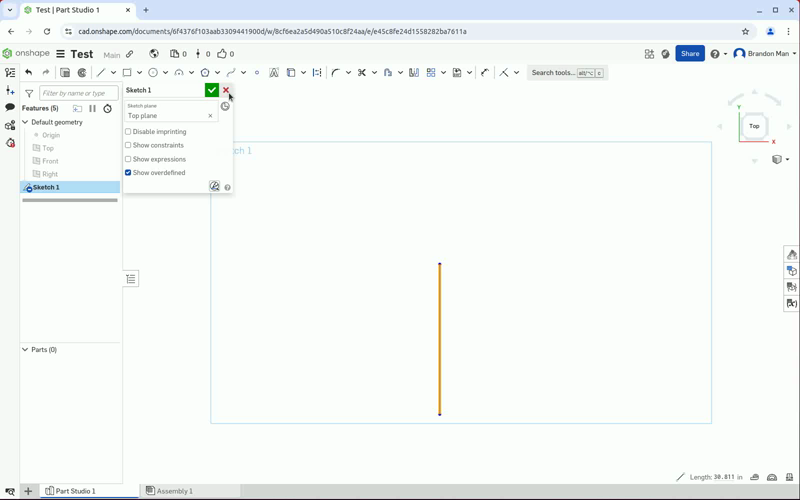
key(shift+h)
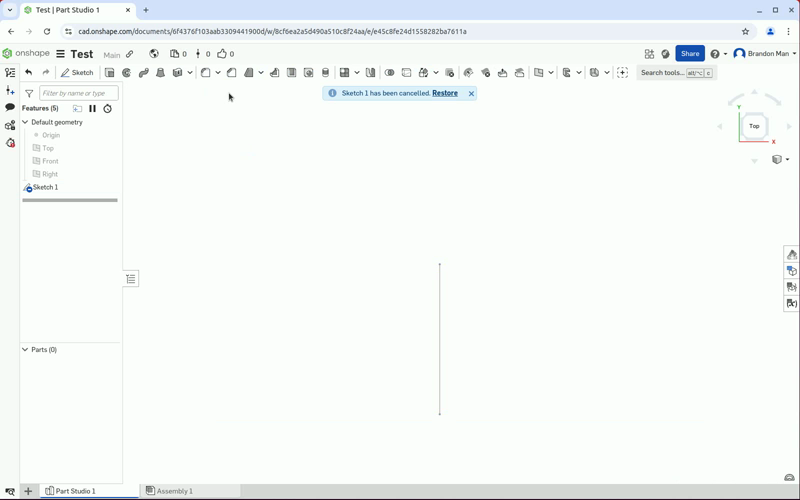
key(shift+s)
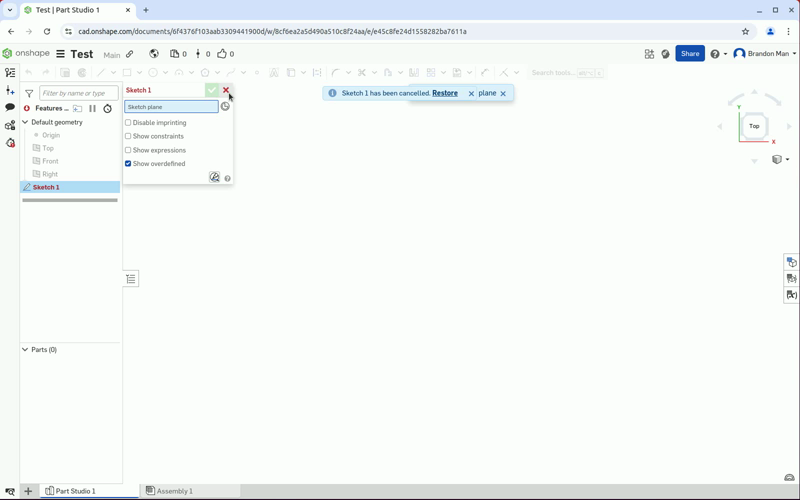
mouse_move(73, 150)
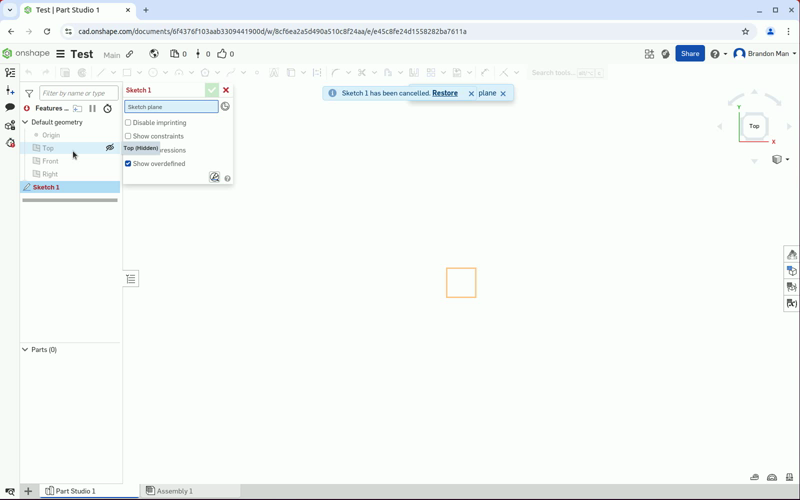
click(73, 150)
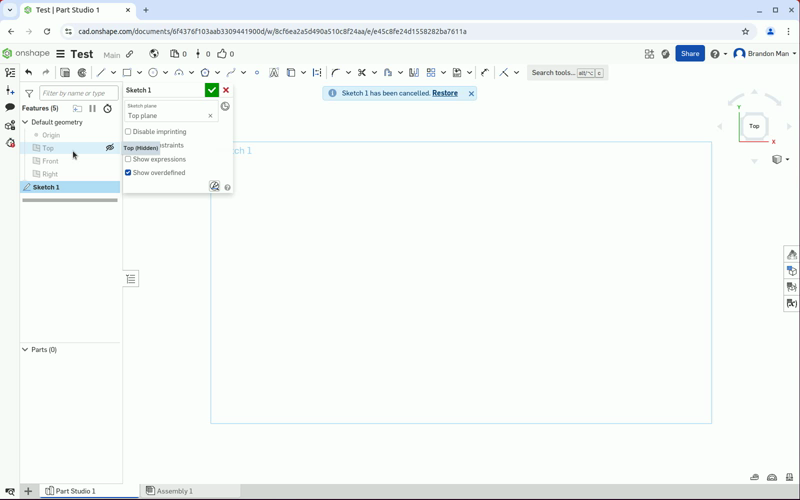
mouse_move(73, 352)
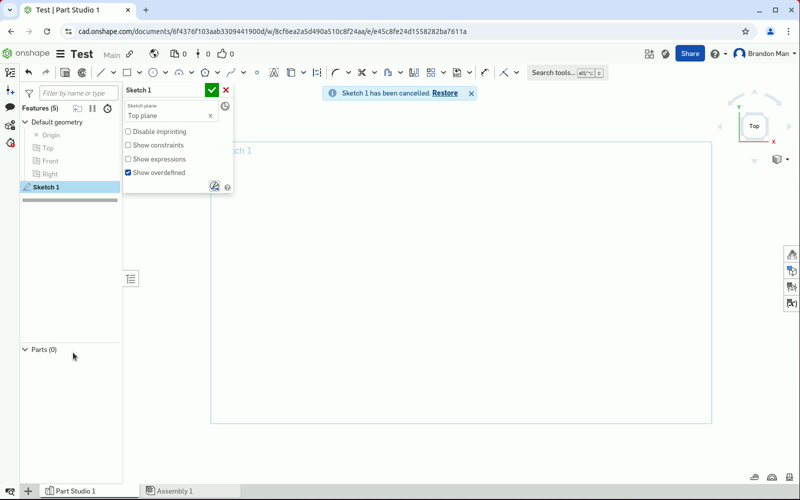
key(y)
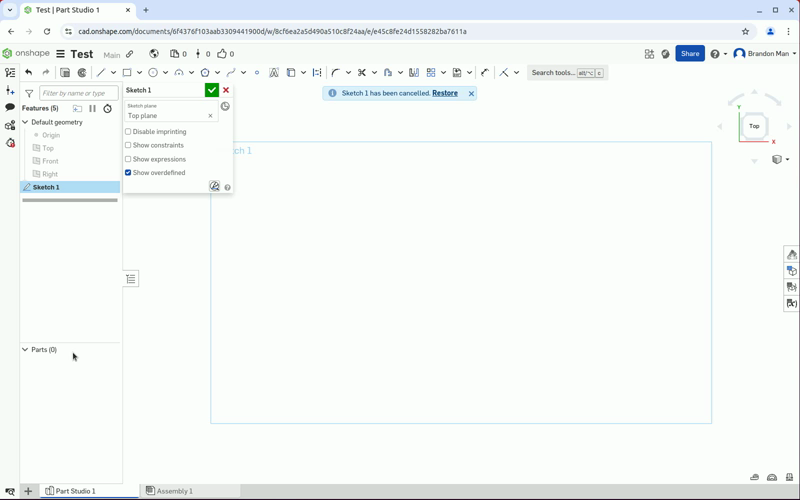
key(a)
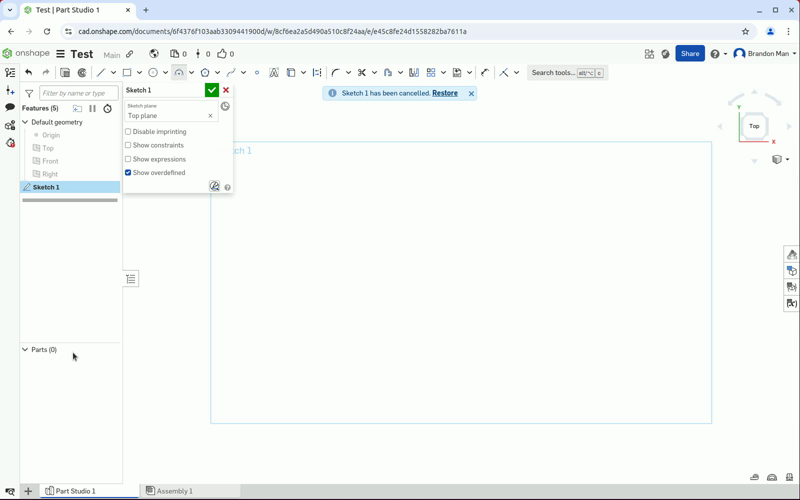
key_down(shift)
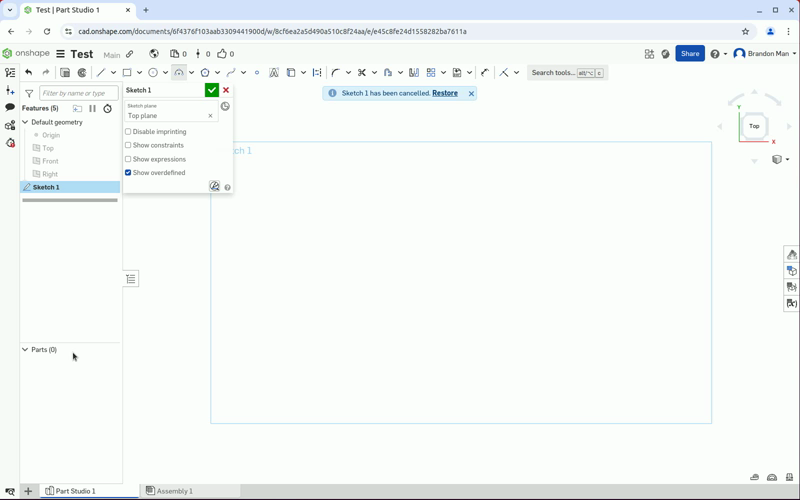
mouse_move(425, 240)
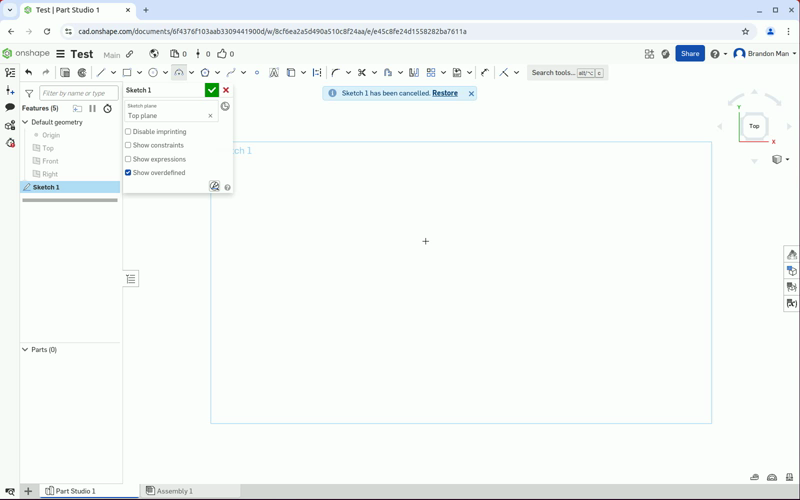
click(425, 240)
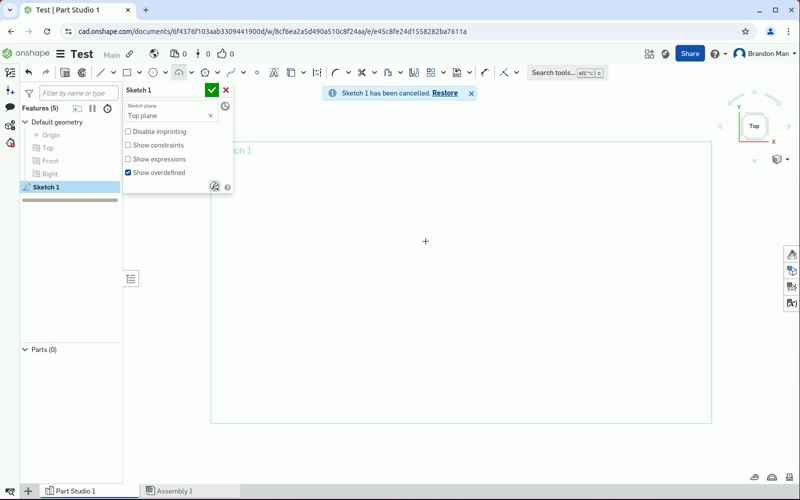
key_up(shift)
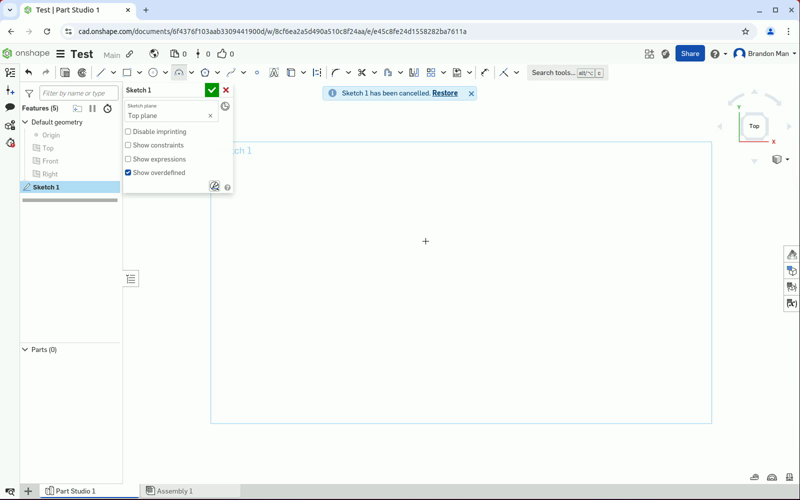
key_down(shift)
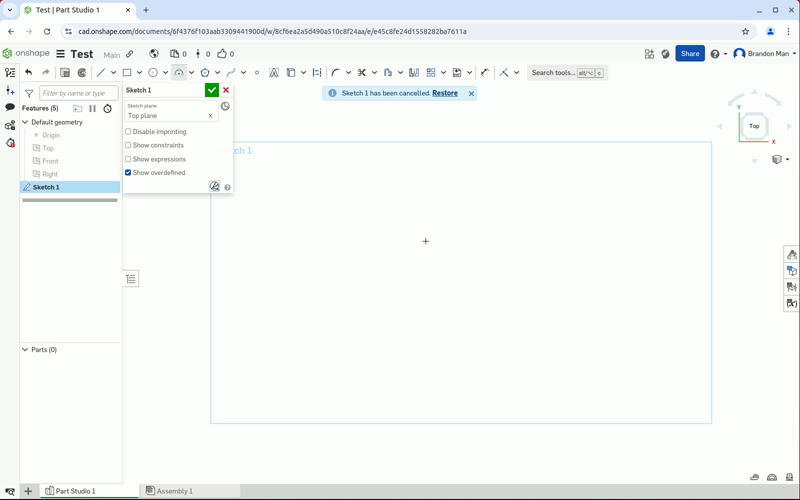
mouse_move(446, 190)
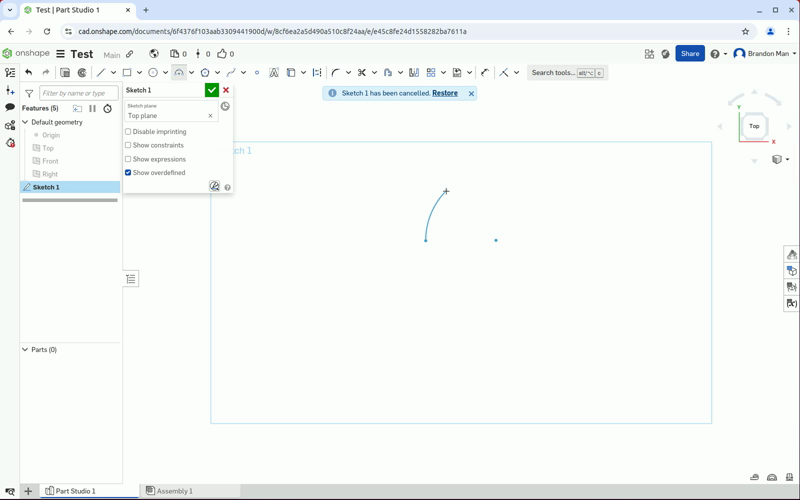
click(446, 190)
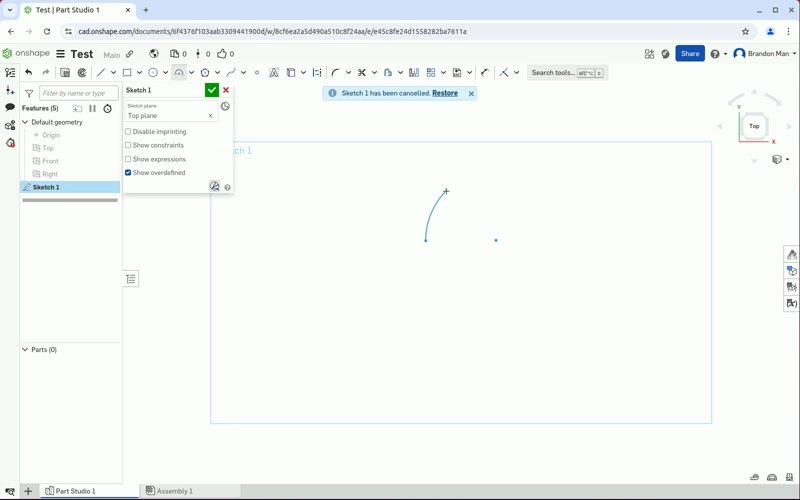
mouse_move(431, 213)
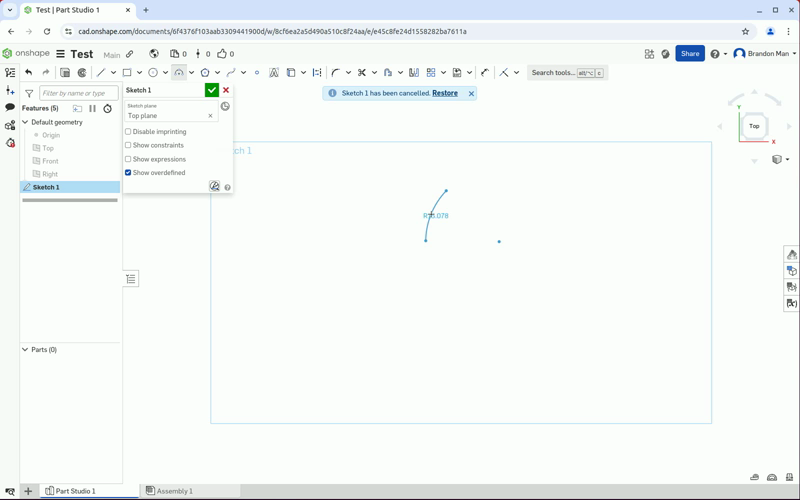
click(431, 213)
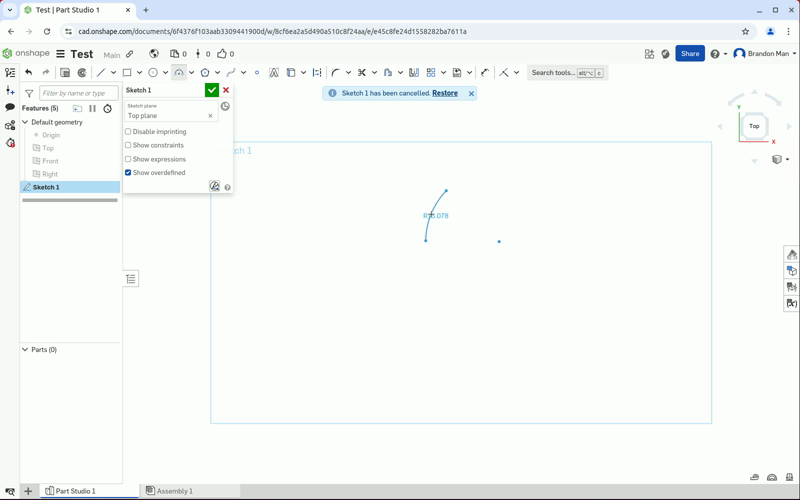
key_up(shift)
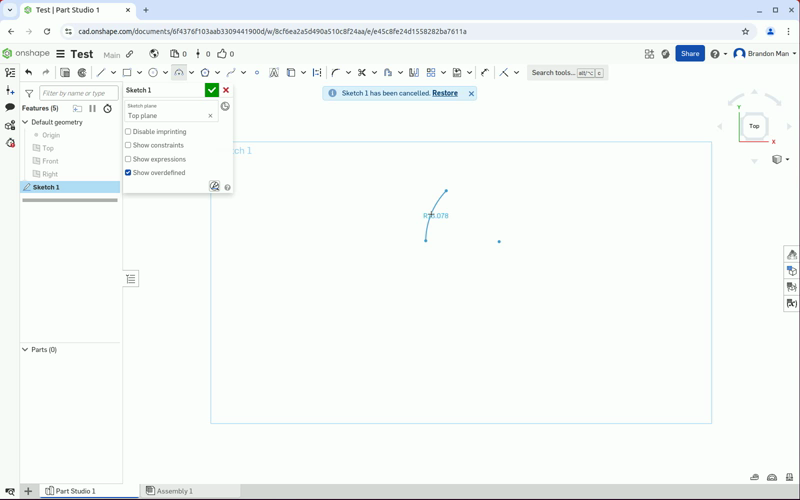
key(esc)
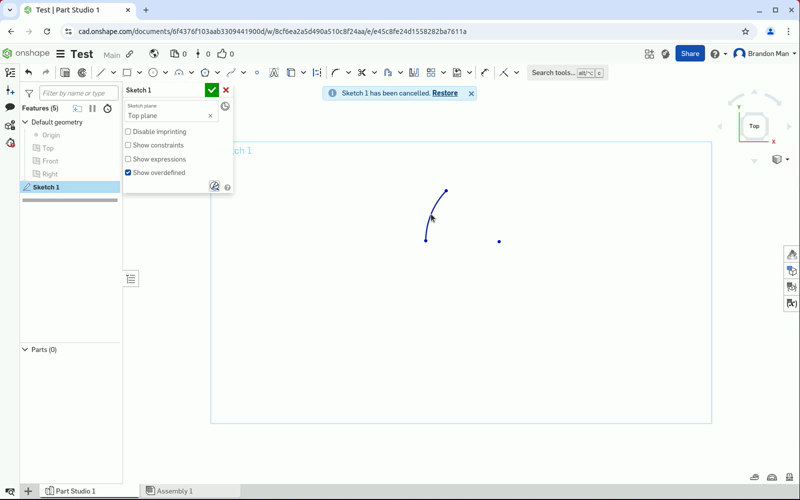
key(l)
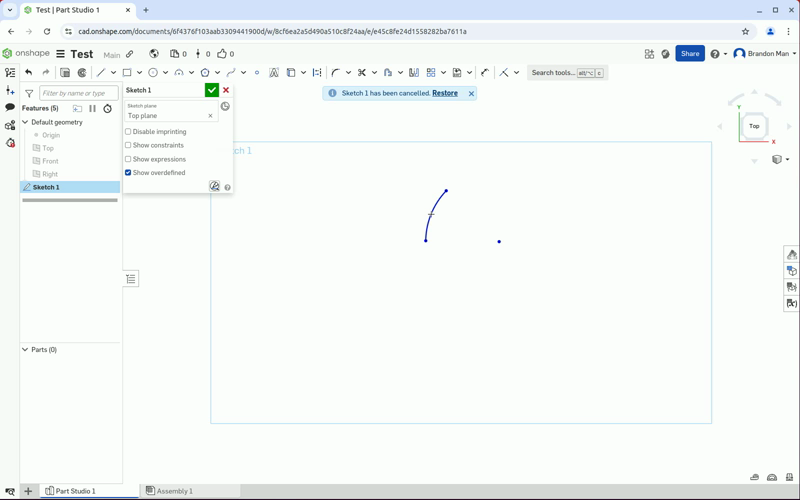
mouse_move(446, 190)
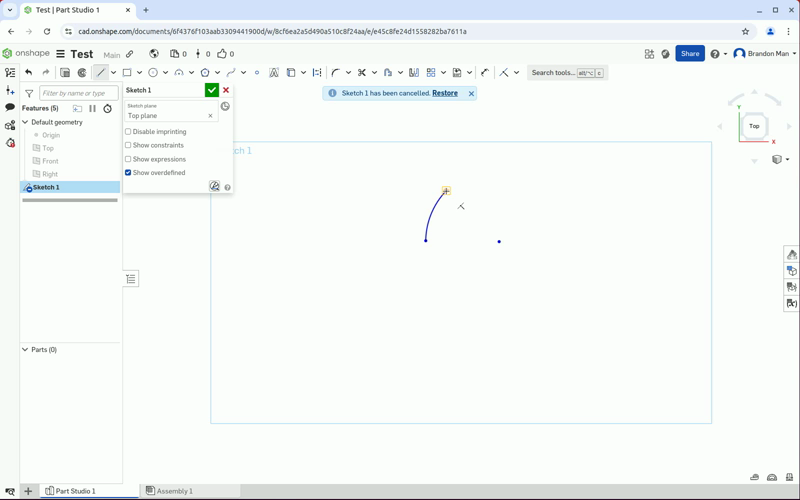
click(446, 190)
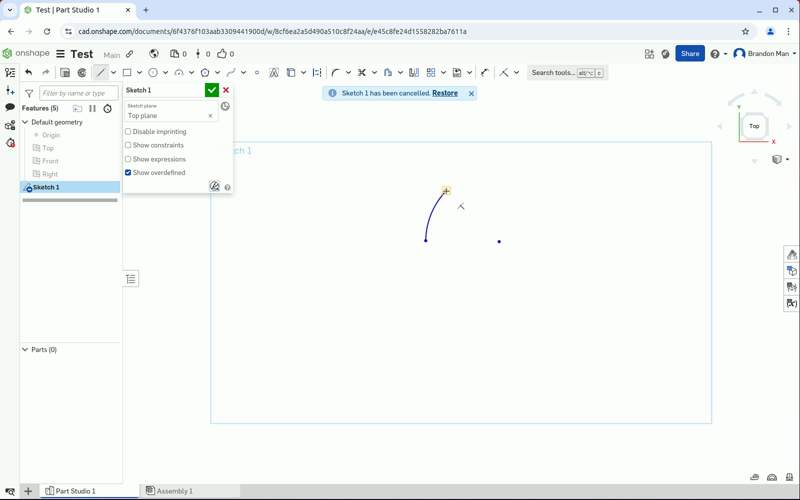
key_down(shift)
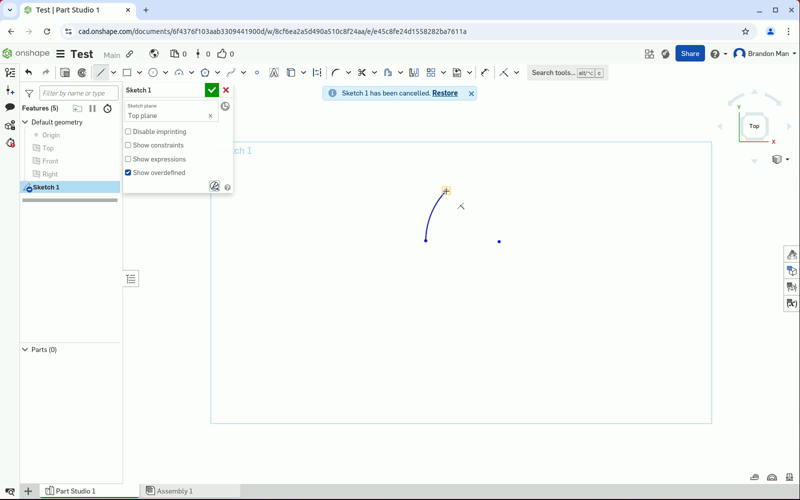
mouse_move(476, 190)
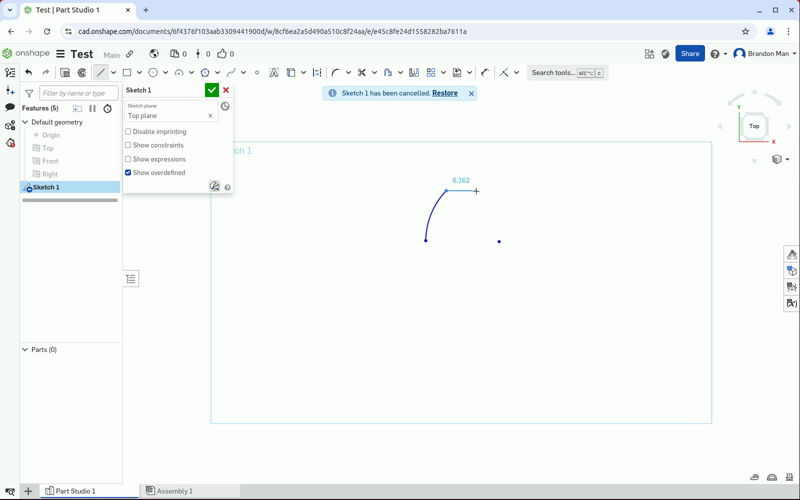
mouse_move(425, 170)
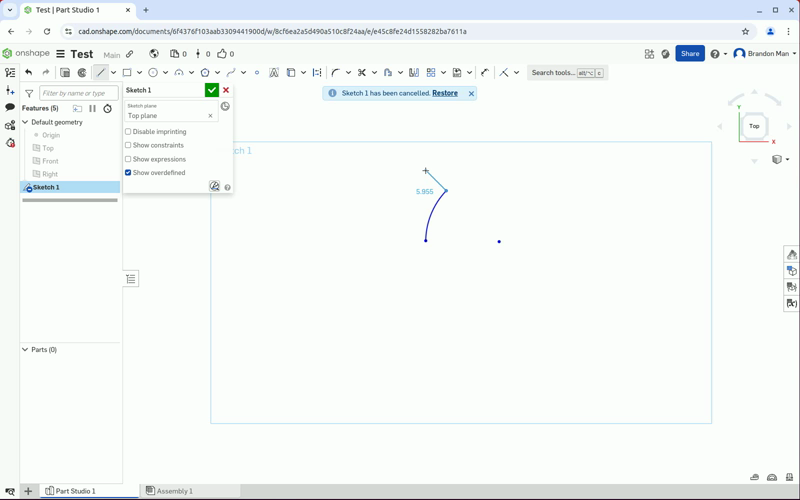
click(425, 170)
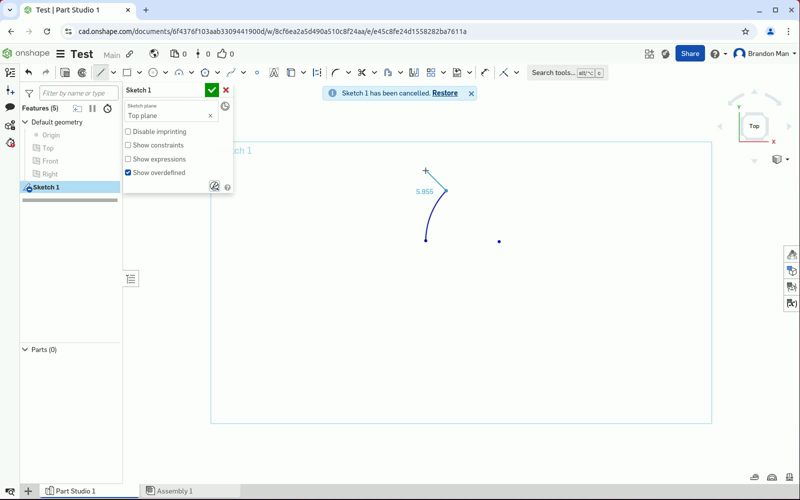
key_up(shift)
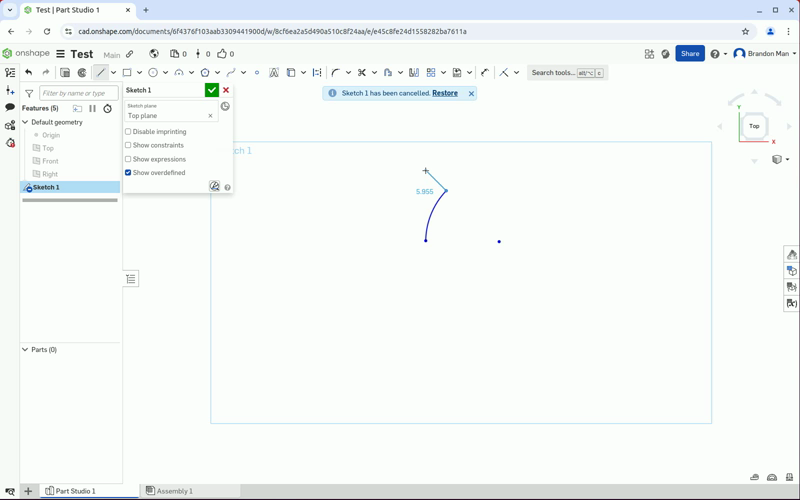
key_down(shift)
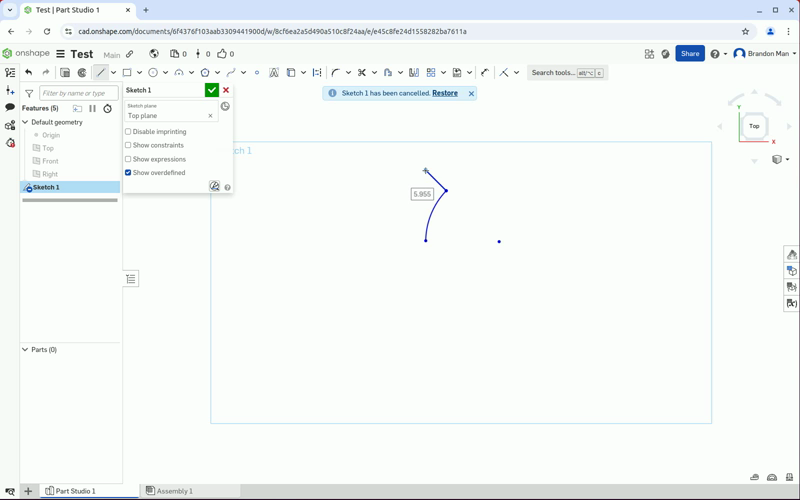
mouse_move(425, 240)
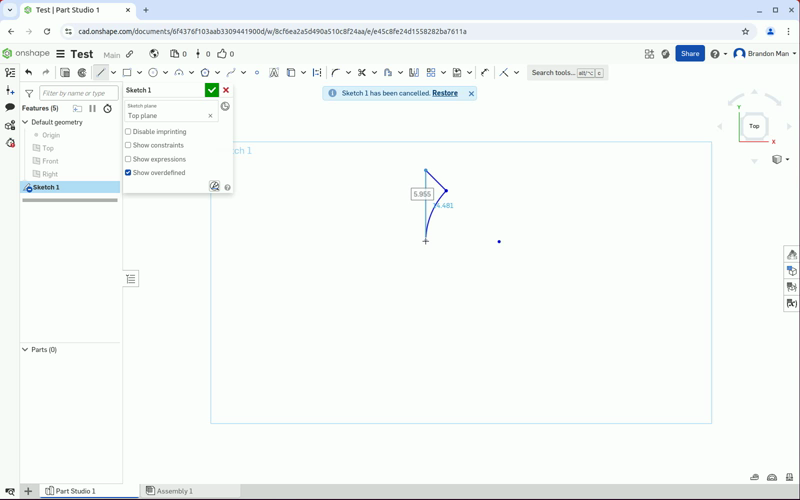
key_up(shift)
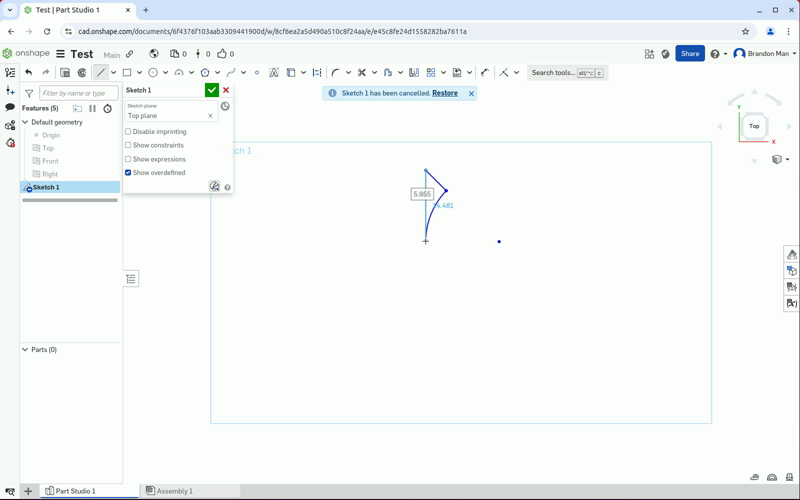
click(425, 240)
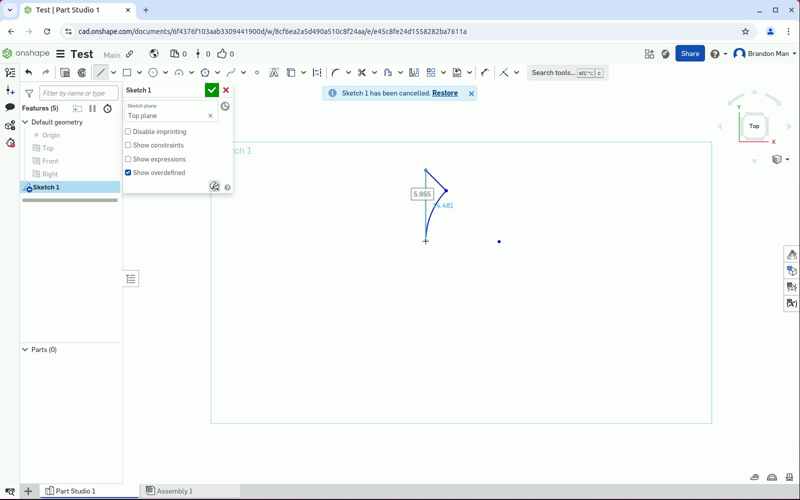
key(esc)
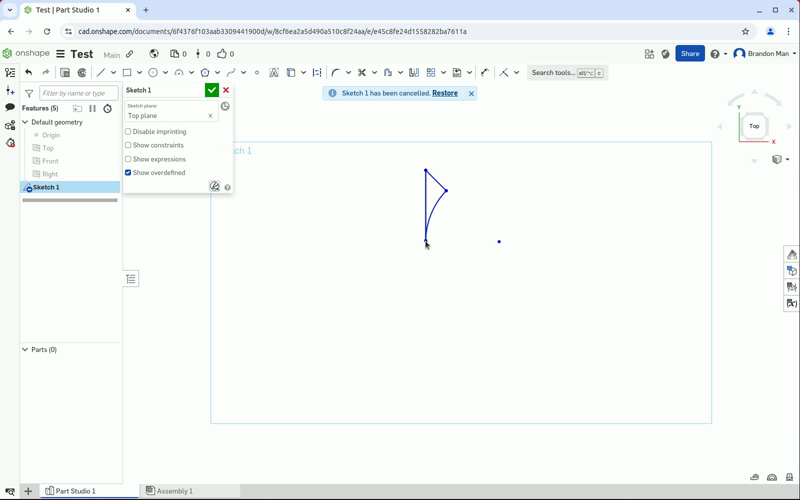
mouse_move(440, 187)
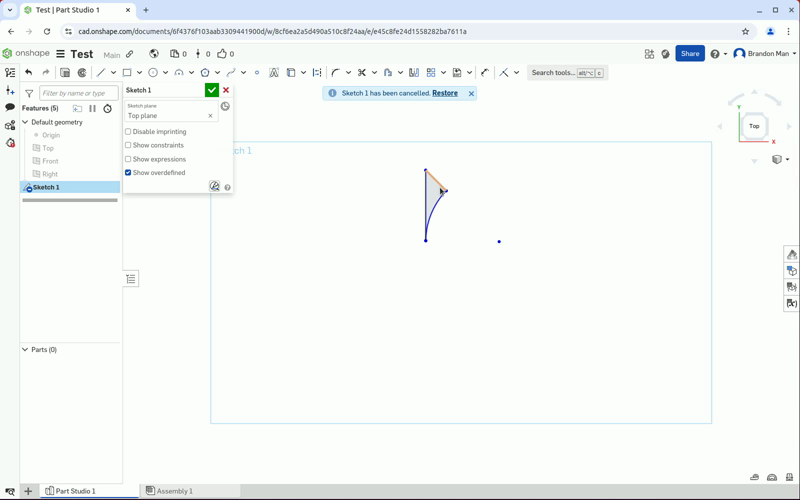
scroll(6)
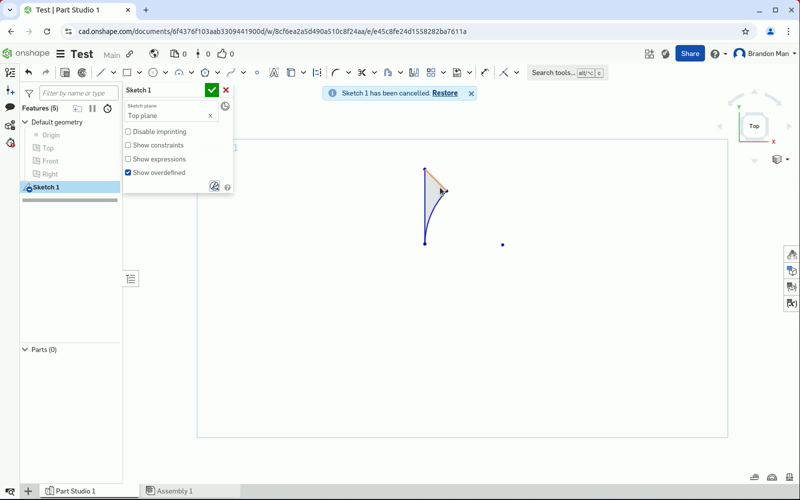
scroll(6)
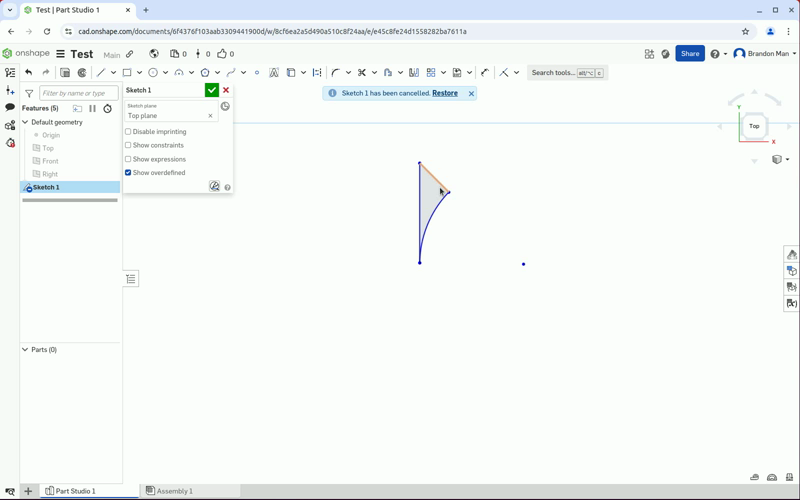
scroll(6)
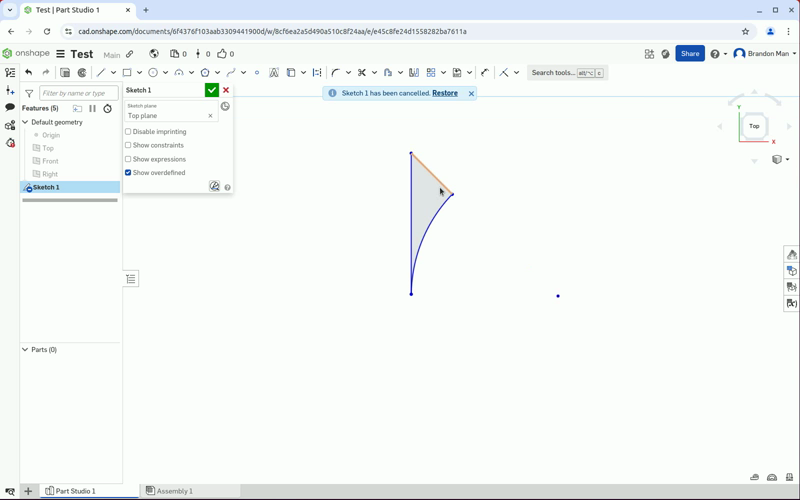
scroll(6)
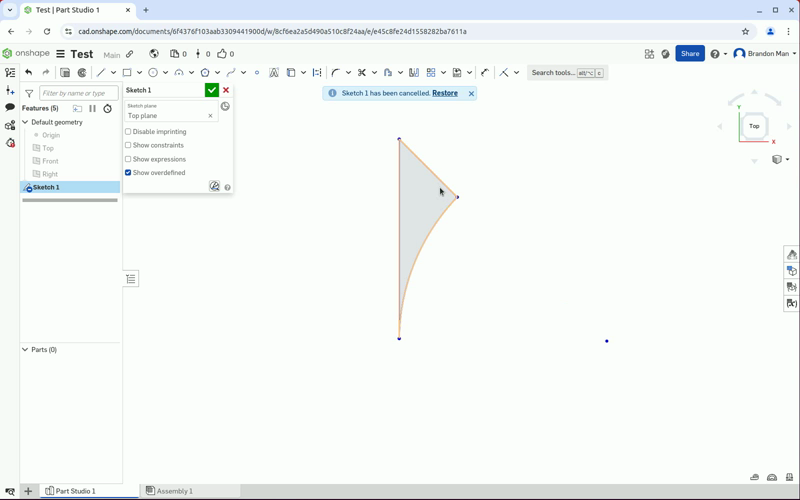
scroll(6)
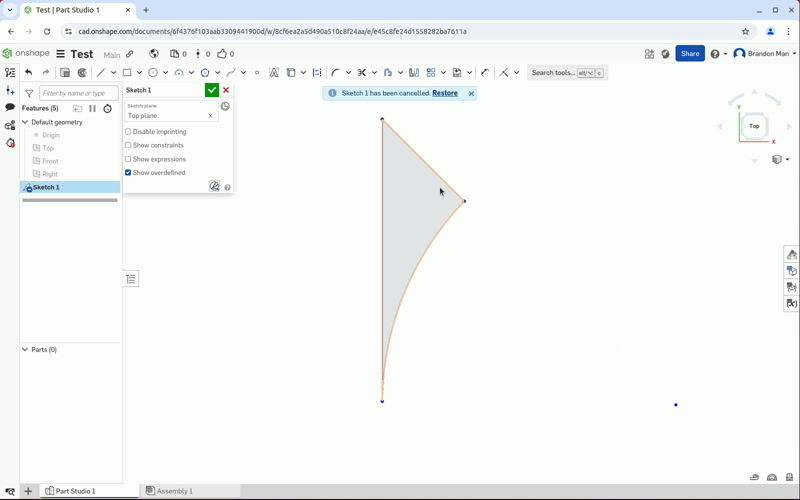
scroll(6)
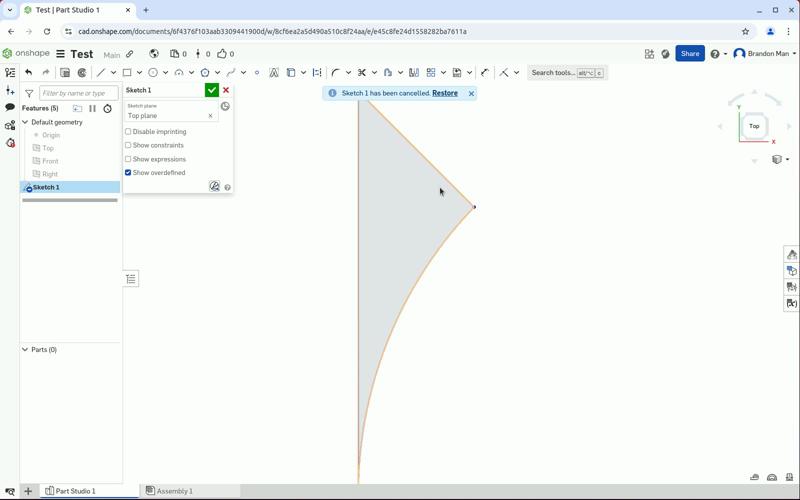
scroll(6)
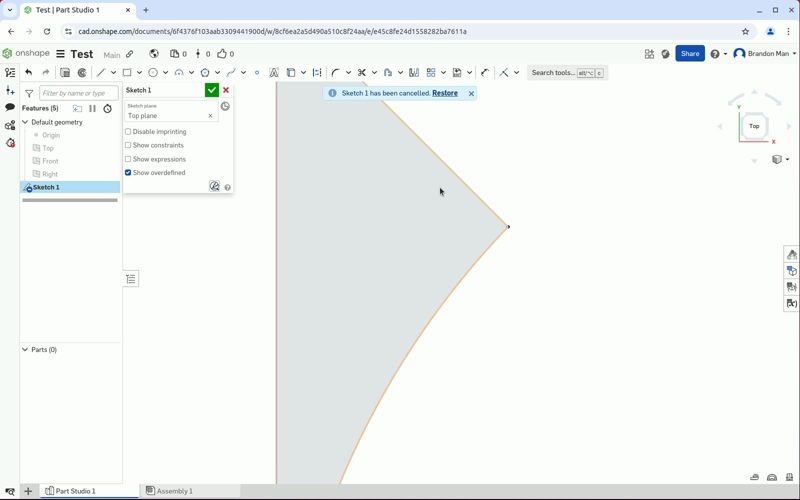
click(440, 187)
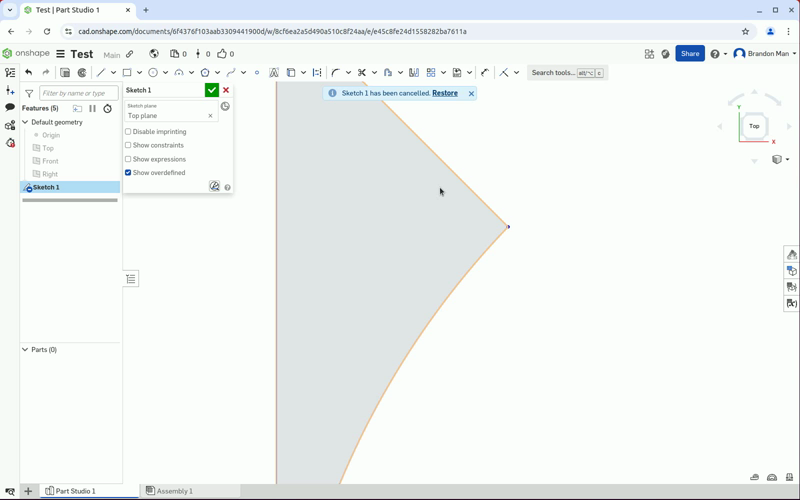
scroll(-6)
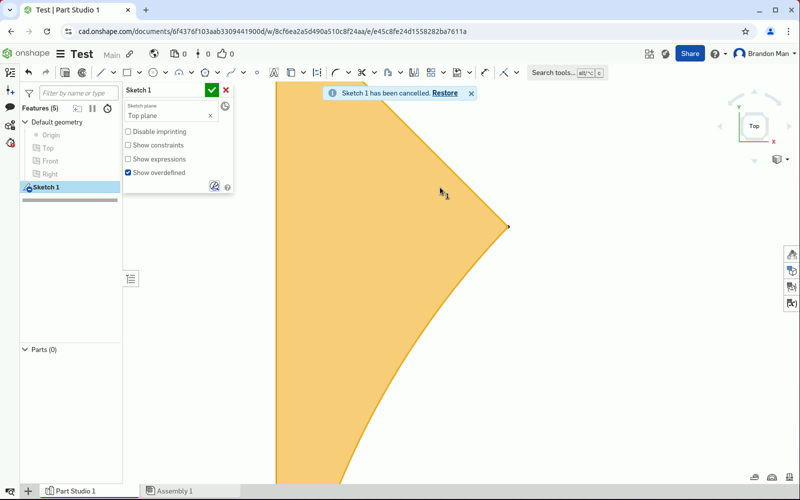
scroll(-6)
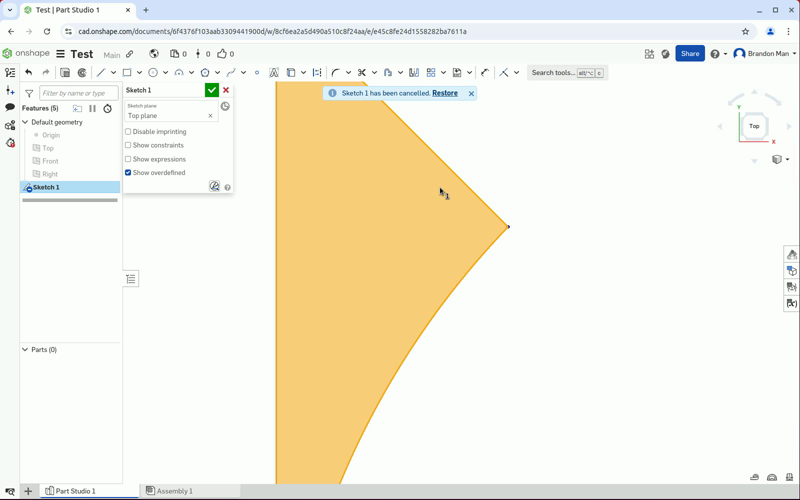
scroll(-6)
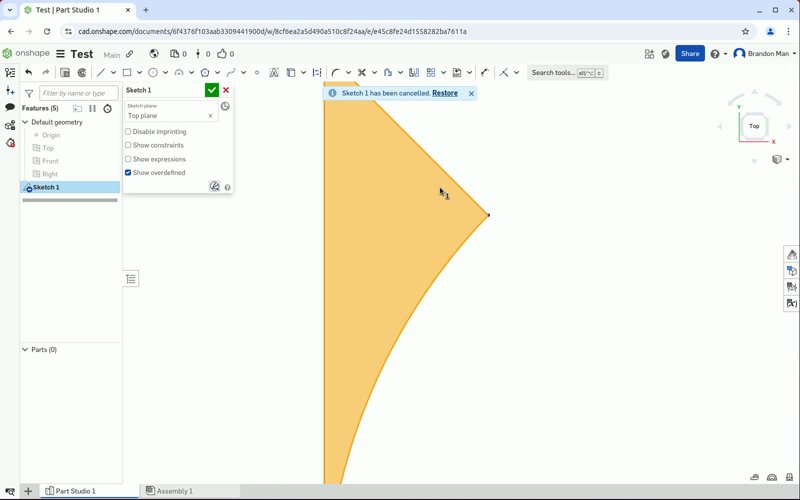
scroll(-6)
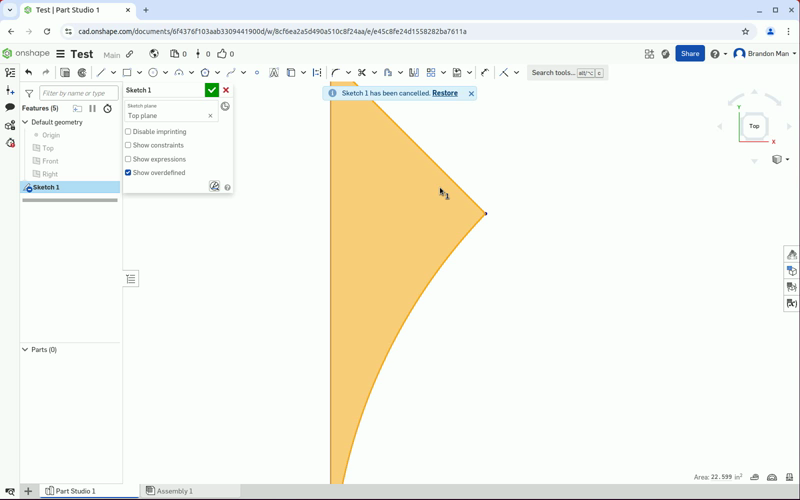
scroll(-6)
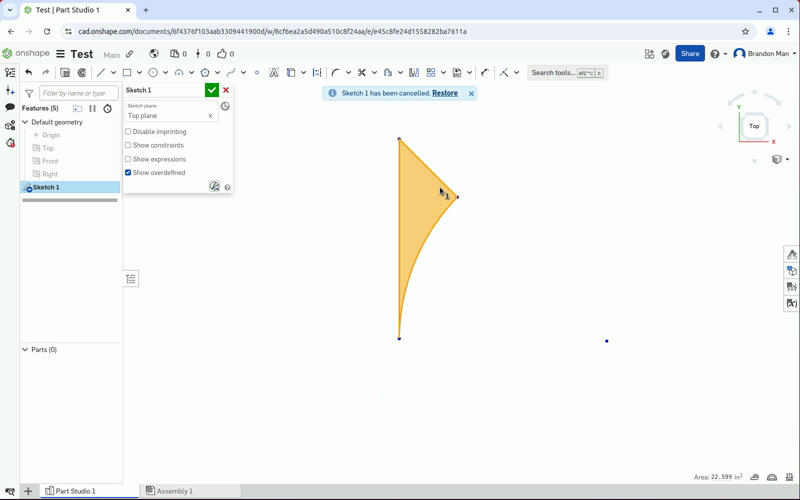
scroll(-6)
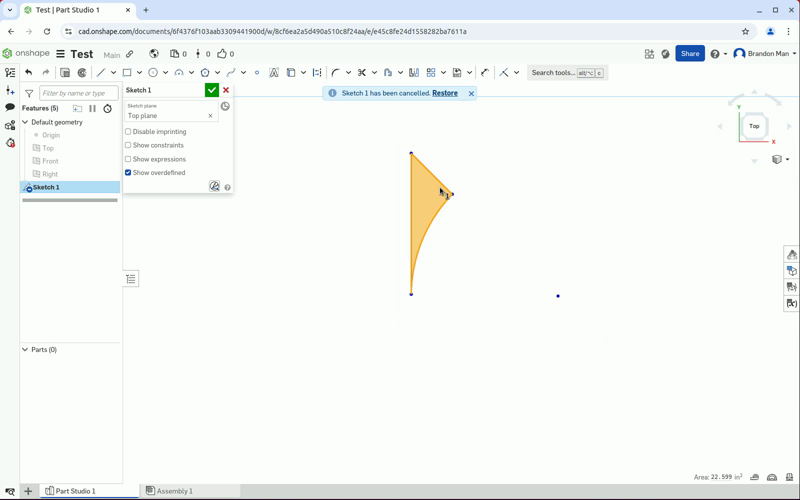
scroll(-6)
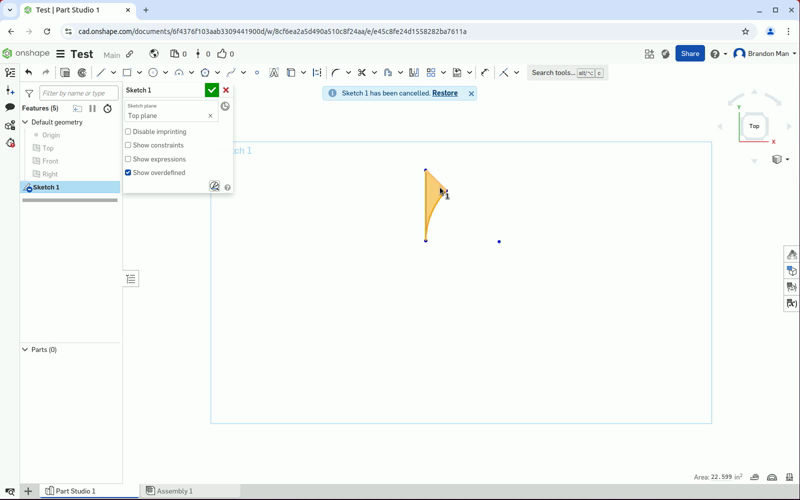
mouse_move(73, 352)
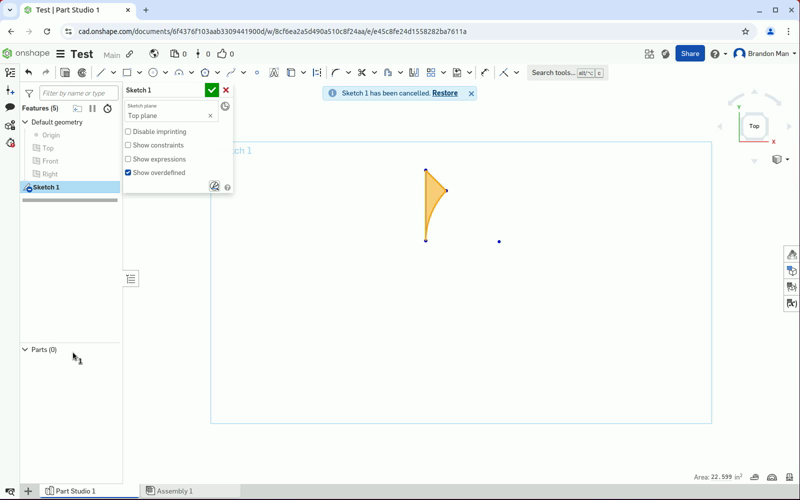
key(shift+y)
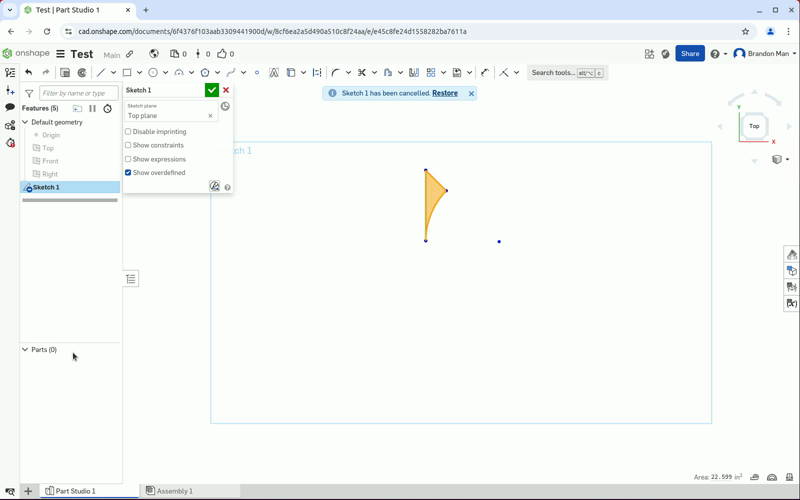
key(shift+e)
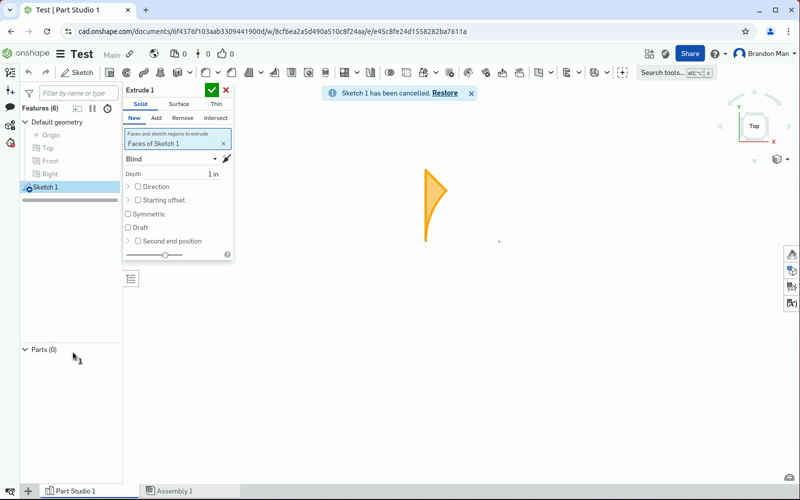
mouse_move(143, 106)
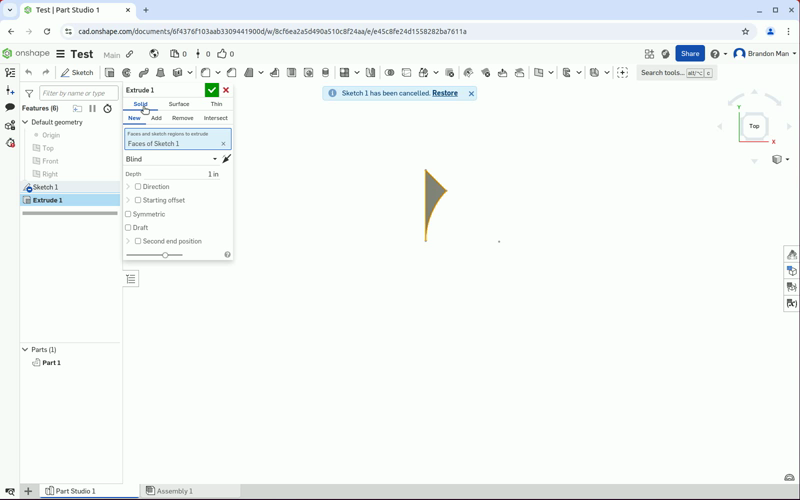
click(143, 106)
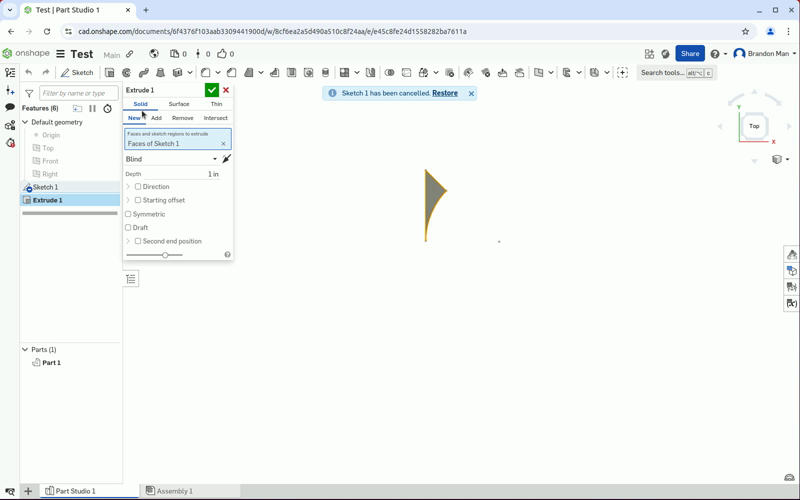
mouse_move(137, 120)
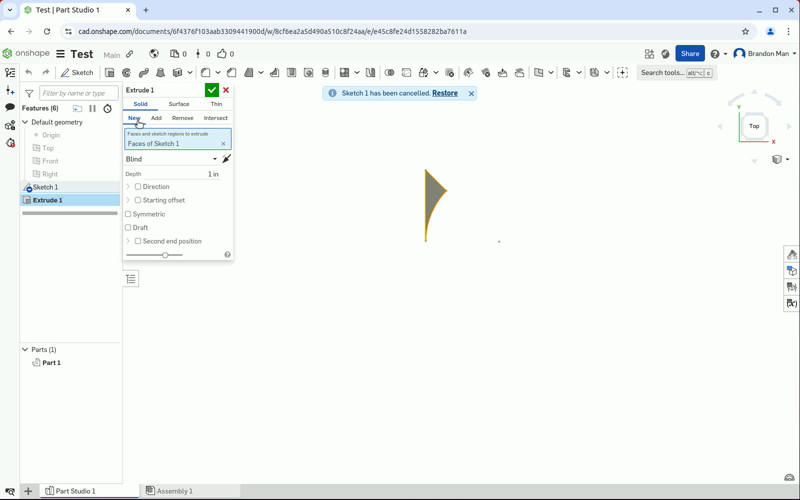
click(137, 120)
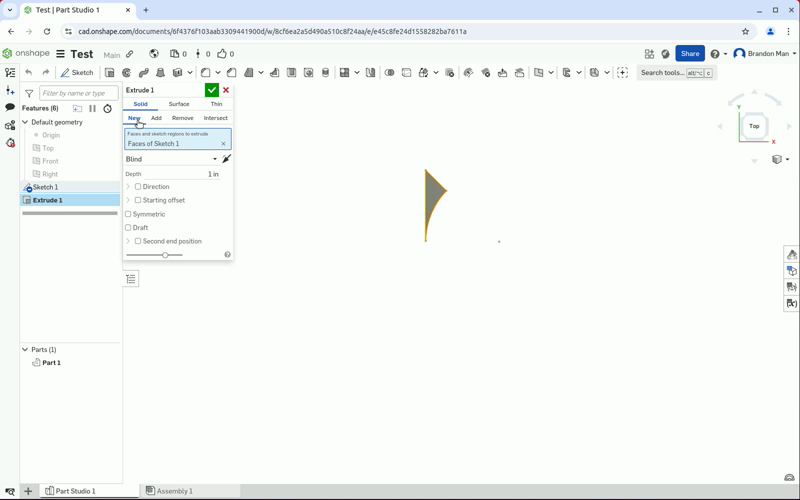
key(tab, 4)
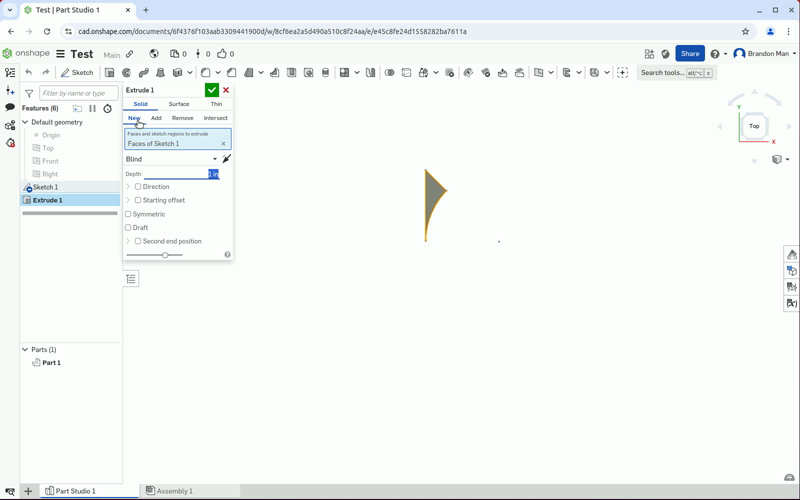
text(0.963)
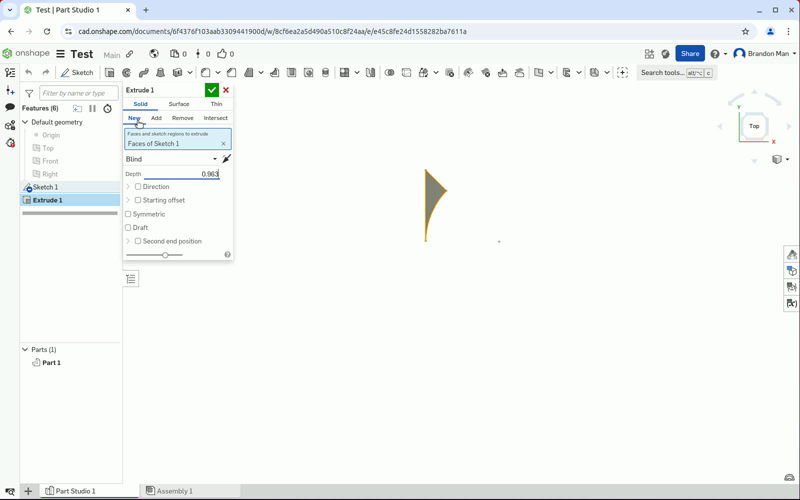
key(enter)
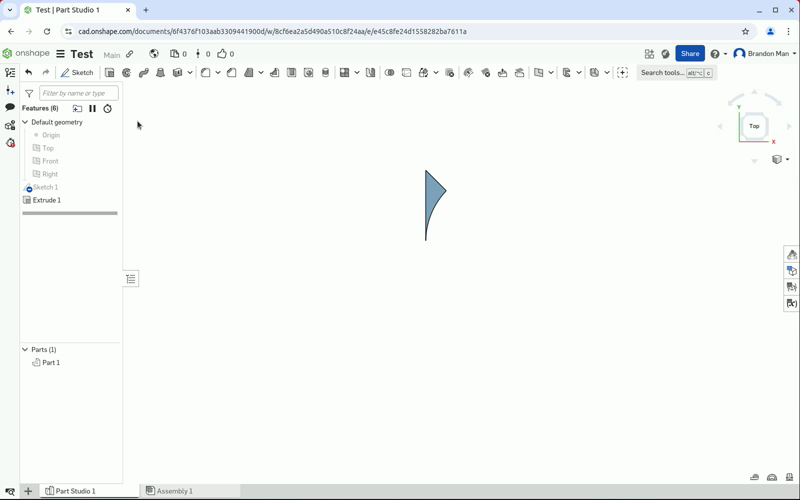
key(shift+h)
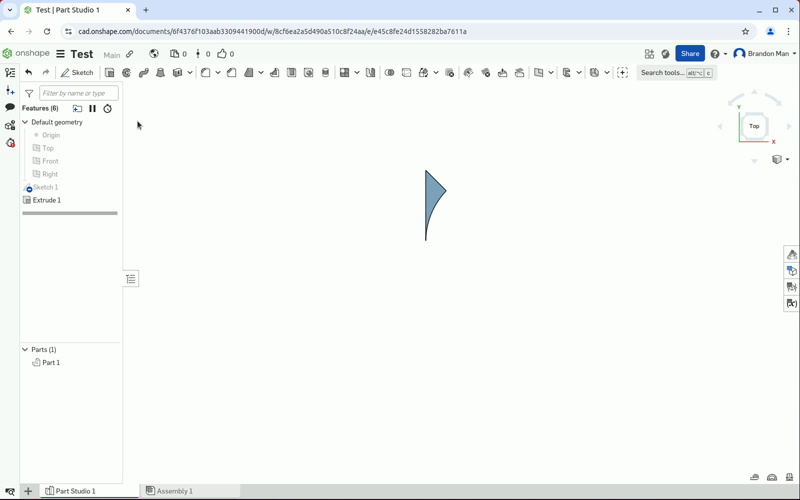
key(shift+h)
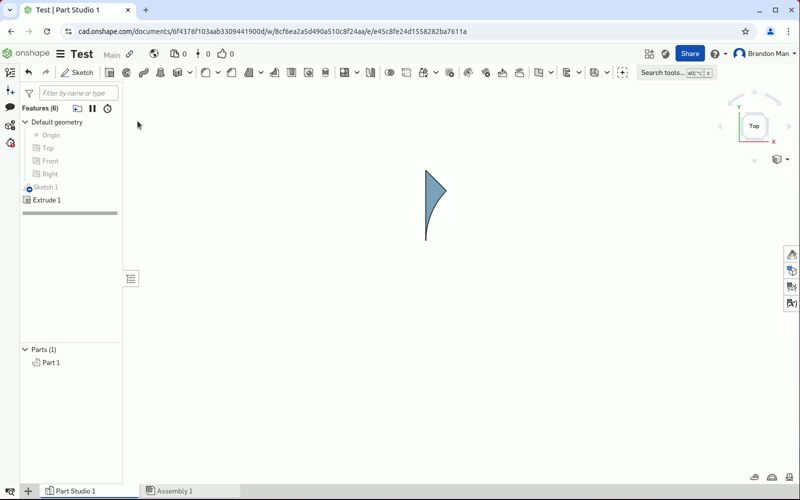
mouse_move(73, 189)
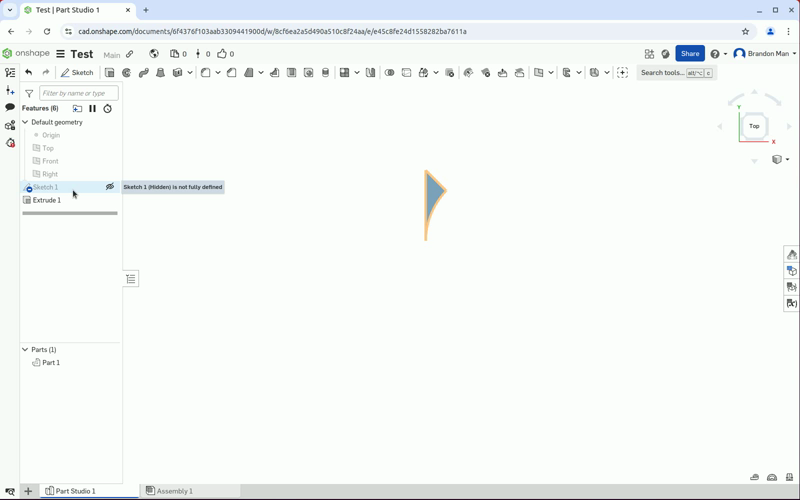
click(73, 189)
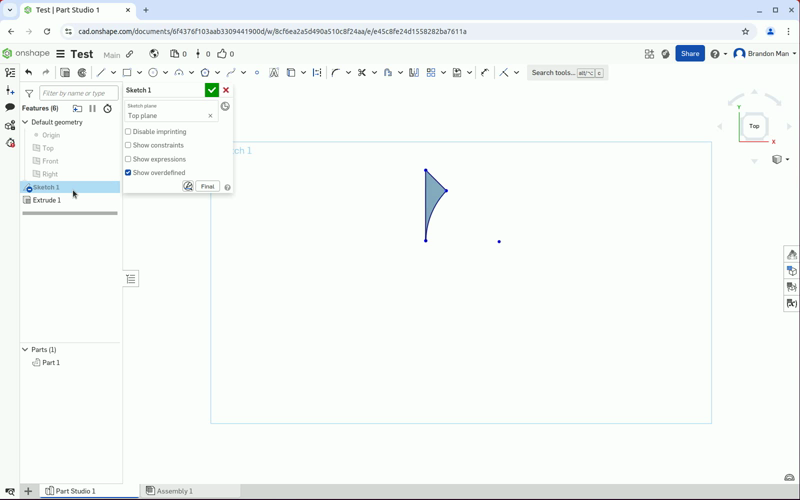
mouse_move(229, 92)
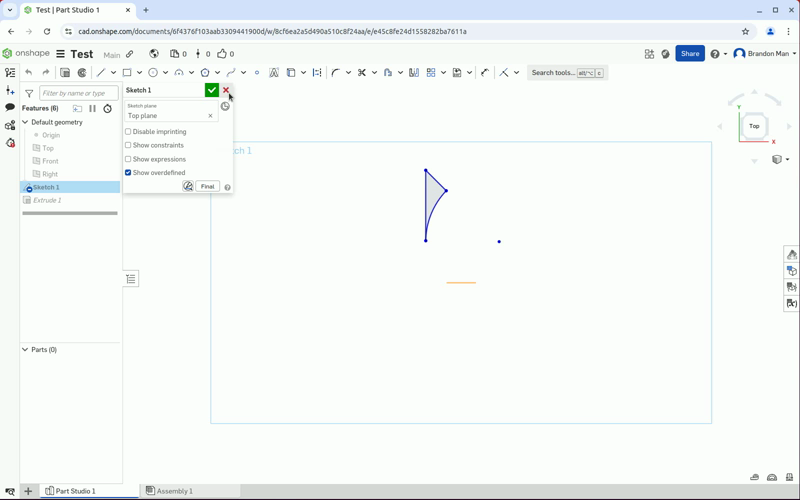
click(229, 92)
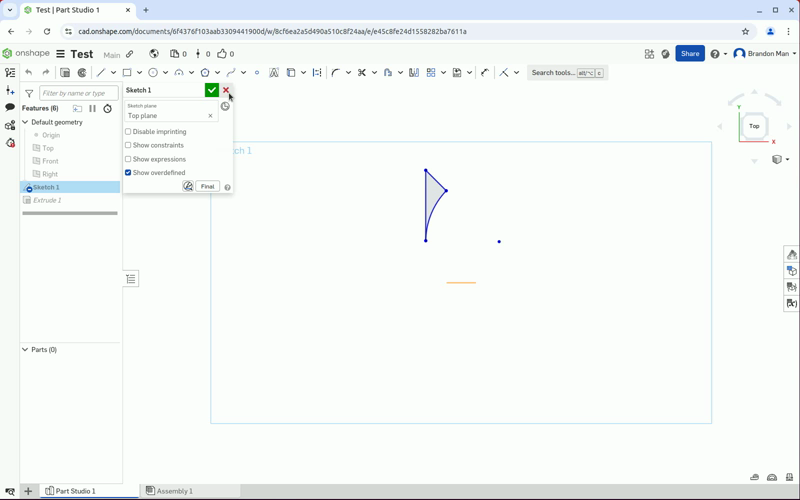
key(shift+s)
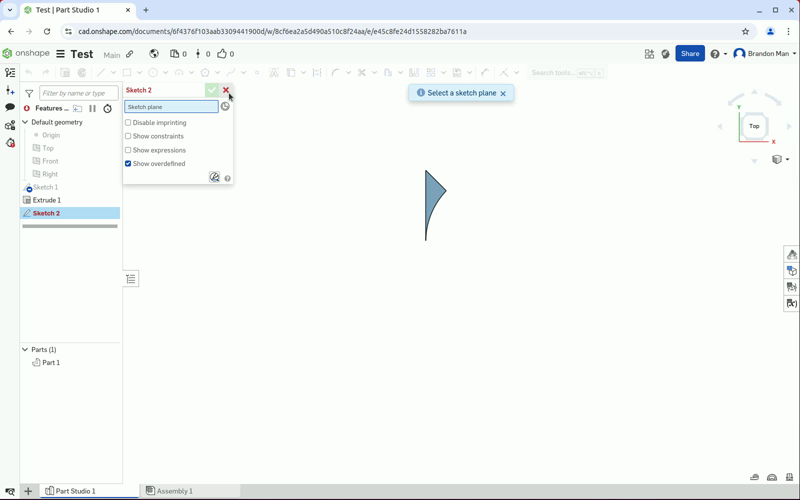
mouse_move(73, 150)
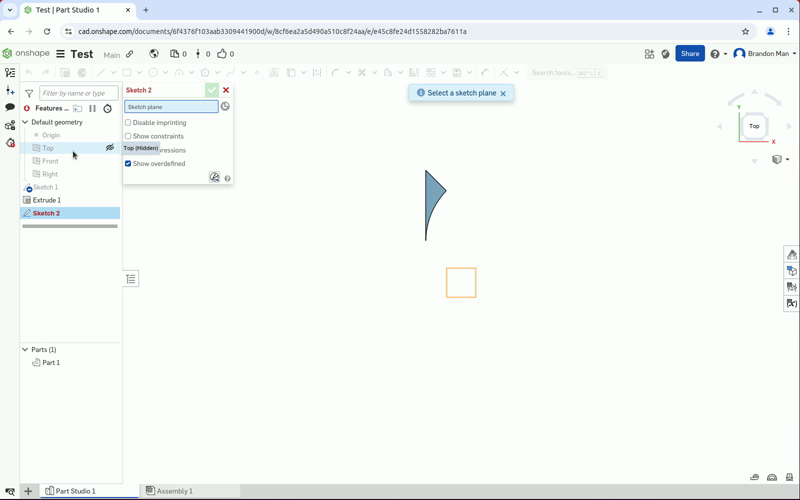
click(73, 150)
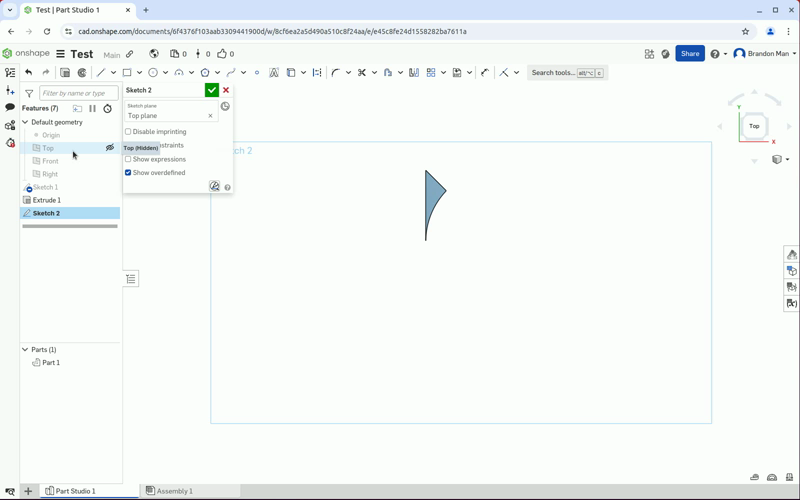
mouse_move(73, 352)
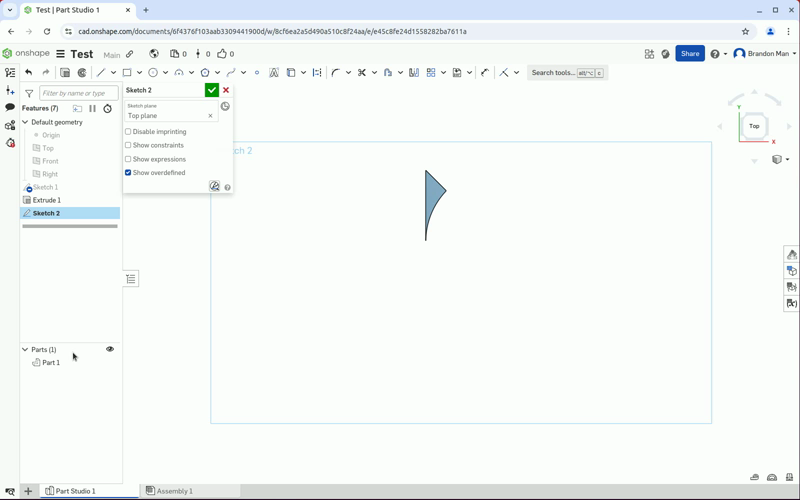
key(y)
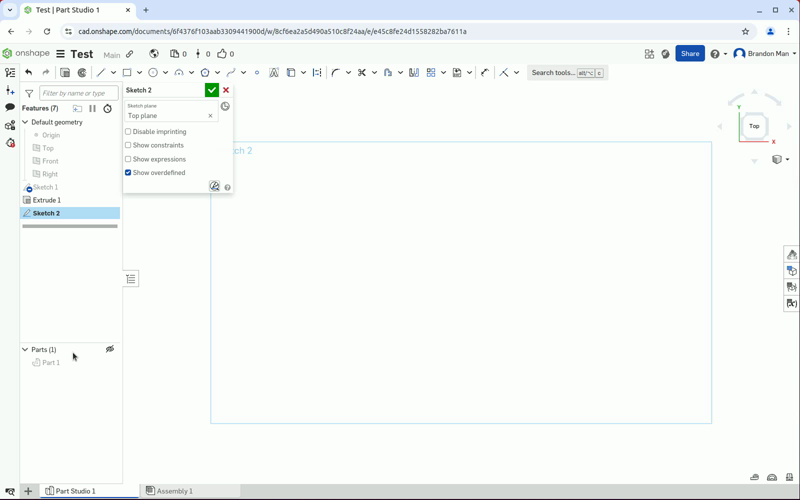
key(a)
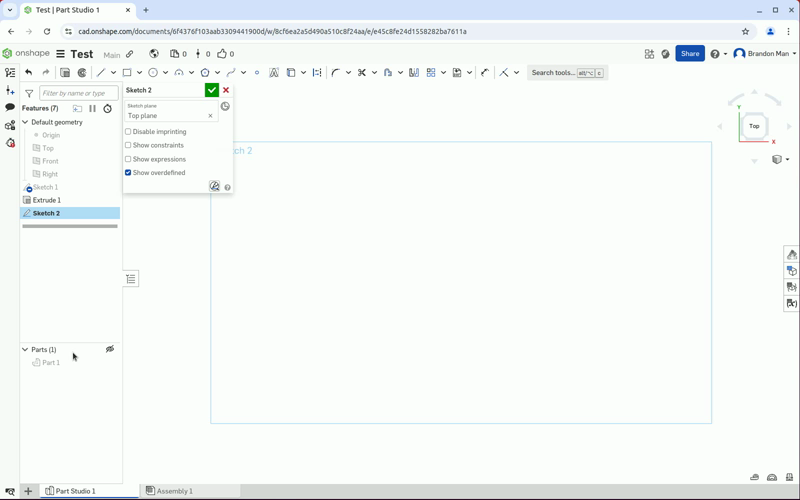
key_down(shift)
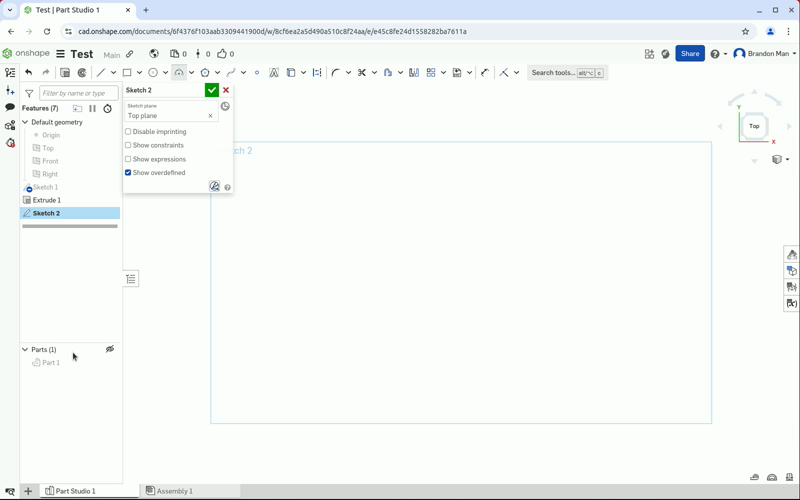
mouse_move(445, 191)
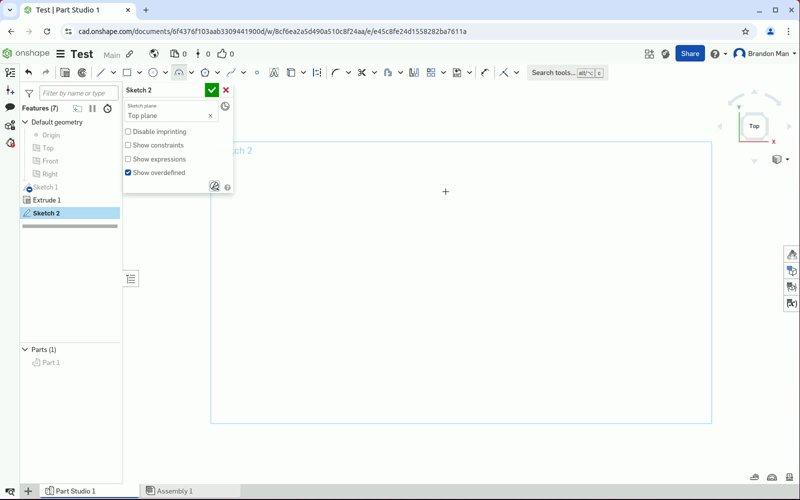
click(445, 191)
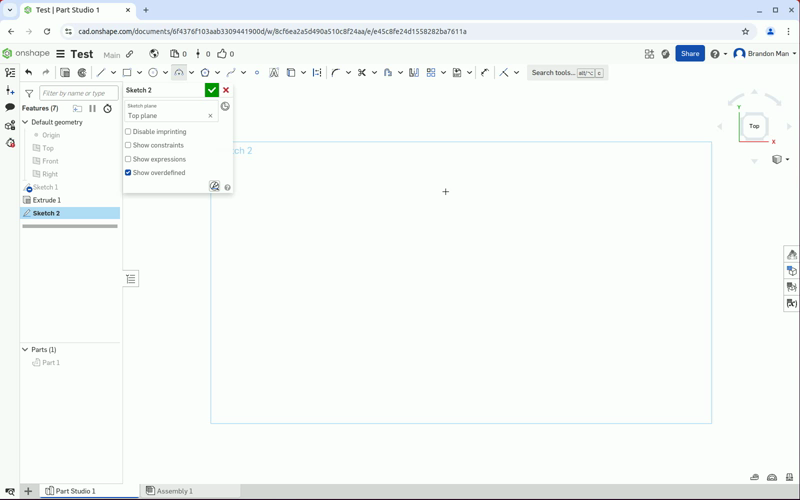
key_up(shift)
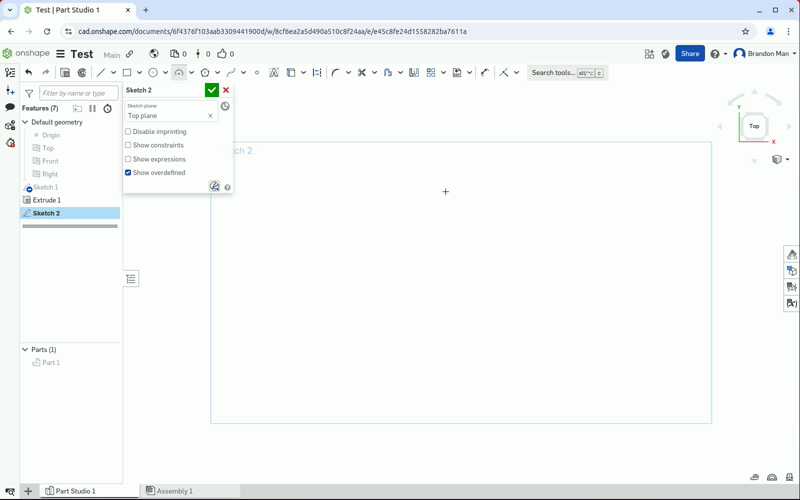
key_down(shift)
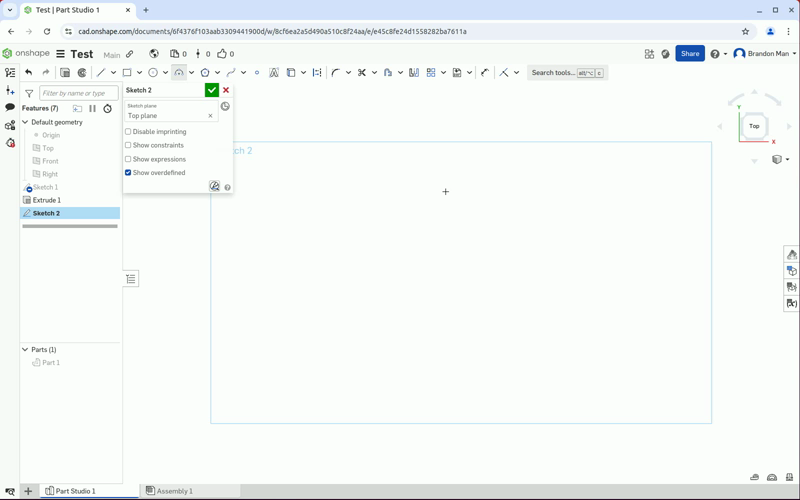
mouse_move(544, 291)
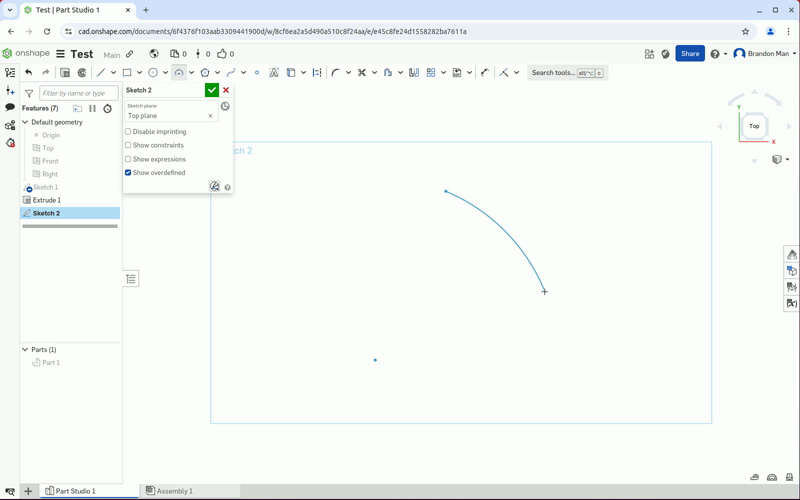
click(544, 291)
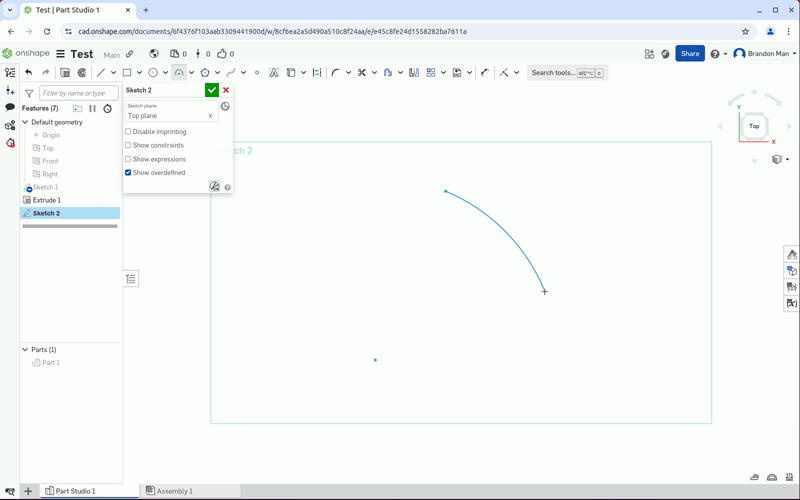
mouse_move(444, 291)
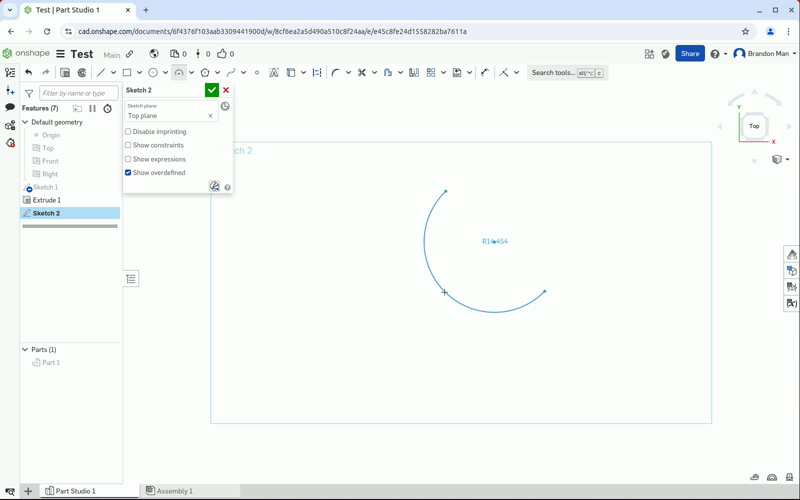
click(444, 291)
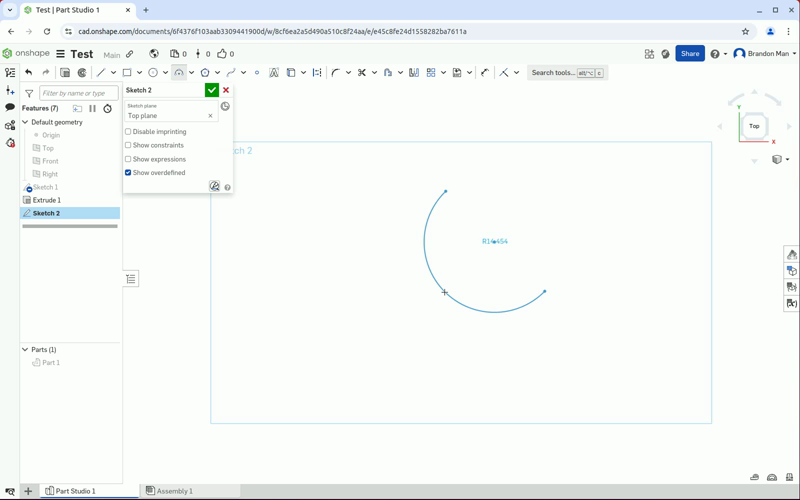
key_up(shift)
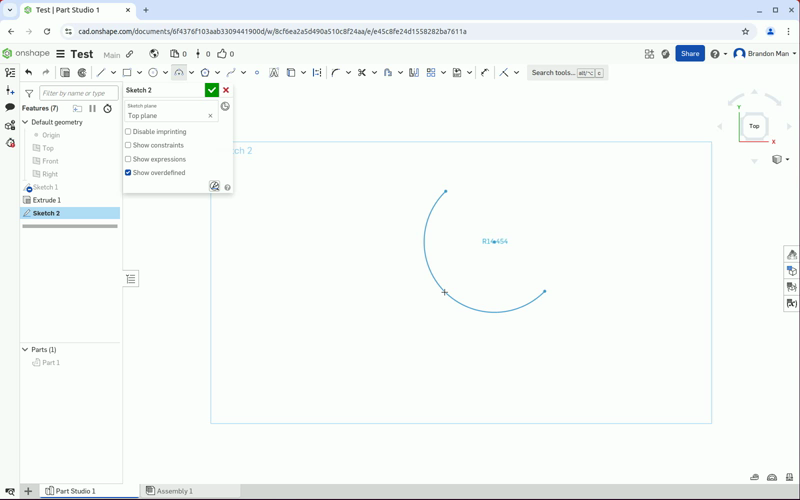
key(esc)
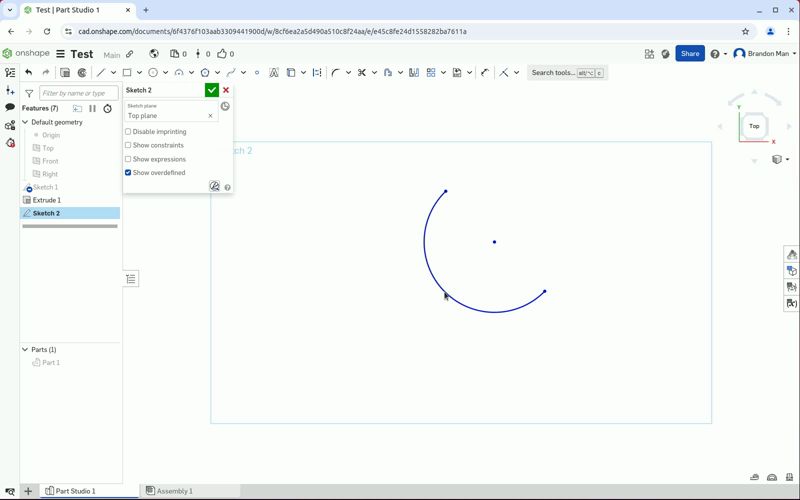
key(l)
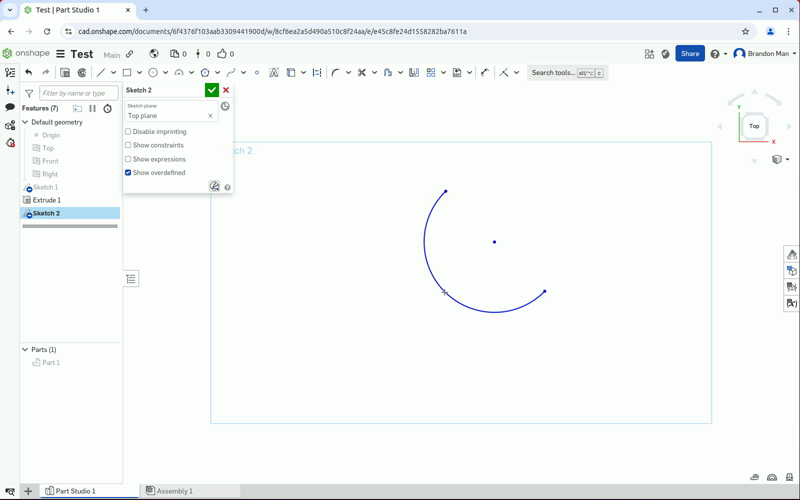
mouse_move(544, 291)
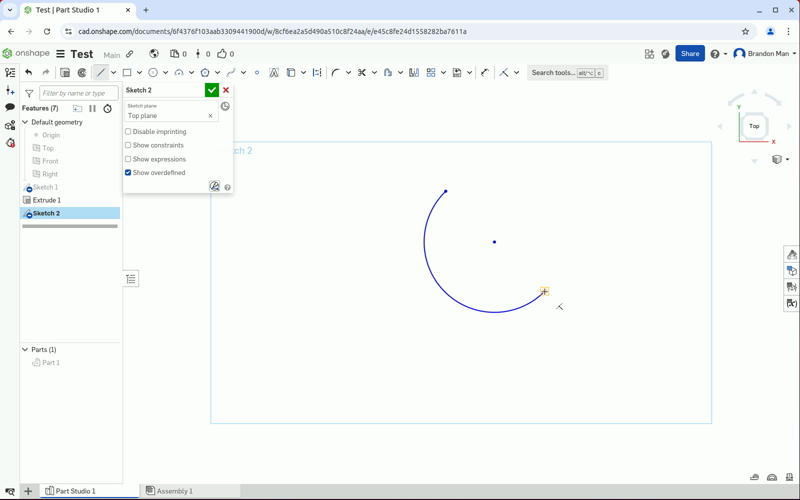
click(544, 291)
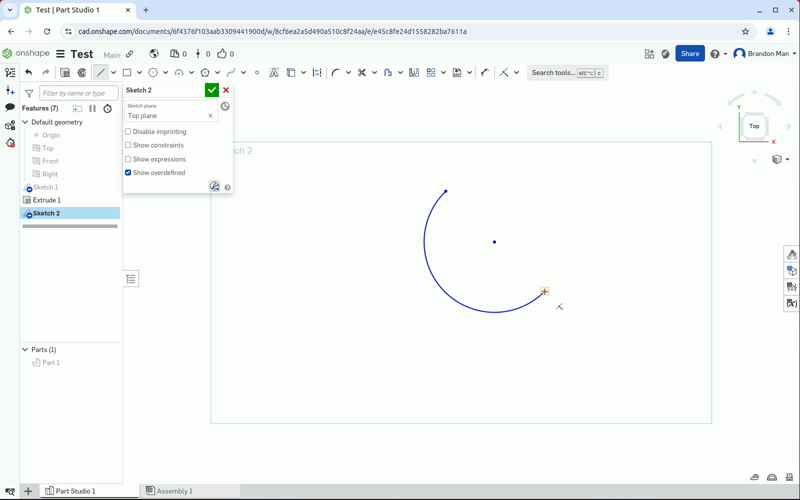
key_down(shift)
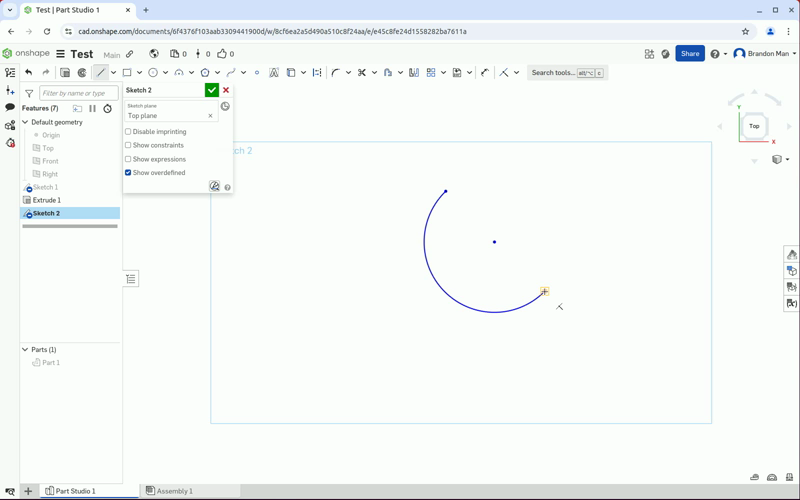
mouse_move(498, 244)
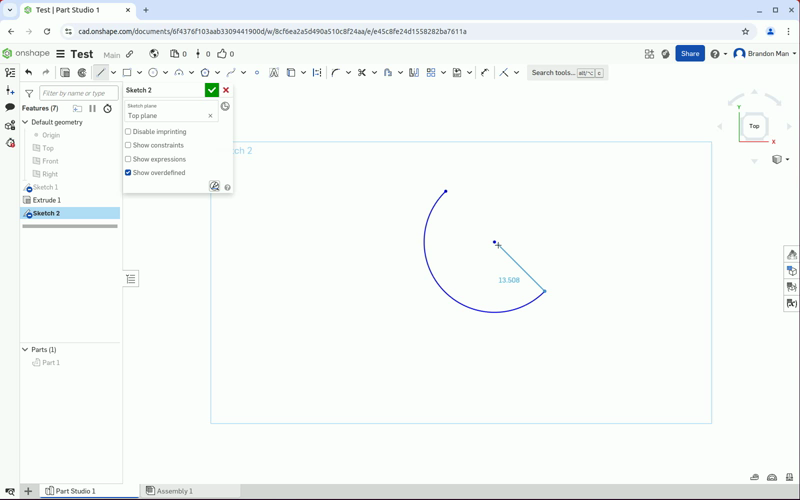
scroll(6)
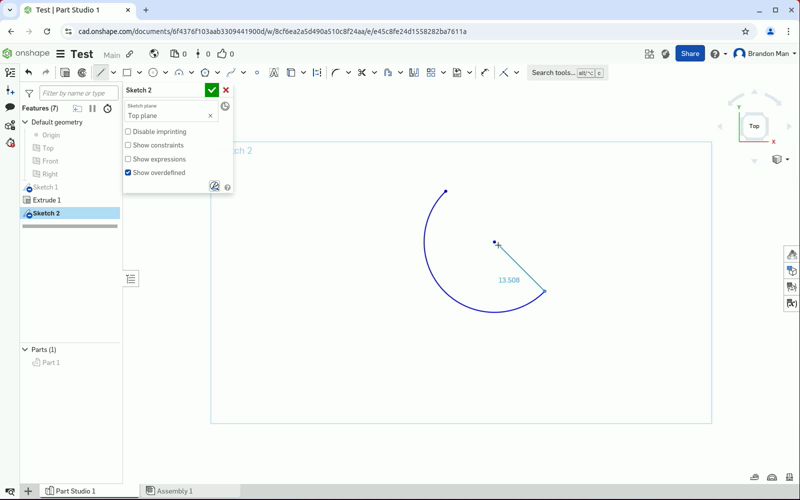
scroll(6)
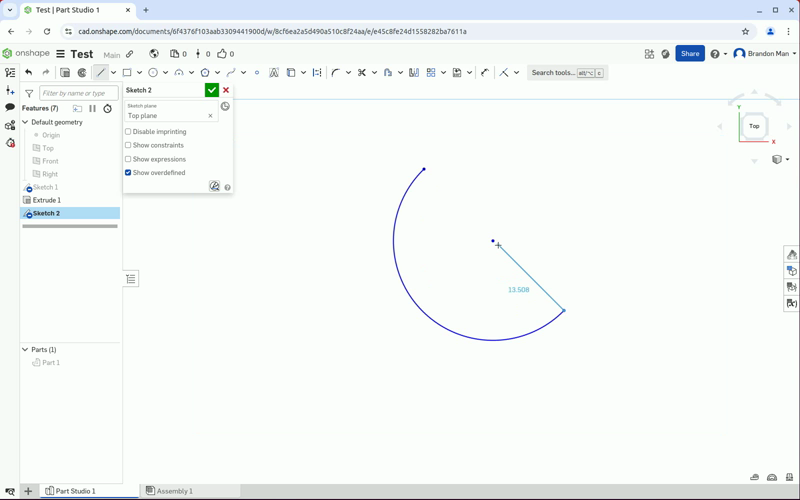
scroll(6)
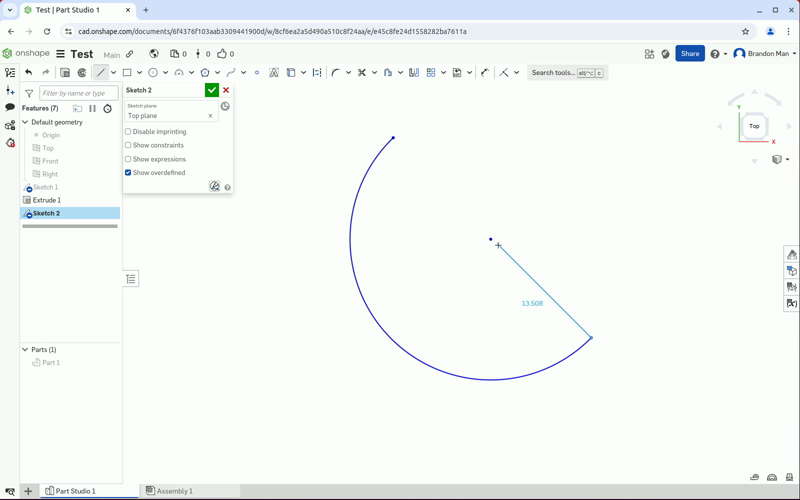
scroll(6)
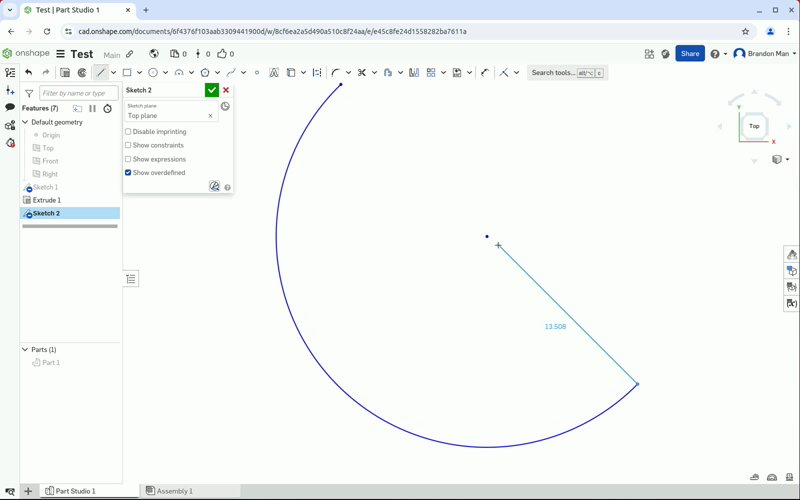
scroll(6)
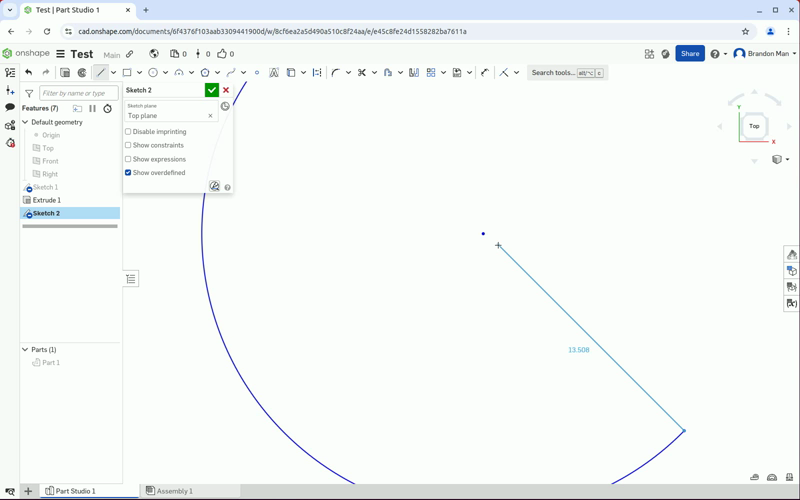
scroll(6)
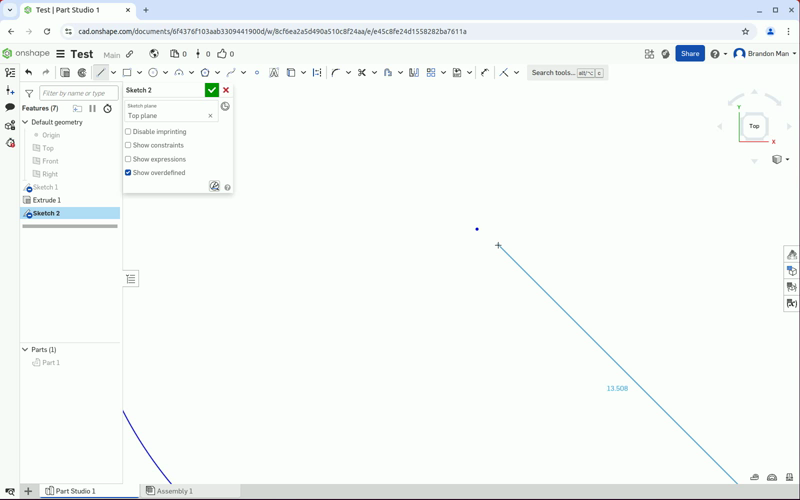
scroll(6)
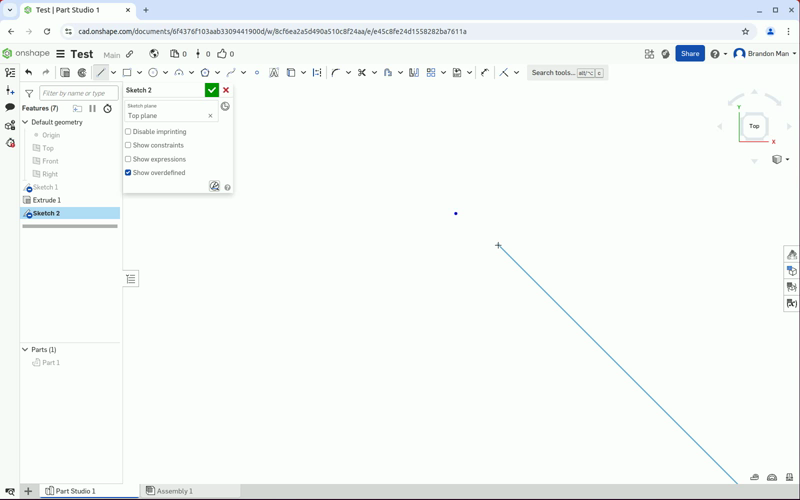
click(498, 244)
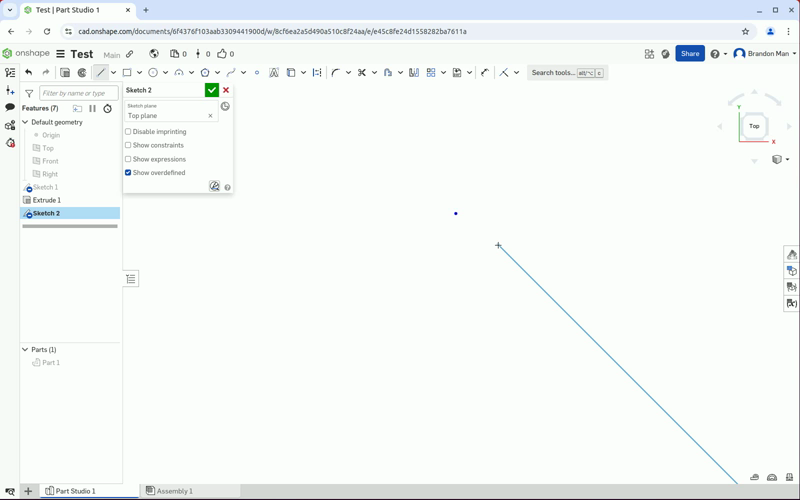
scroll(-6)
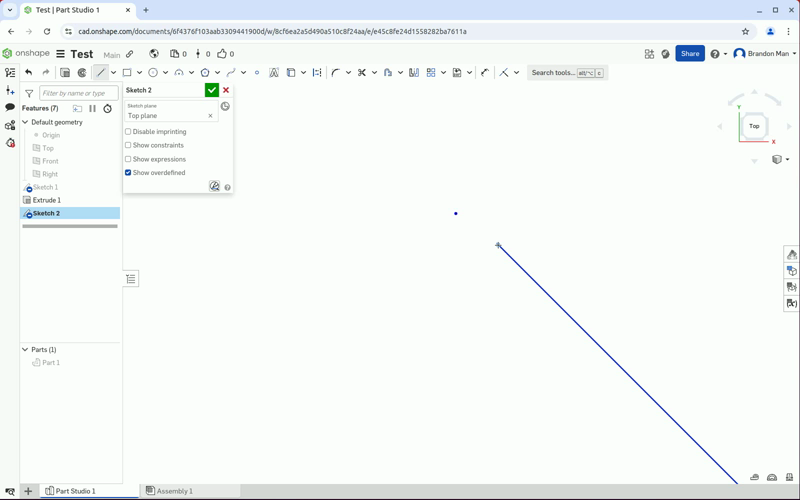
scroll(-6)
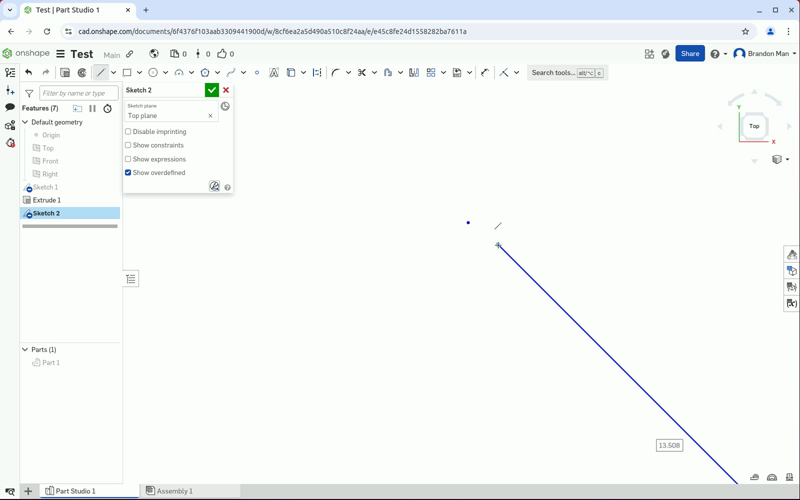
scroll(-6)
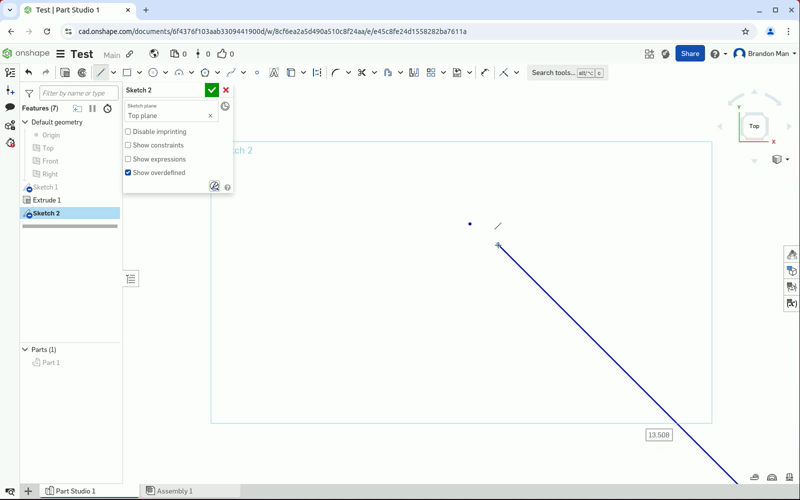
scroll(-6)
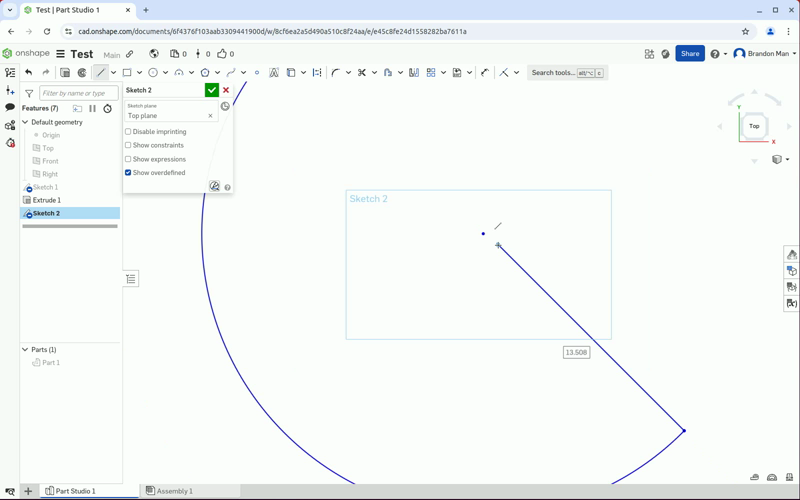
scroll(-6)
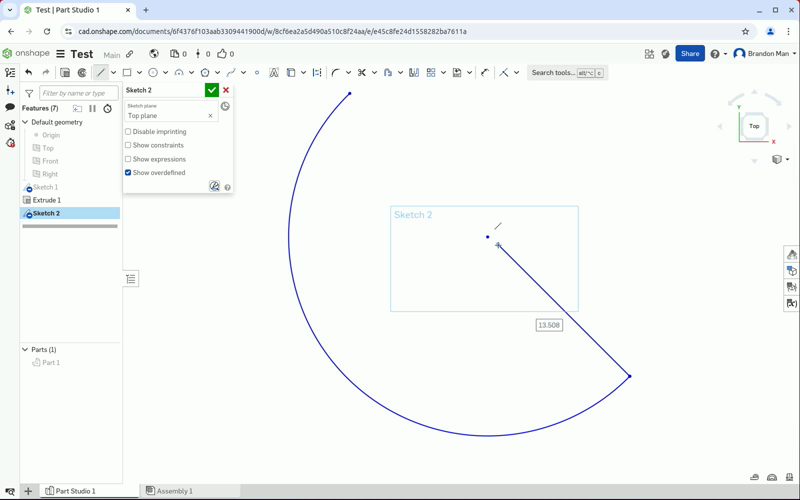
scroll(-6)
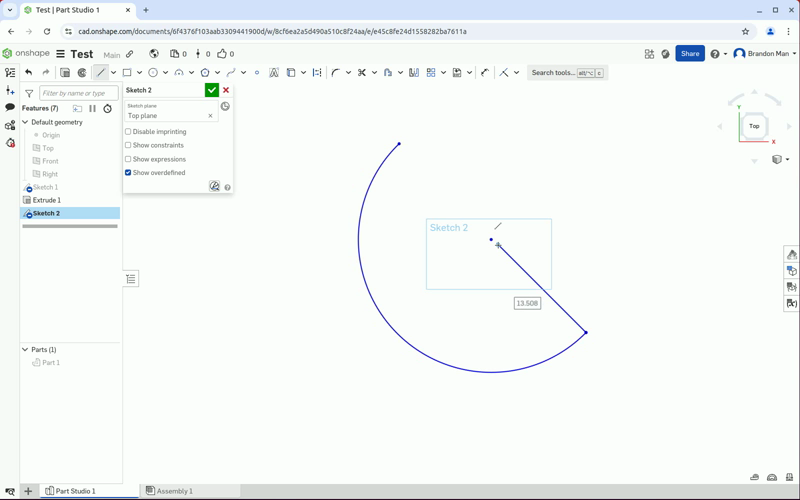
scroll(-6)
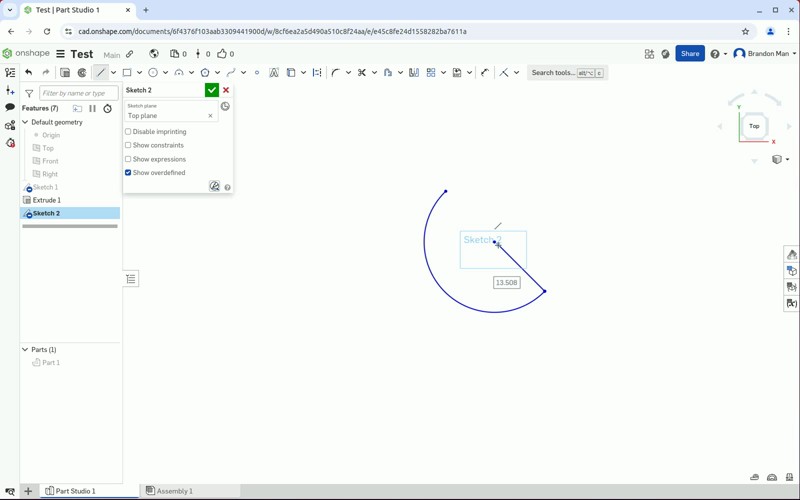
key_up(shift)
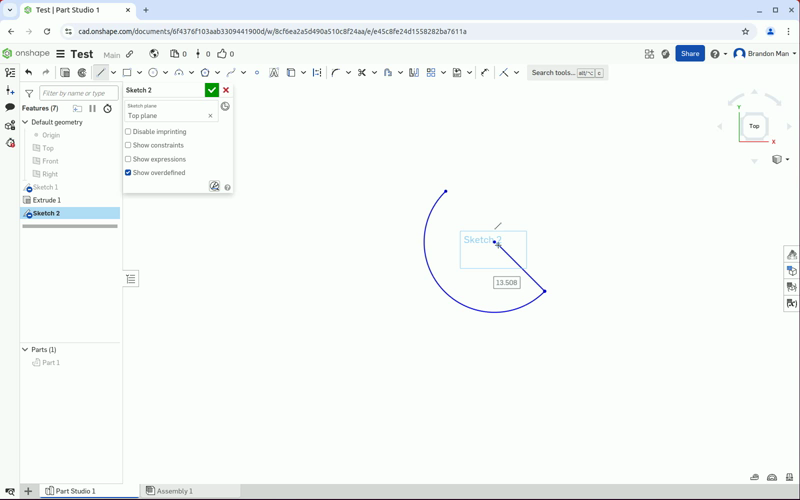
key(esc)
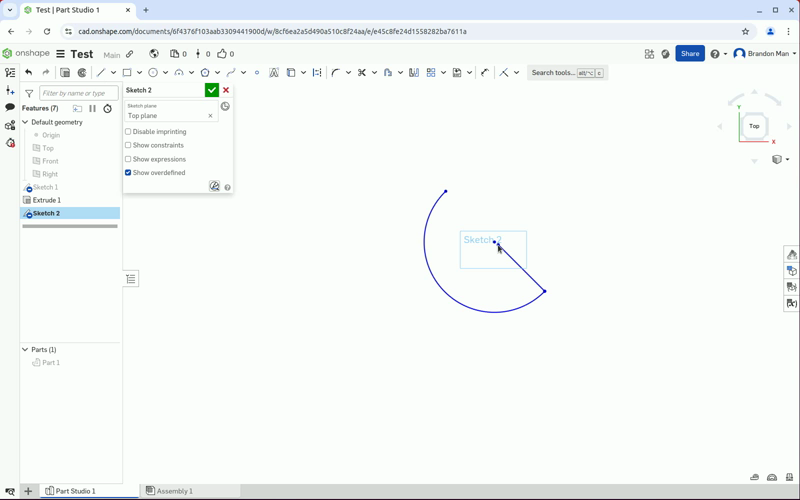
key(a)
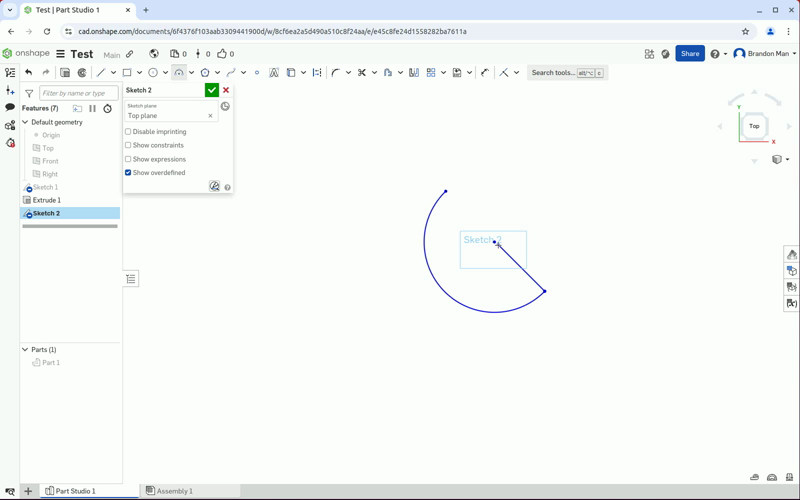
mouse_move(498, 244)
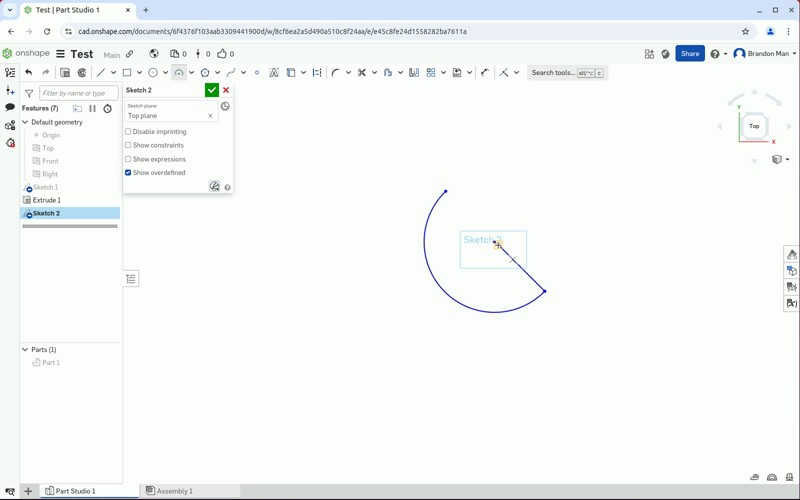
scroll(6)
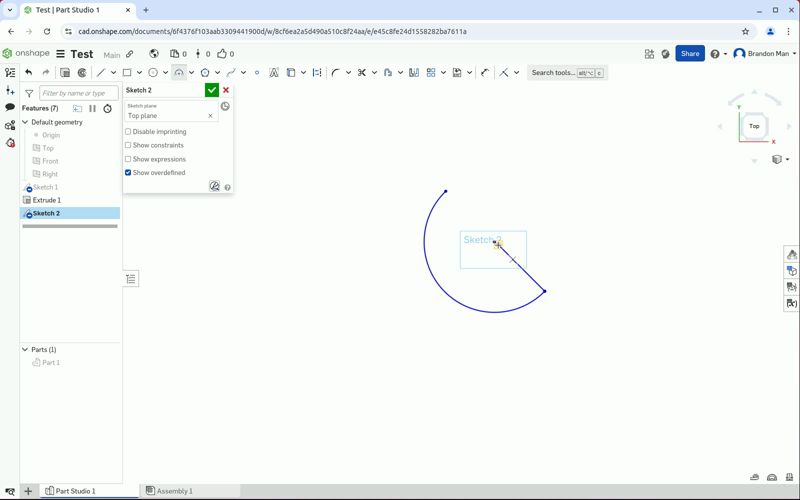
scroll(6)
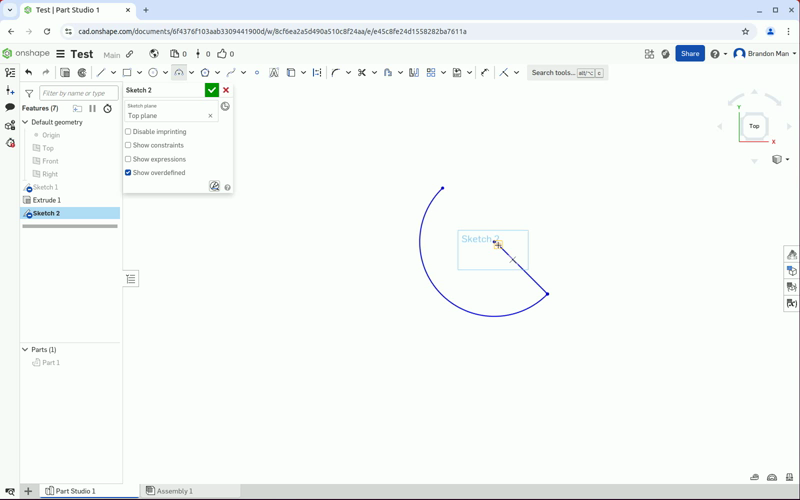
scroll(6)
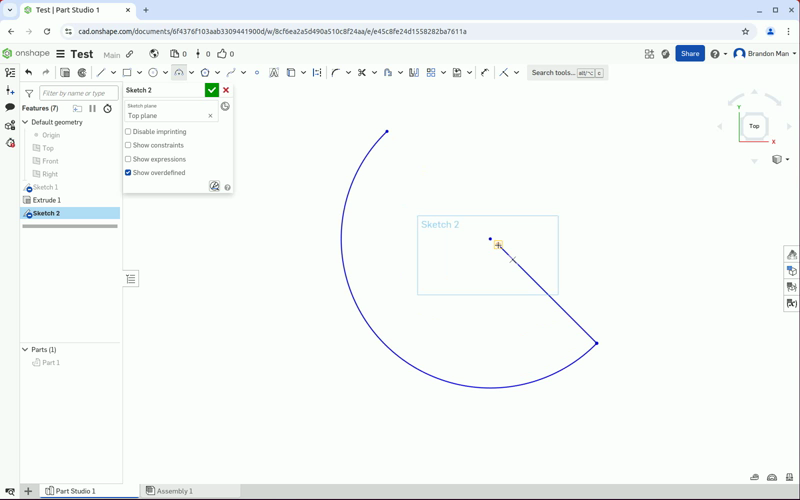
scroll(6)
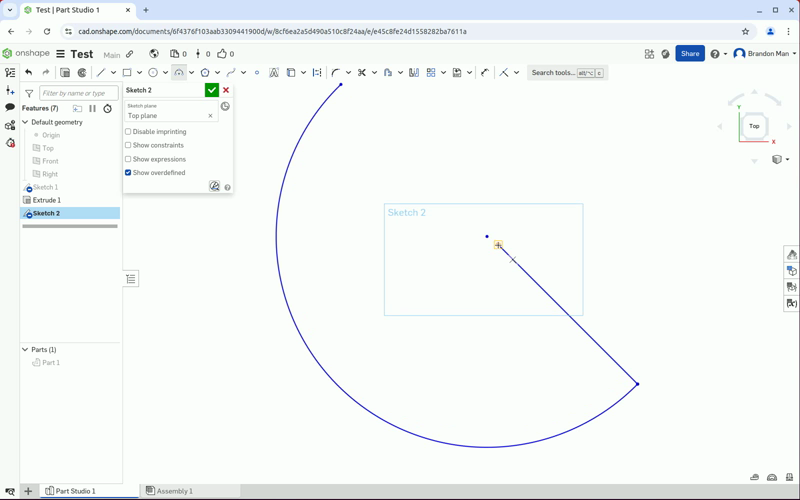
scroll(6)
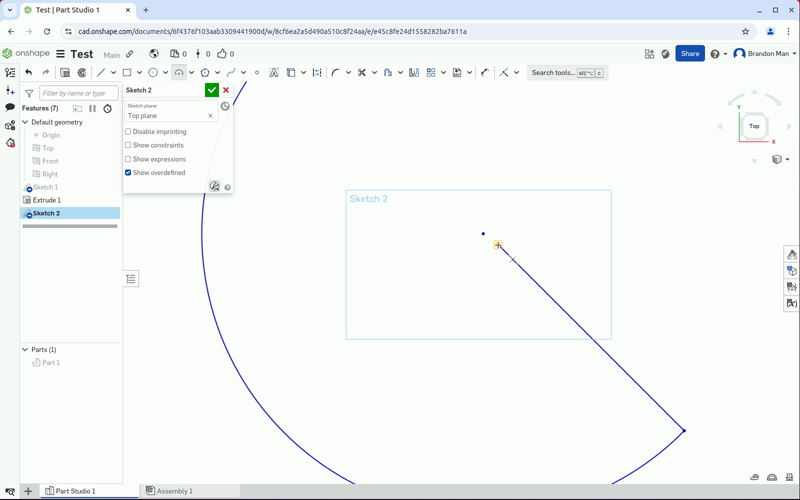
scroll(6)
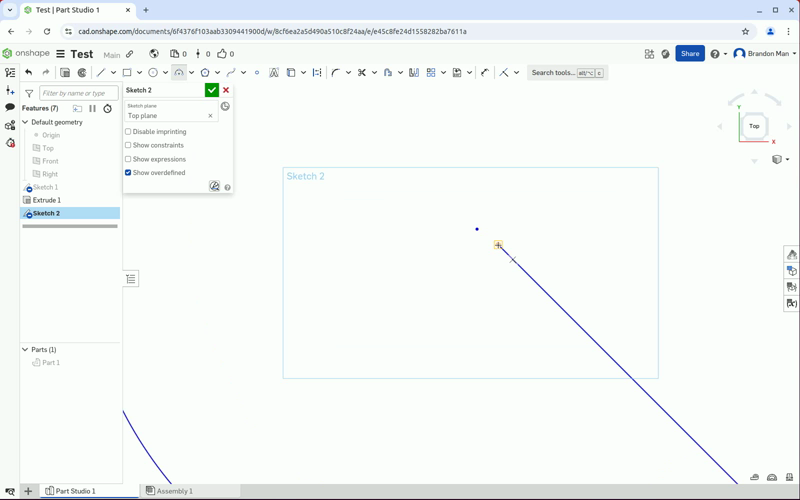
scroll(6)
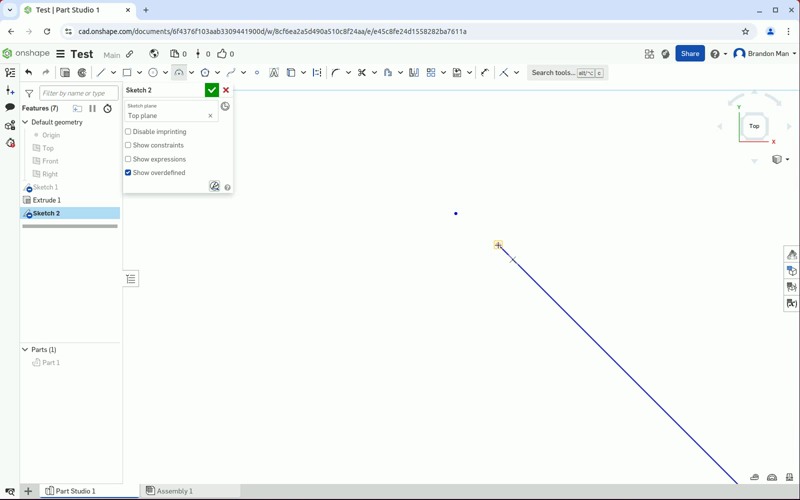
click(498, 244)
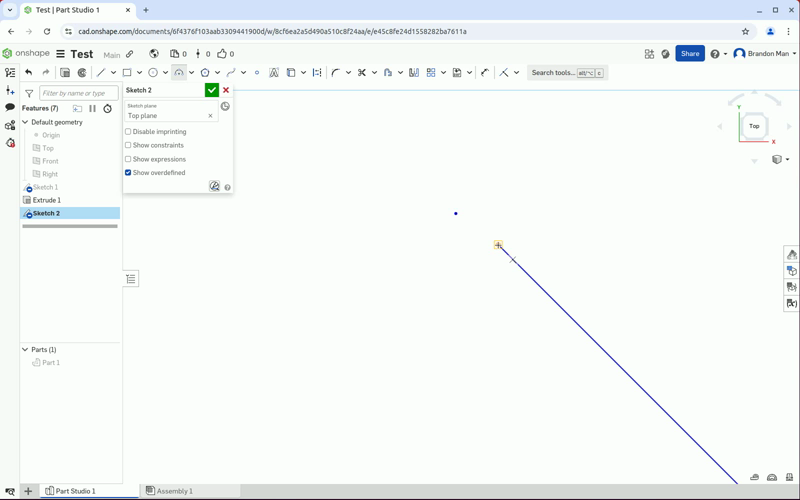
scroll(-6)
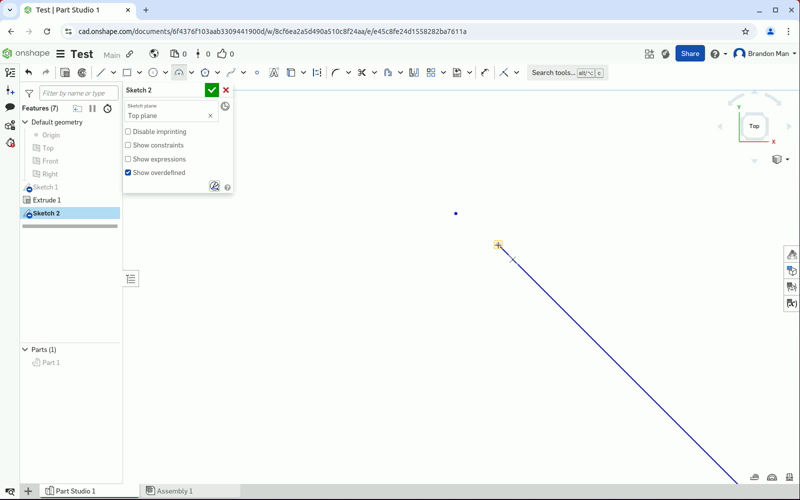
scroll(-6)
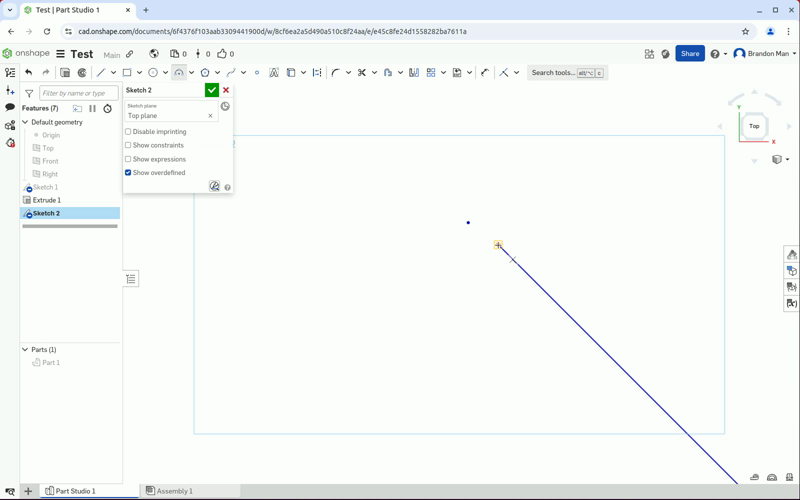
scroll(-6)
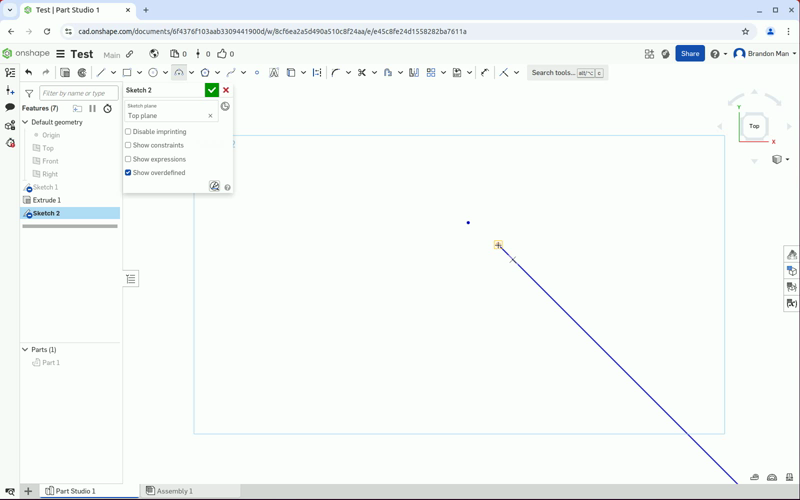
scroll(-6)
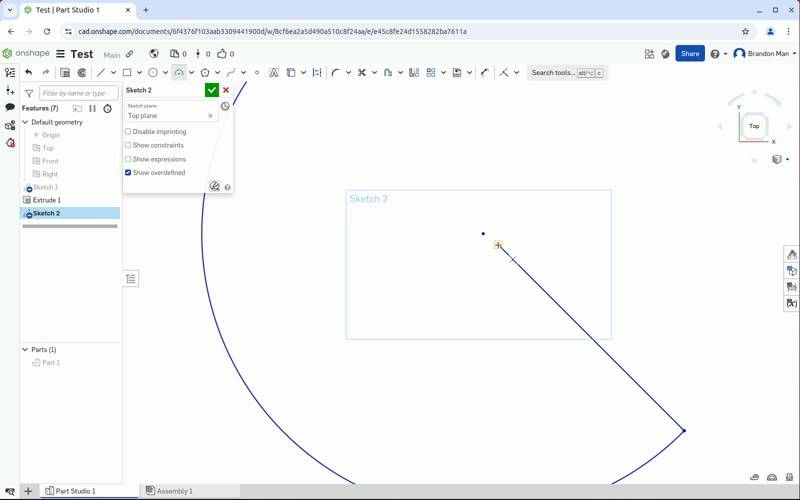
scroll(-6)
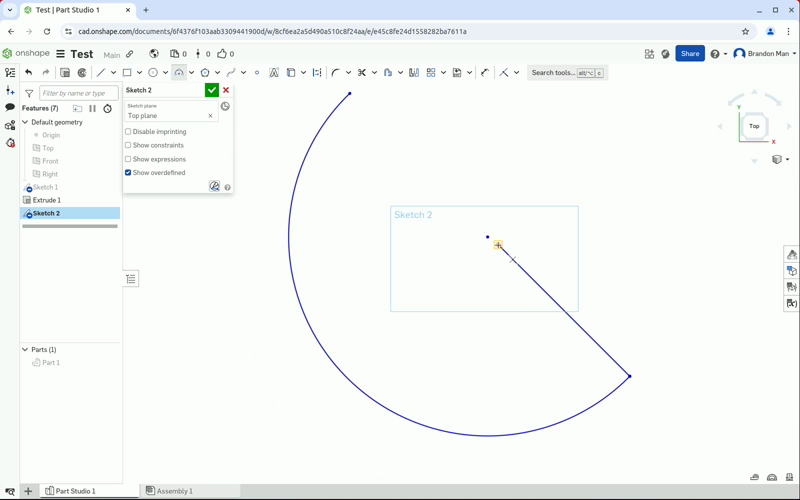
scroll(-6)
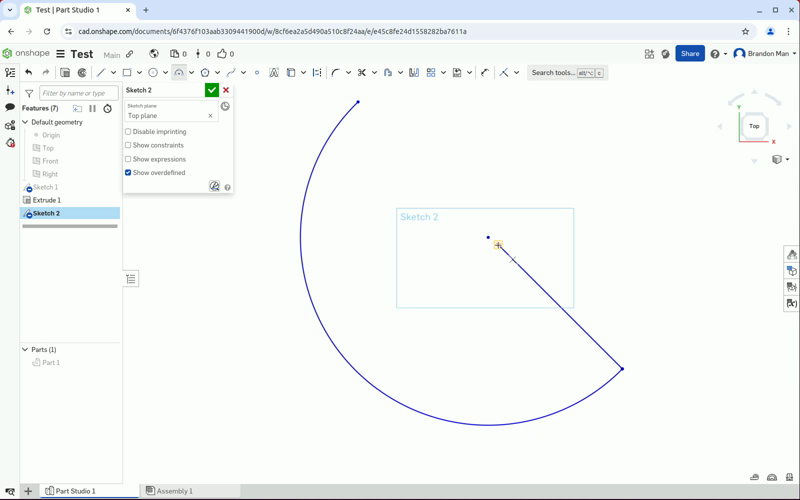
scroll(-6)
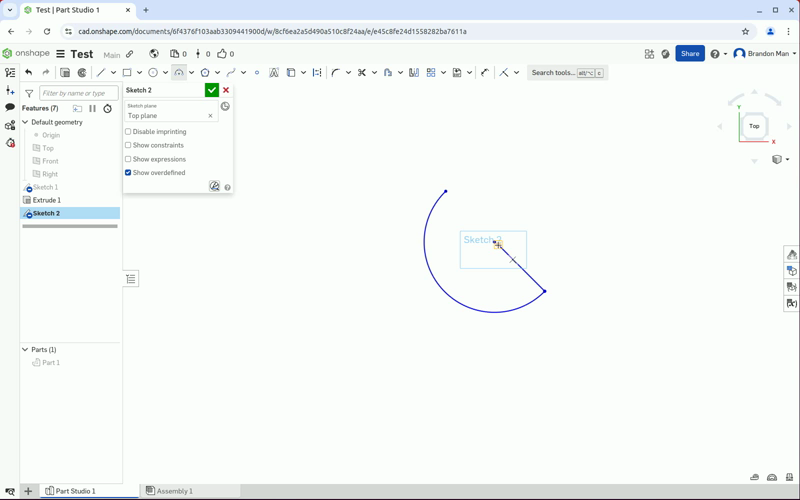
key_down(shift)
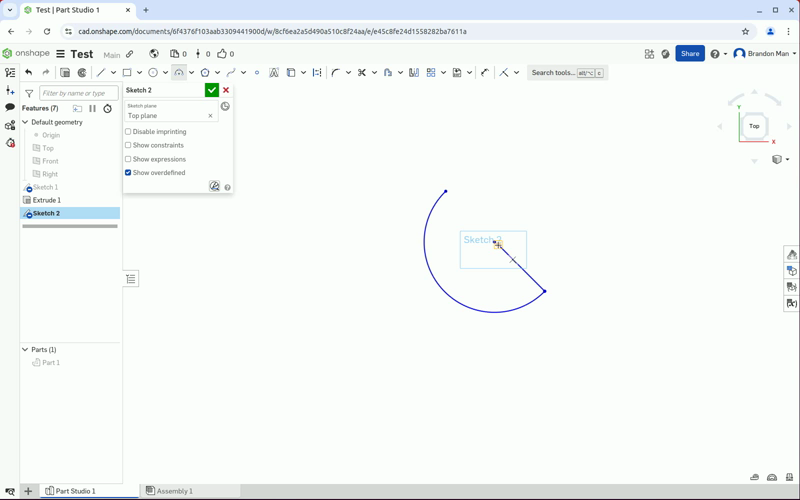
mouse_move(492, 238)
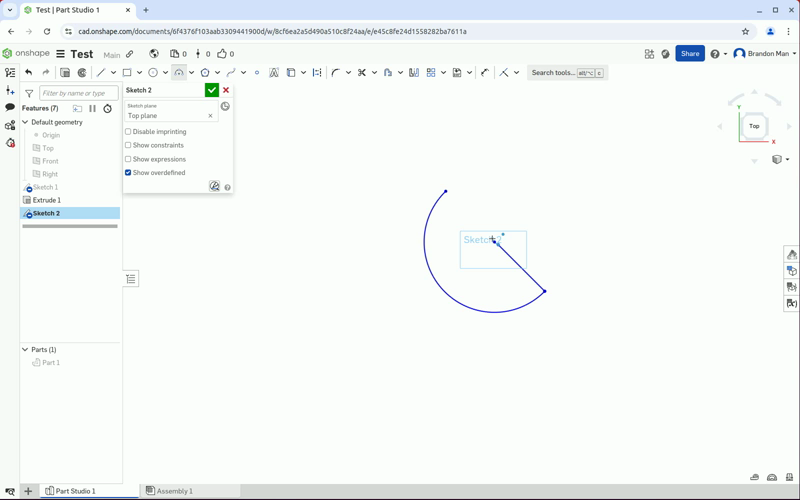
scroll(6)
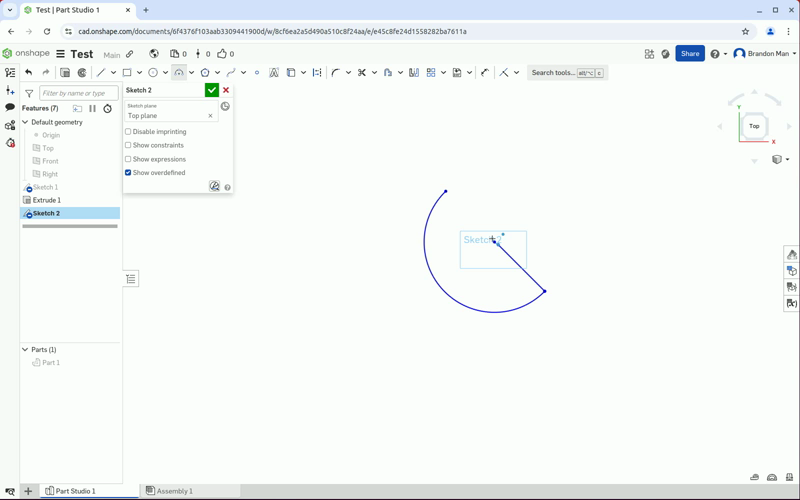
scroll(6)
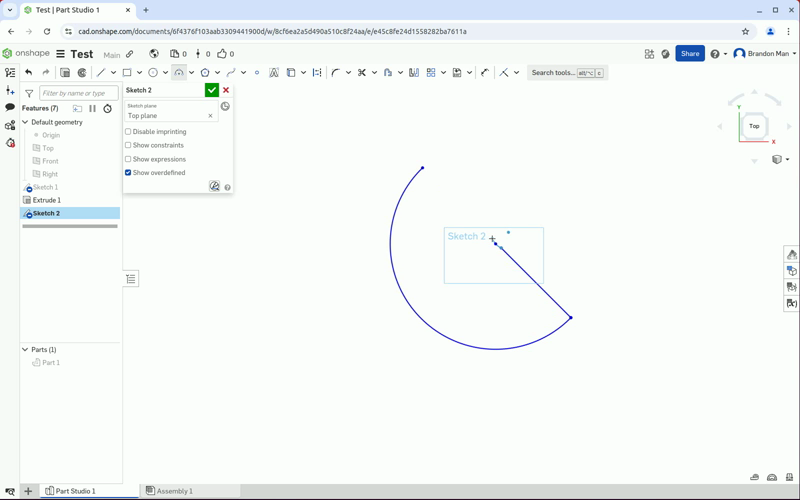
scroll(6)
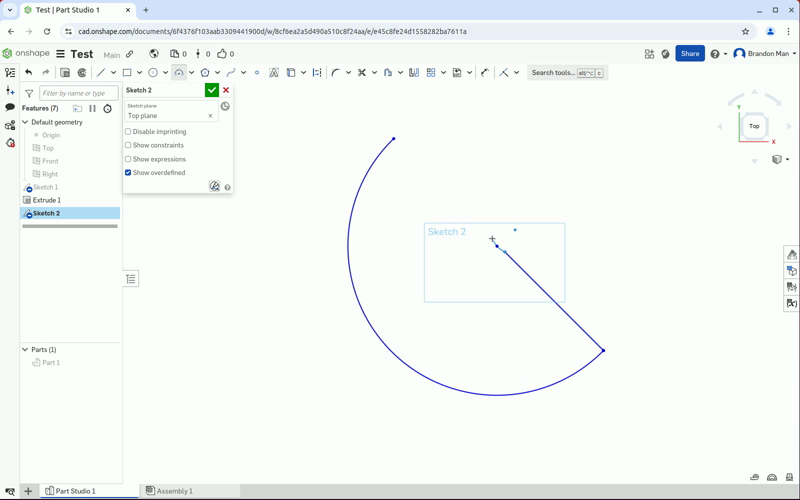
scroll(6)
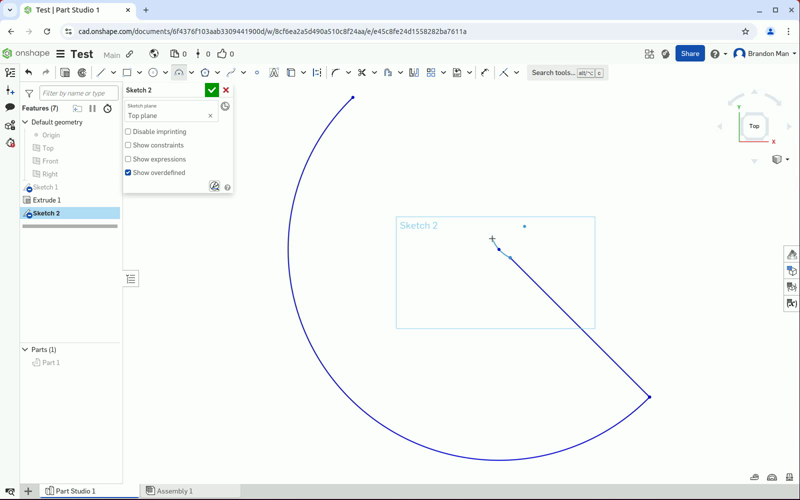
scroll(6)
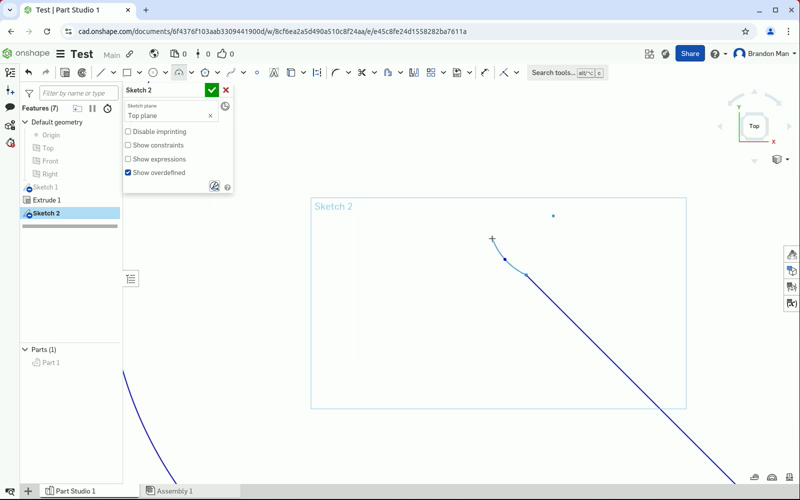
scroll(6)
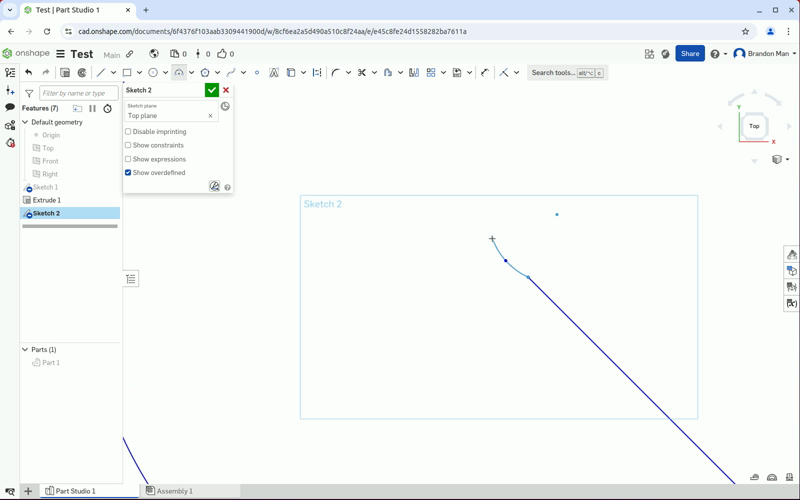
scroll(6)
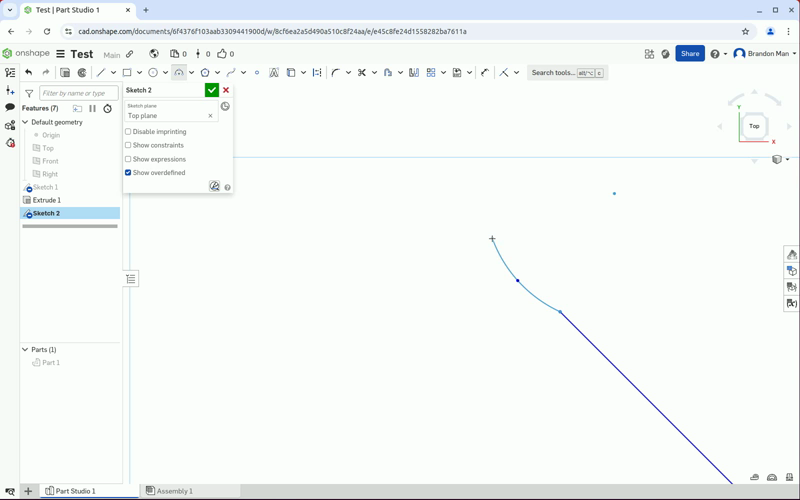
click(492, 238)
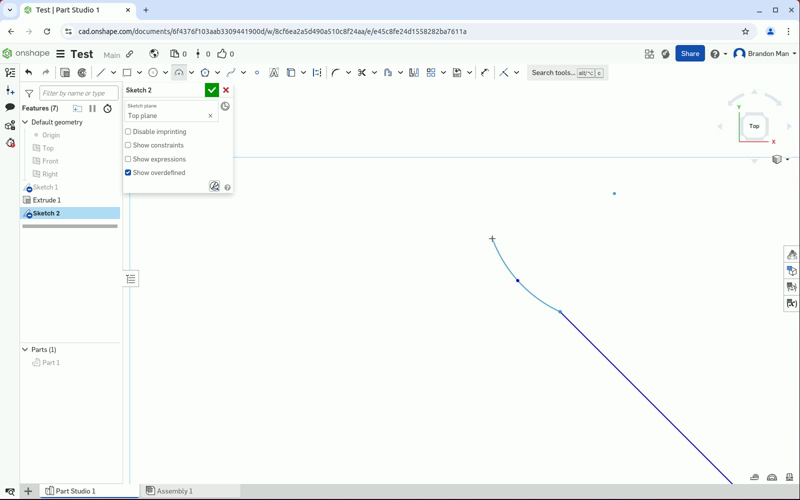
scroll(-6)
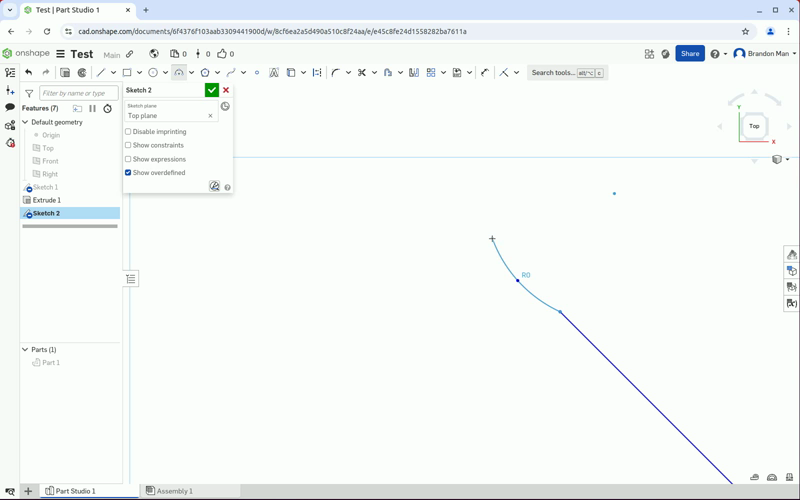
scroll(-6)
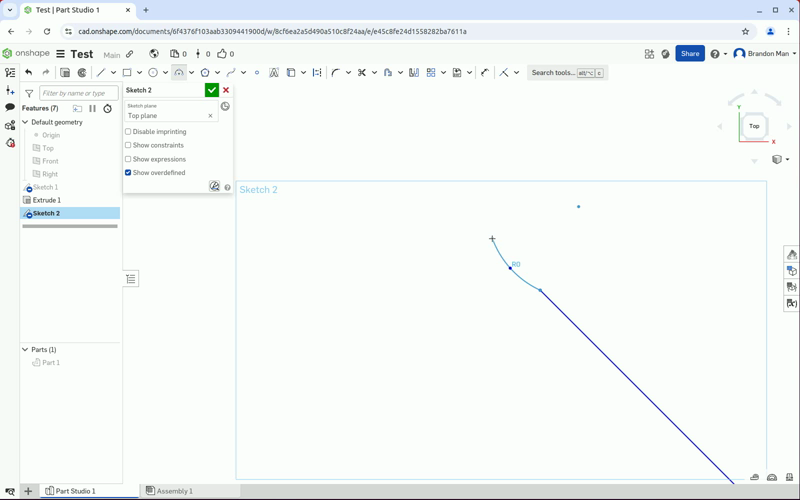
scroll(-6)
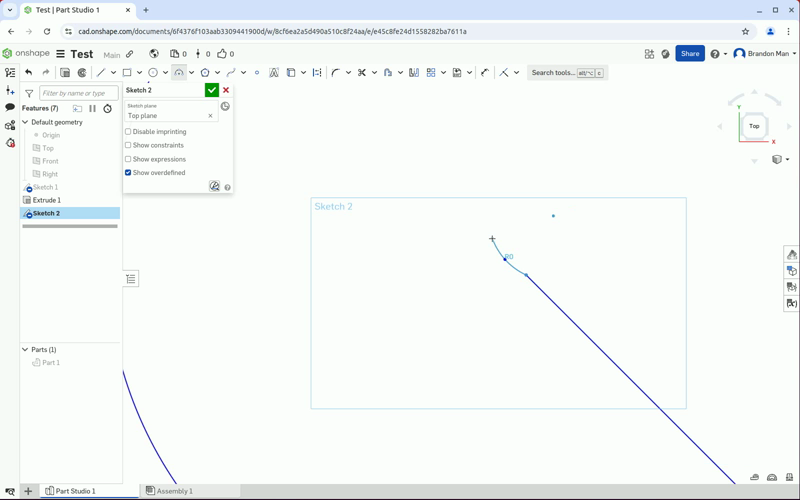
scroll(-6)
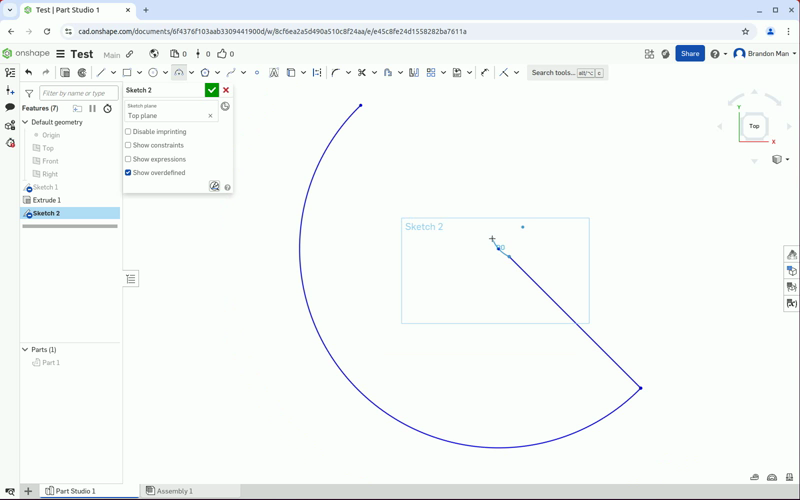
scroll(-6)
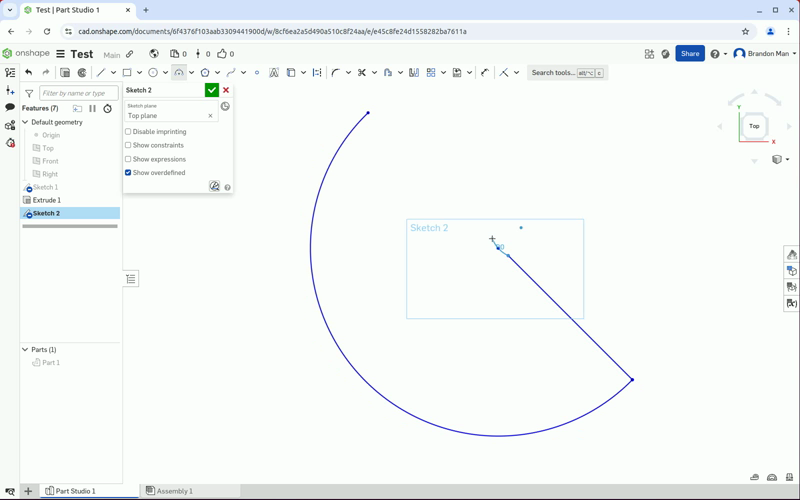
scroll(-6)
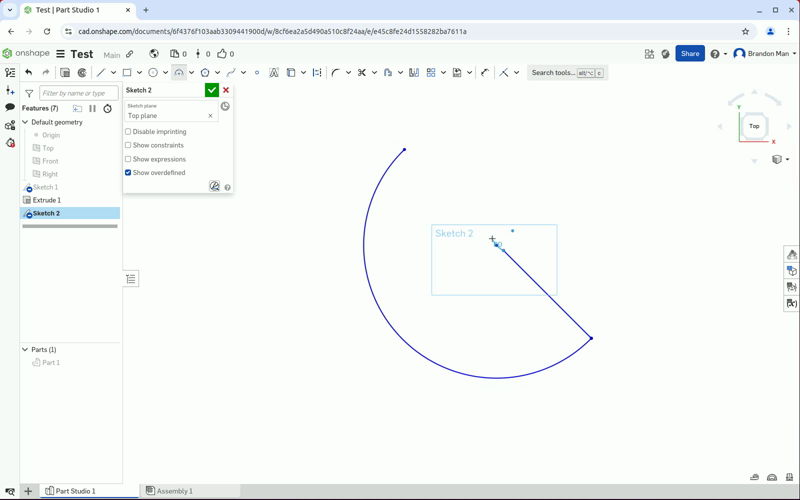
scroll(-6)
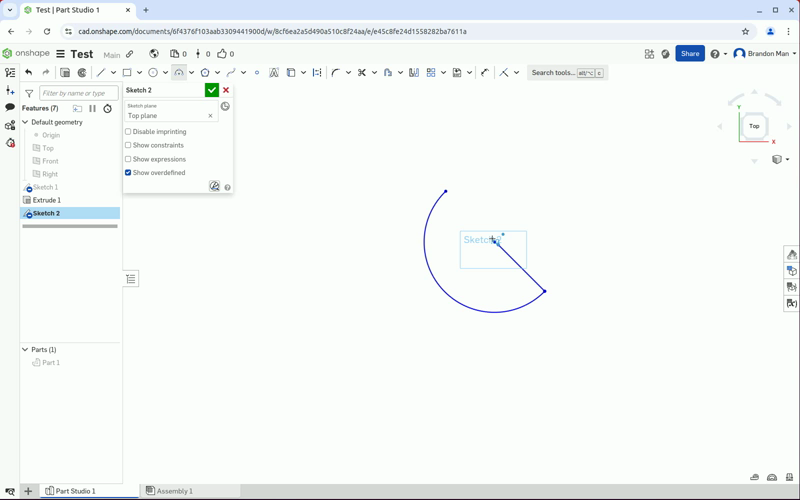
mouse_move(491, 245)
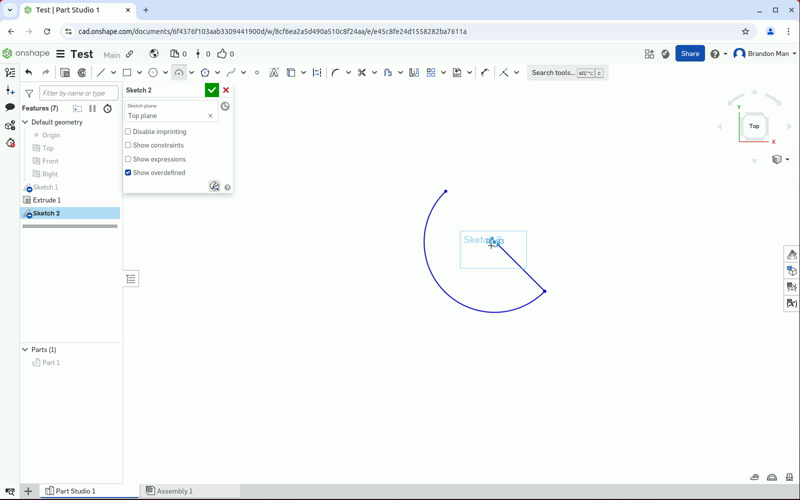
click(491, 245)
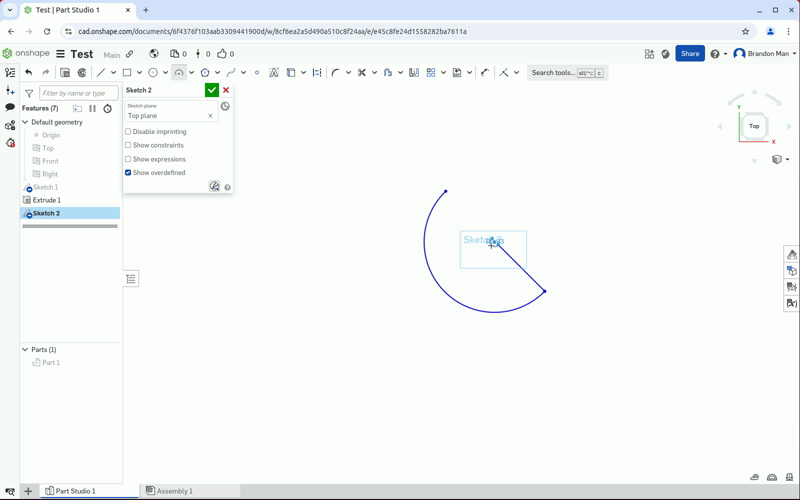
key_up(shift)
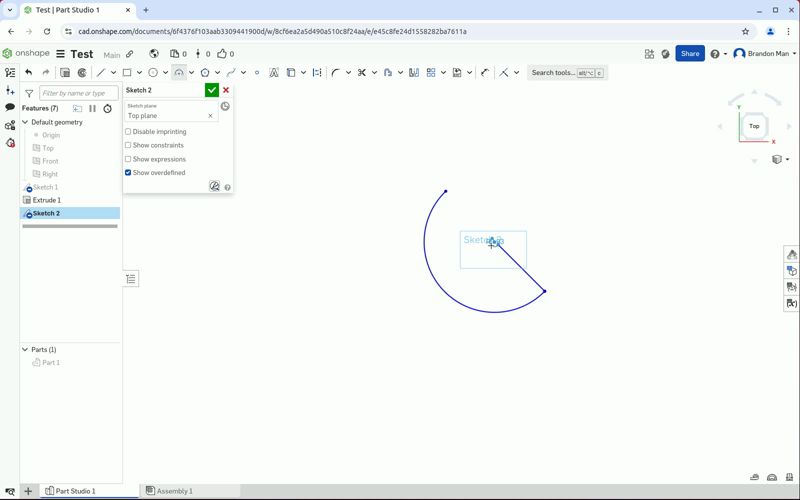
key(esc)
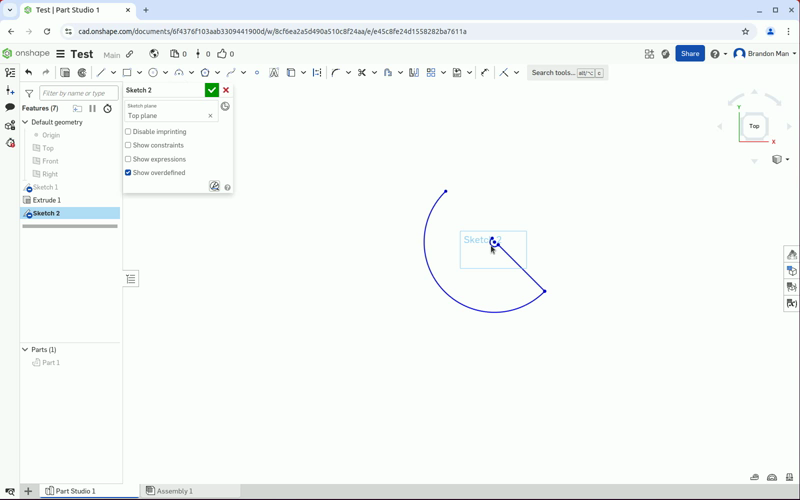
key(l)
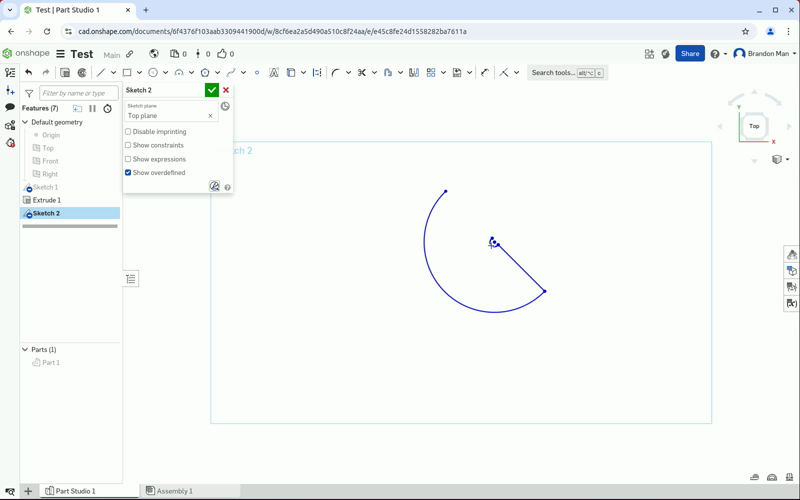
mouse_move(492, 238)
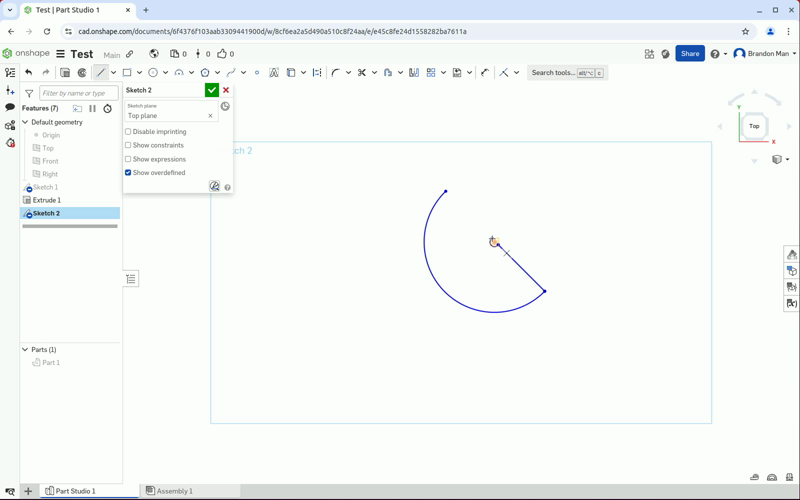
scroll(6)
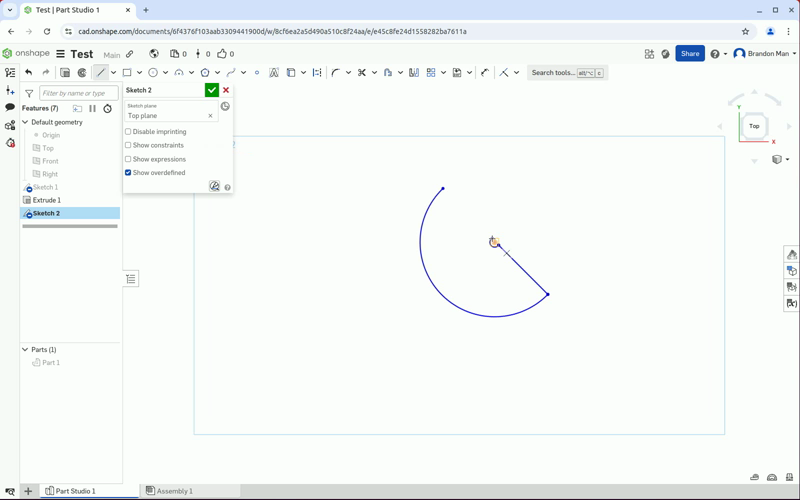
scroll(6)
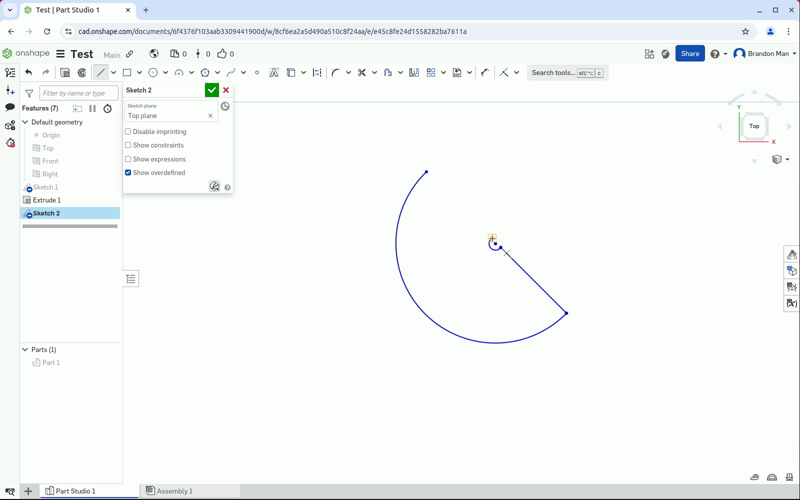
scroll(6)
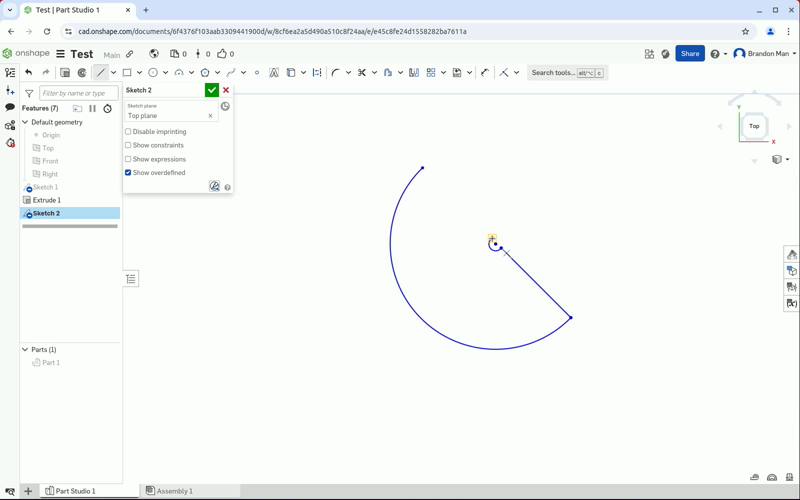
scroll(6)
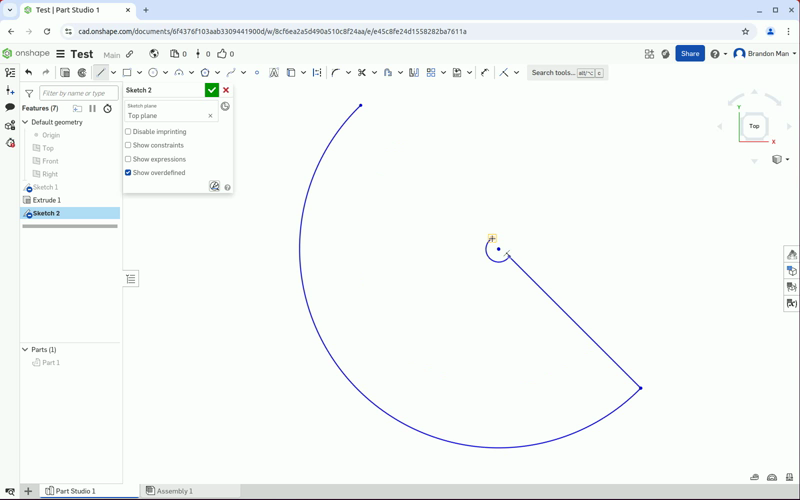
scroll(6)
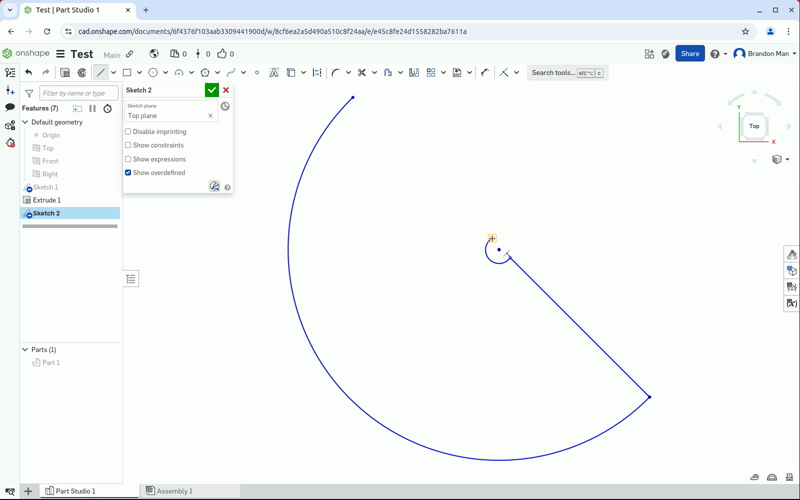
scroll(6)
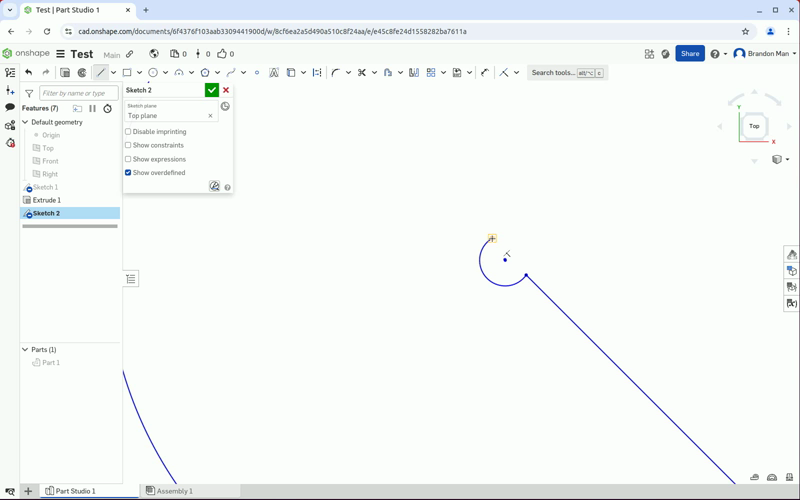
scroll(6)
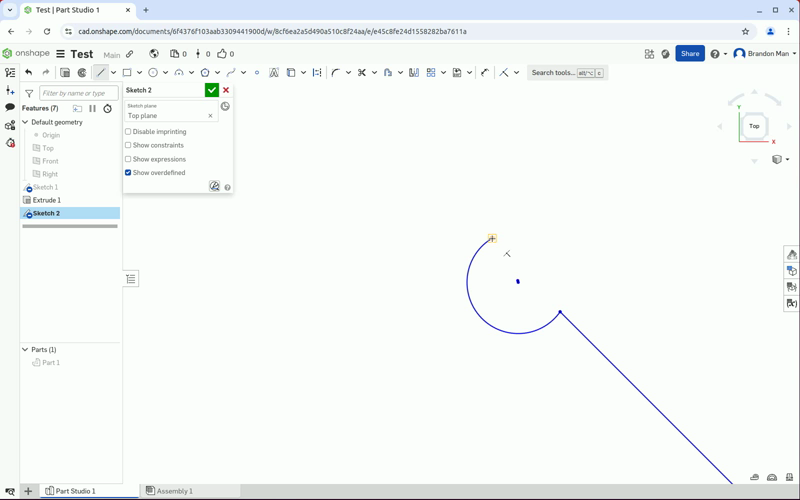
click(492, 238)
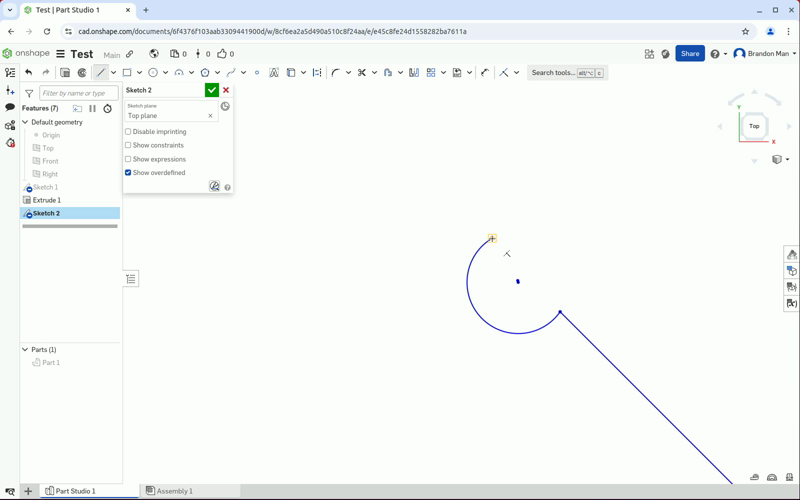
scroll(-6)
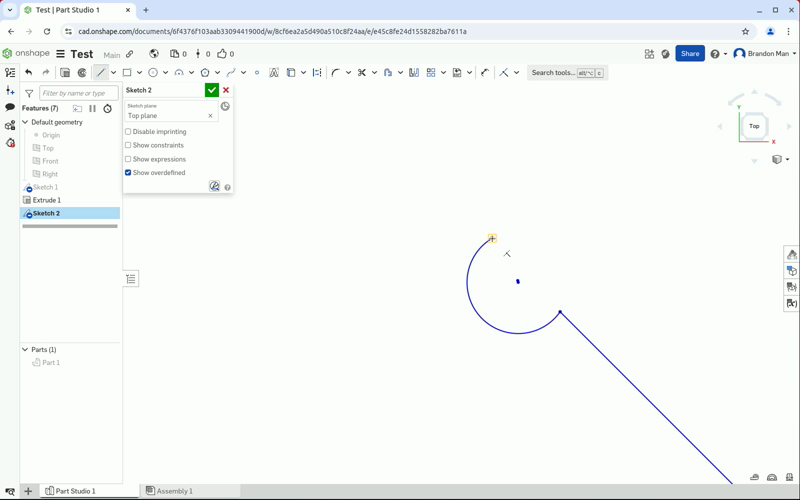
scroll(-6)
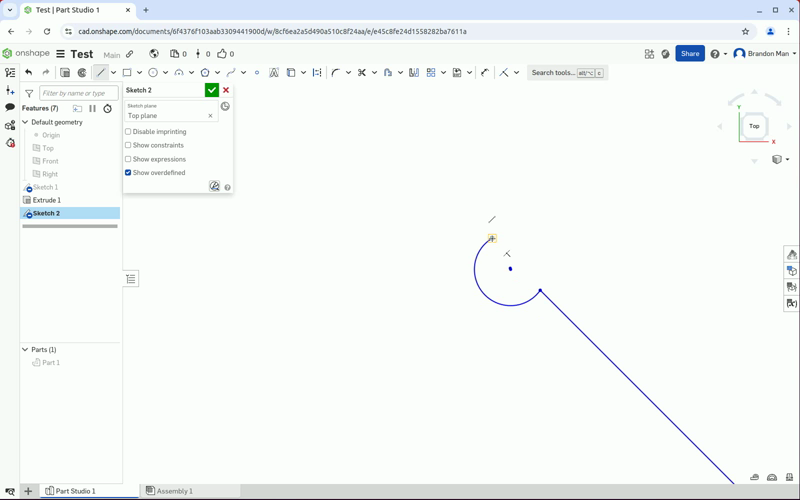
scroll(-6)
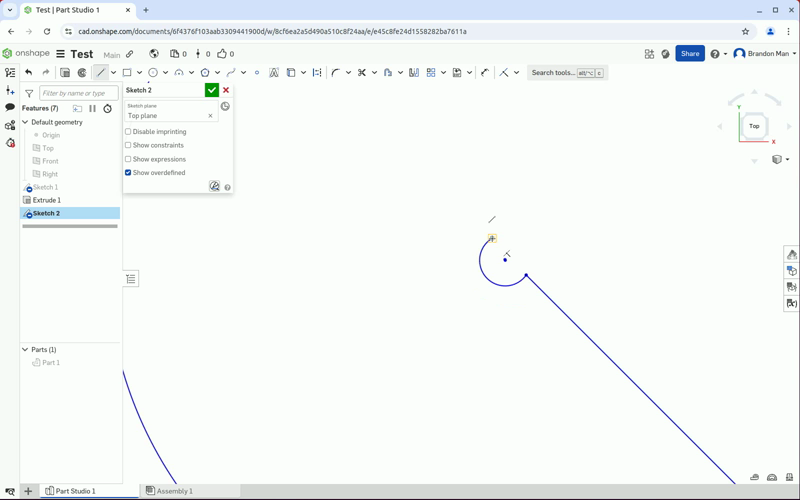
scroll(-6)
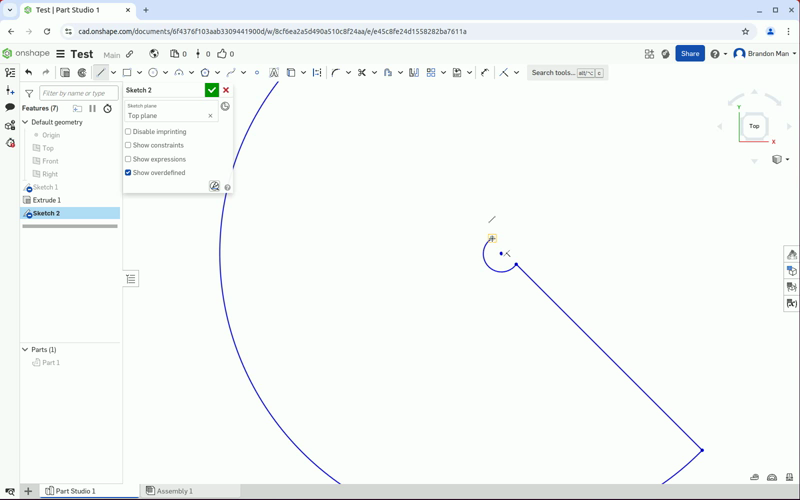
scroll(-6)
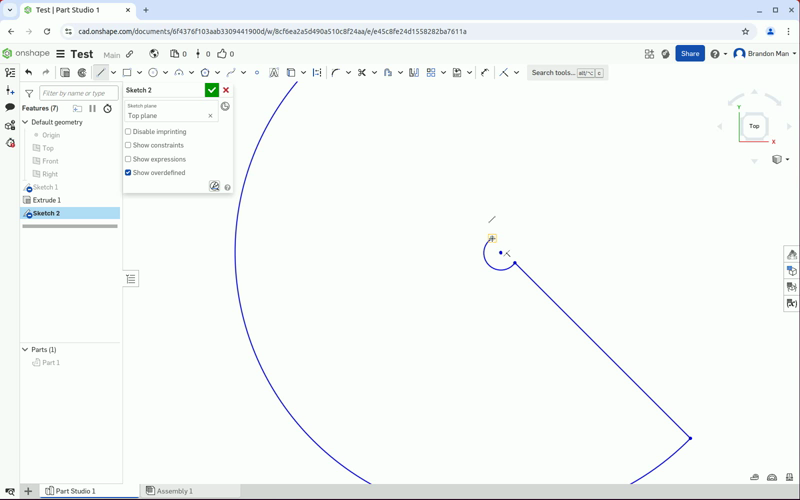
scroll(-6)
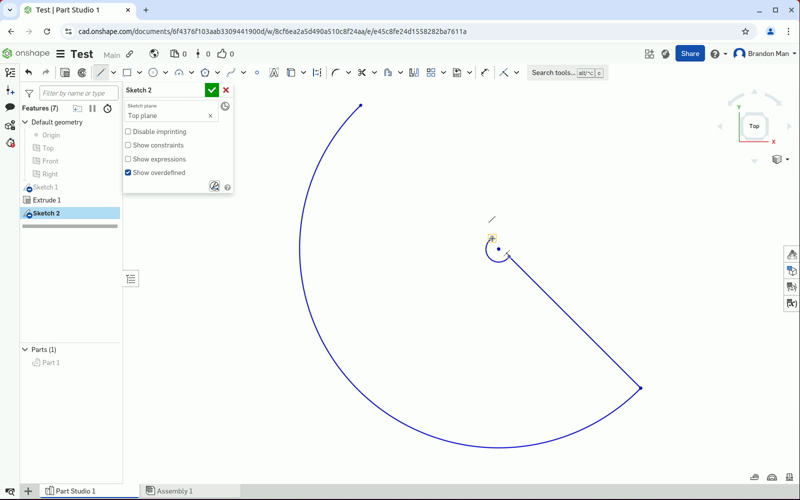
scroll(-6)
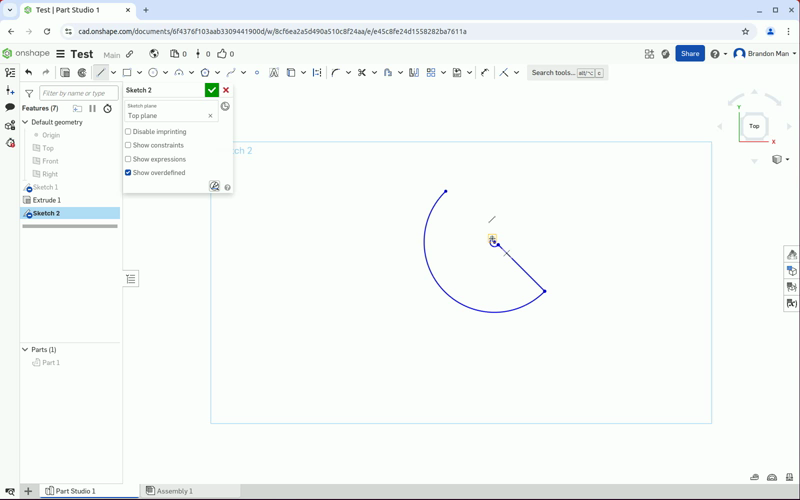
key_down(shift)
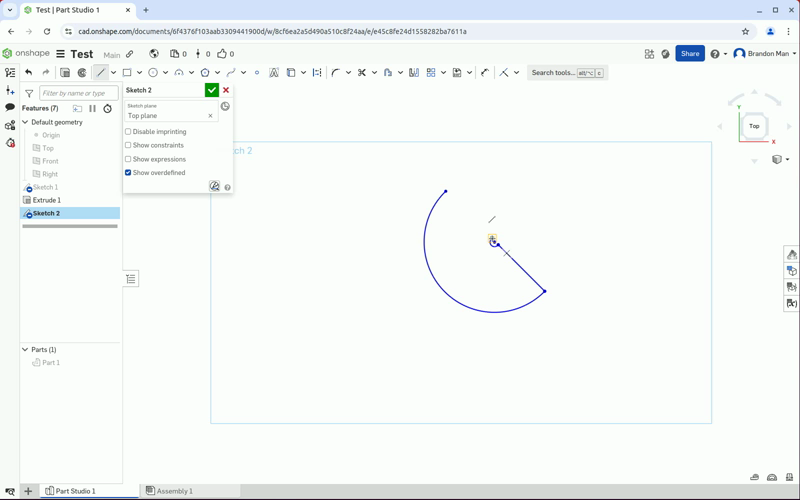
mouse_move(445, 191)
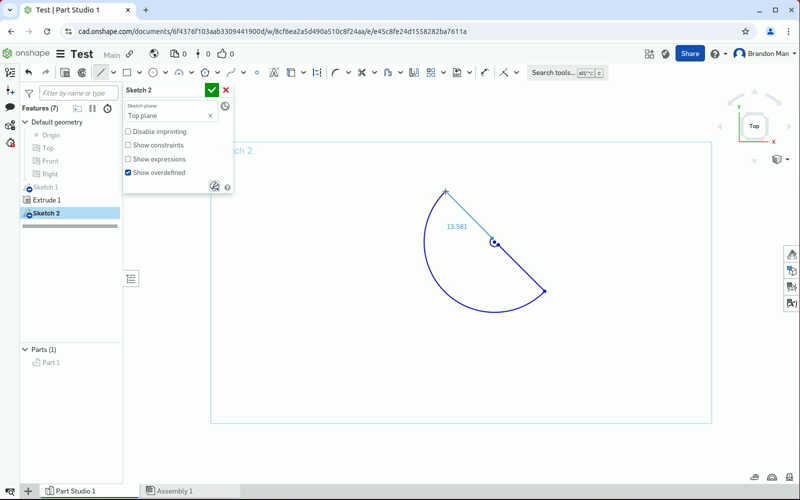
key_up(shift)
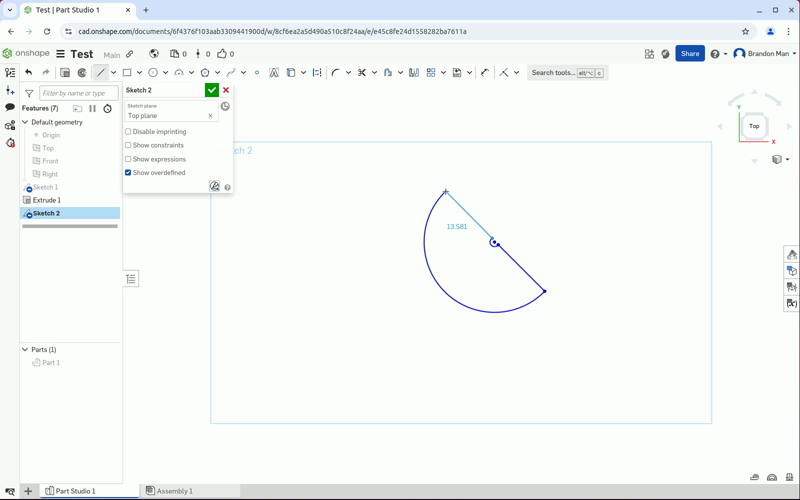
click(445, 191)
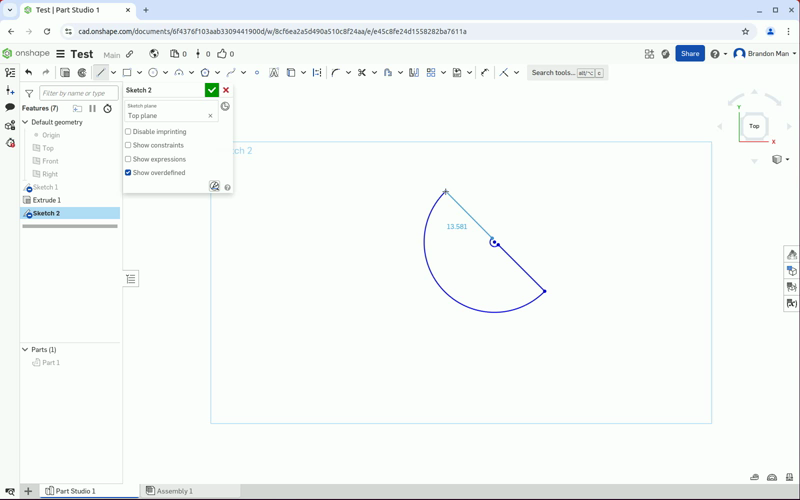
key(esc)
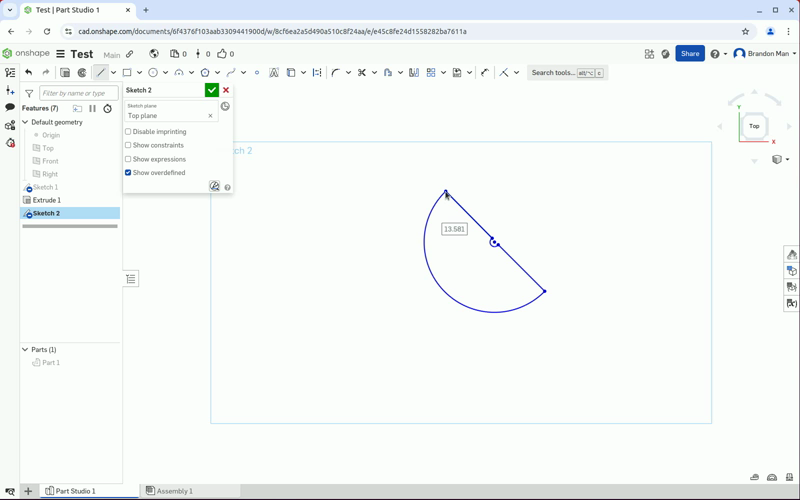
mouse_move(445, 204)
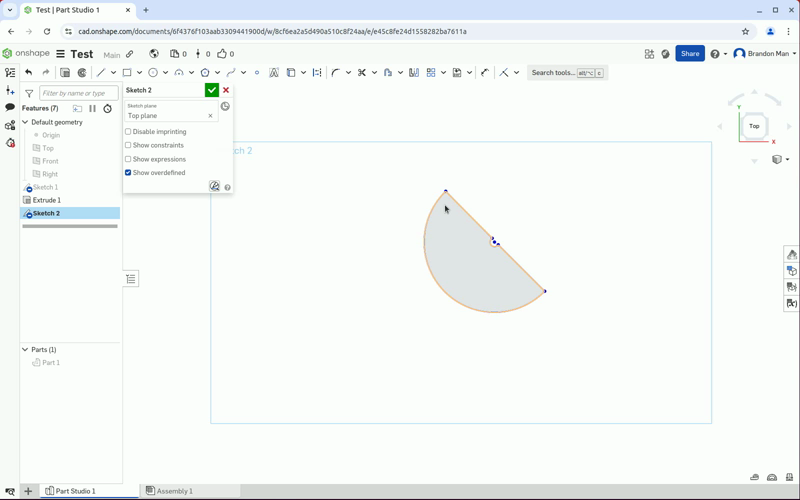
click(445, 204)
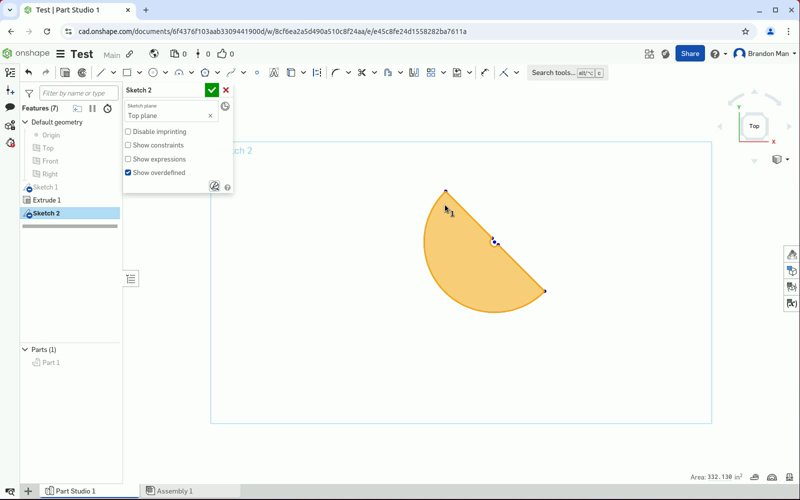
mouse_move(73, 352)
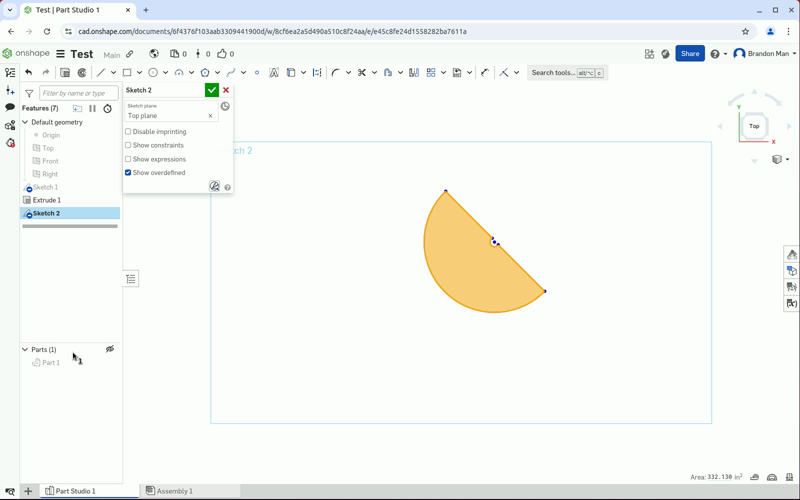
key(shift+y)
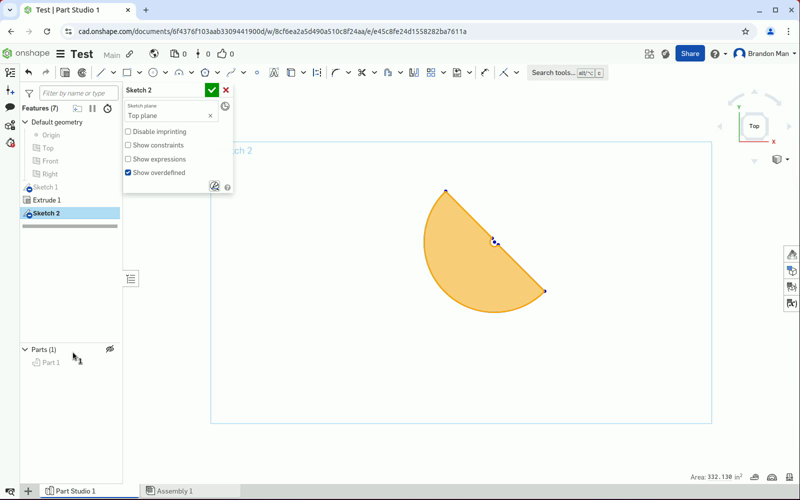
key(shift+e)
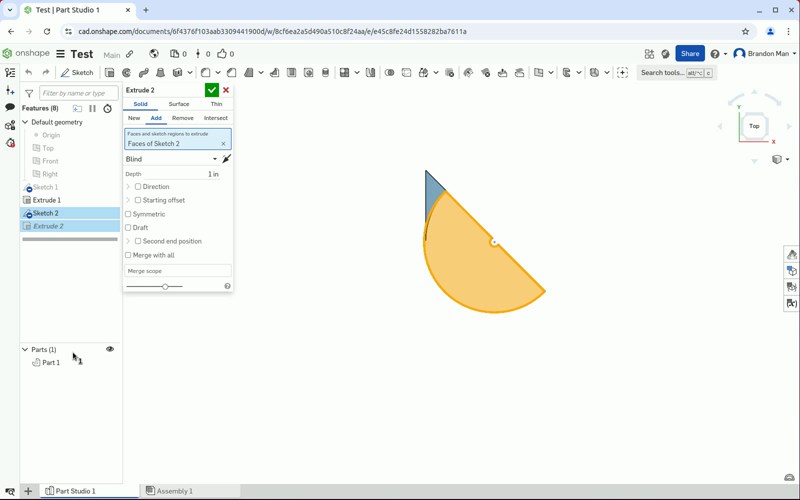
mouse_move(143, 106)
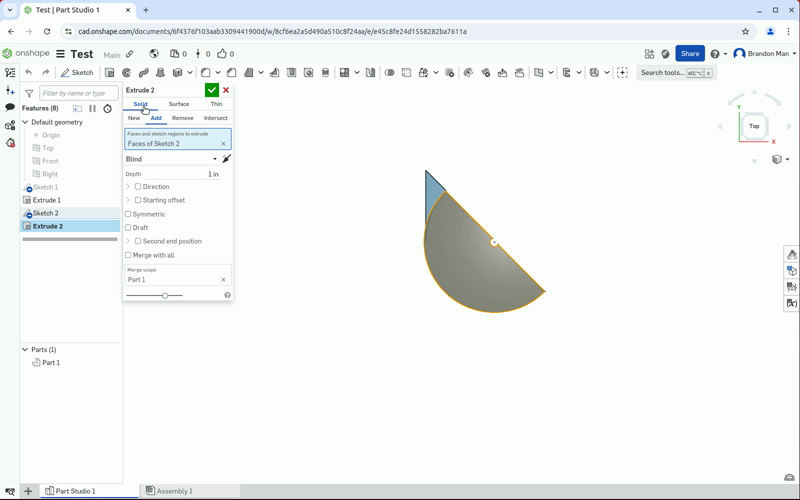
click(143, 106)
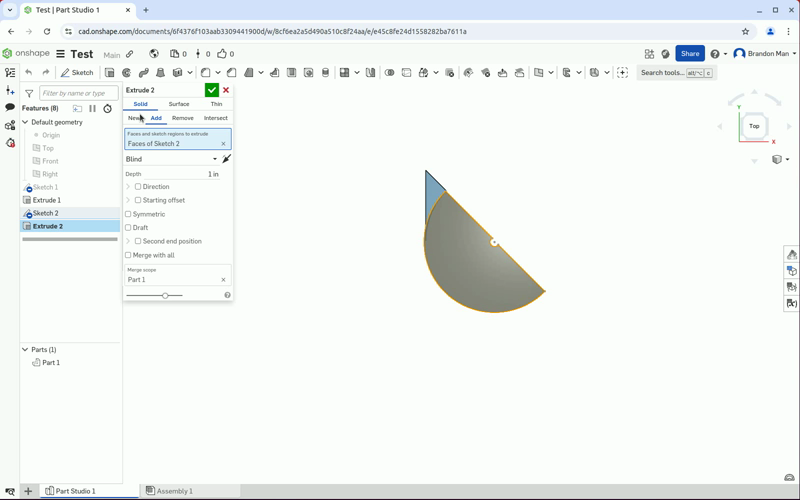
mouse_move(137, 120)
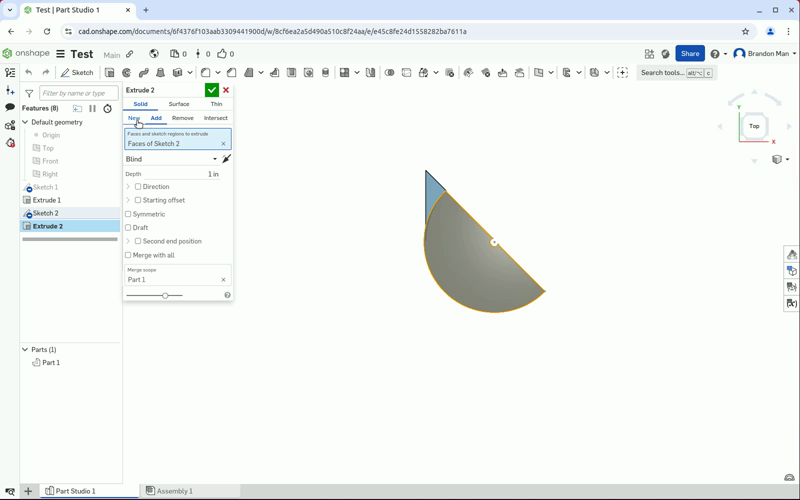
click(137, 120)
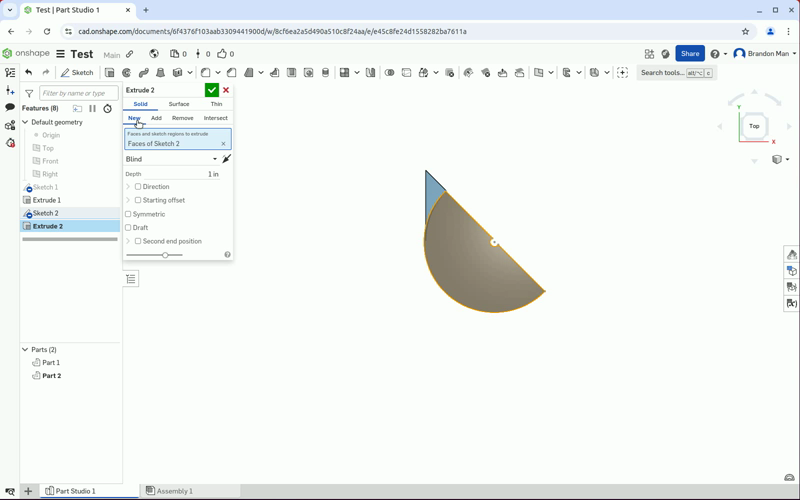
key(tab, 4)
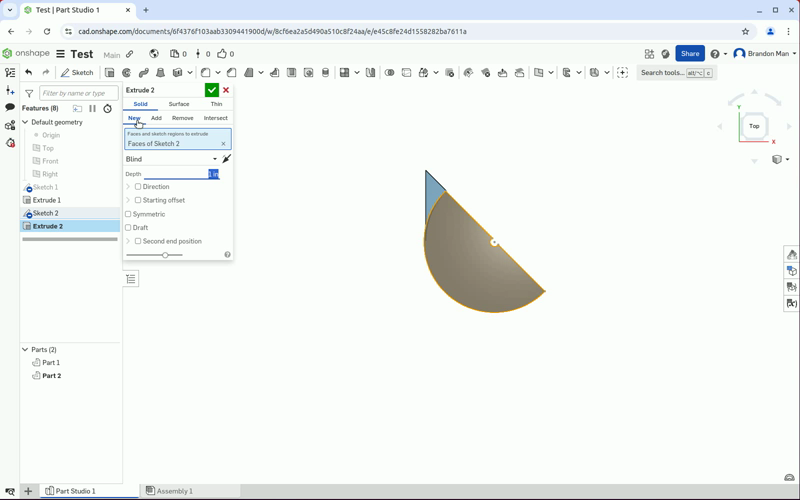
text(0.963)
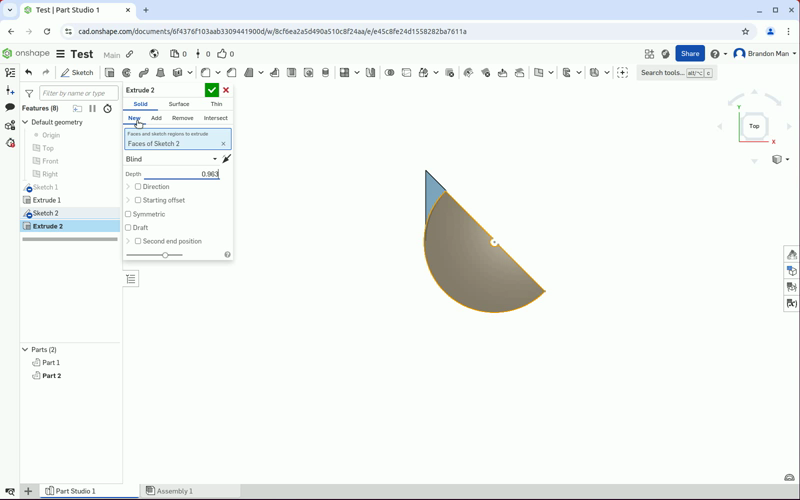
key(enter)
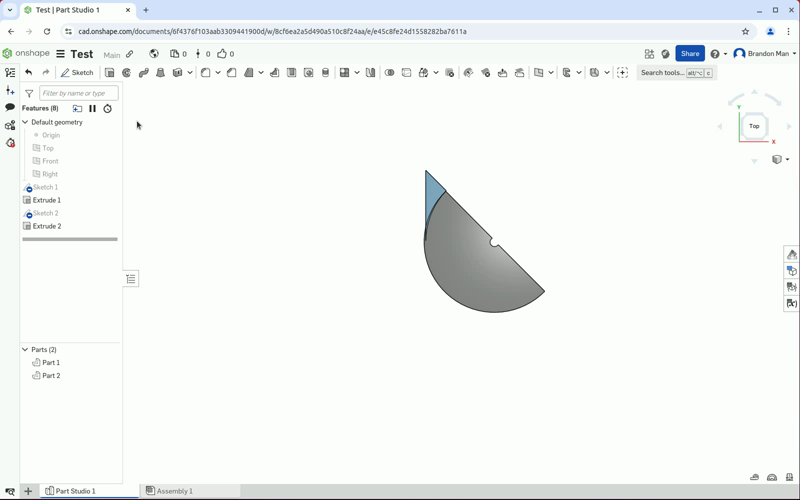
key(shift+h)
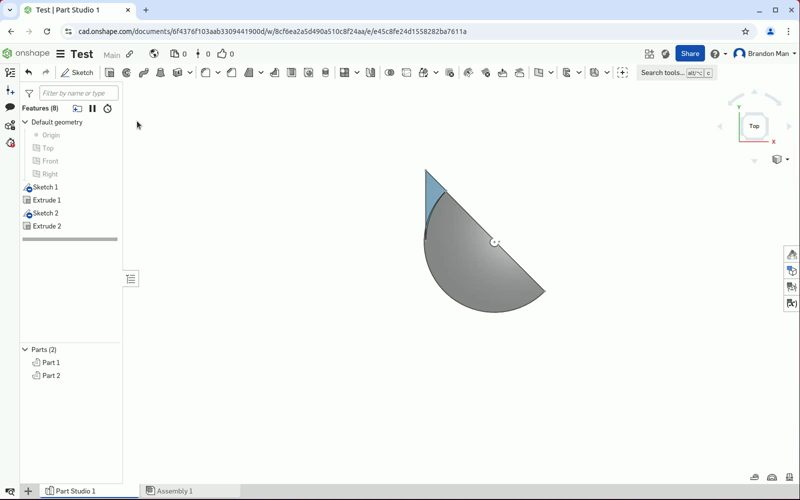
key(shift+h)
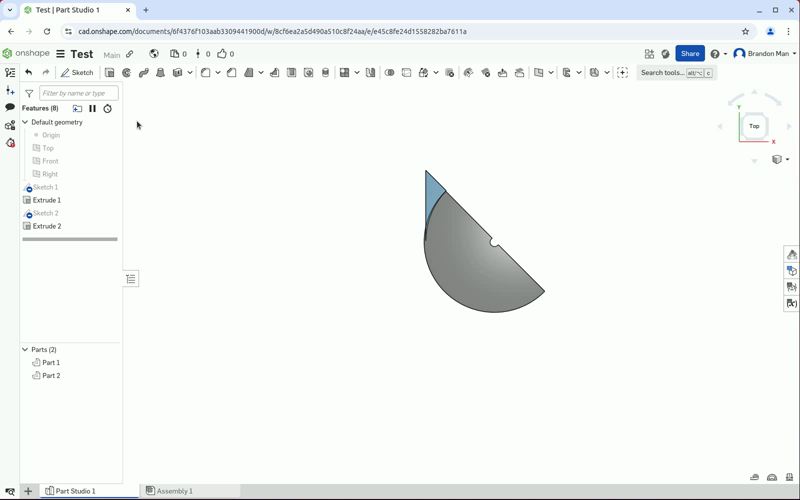
mouse_move(73, 189)
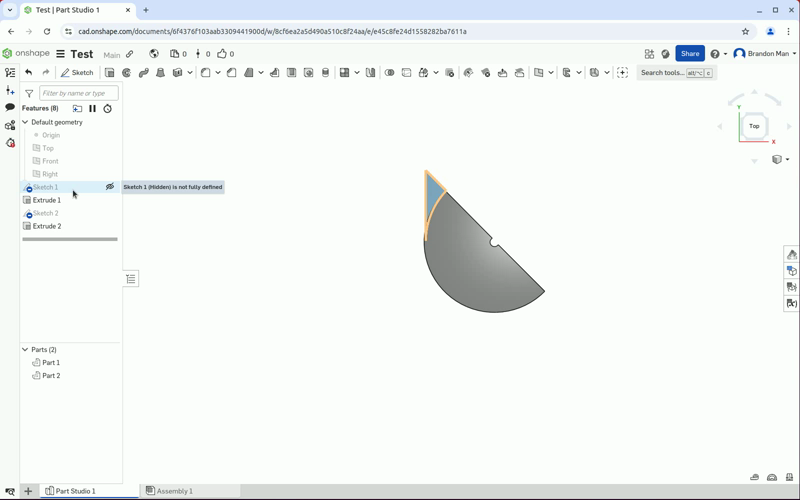
click(73, 189)
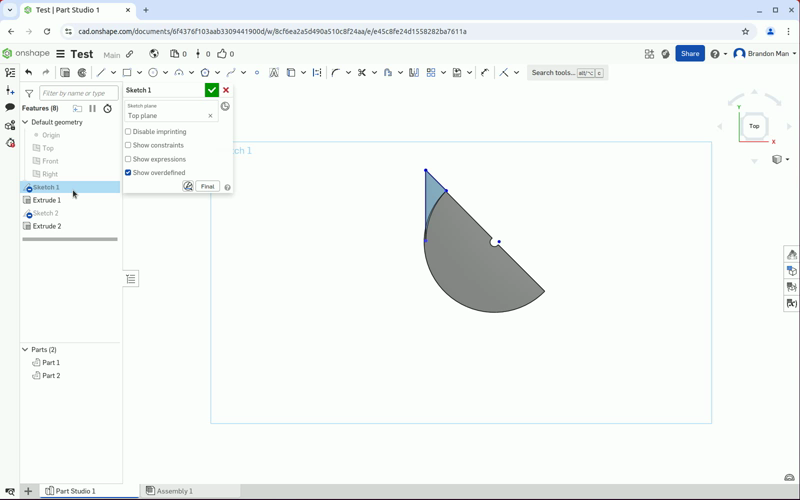
mouse_move(229, 92)
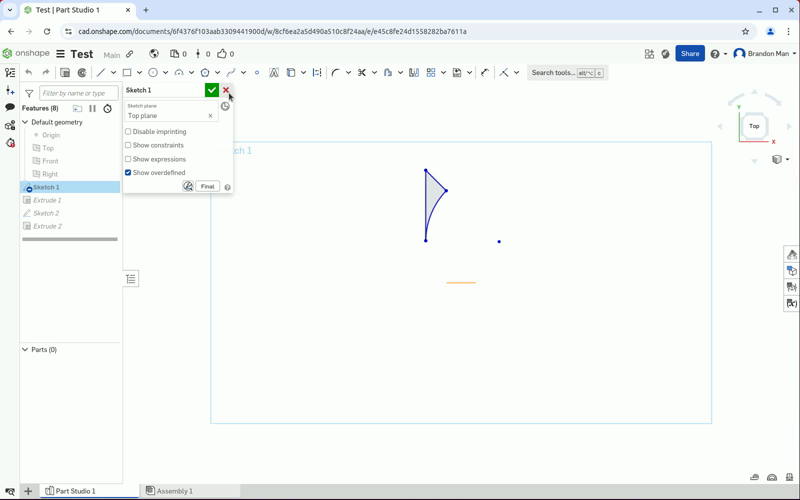
click(229, 92)
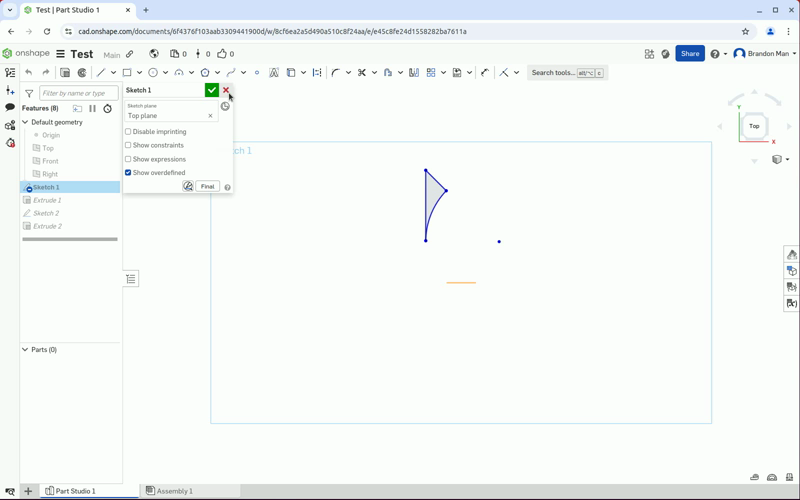
key(shift+s)
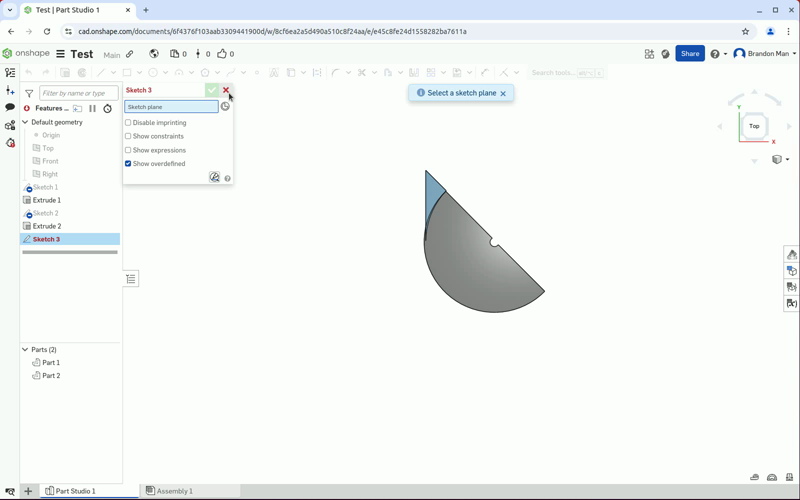
mouse_move(73, 150)
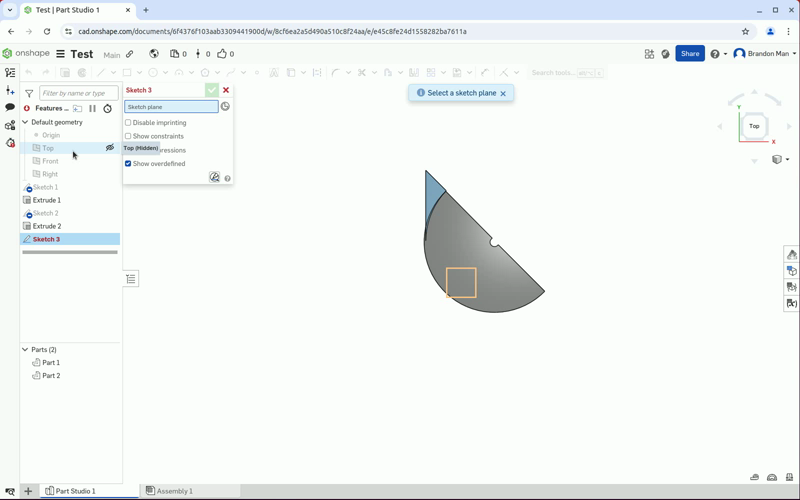
click(73, 150)
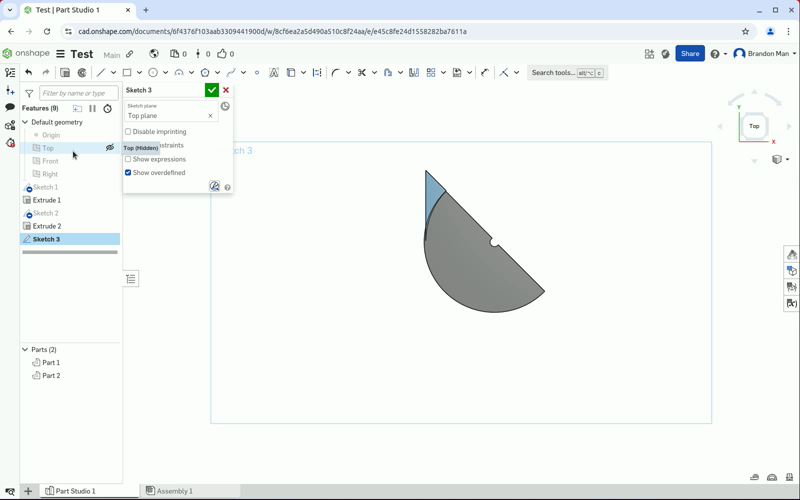
mouse_move(73, 352)
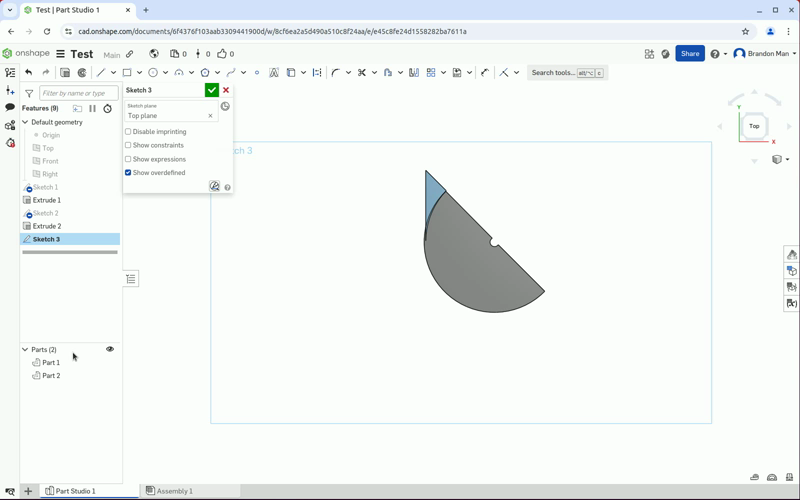
key(y)
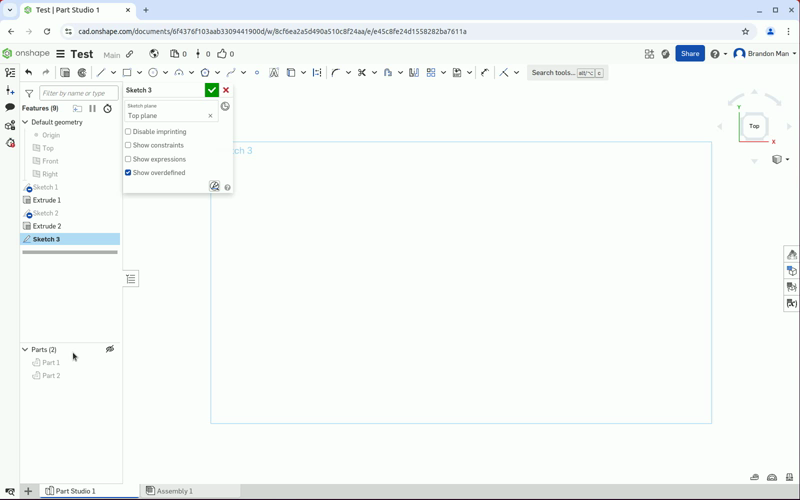
key(l)
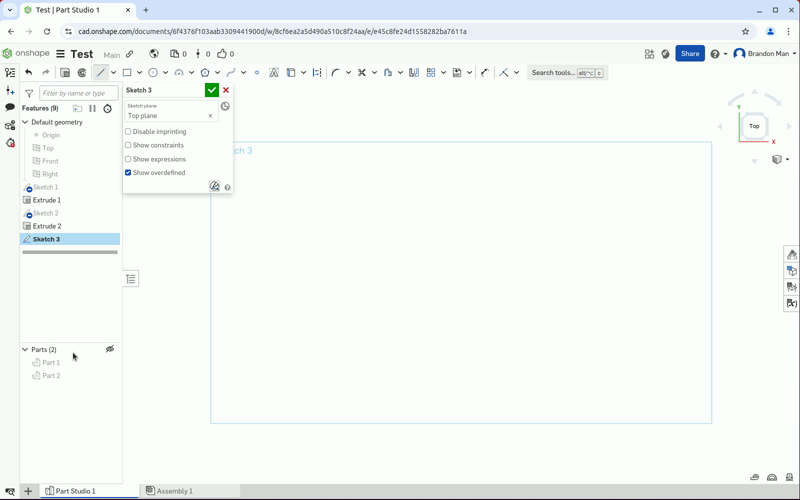
key_down(shift)
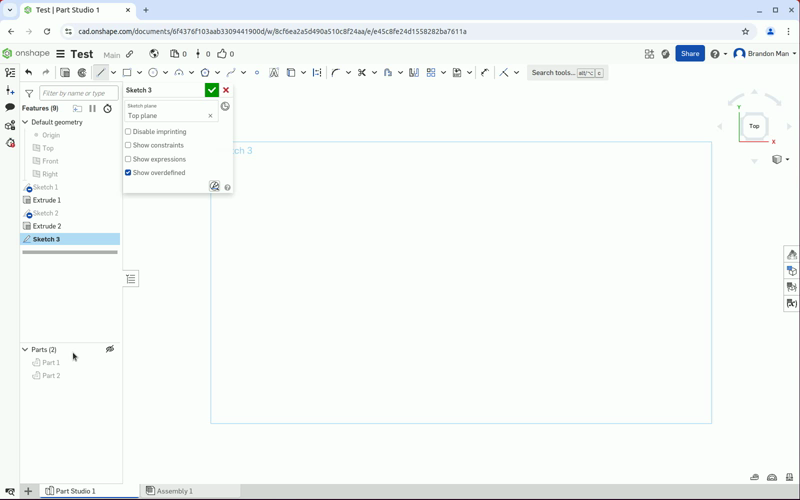
mouse_move(494, 311)
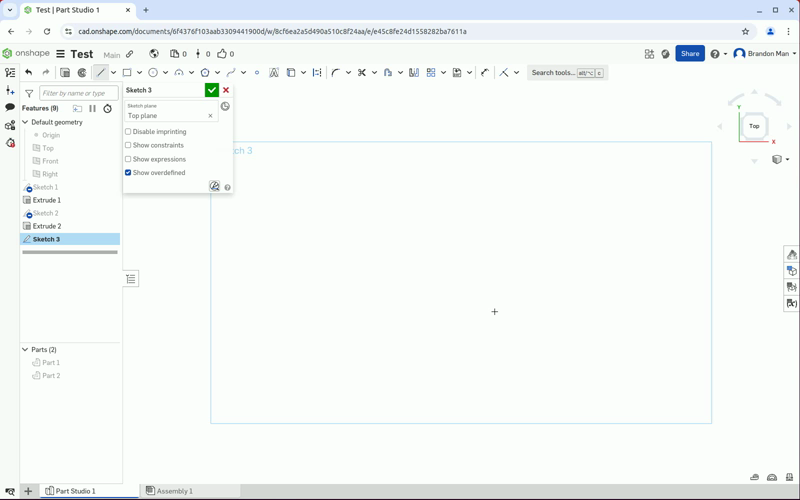
click(494, 311)
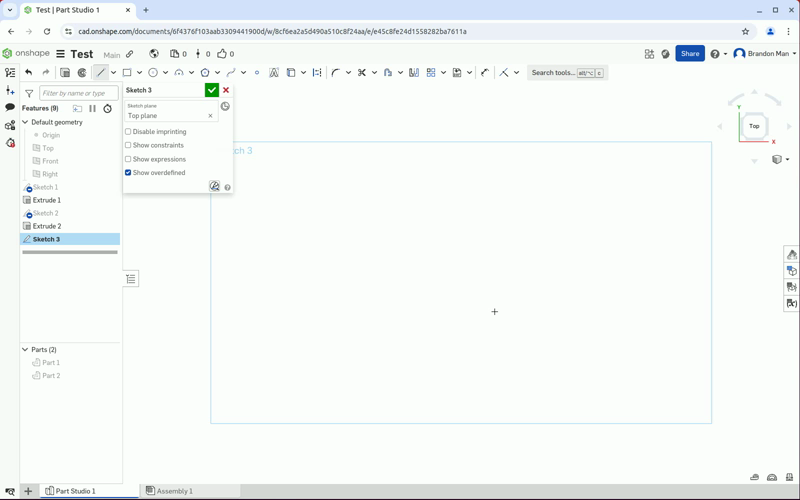
key_up(shift)
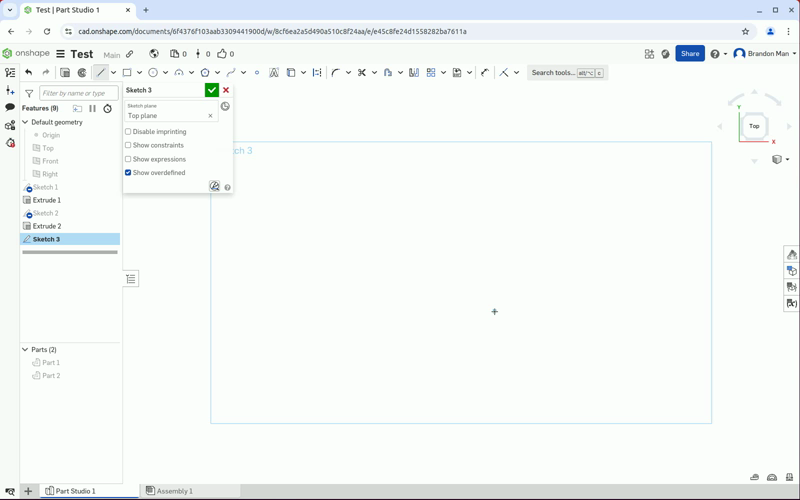
key_down(shift)
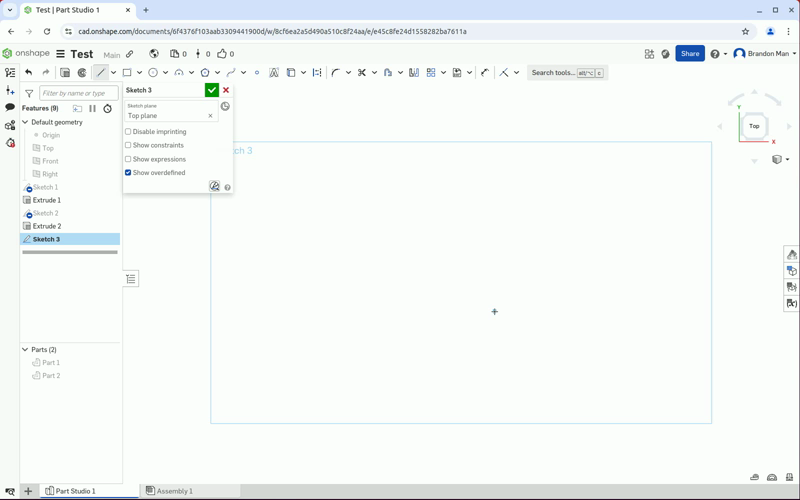
mouse_move(565, 311)
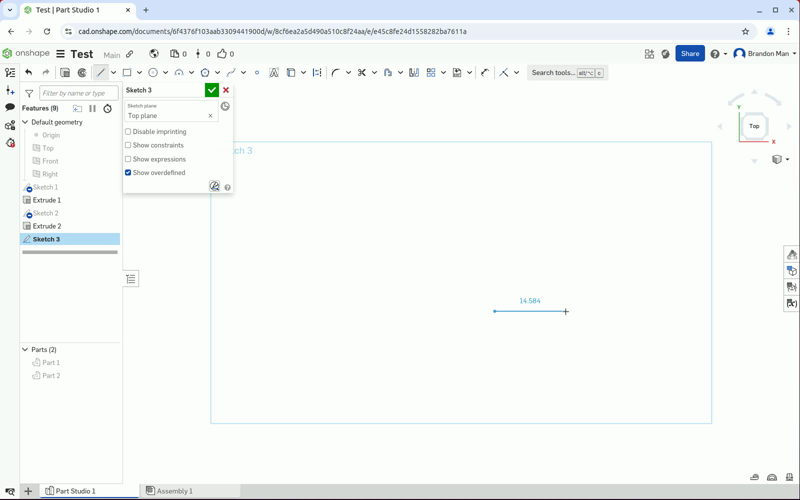
click(565, 311)
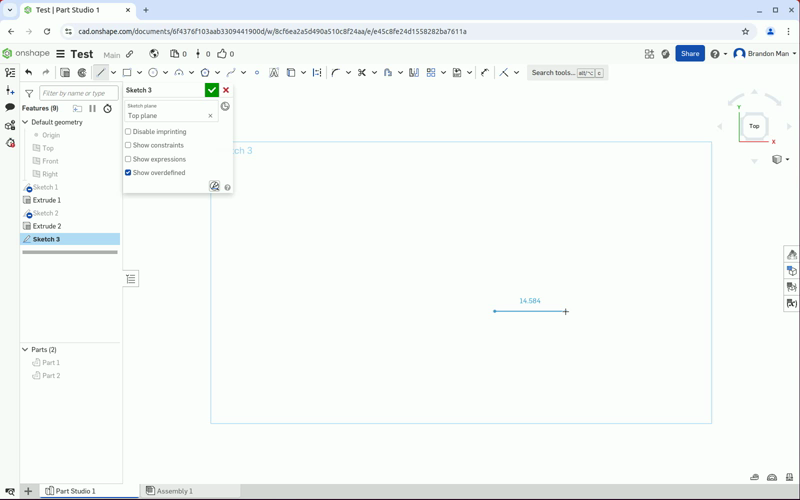
key_up(shift)
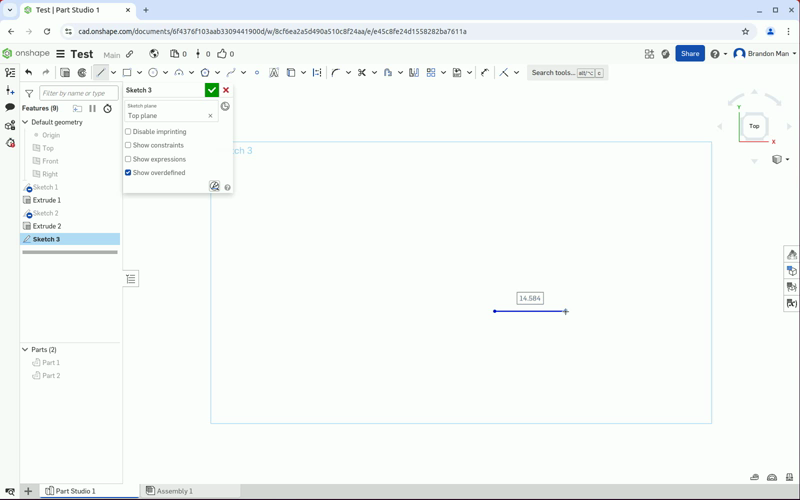
key_down(shift)
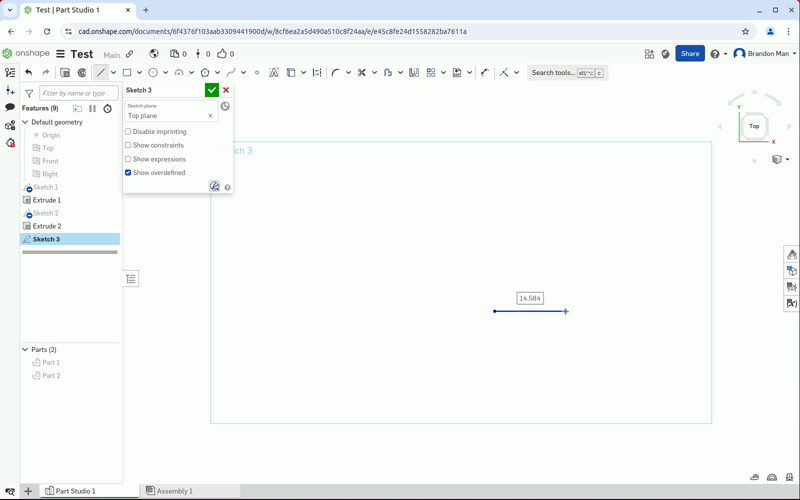
mouse_move(589, 311)
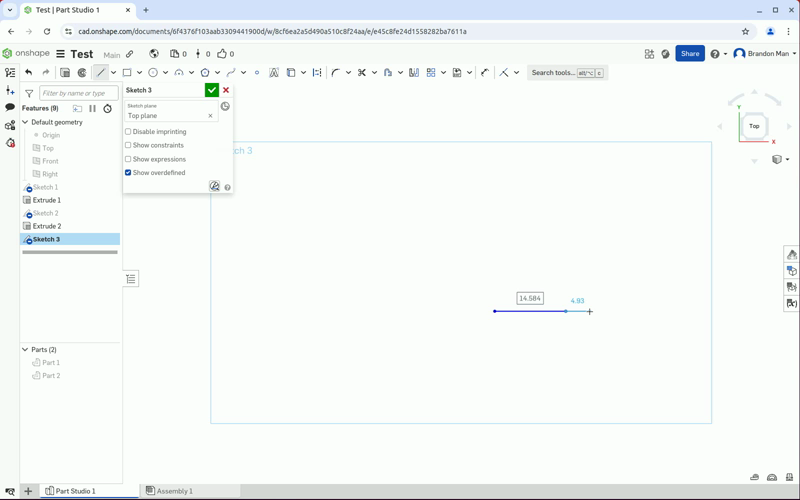
mouse_move(544, 290)
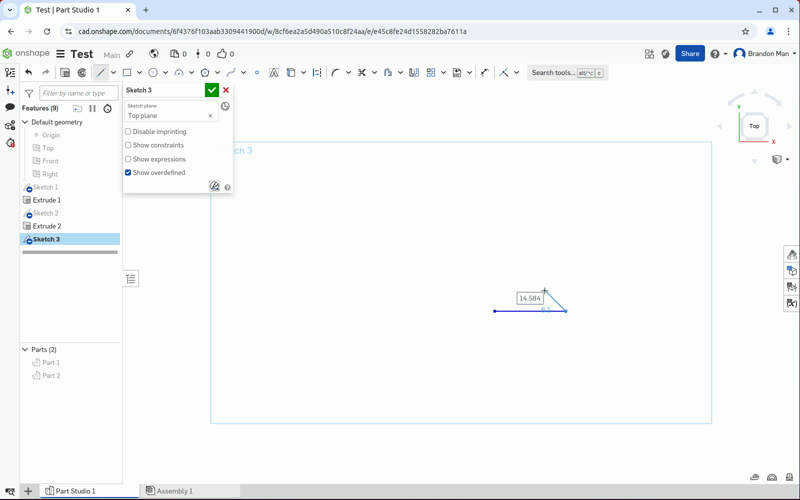
click(544, 290)
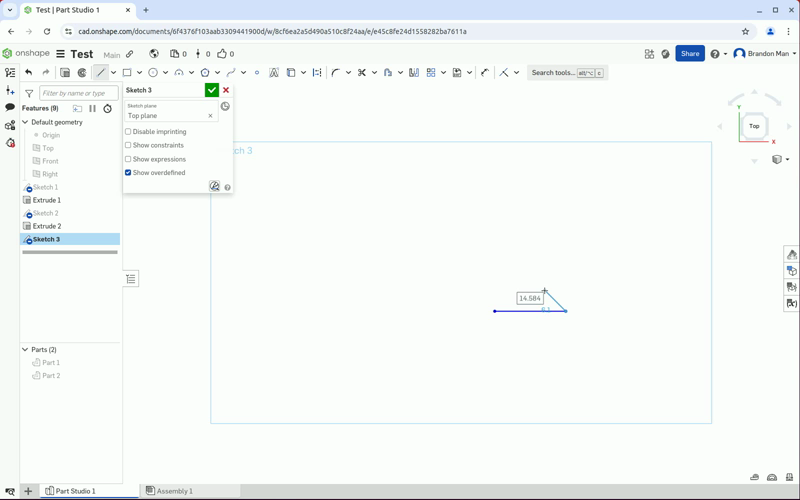
key_up(shift)
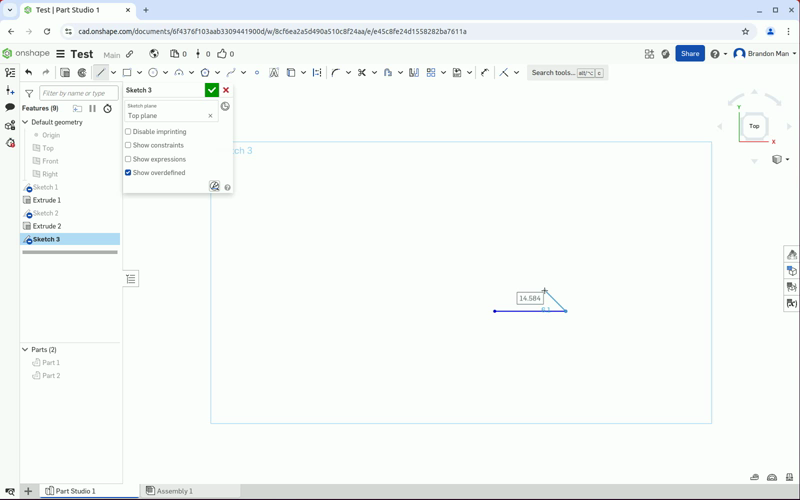
key(esc)
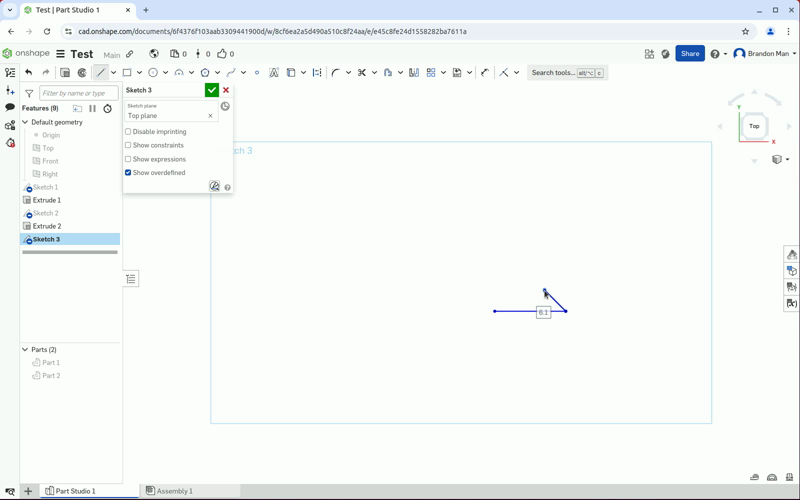
key(a)
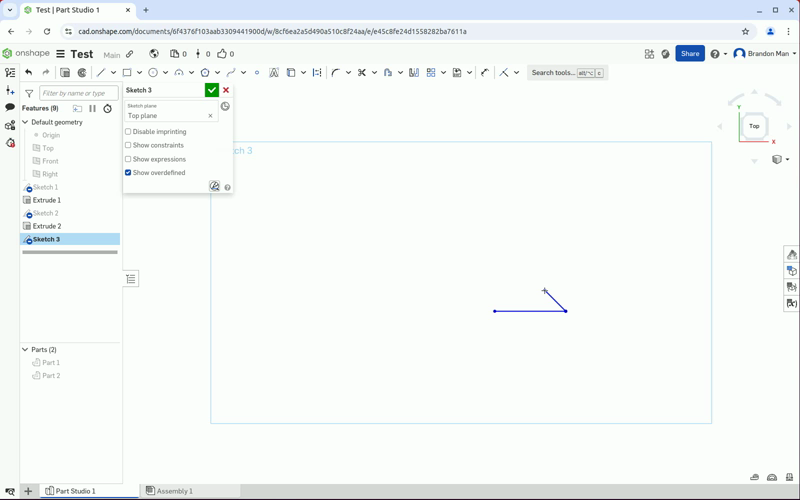
mouse_move(544, 290)
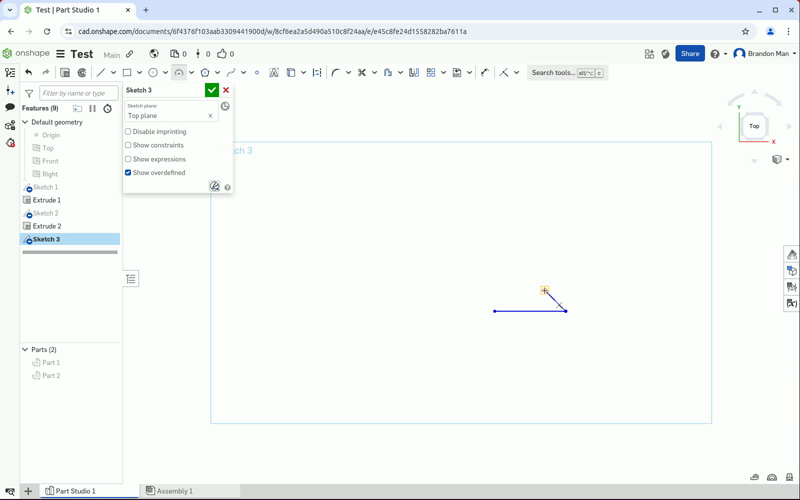
click(544, 290)
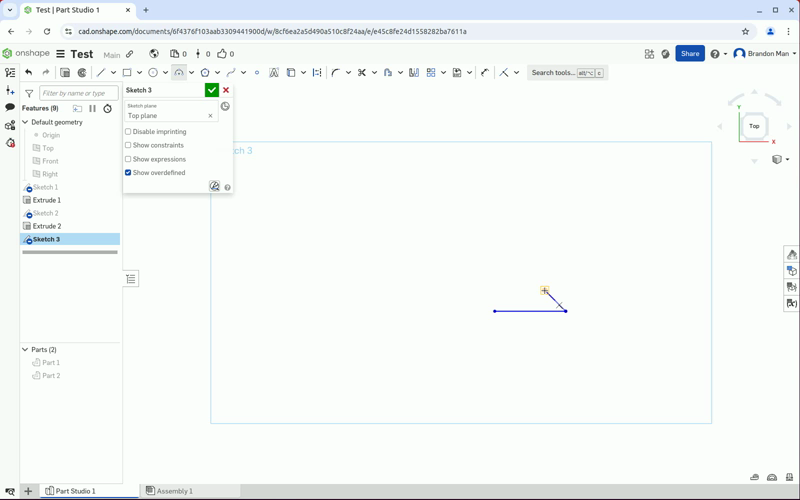
mouse_move(494, 311)
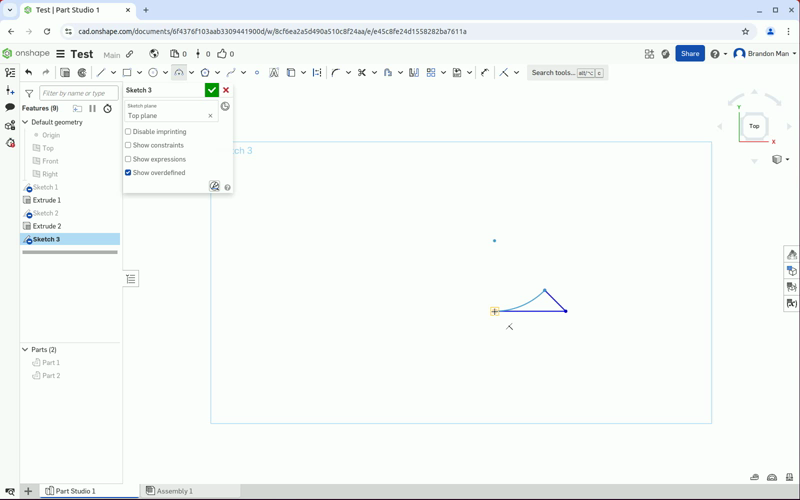
click(494, 311)
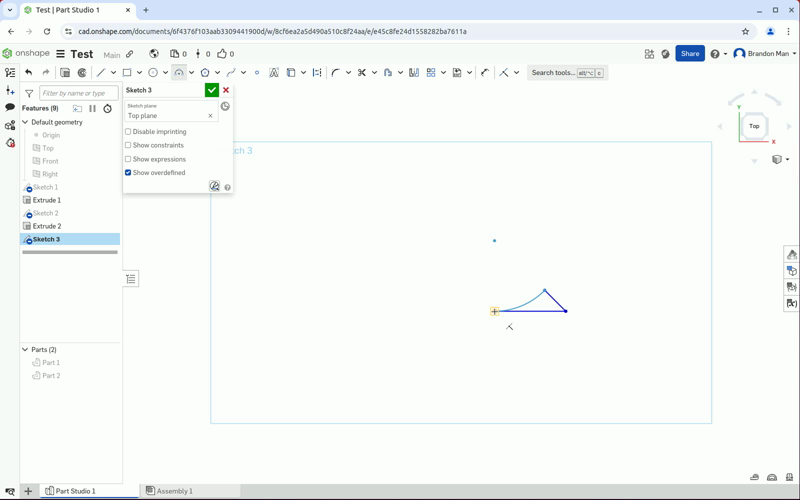
key_down(shift)
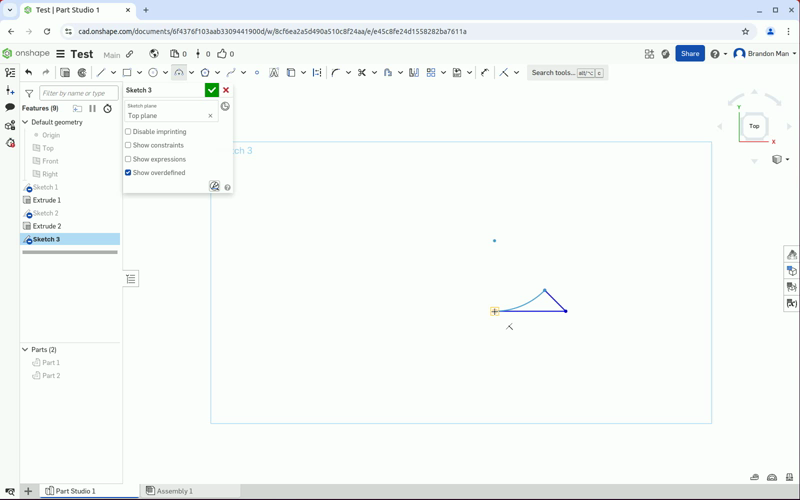
mouse_move(522, 305)
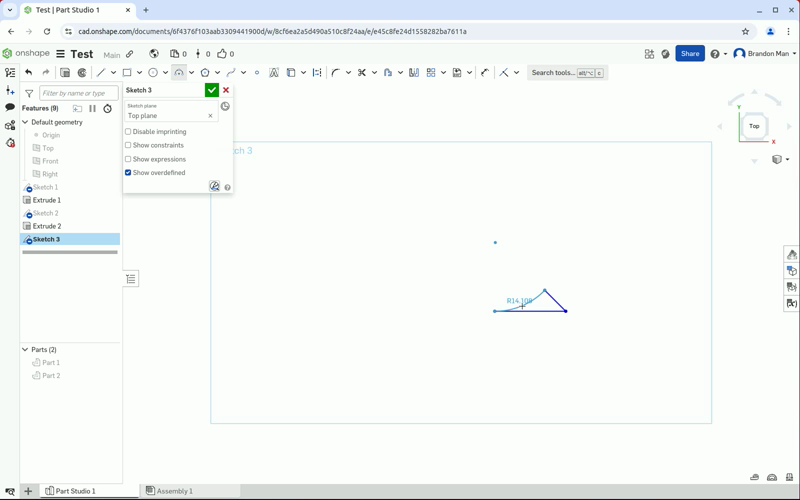
click(522, 305)
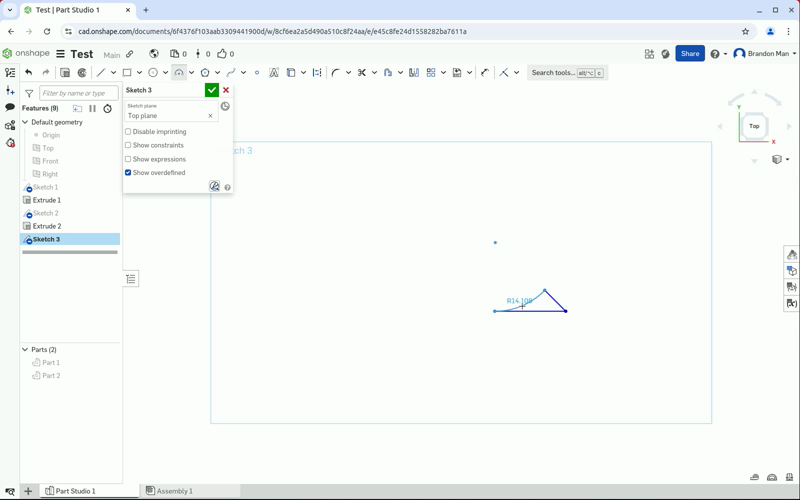
key_up(shift)
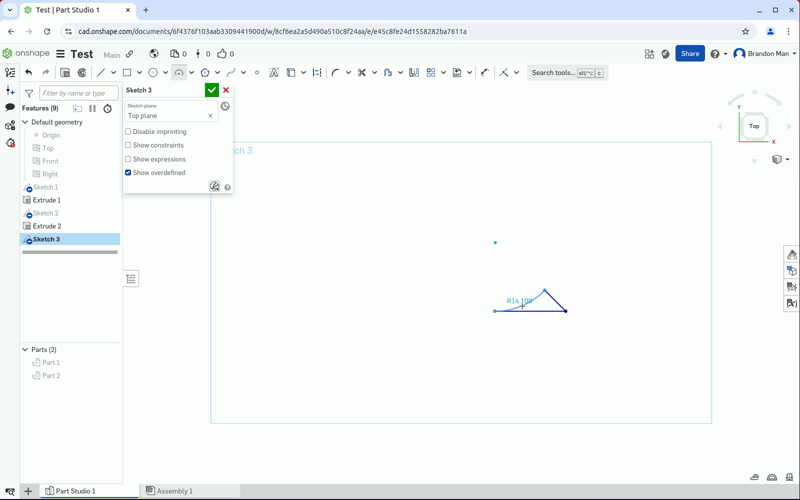
key(esc)
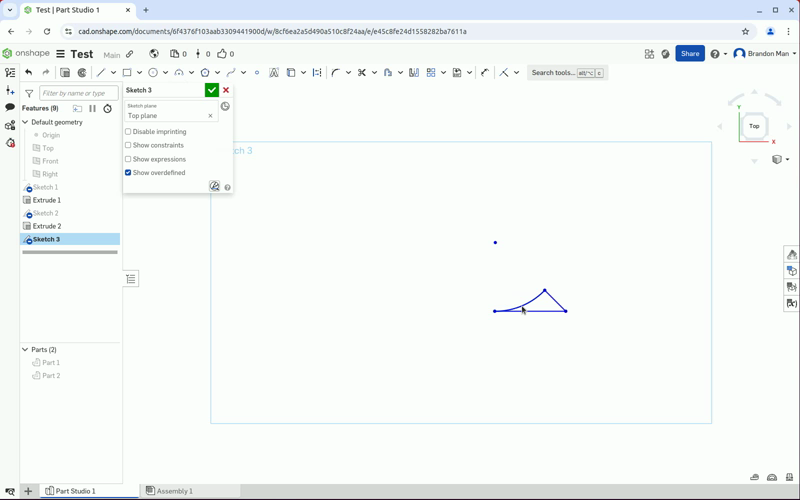
mouse_move(555, 307)
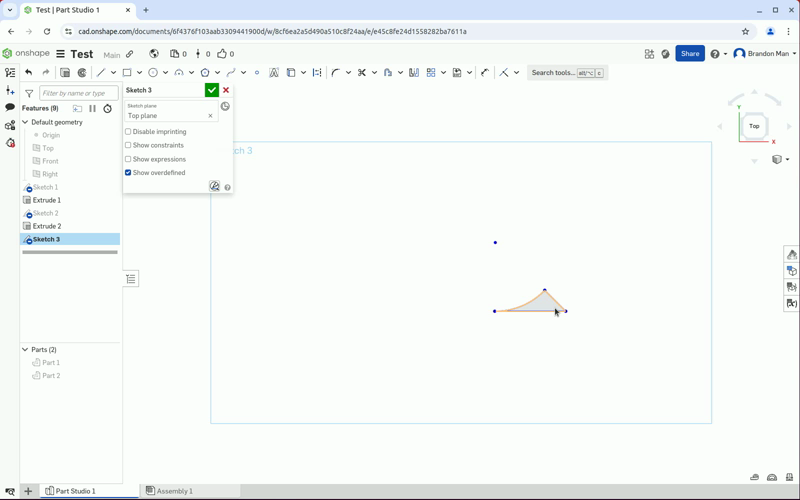
scroll(6)
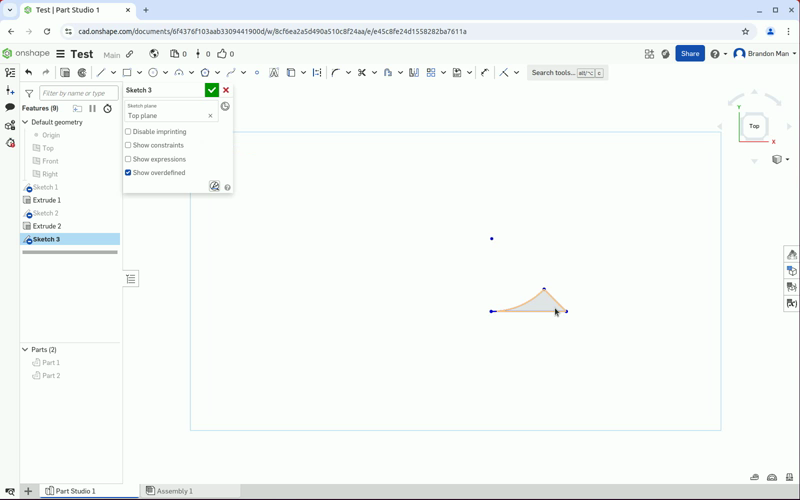
scroll(6)
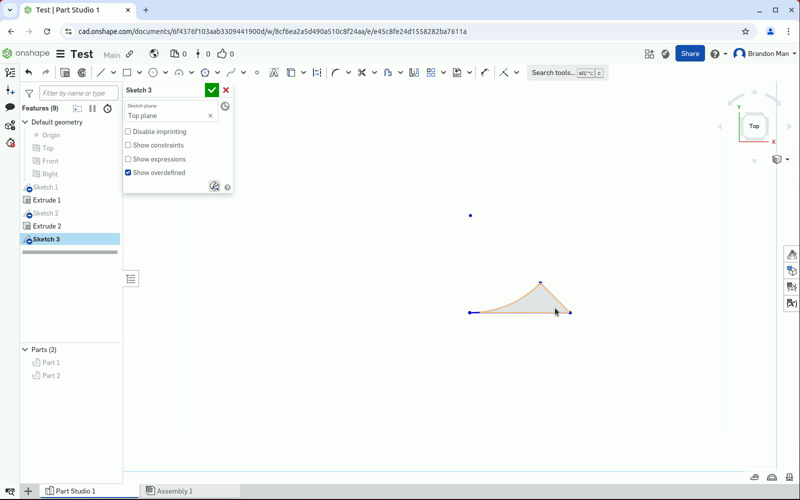
scroll(6)
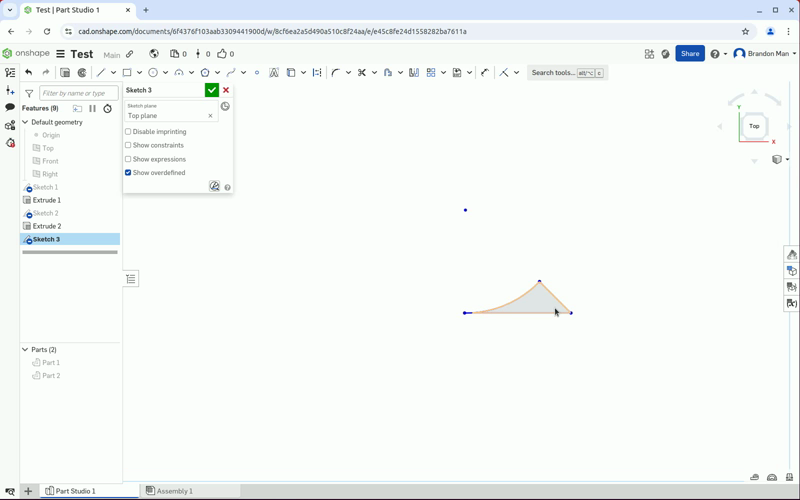
scroll(6)
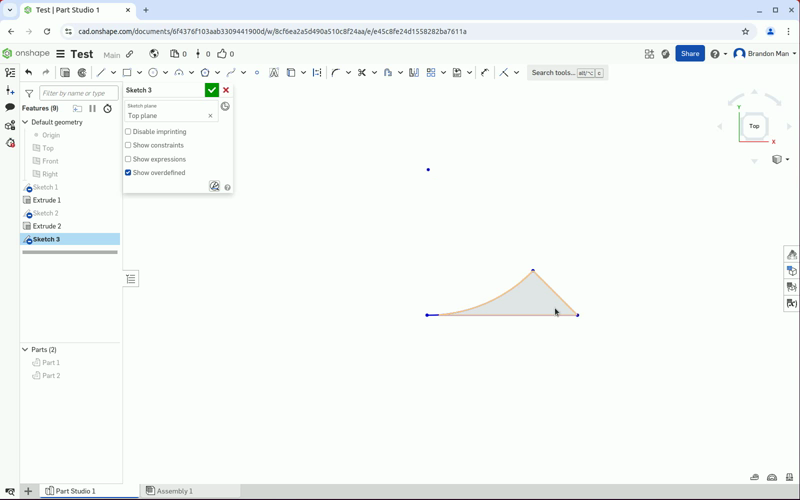
scroll(6)
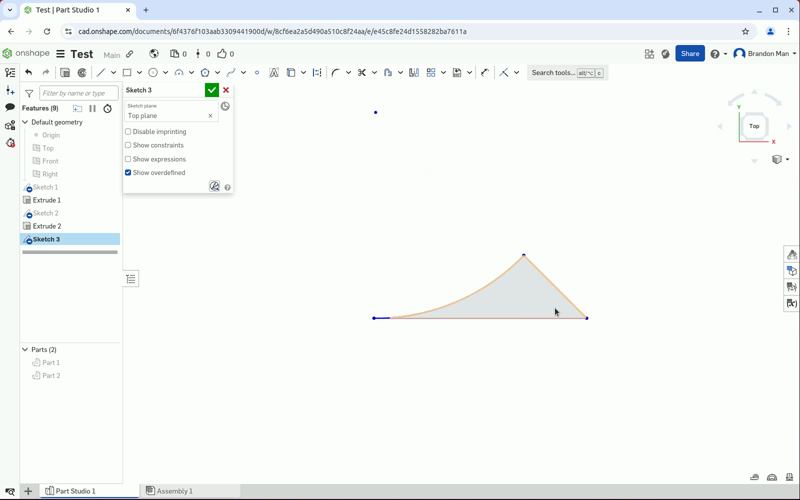
scroll(6)
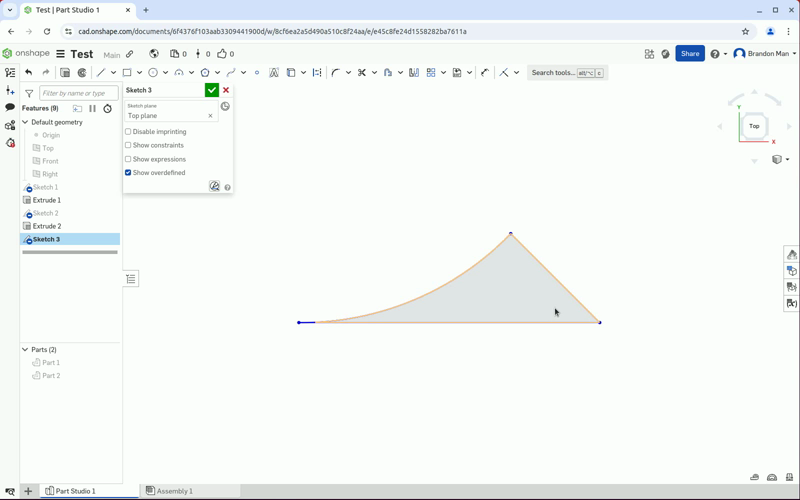
scroll(6)
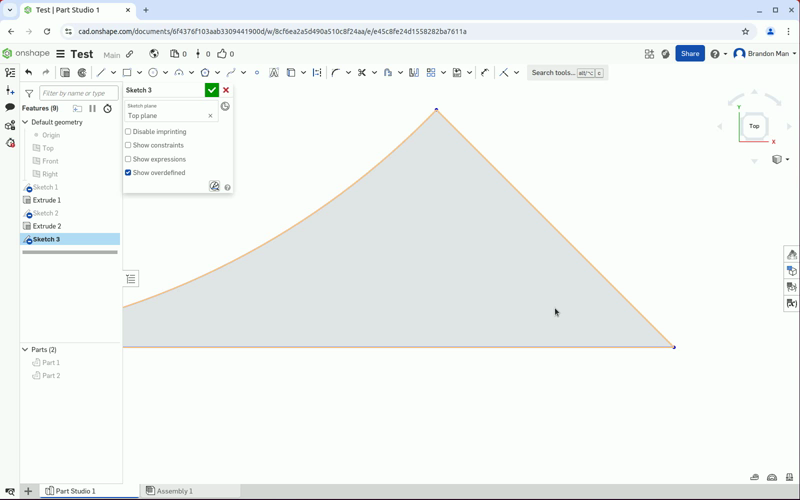
click(555, 307)
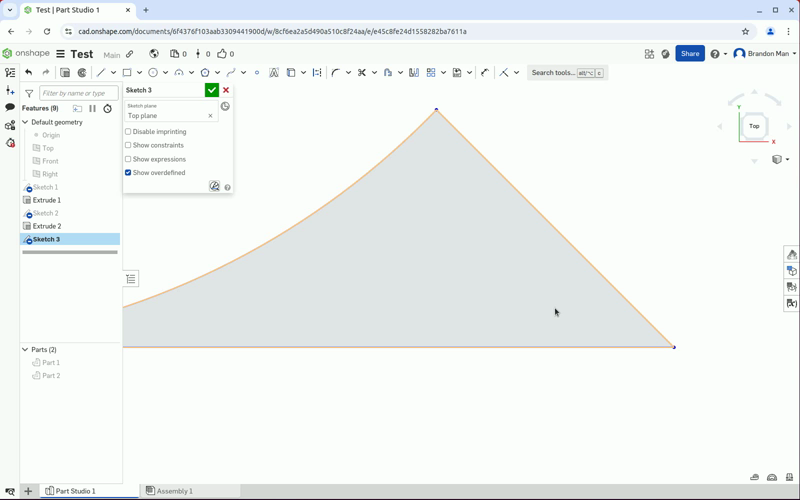
scroll(-6)
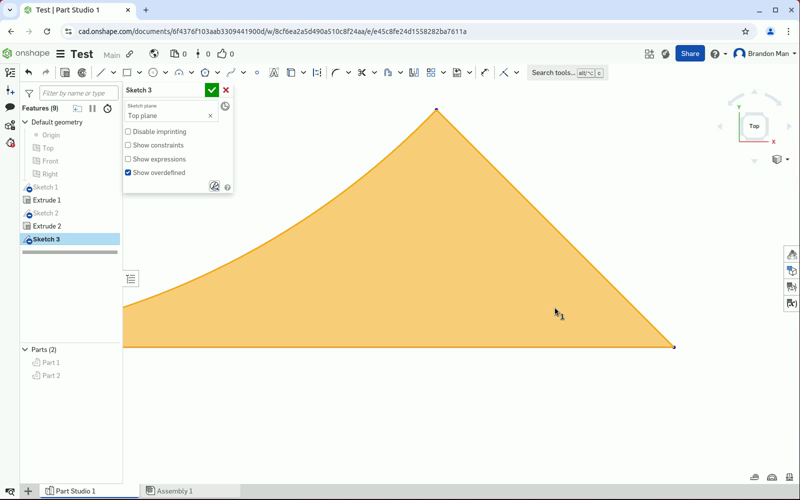
scroll(-6)
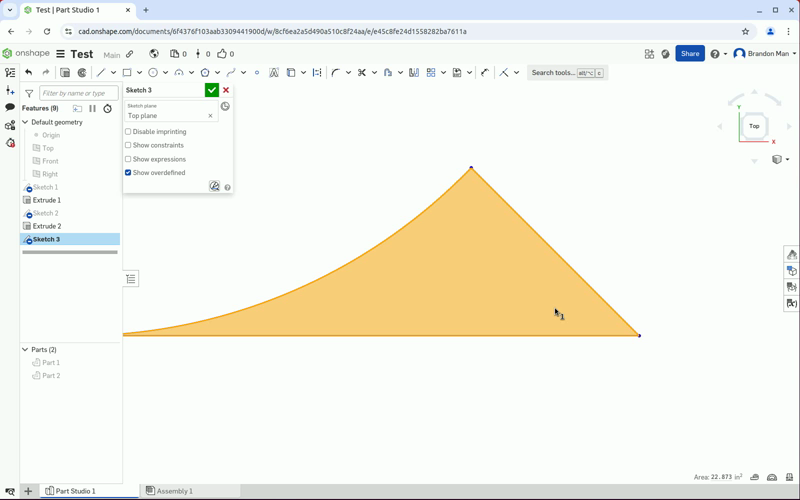
scroll(-6)
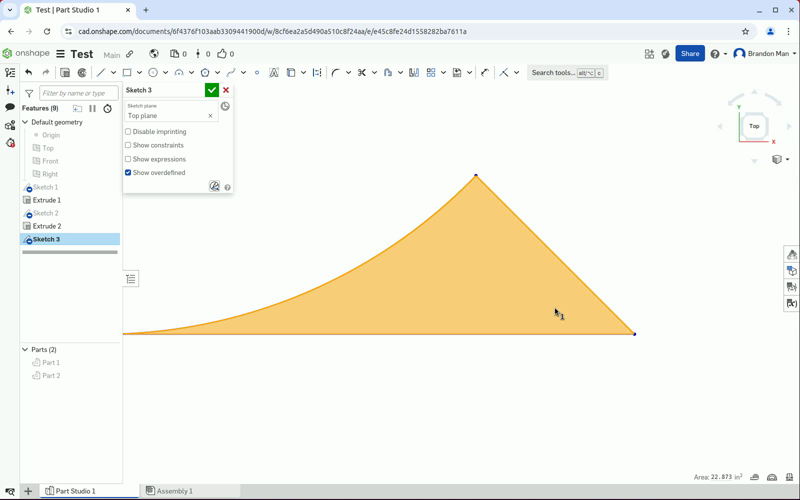
scroll(-6)
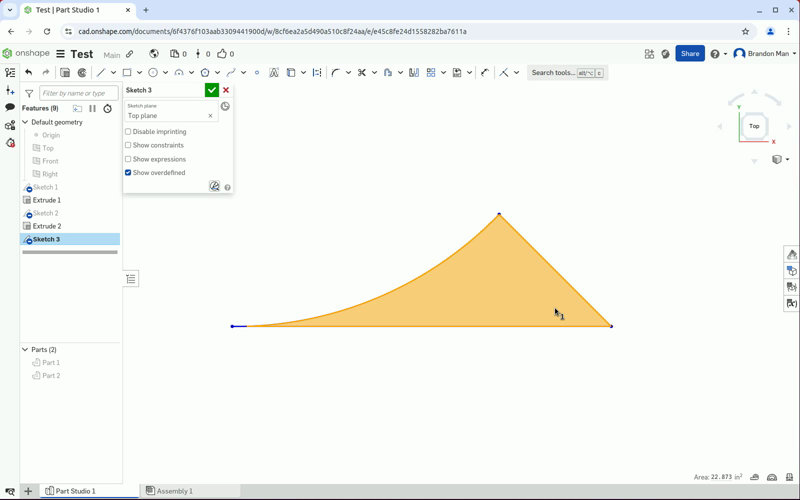
scroll(-6)
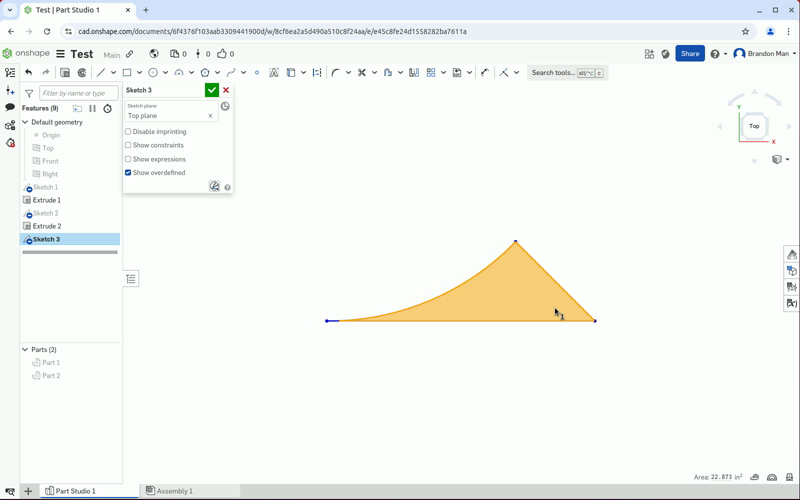
scroll(-6)
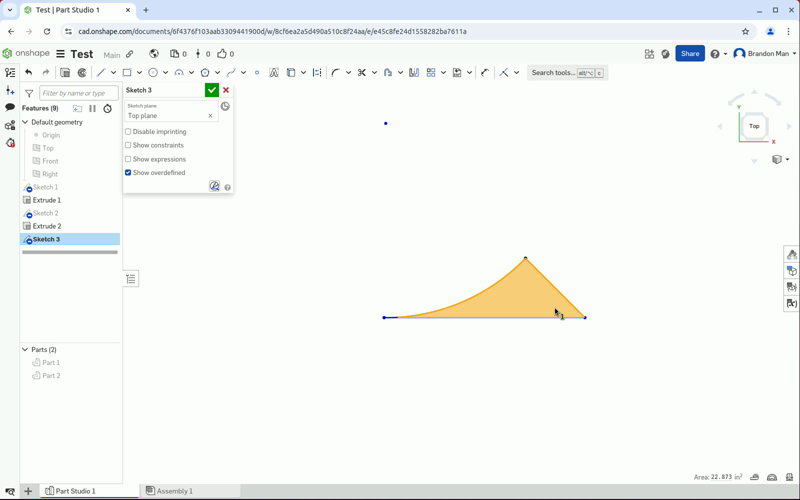
scroll(-6)
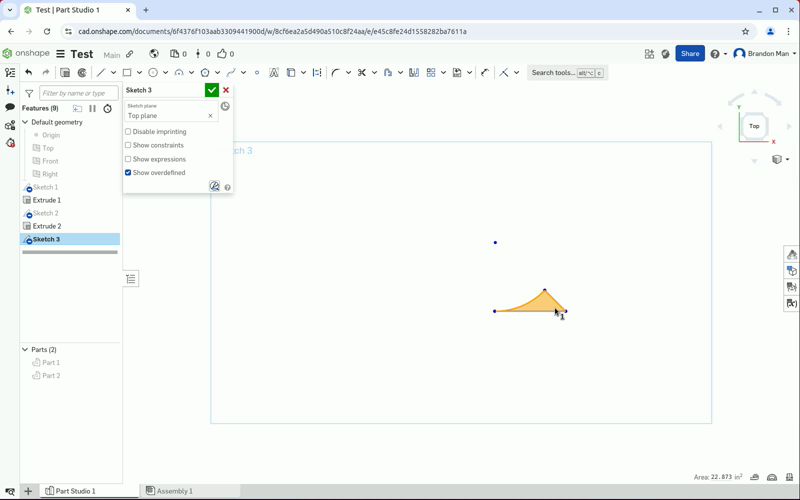
mouse_move(73, 352)
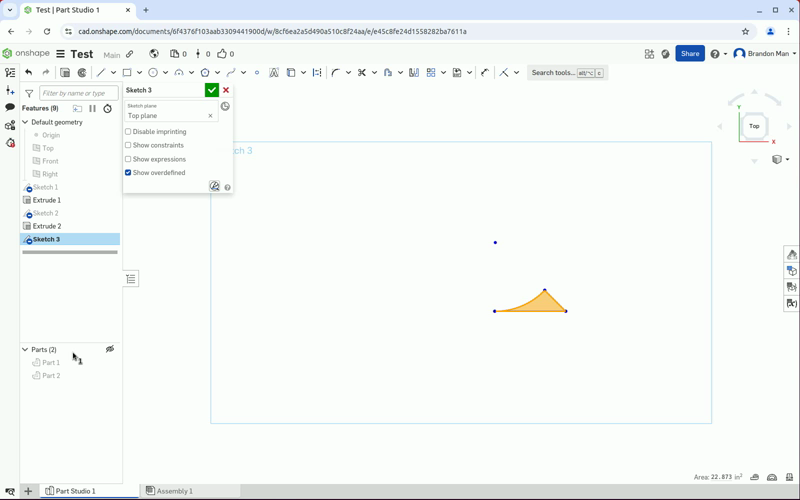
key(shift+y)
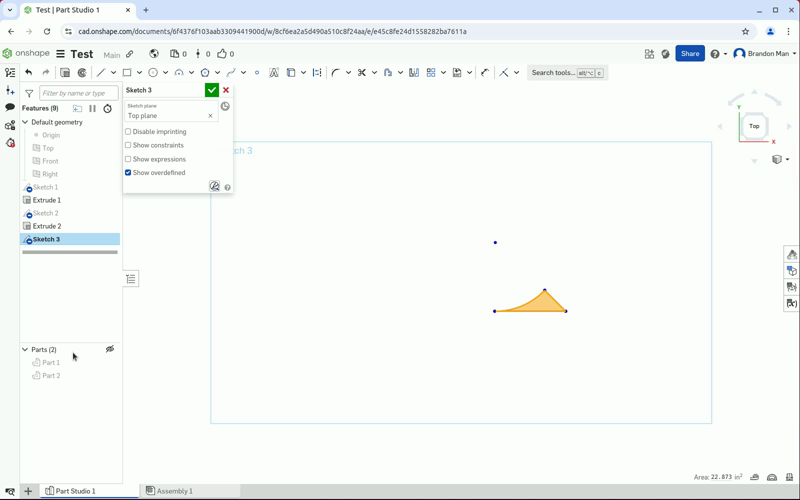
key(shift+e)
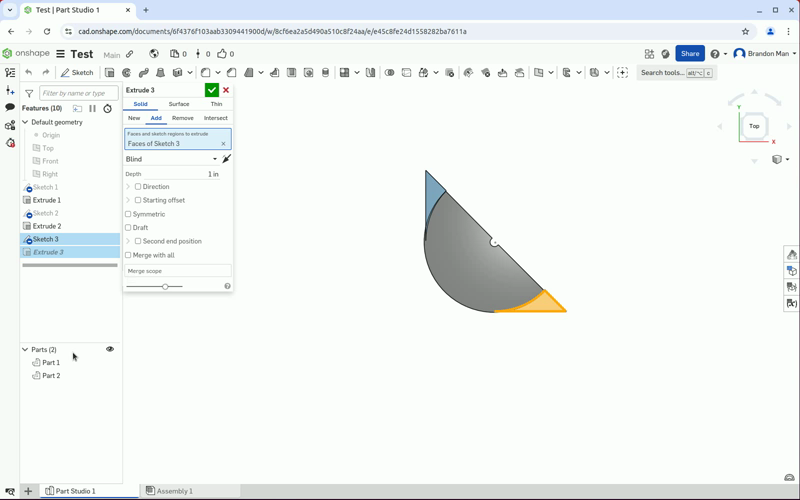
mouse_move(143, 106)
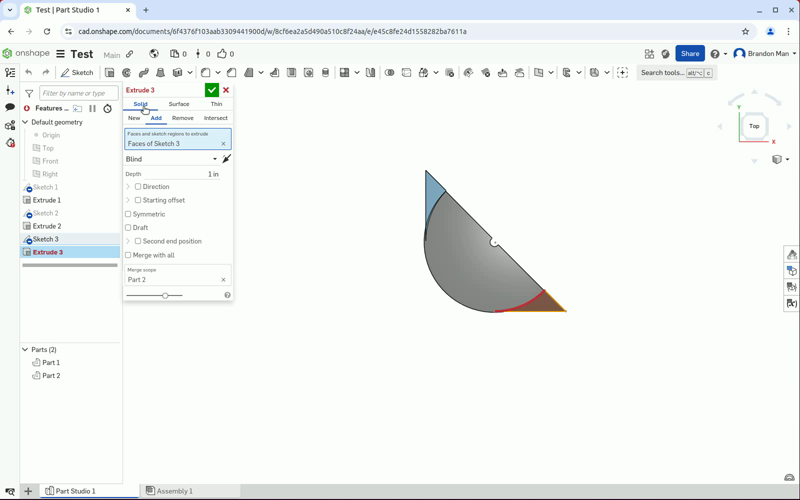
click(143, 106)
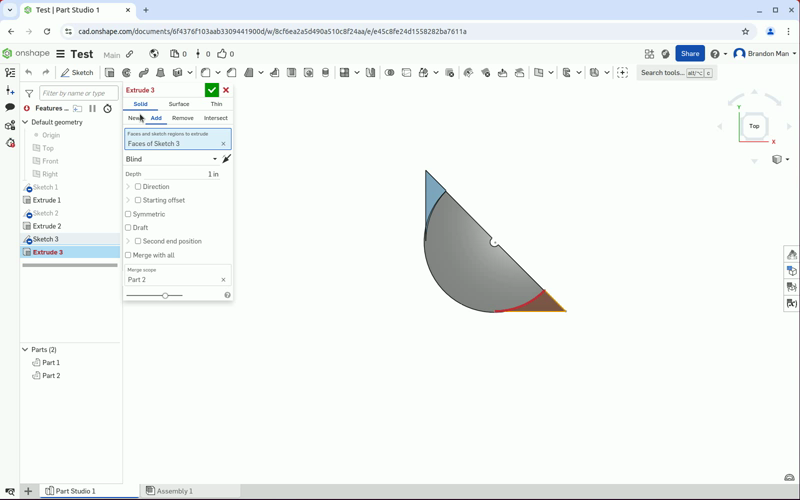
mouse_move(137, 120)
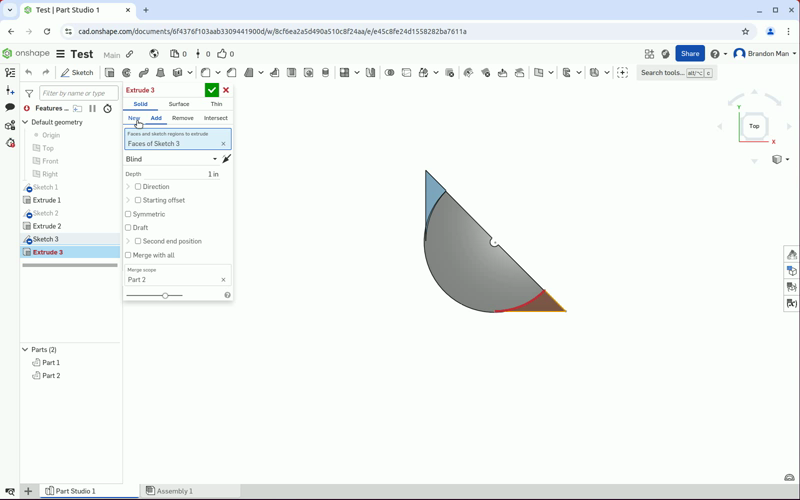
click(137, 120)
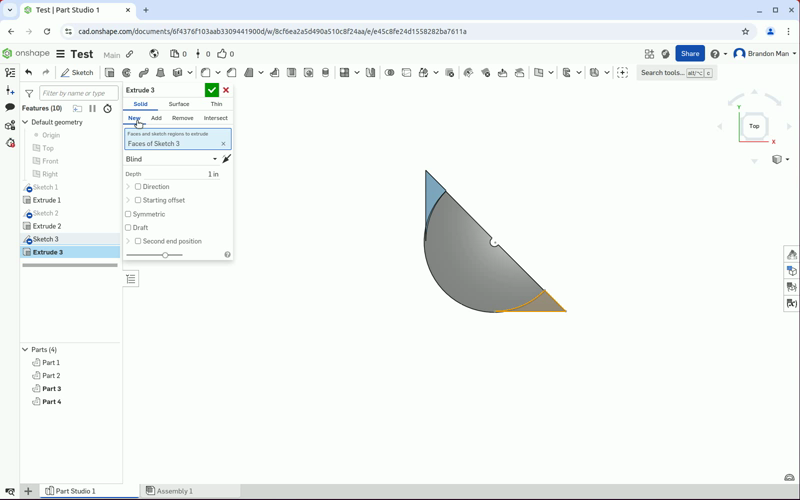
key(tab, 4)
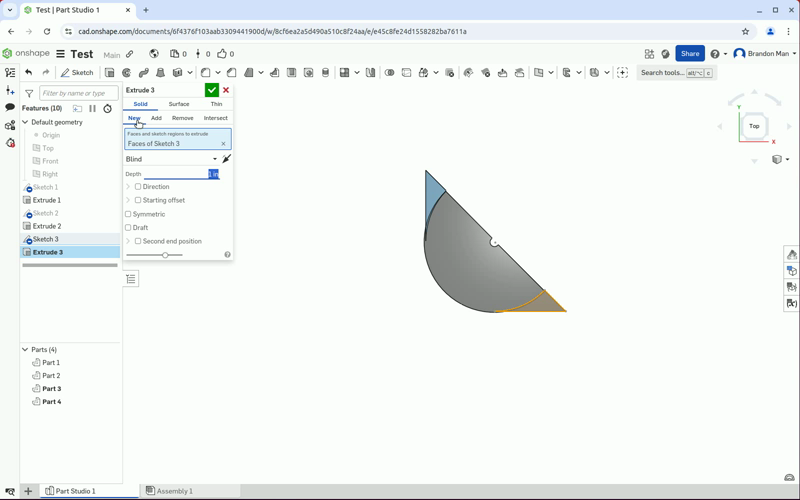
text(0.963)
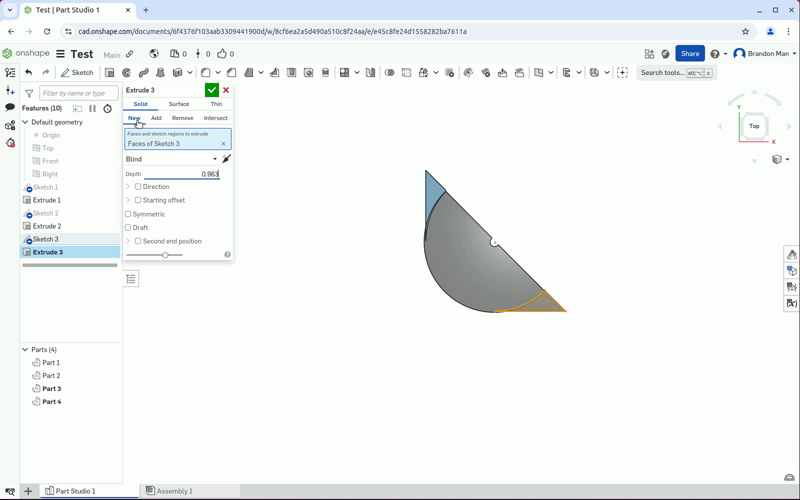
key(enter)
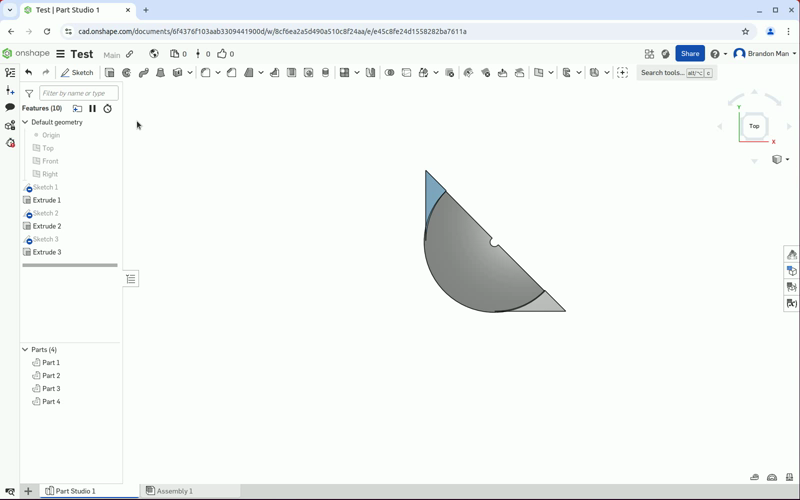
key(shift+h)
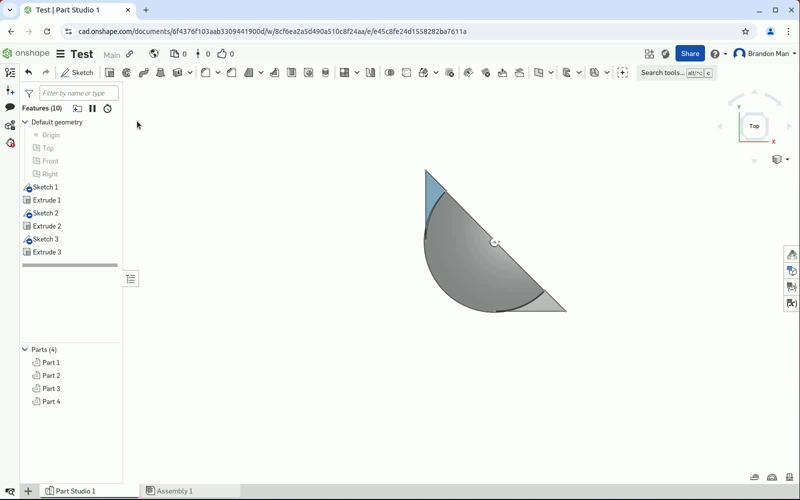
key(shift+h)
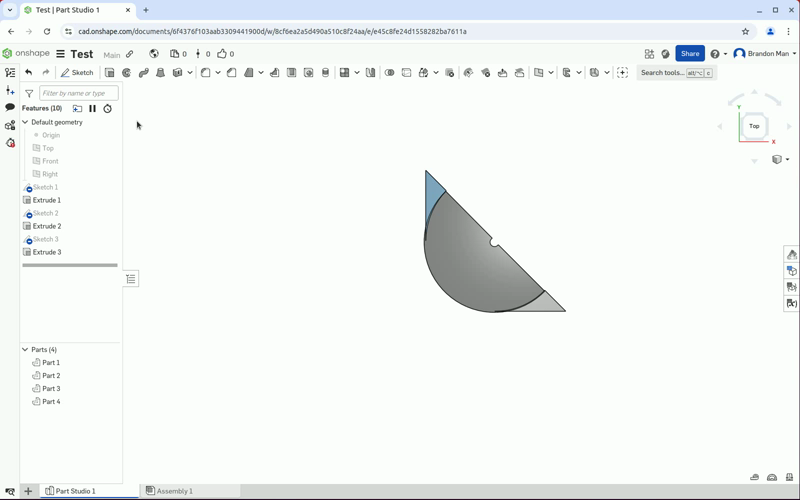
mouse_move(73, 189)
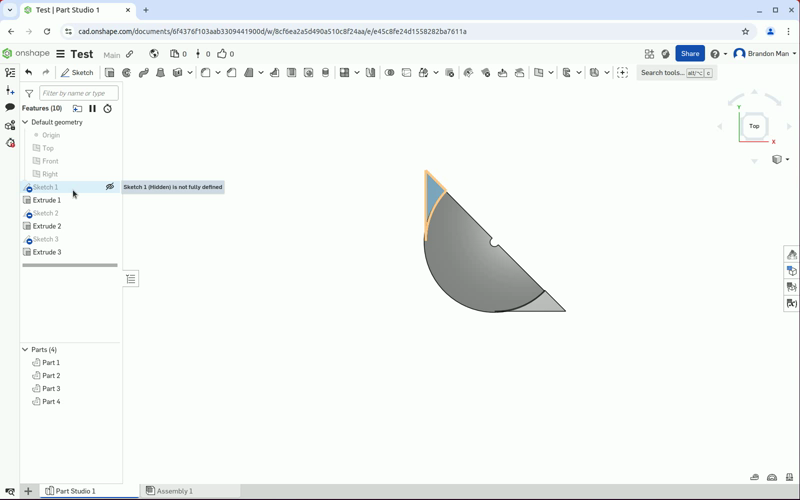
click(73, 189)
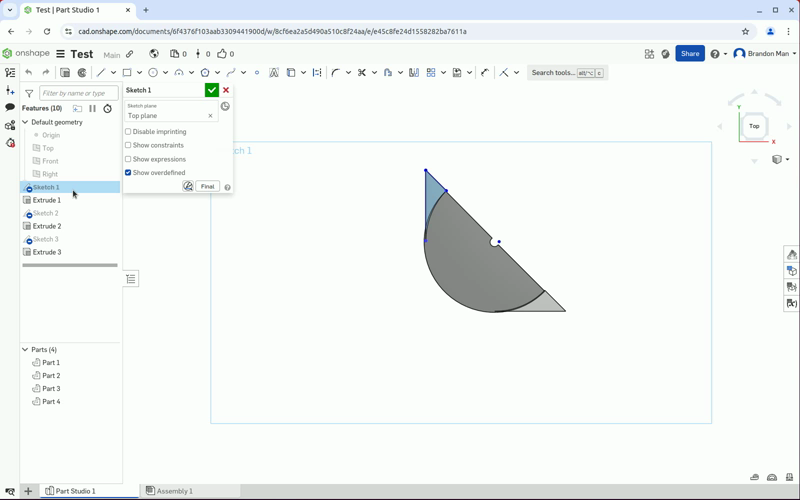
mouse_move(229, 92)
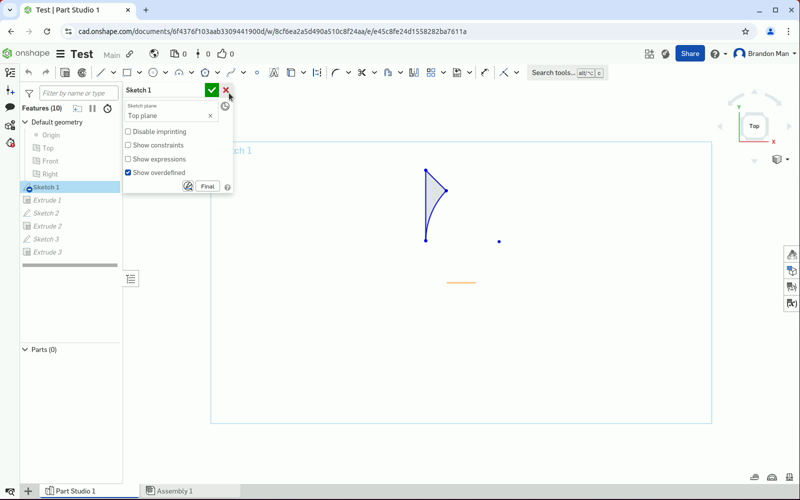
click(229, 92)
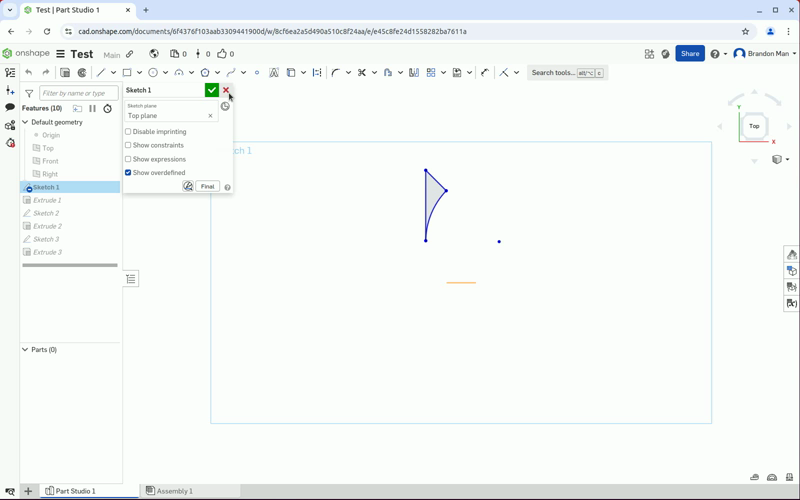
key(shift+s)
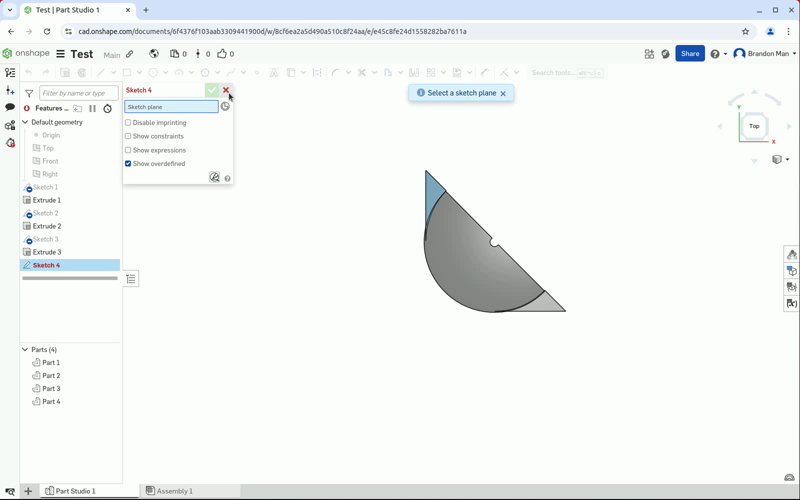
mouse_move(73, 150)
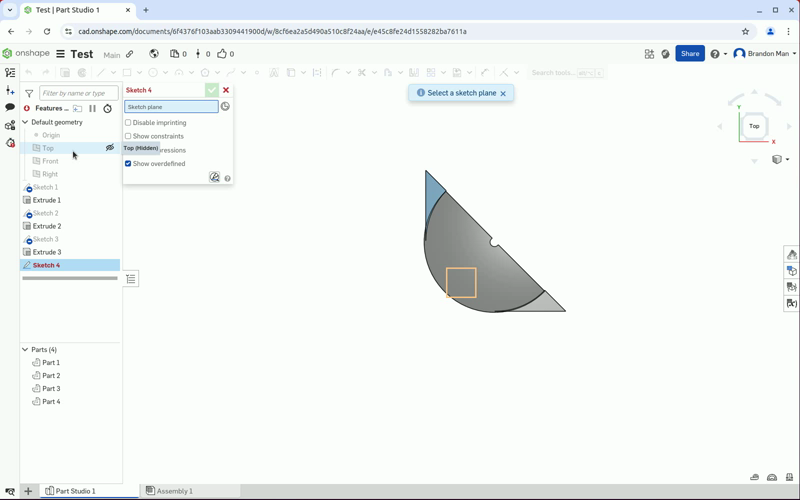
click(73, 150)
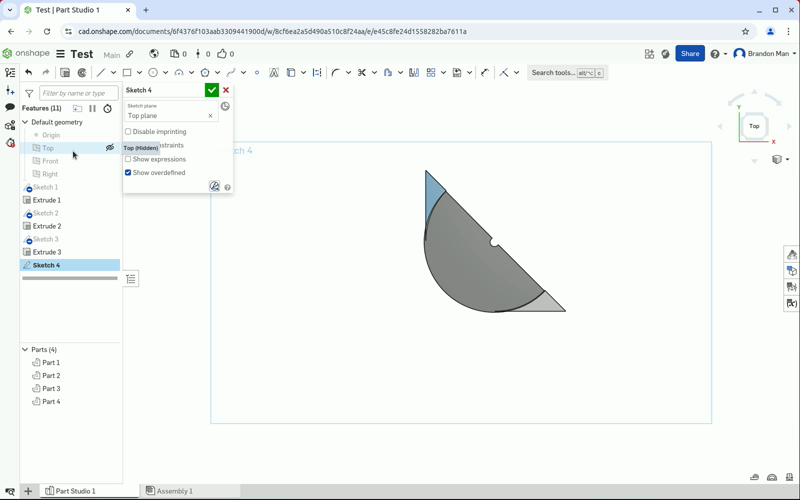
mouse_move(73, 352)
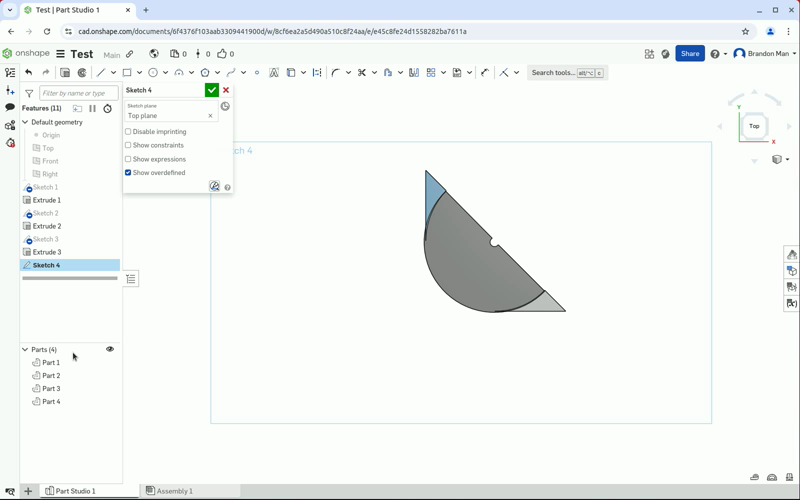
key(y)
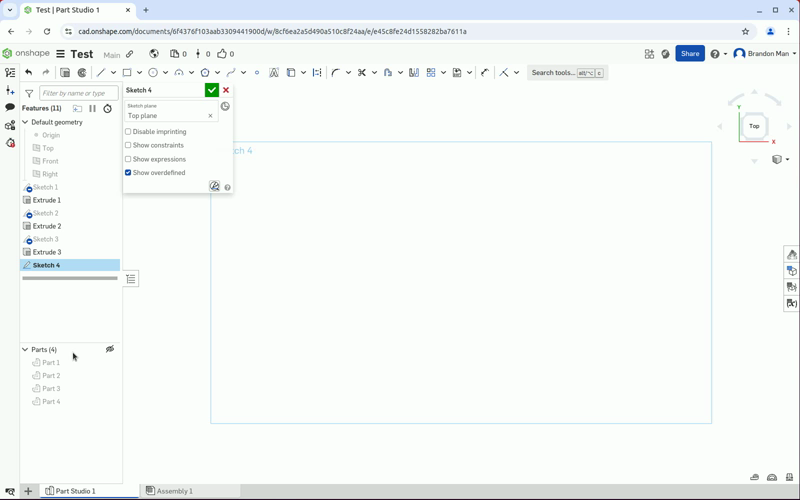
key(l)
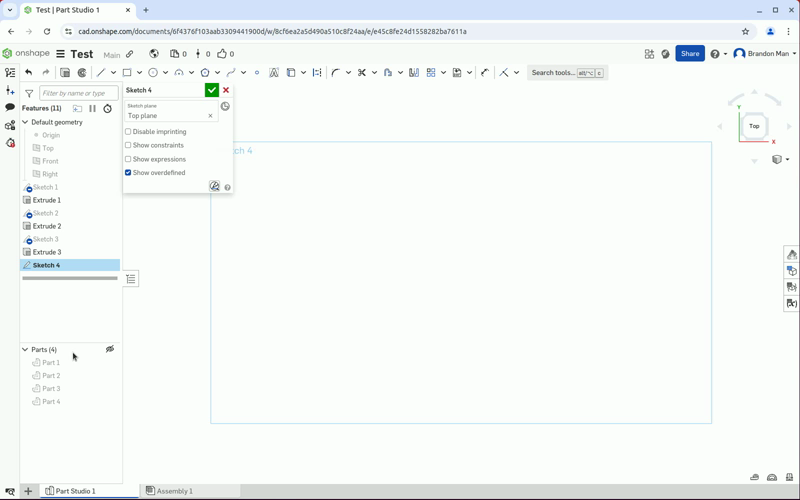
key_down(shift)
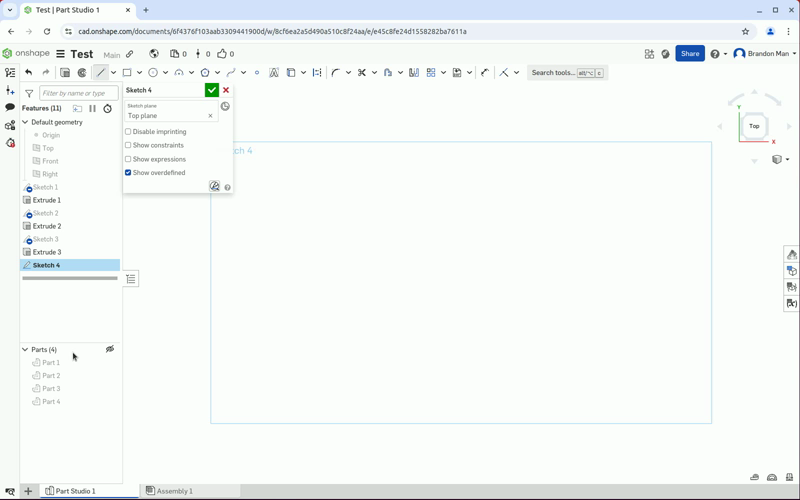
mouse_move(545, 290)
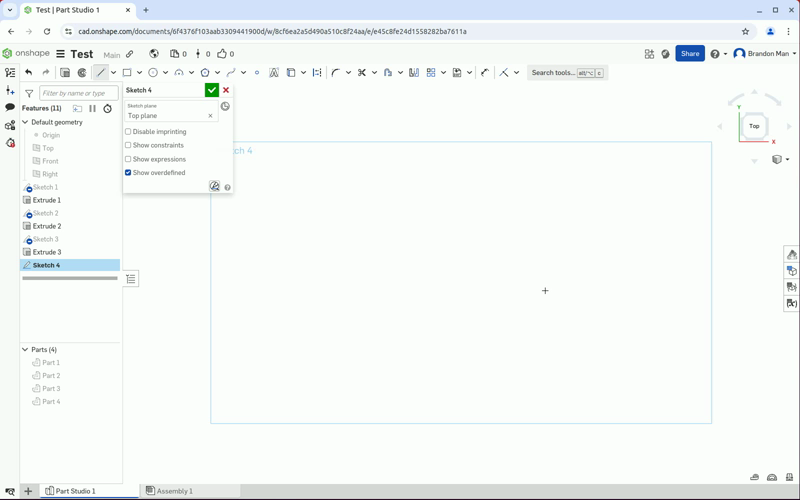
click(545, 290)
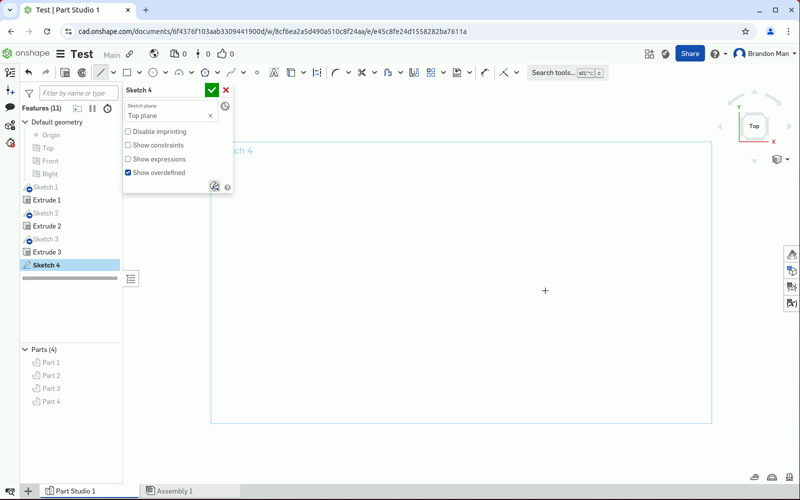
key_up(shift)
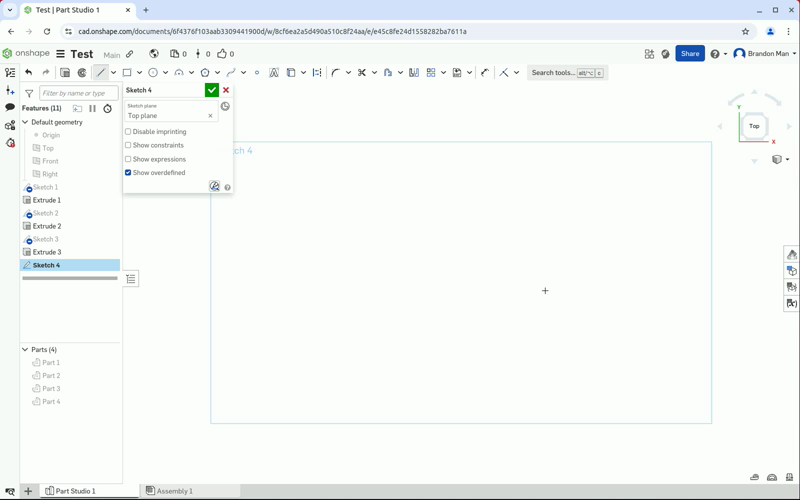
key_down(shift)
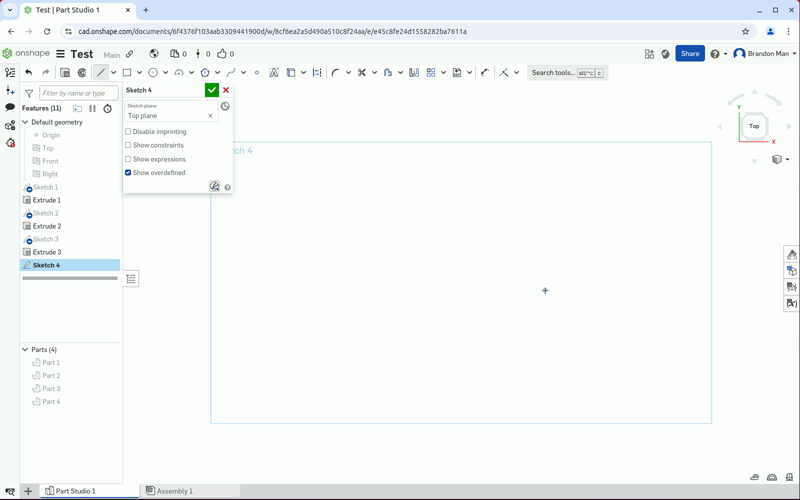
mouse_move(575, 290)
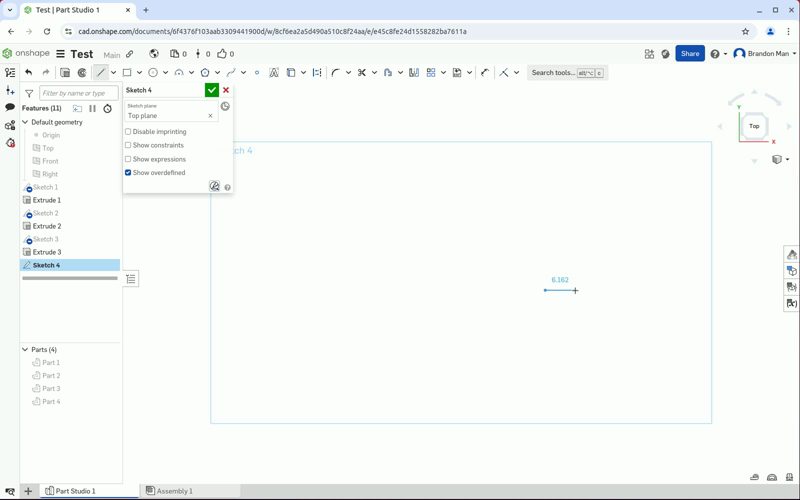
mouse_move(565, 310)
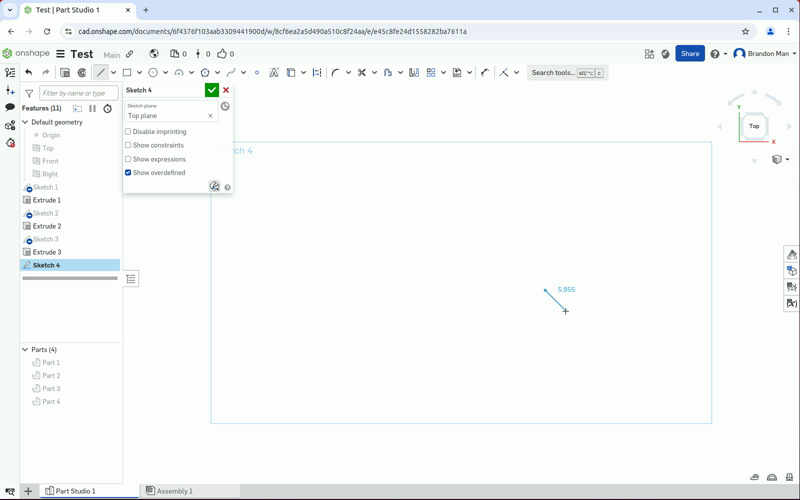
click(565, 310)
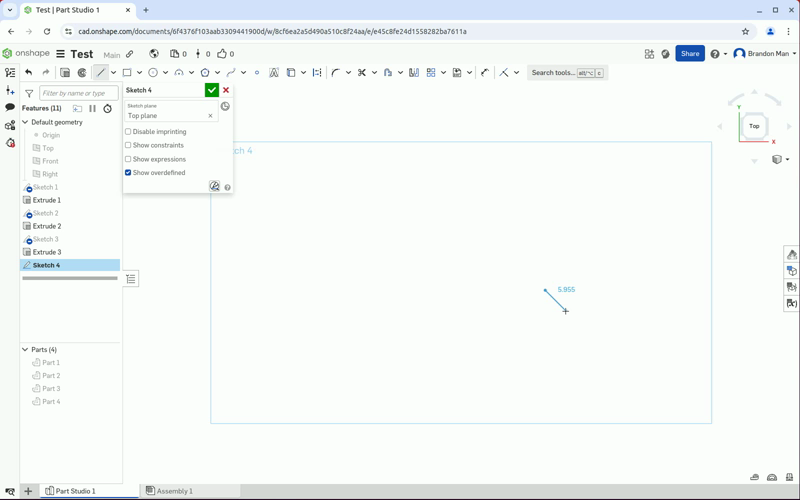
key_up(shift)
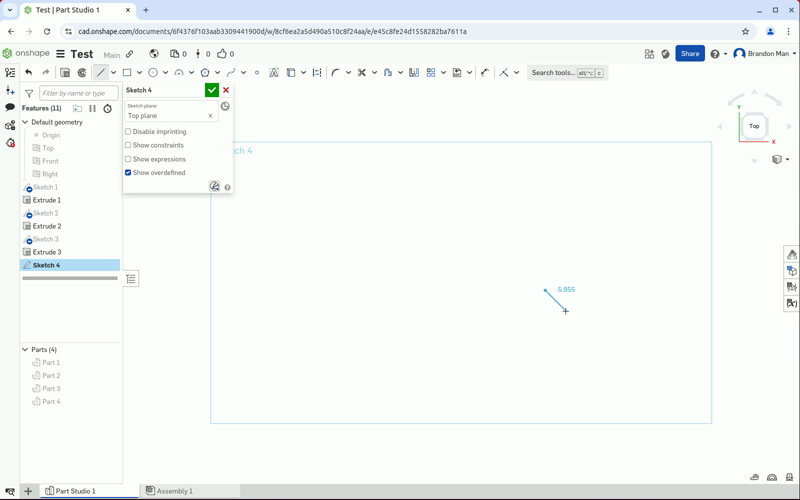
key_down(shift)
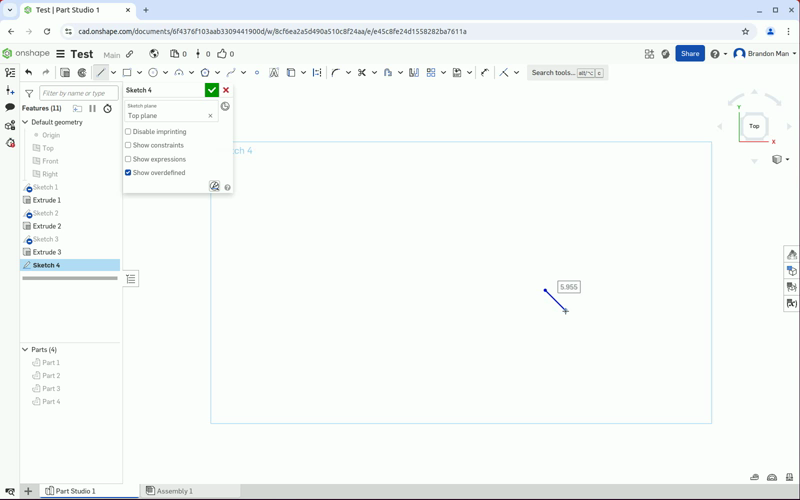
mouse_move(565, 240)
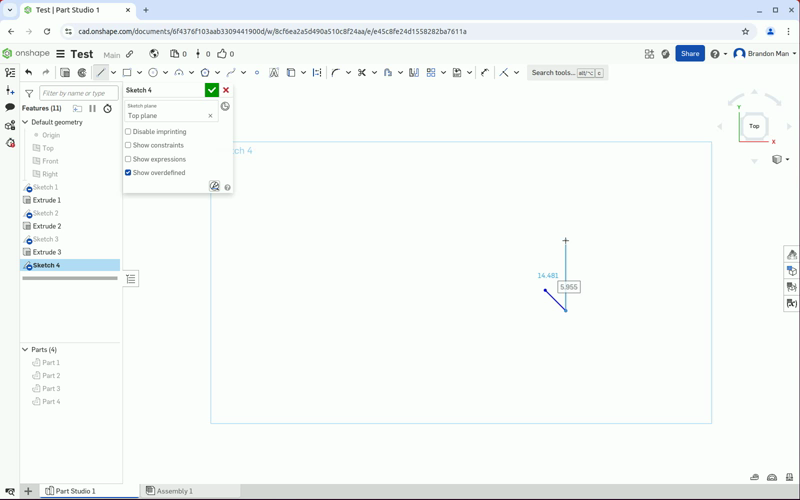
click(565, 240)
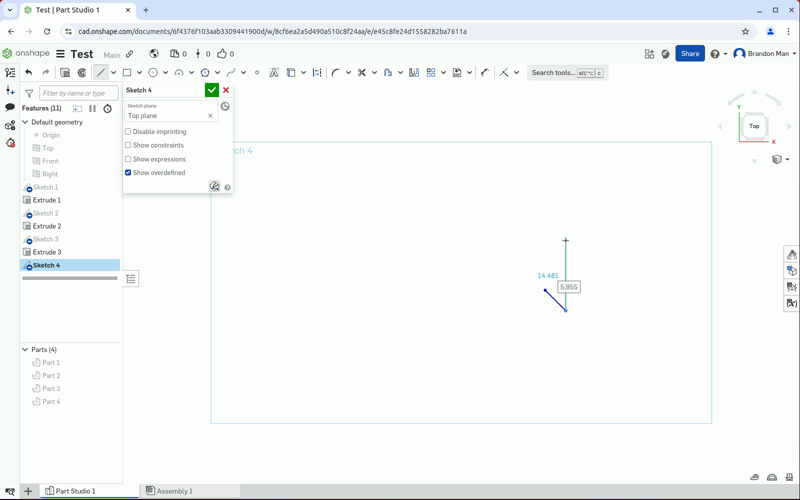
key_up(shift)
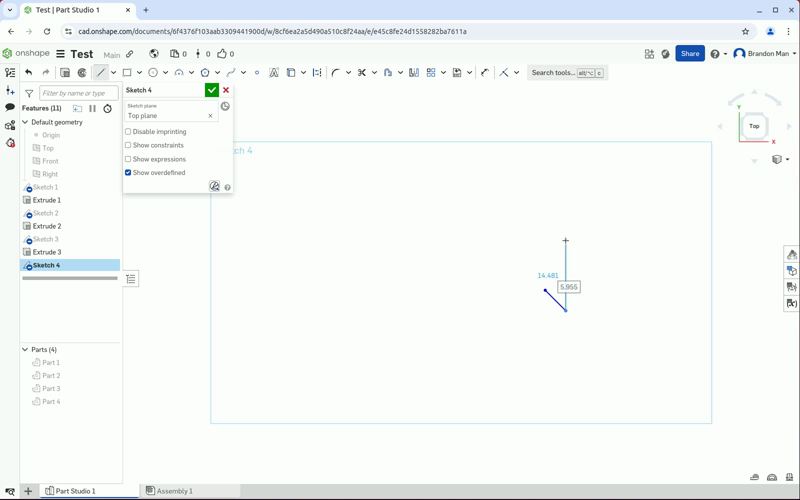
key(esc)
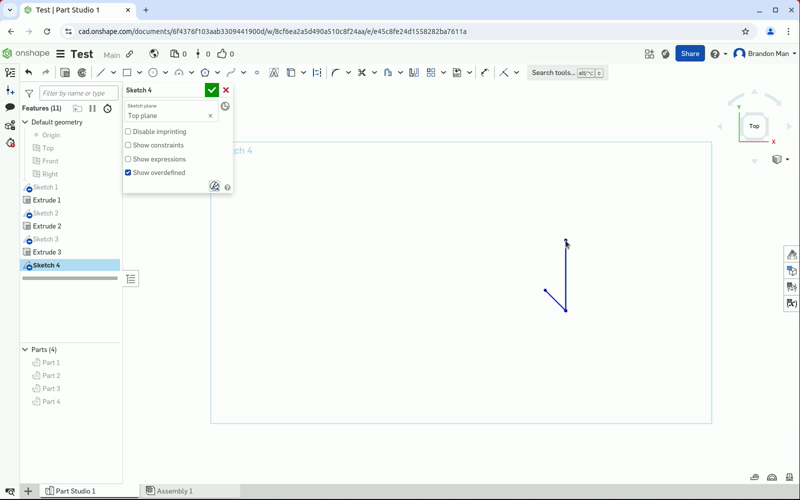
key(a)
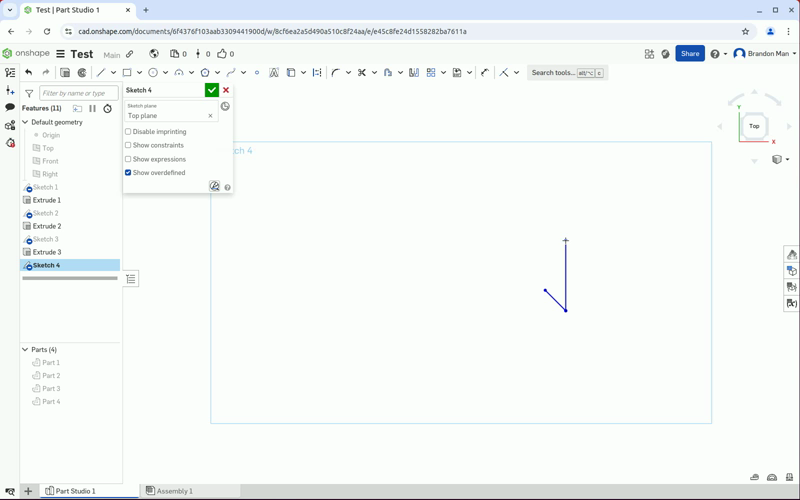
mouse_move(565, 240)
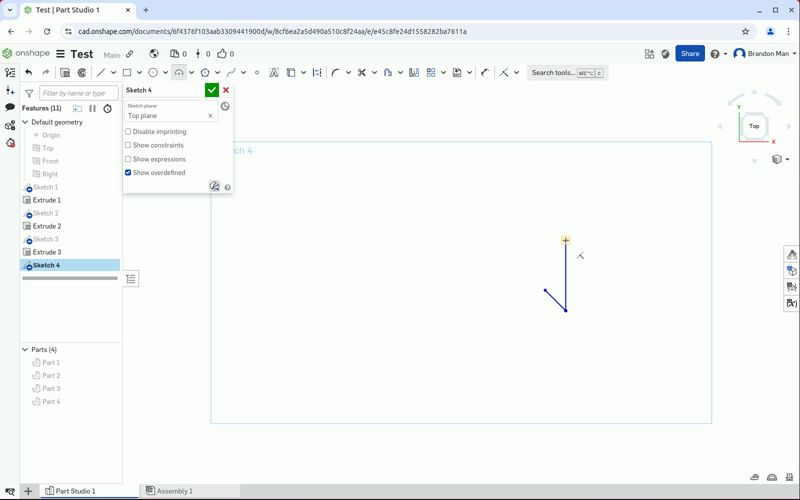
click(565, 240)
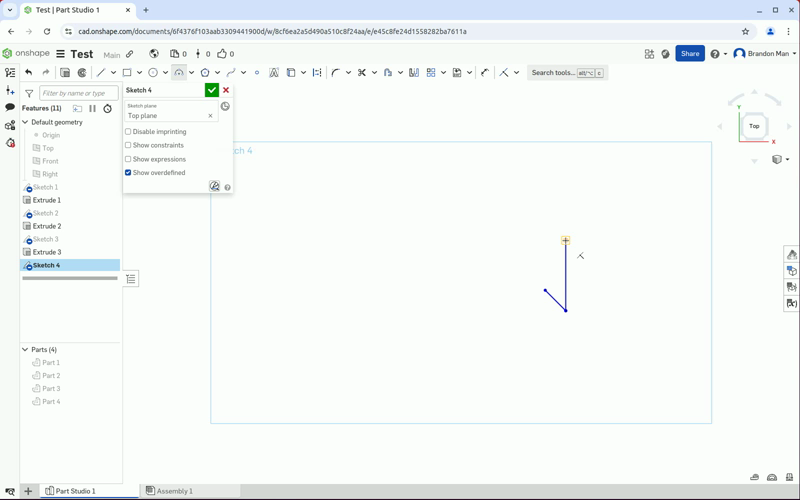
mouse_move(545, 290)
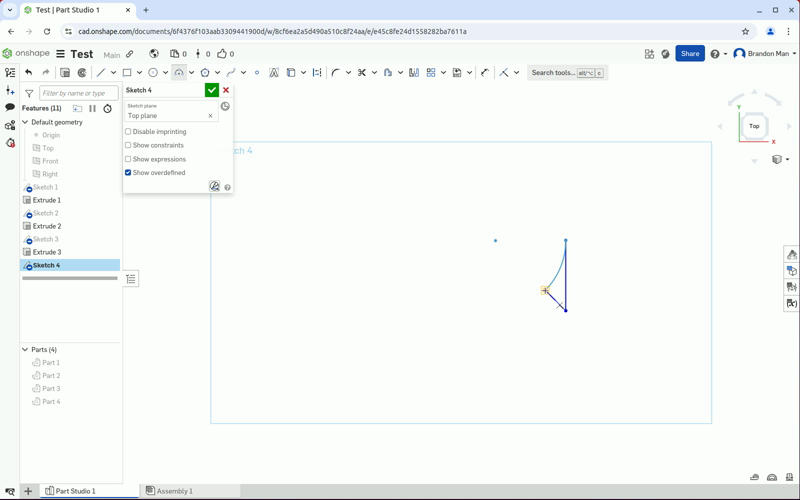
click(545, 290)
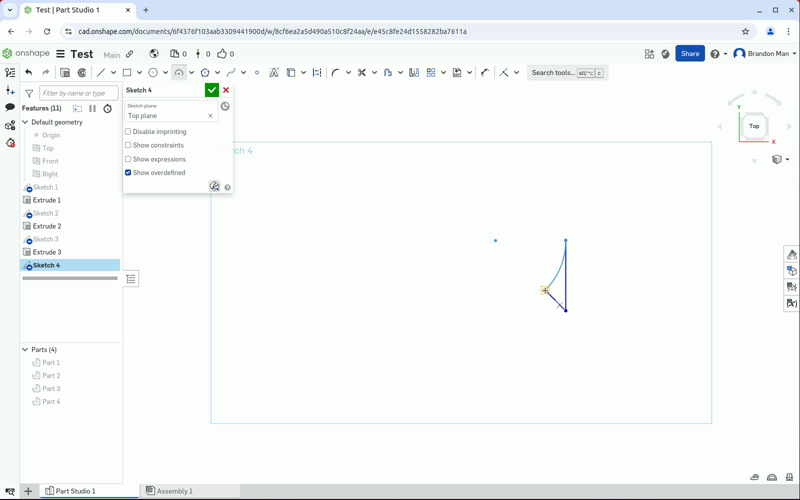
key_down(shift)
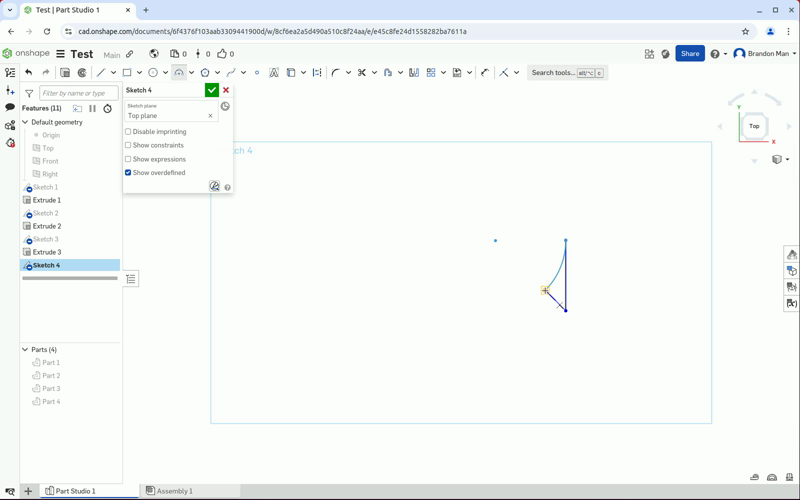
mouse_move(560, 267)
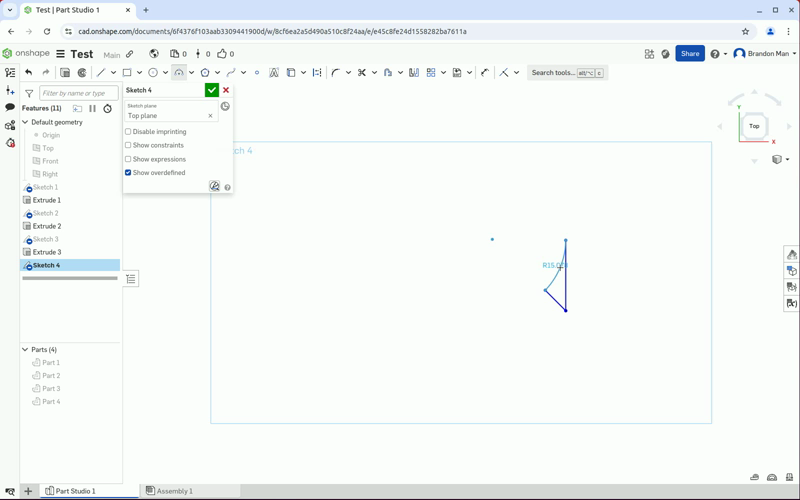
click(560, 267)
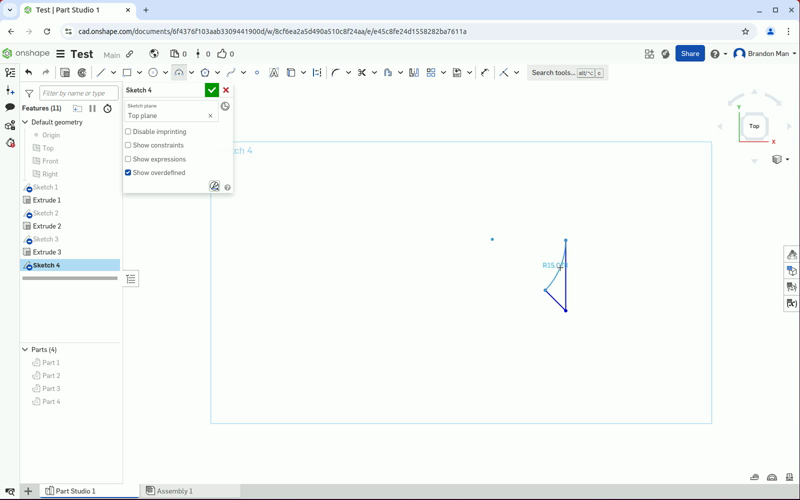
key_up(shift)
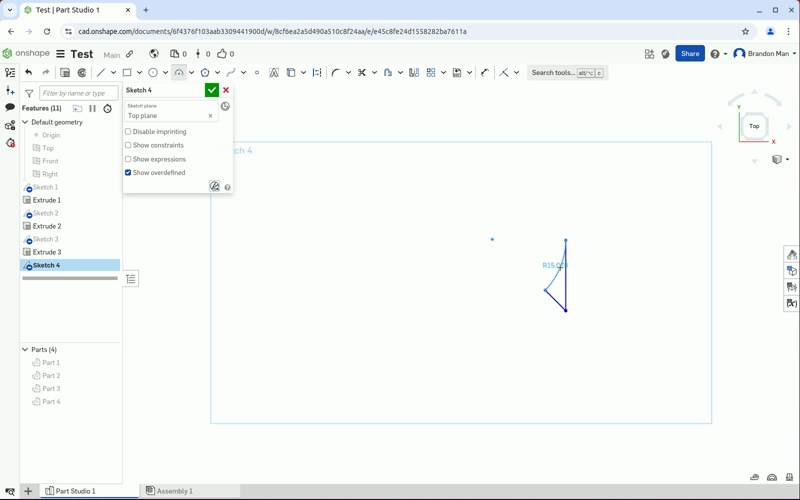
key(esc)
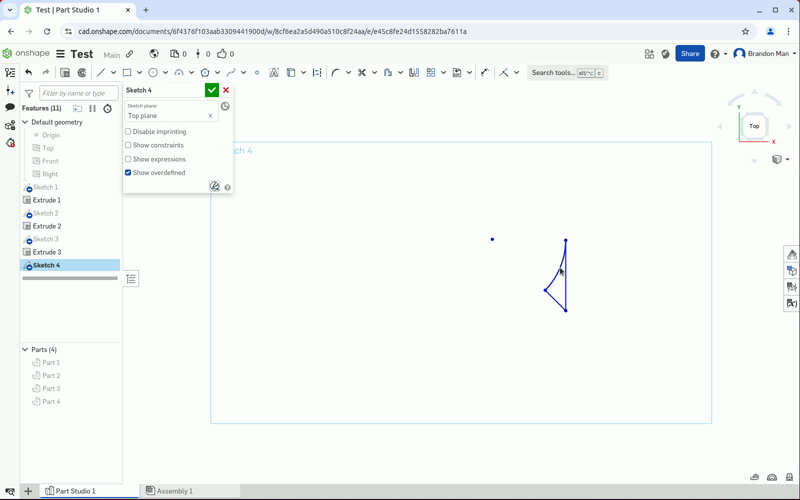
mouse_move(563, 282)
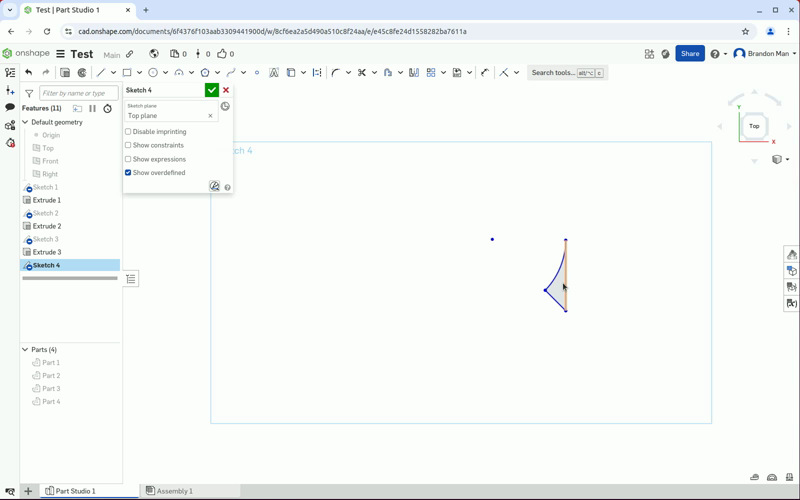
scroll(6)
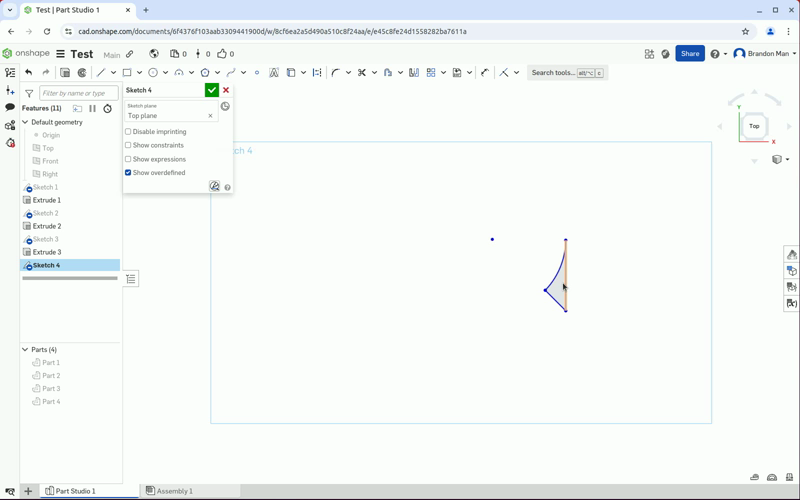
scroll(6)
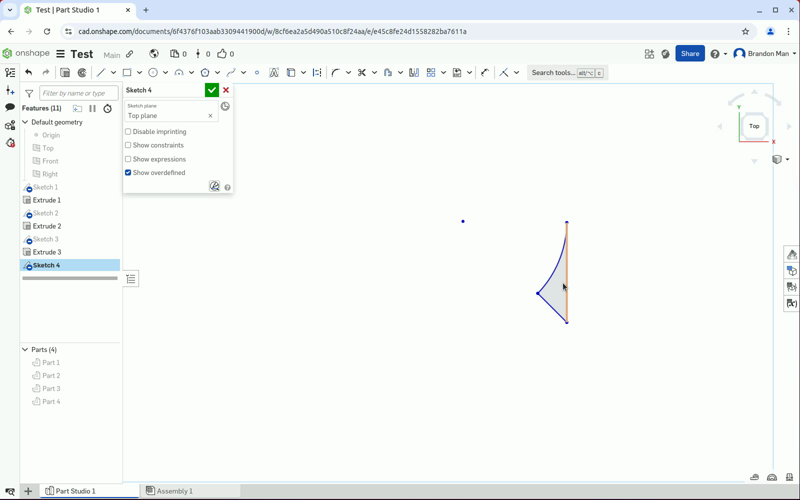
scroll(6)
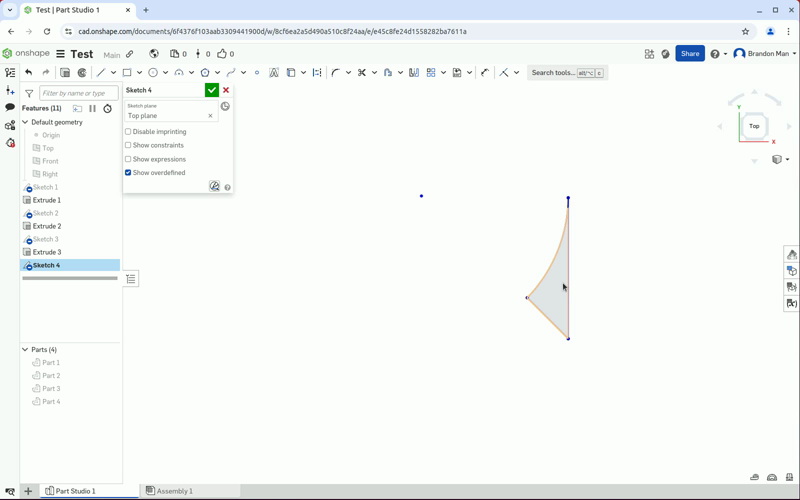
scroll(6)
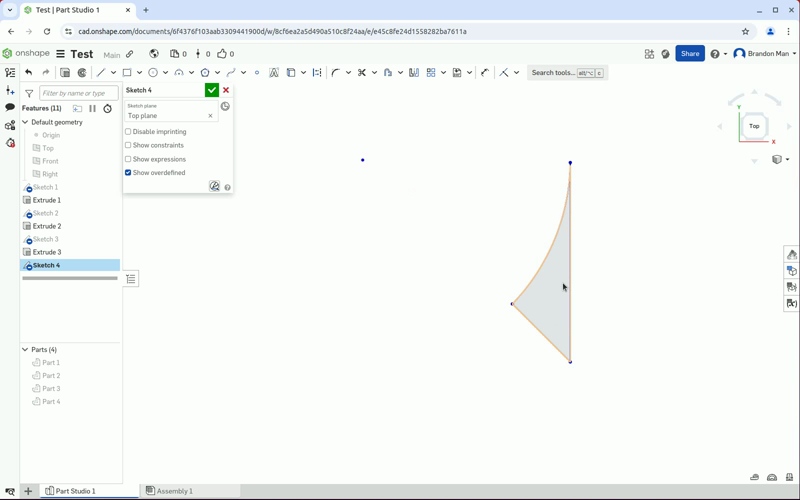
scroll(6)
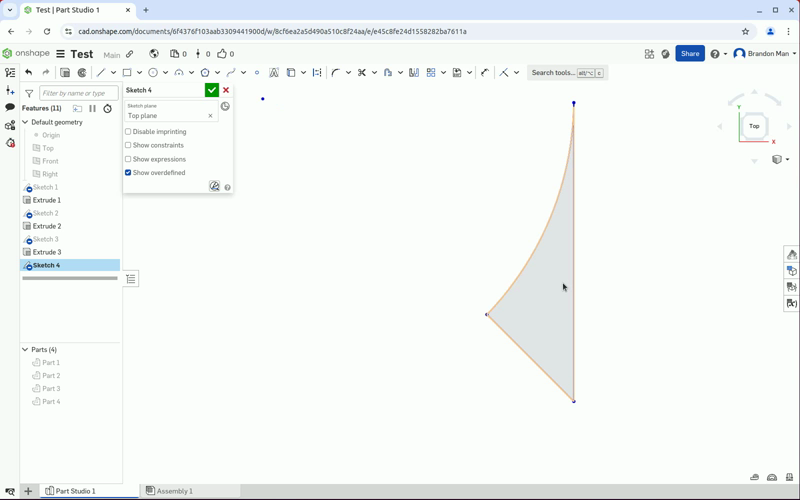
scroll(6)
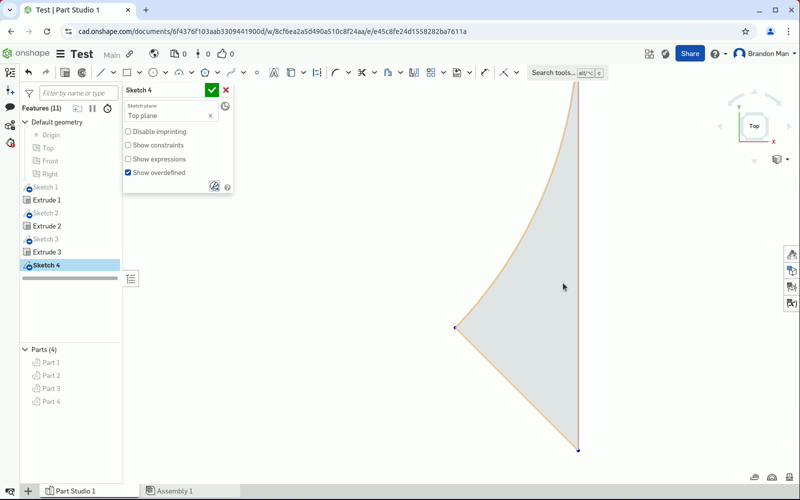
scroll(6)
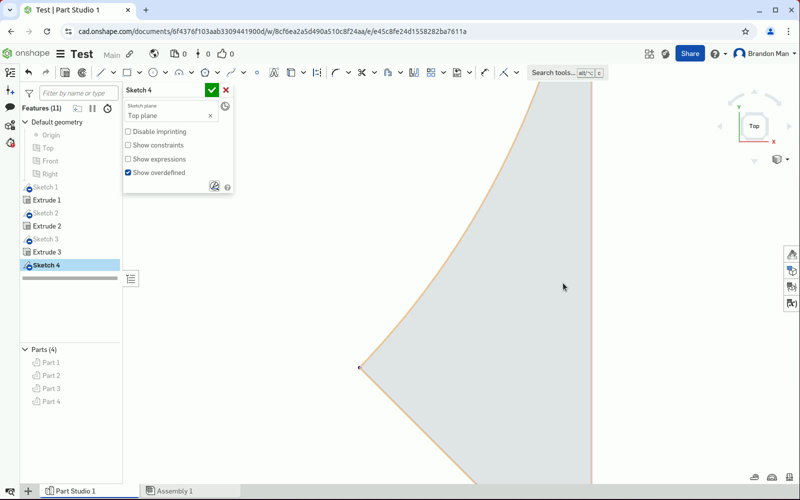
click(563, 282)
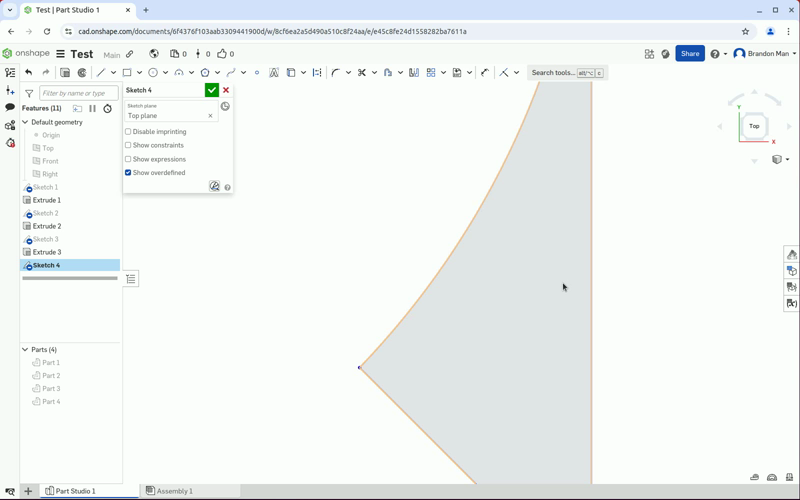
scroll(-6)
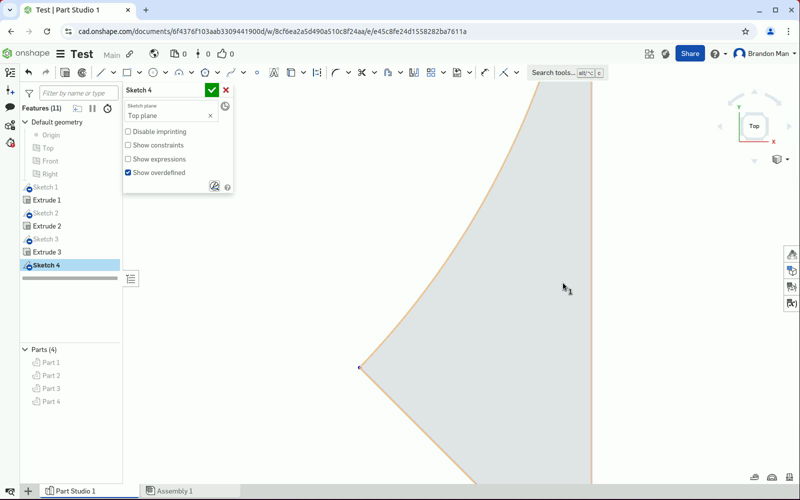
scroll(-6)
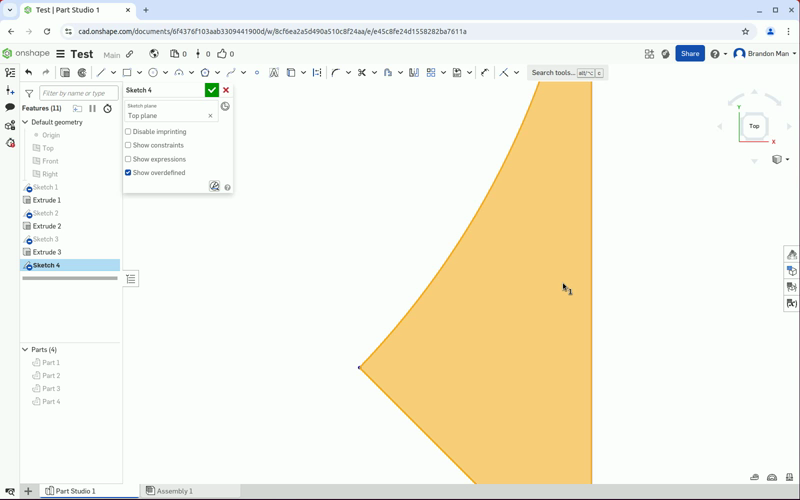
scroll(-6)
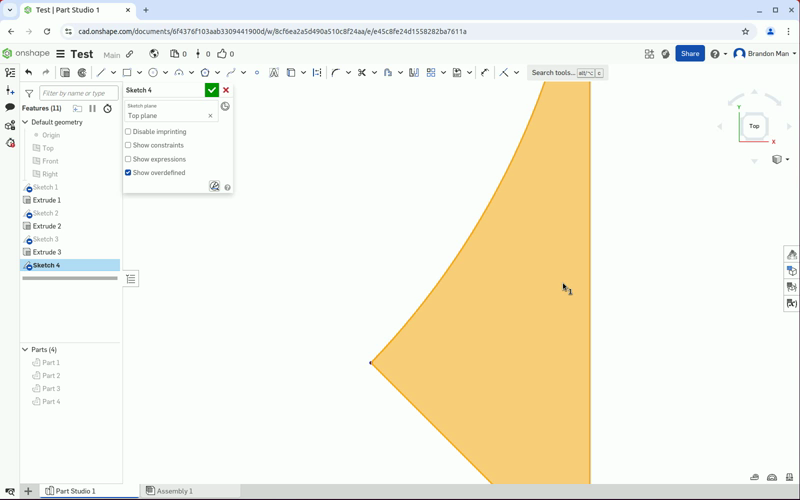
scroll(-6)
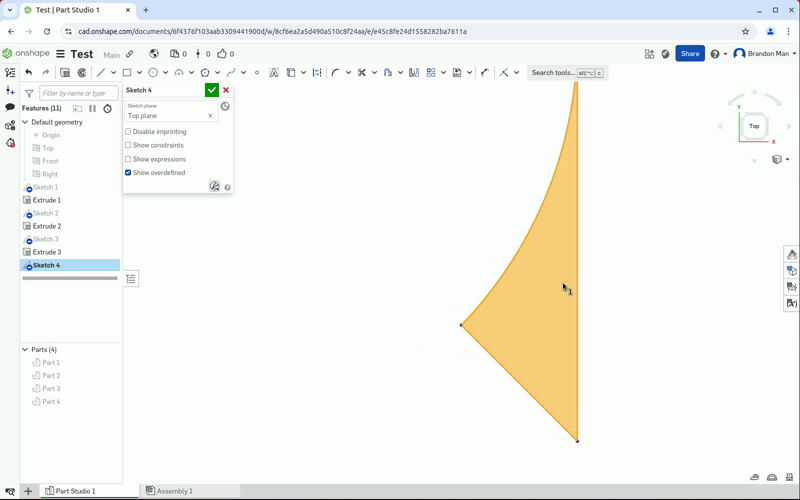
scroll(-6)
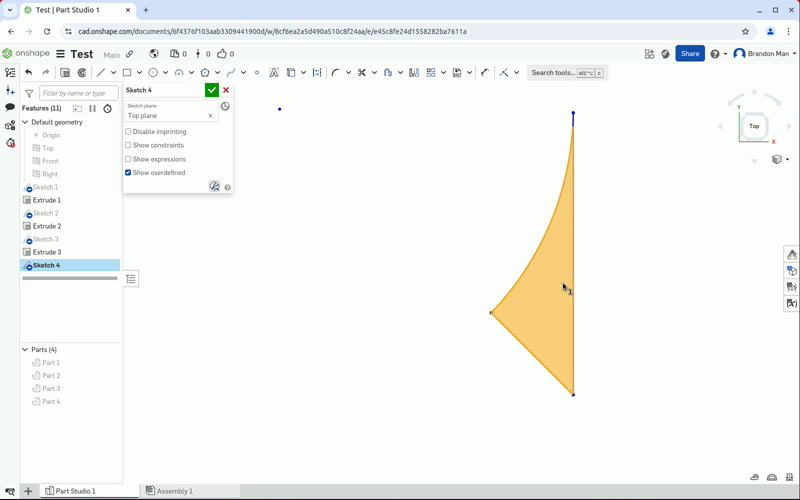
scroll(-6)
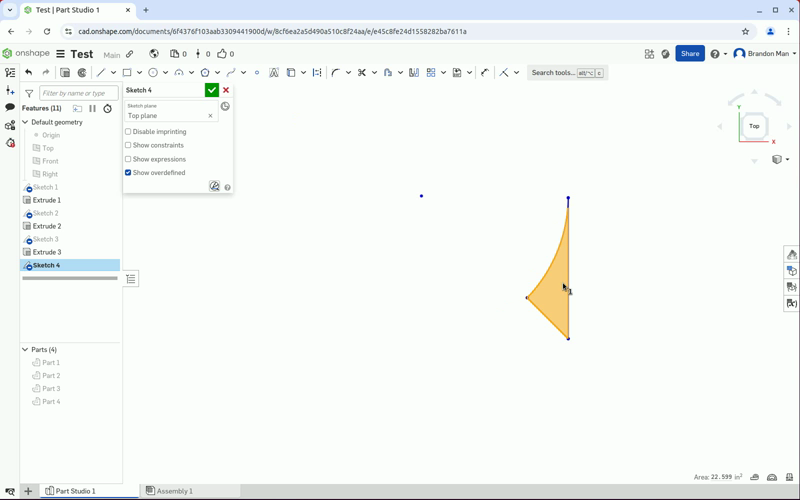
scroll(-6)
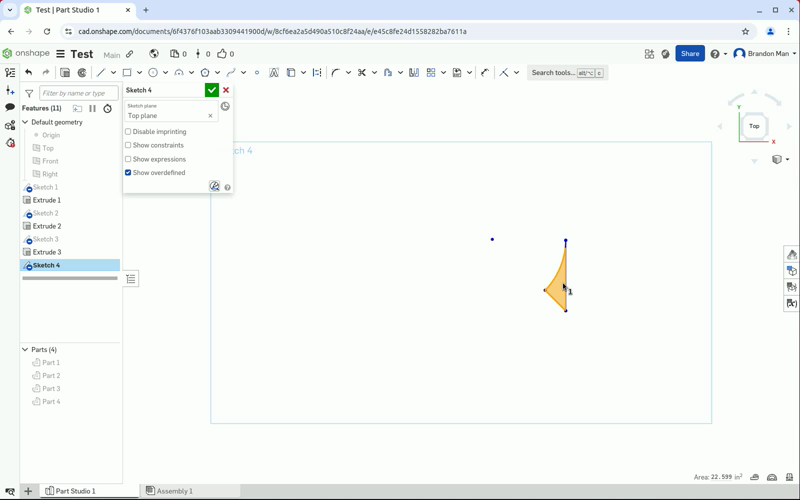
mouse_move(73, 352)
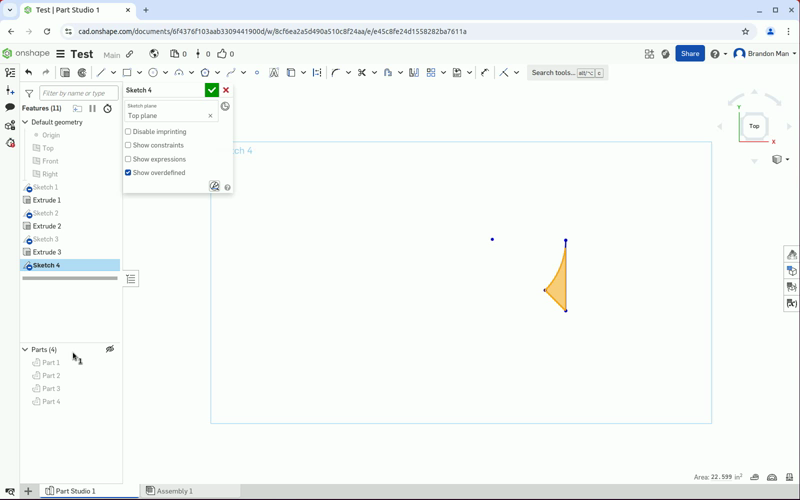
key(shift+y)
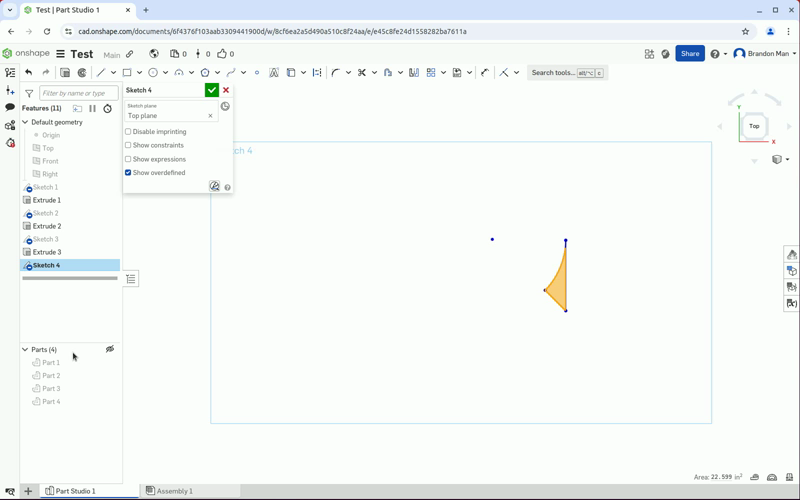
key(shift+e)
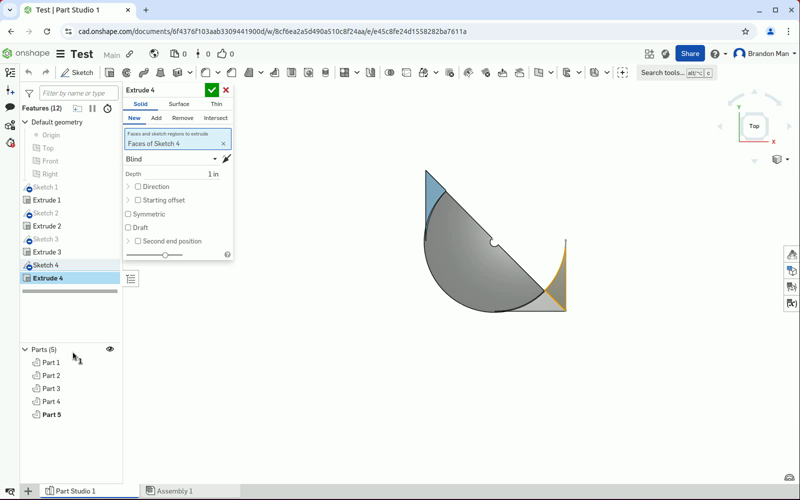
mouse_move(143, 106)
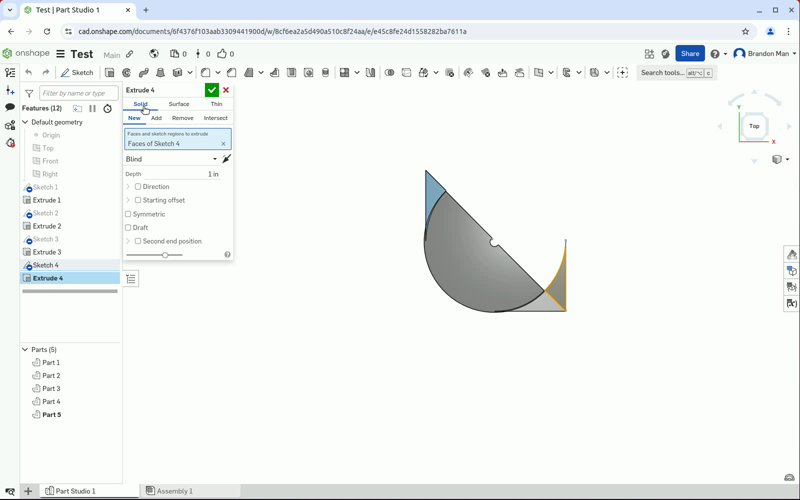
click(143, 106)
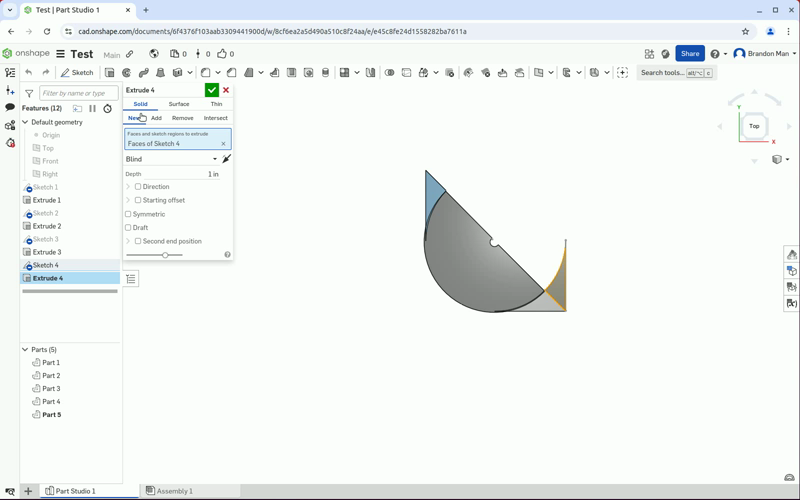
mouse_move(137, 120)
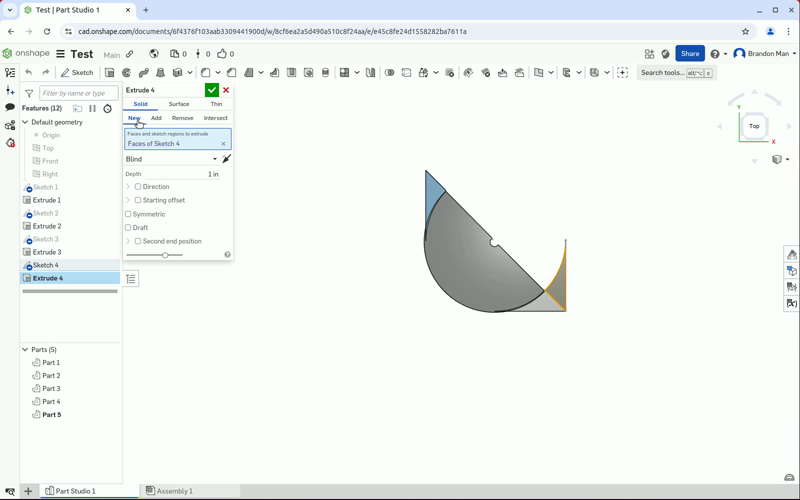
click(137, 120)
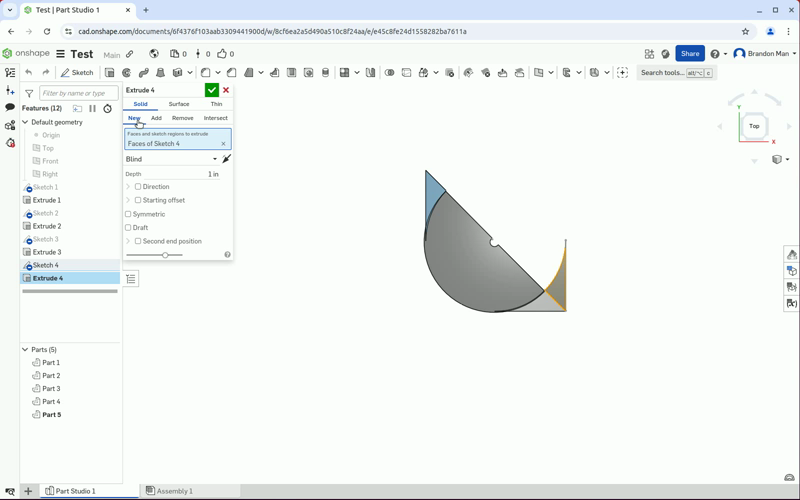
key(tab, 4)
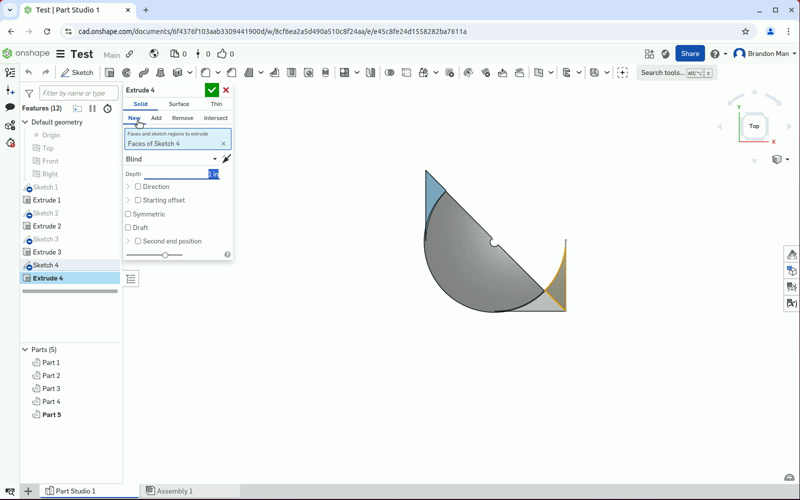
text(0.963)
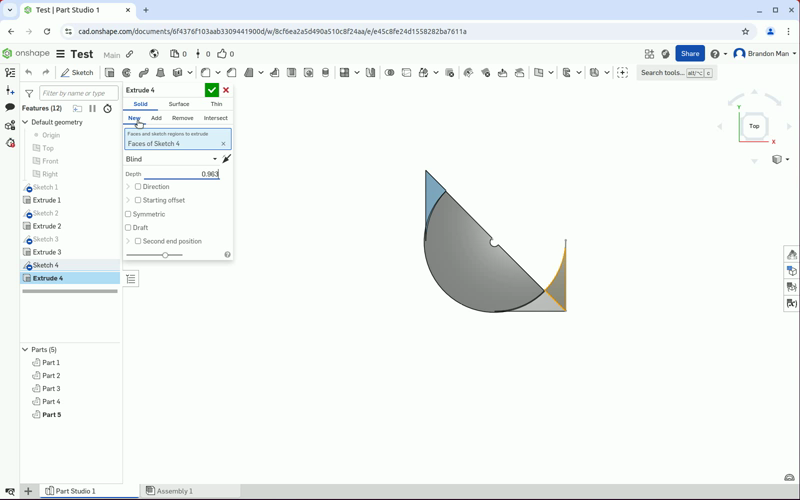
key(enter)
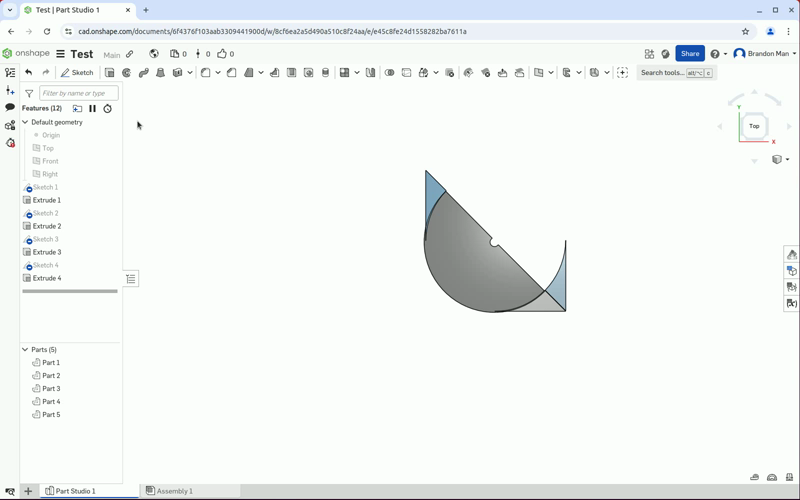
key(shift+h)
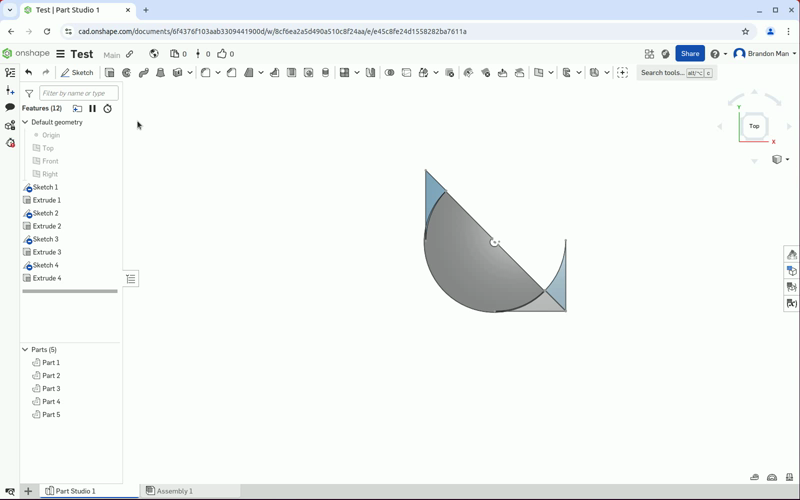
key(shift+h)
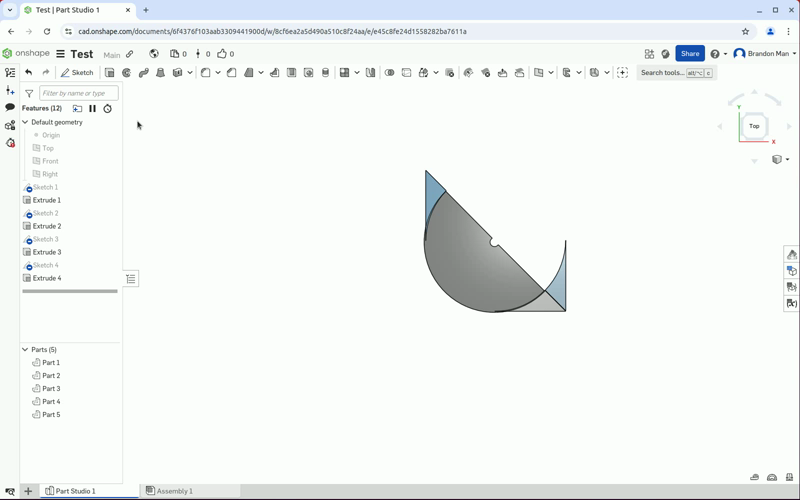
mouse_move(73, 189)
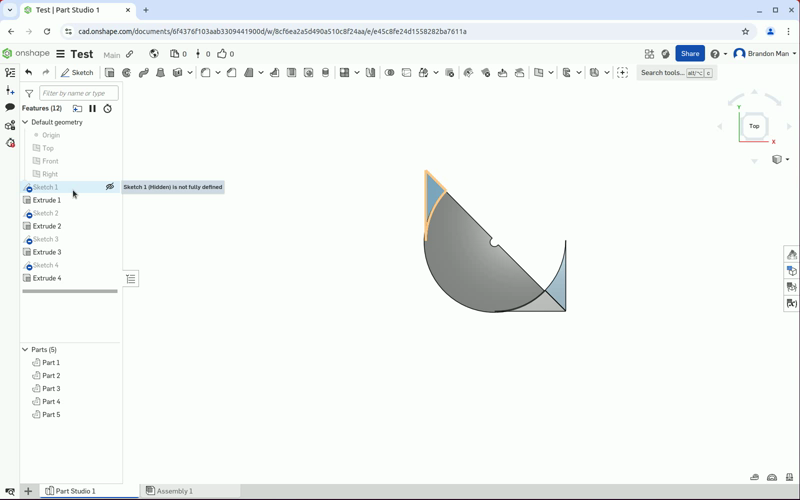
click(73, 189)
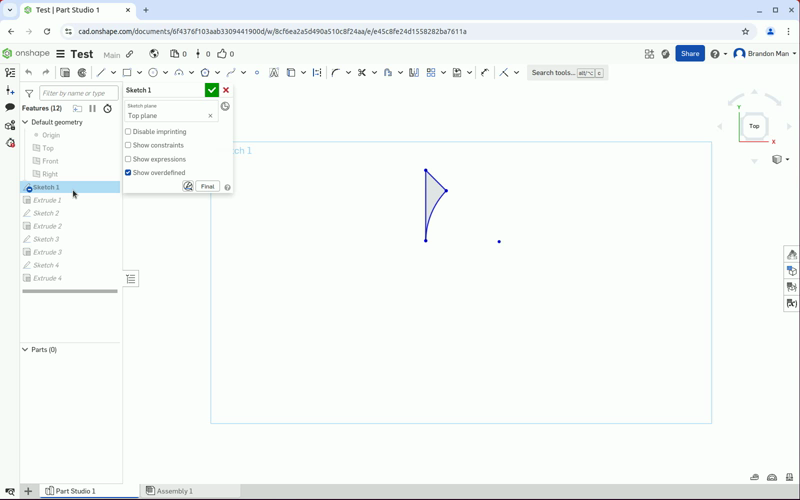
mouse_move(229, 92)
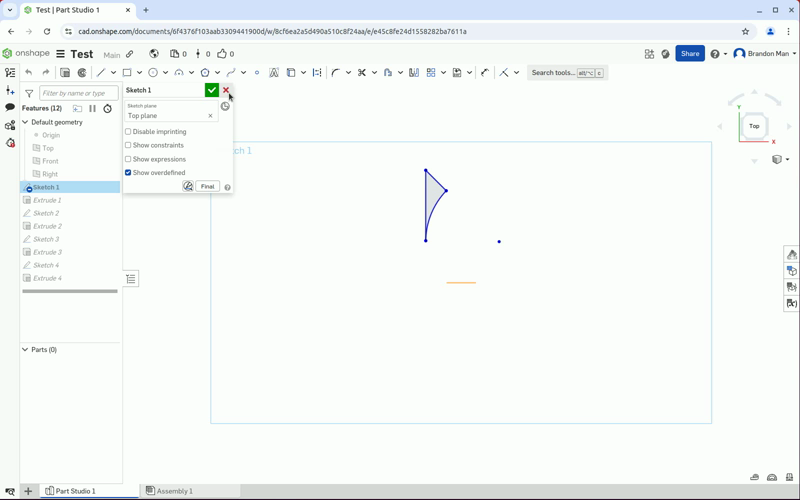
click(229, 92)
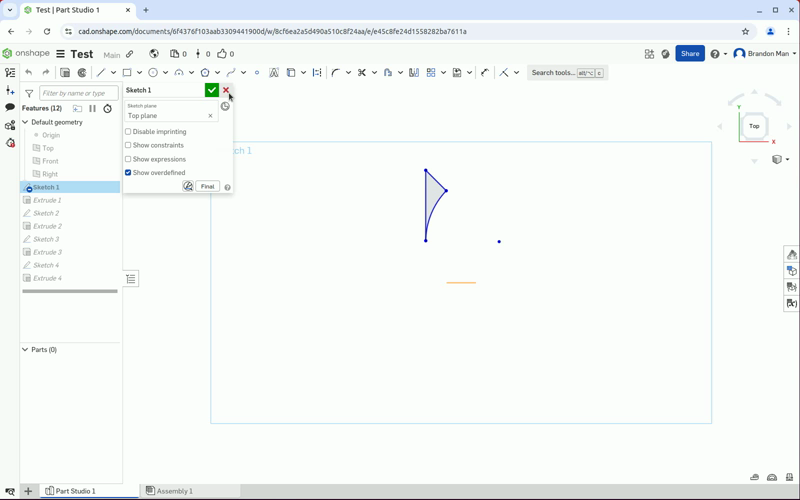
key(shift+s)
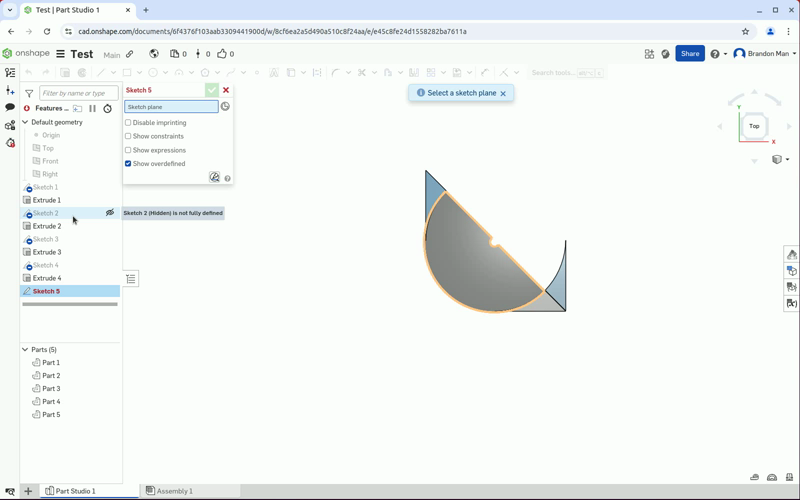
scroll(3)
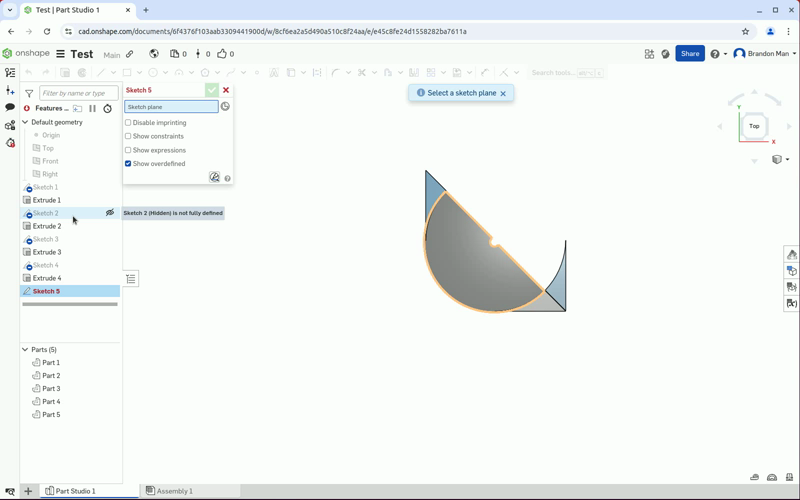
mouse_move(73, 150)
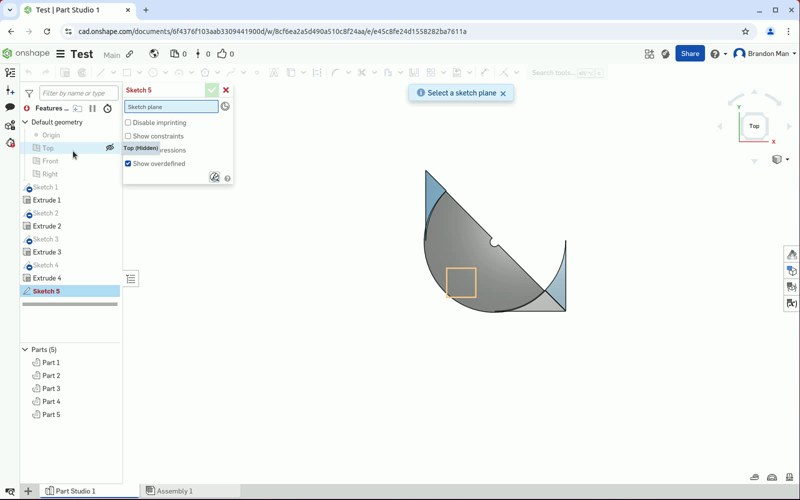
click(73, 150)
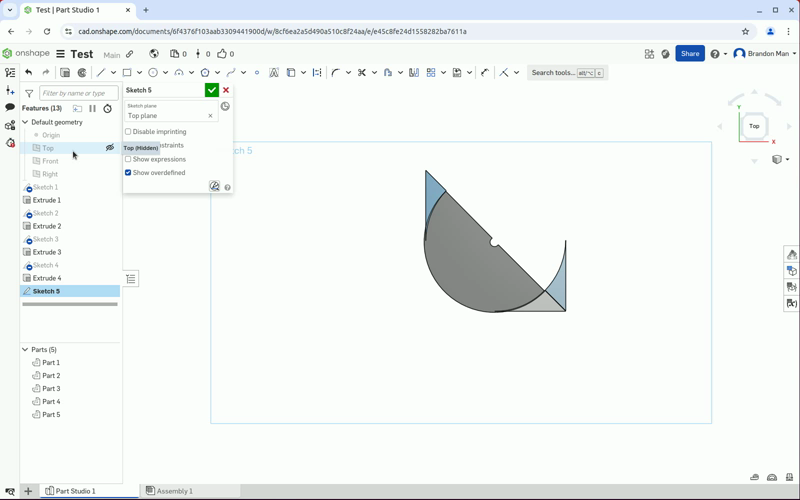
mouse_move(73, 352)
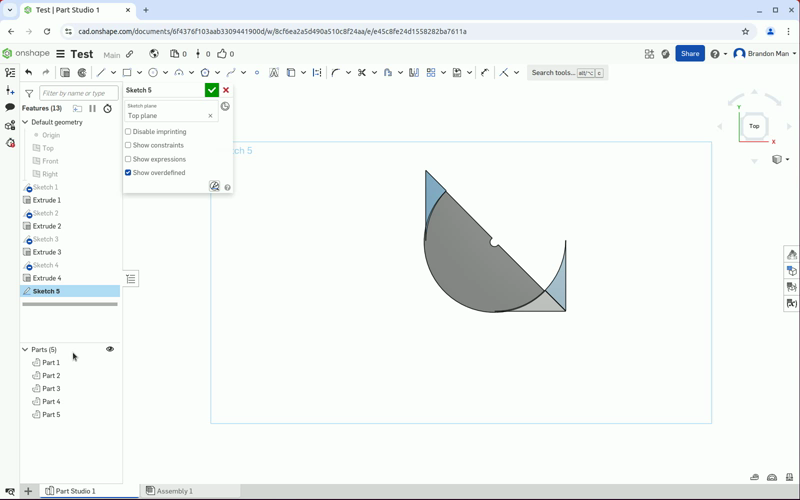
key(y)
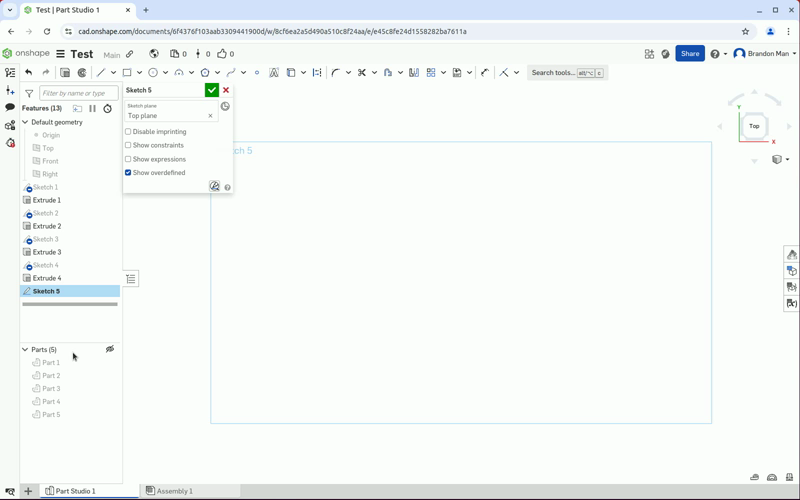
key(l)
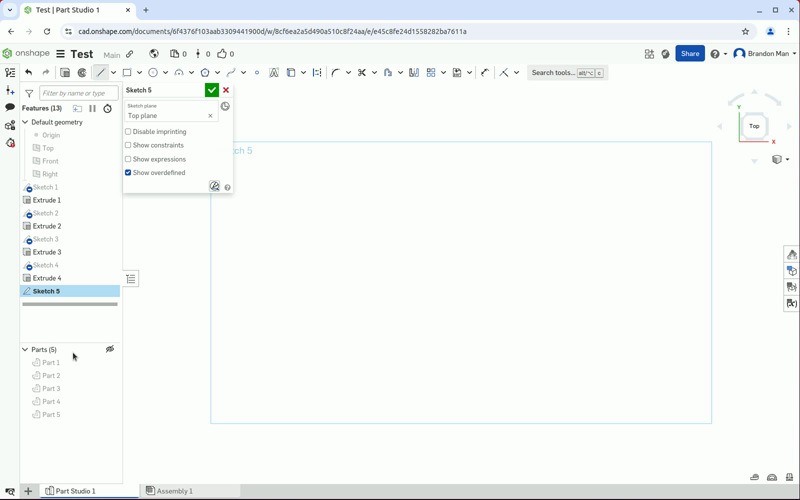
key_down(shift)
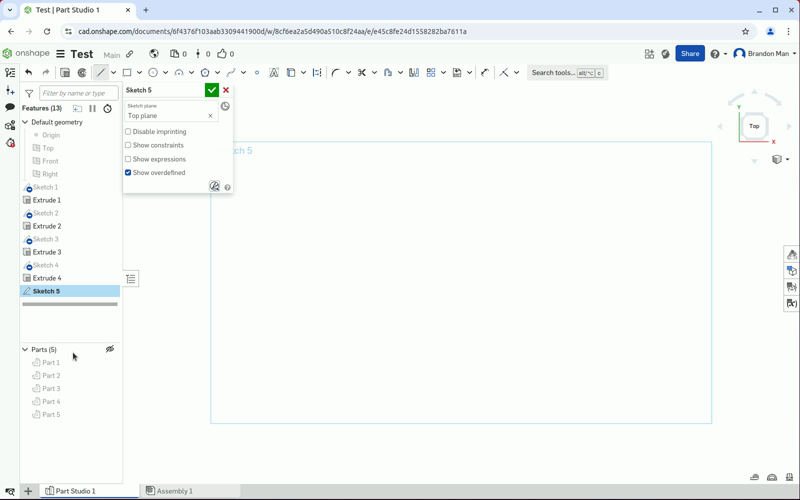
mouse_move(445, 191)
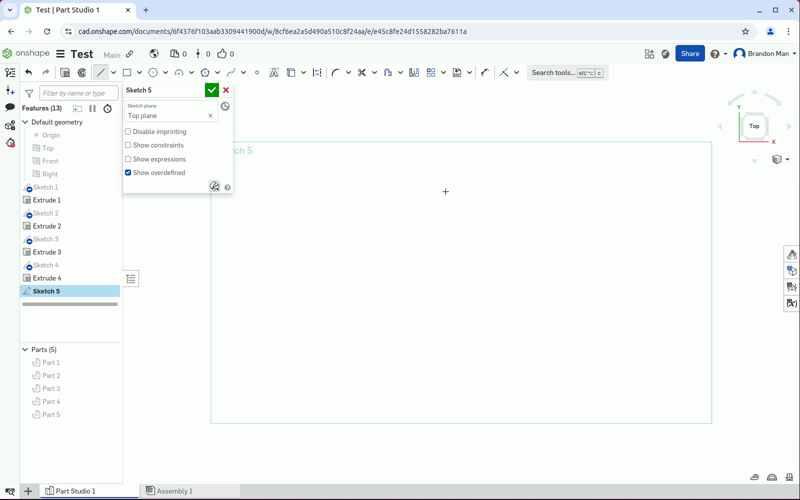
click(445, 191)
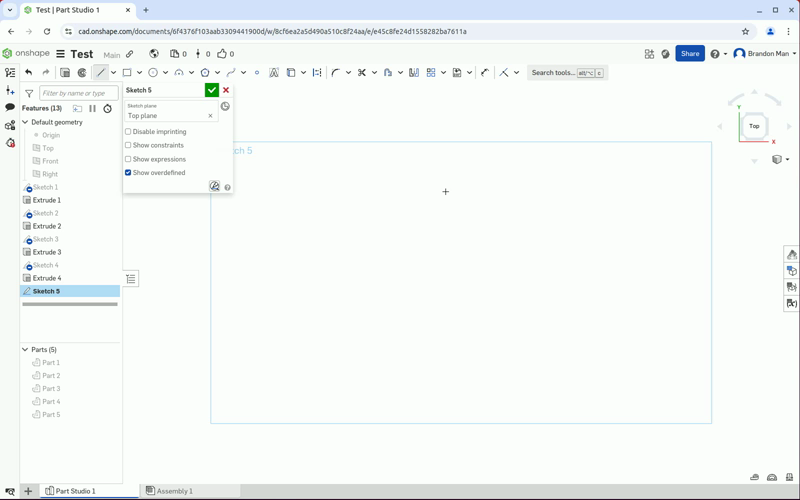
key_up(shift)
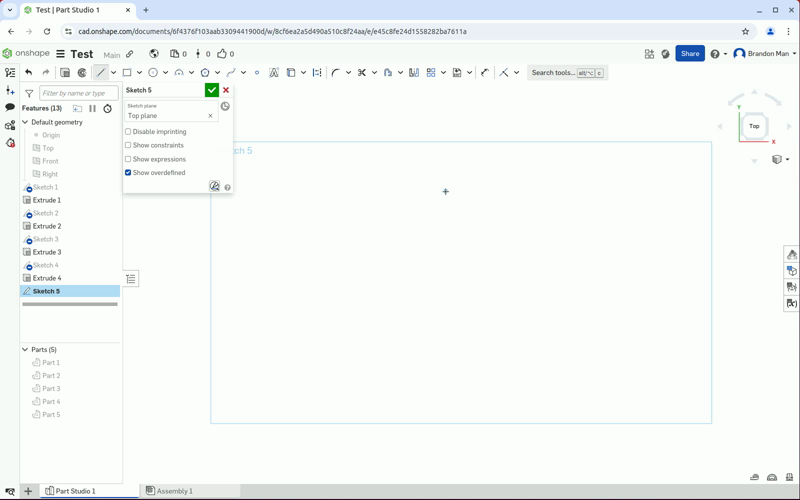
key_down(shift)
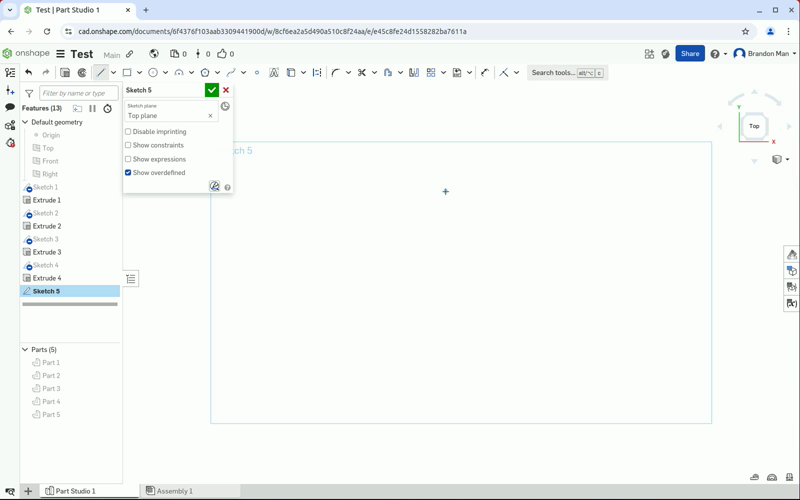
mouse_move(492, 238)
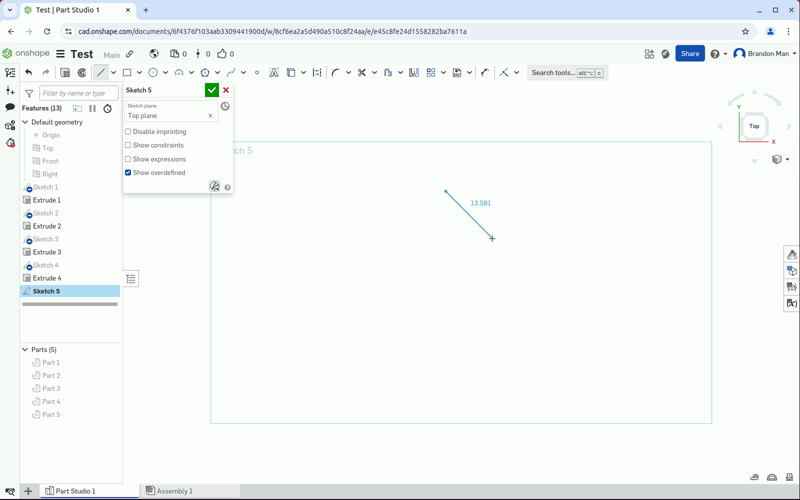
click(492, 238)
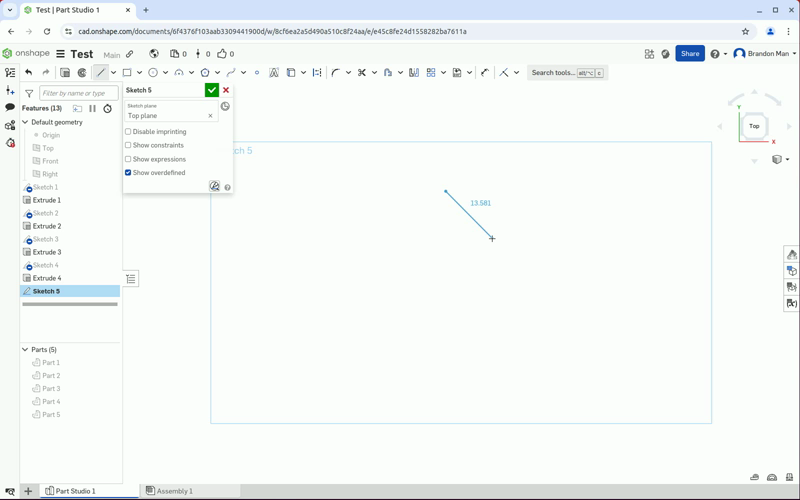
key_up(shift)
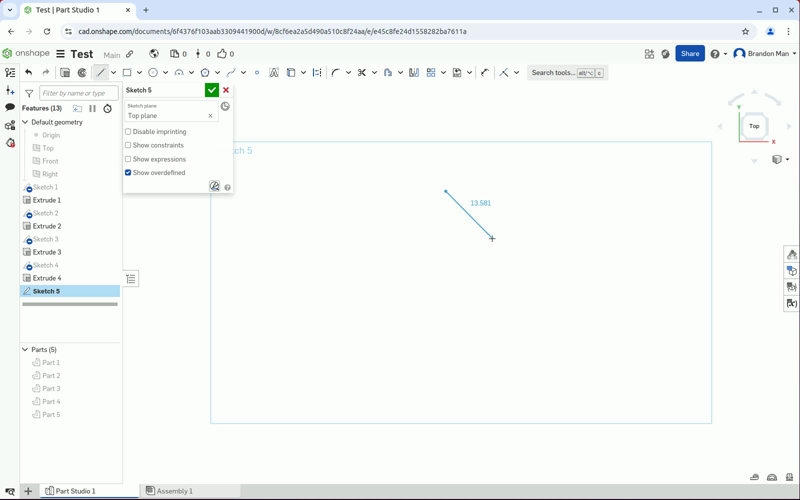
key(esc)
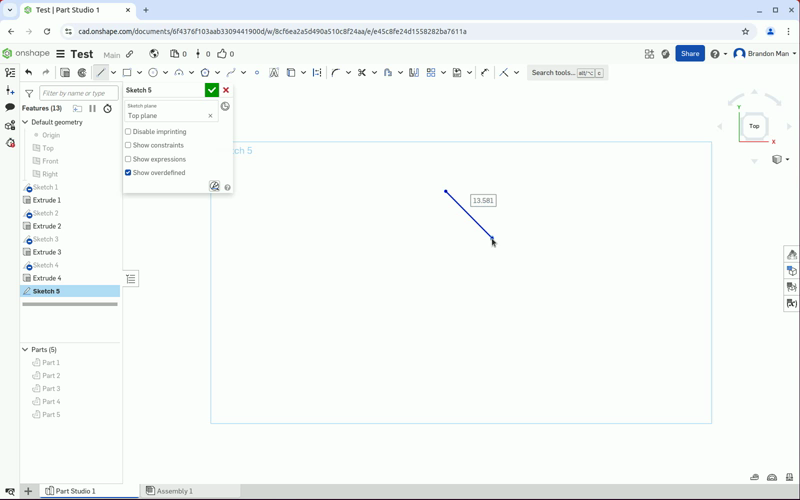
key(a)
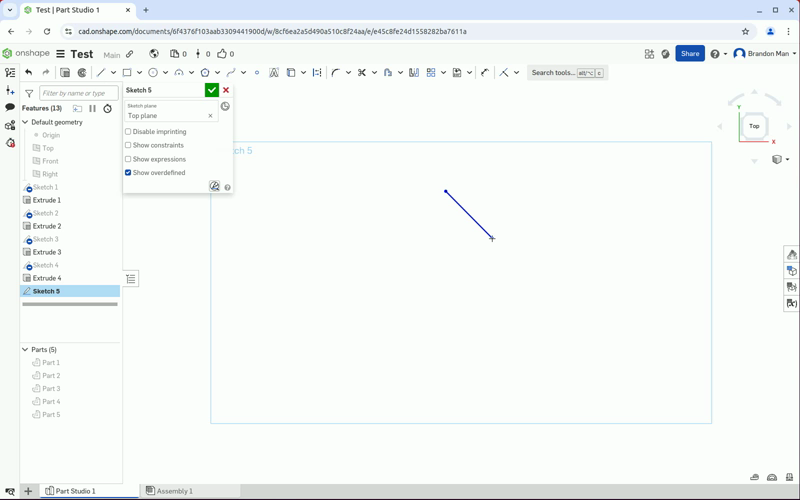
mouse_move(492, 238)
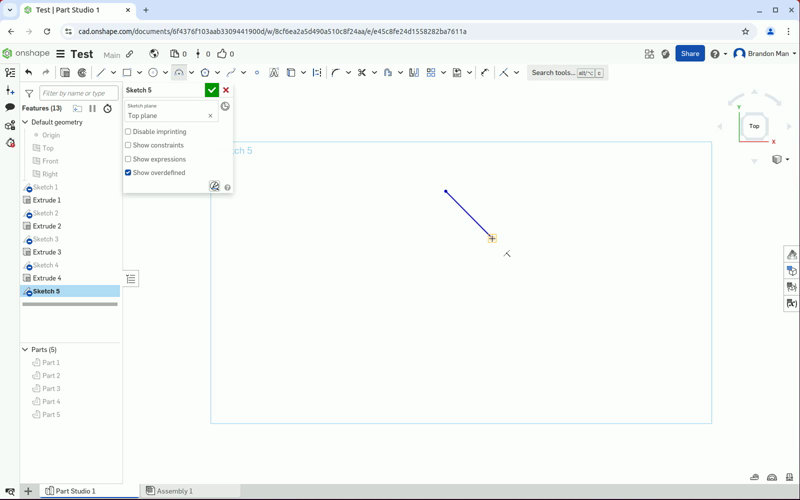
click(492, 238)
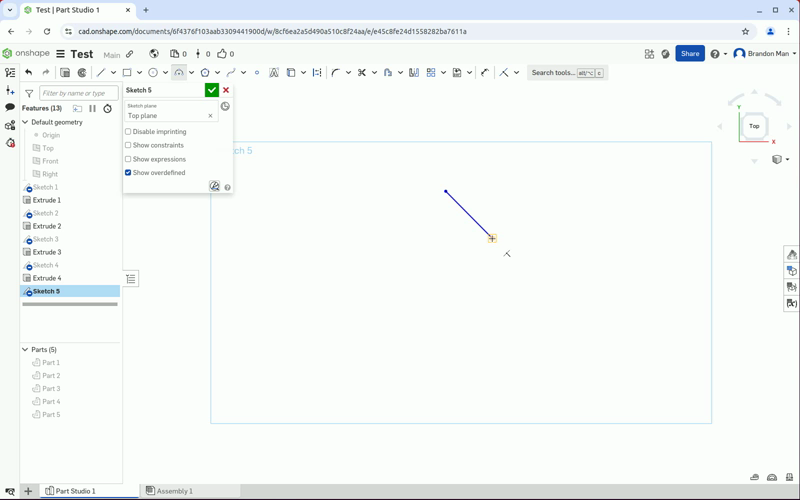
key_down(shift)
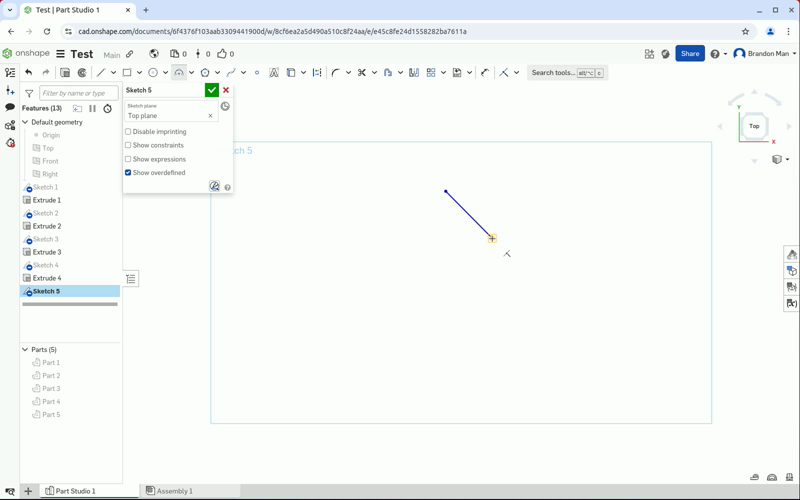
mouse_move(498, 244)
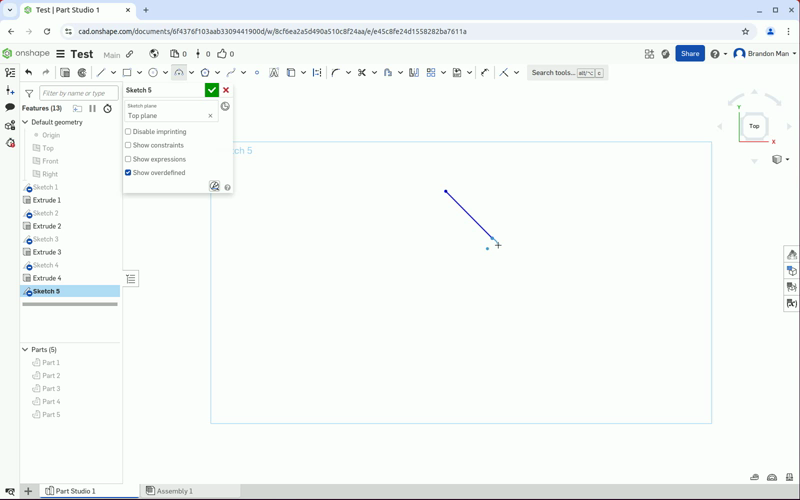
click(498, 244)
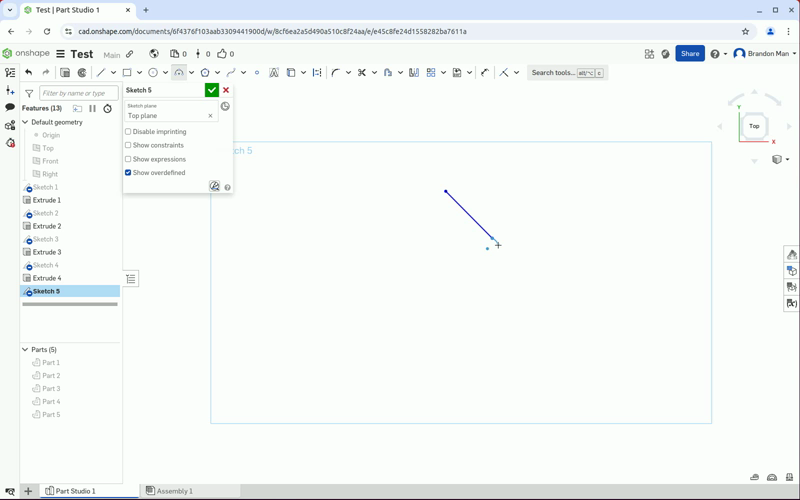
mouse_move(498, 237)
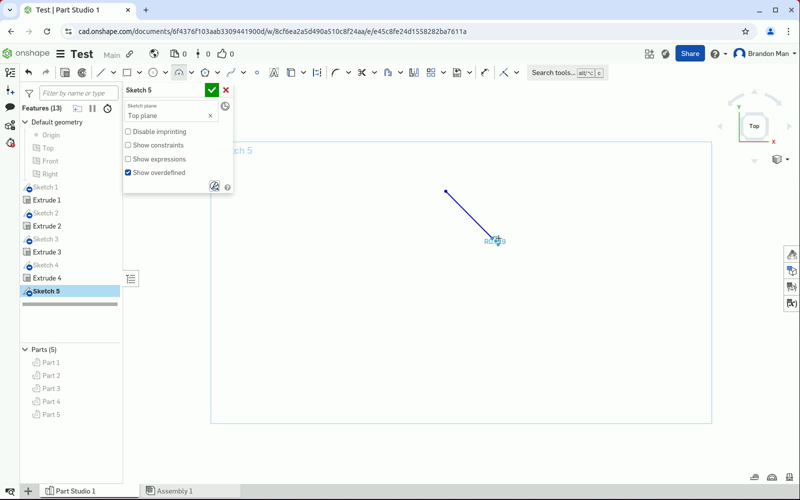
click(498, 237)
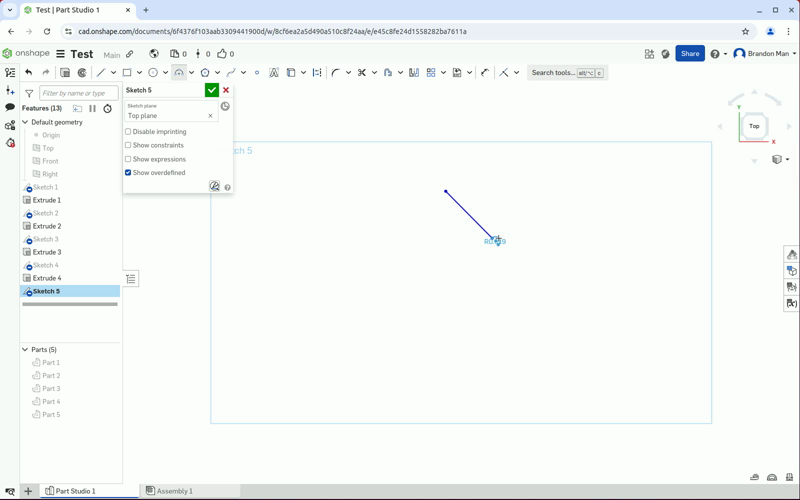
key_up(shift)
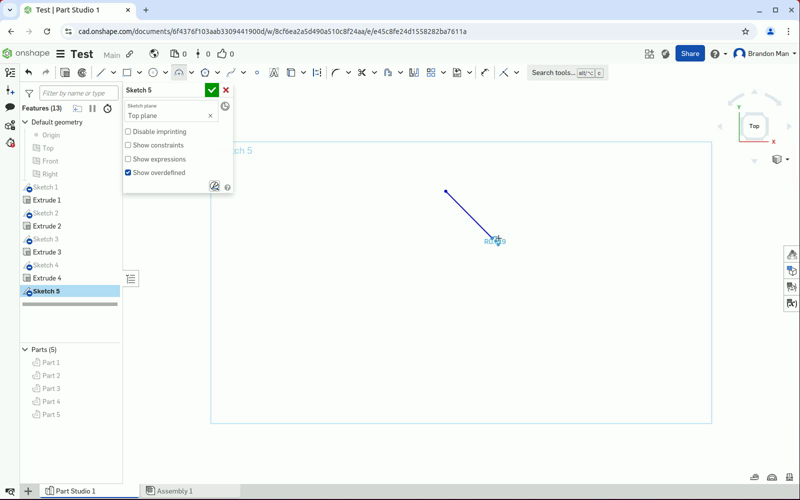
key(esc)
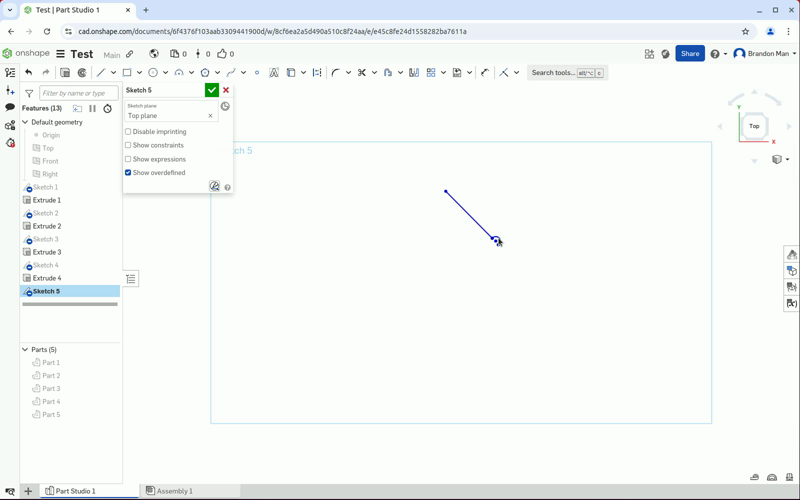
key(l)
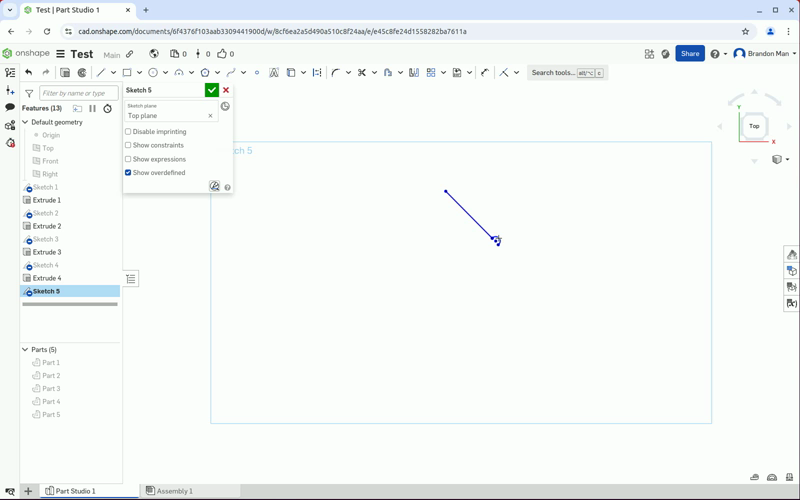
mouse_move(498, 244)
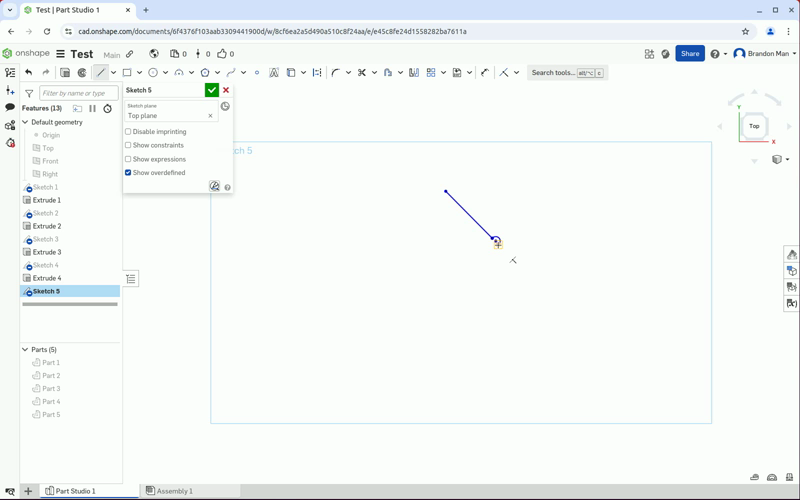
scroll(6)
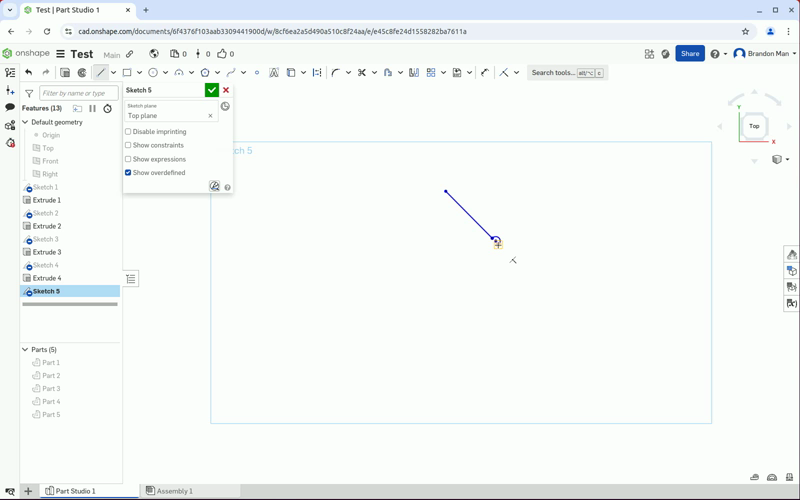
scroll(6)
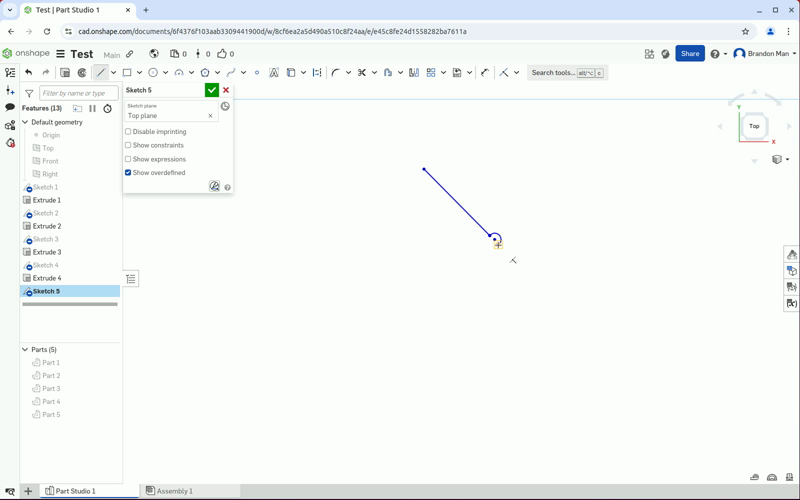
scroll(6)
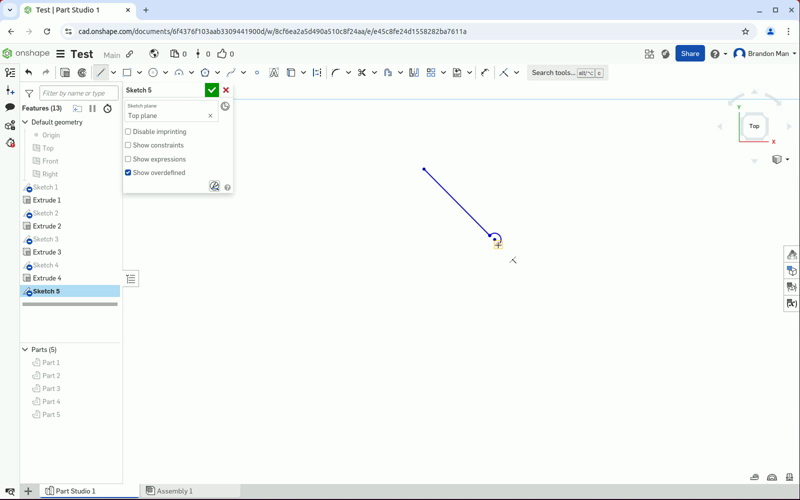
scroll(6)
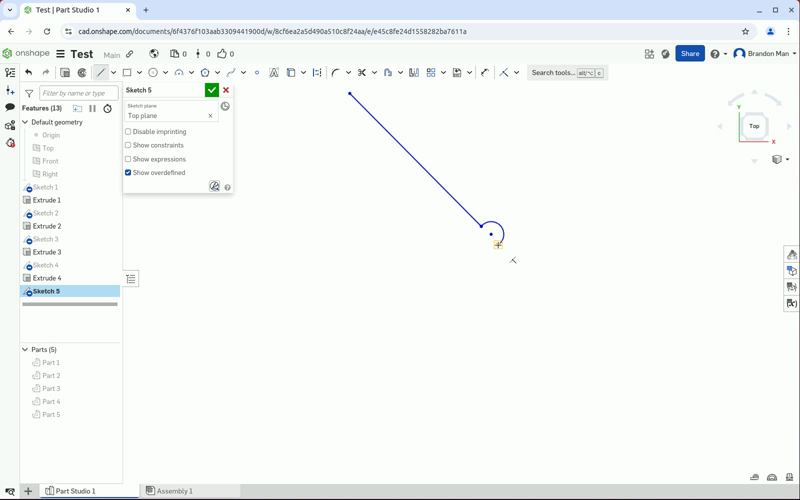
scroll(6)
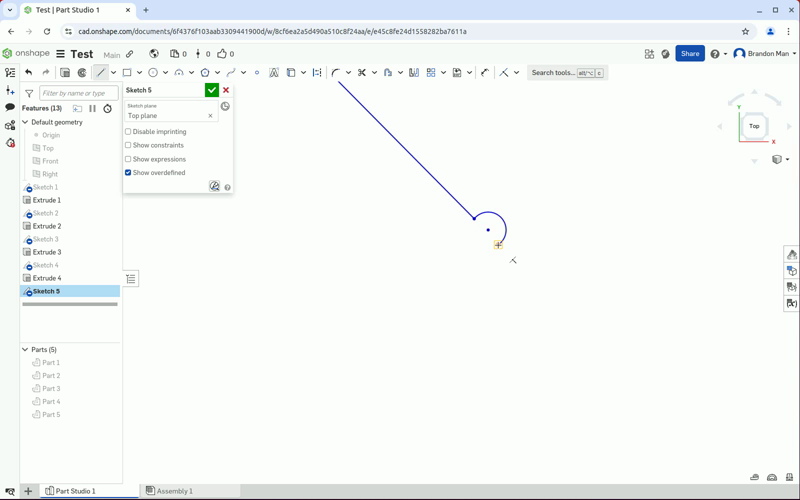
scroll(6)
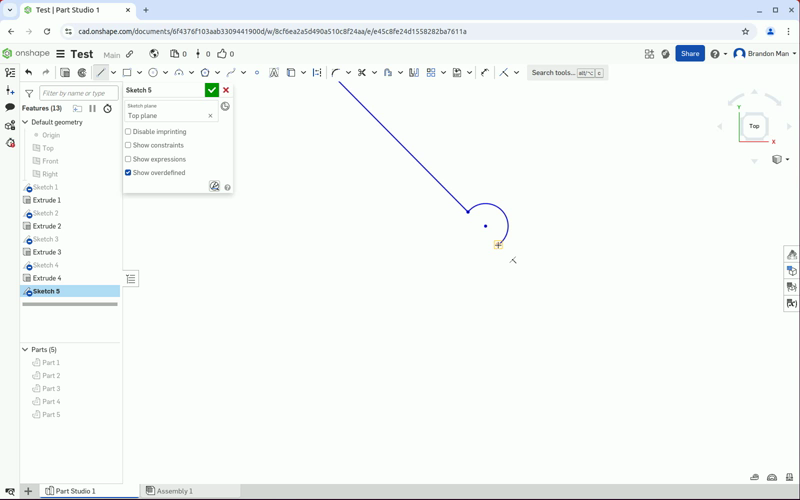
scroll(6)
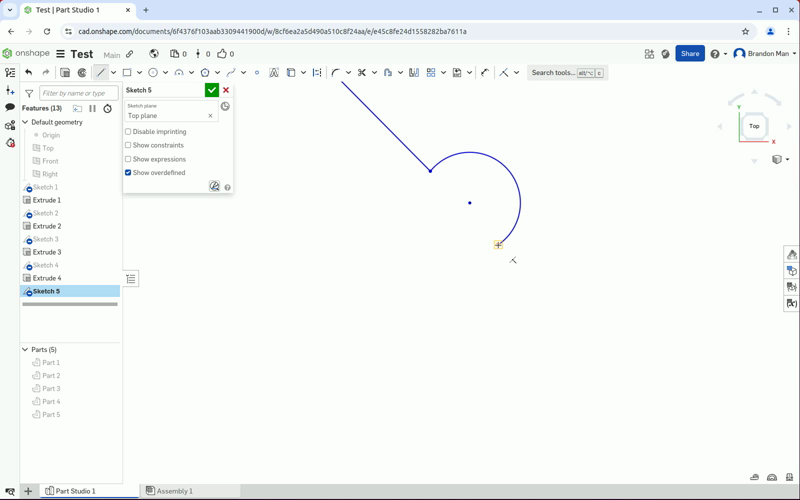
click(498, 244)
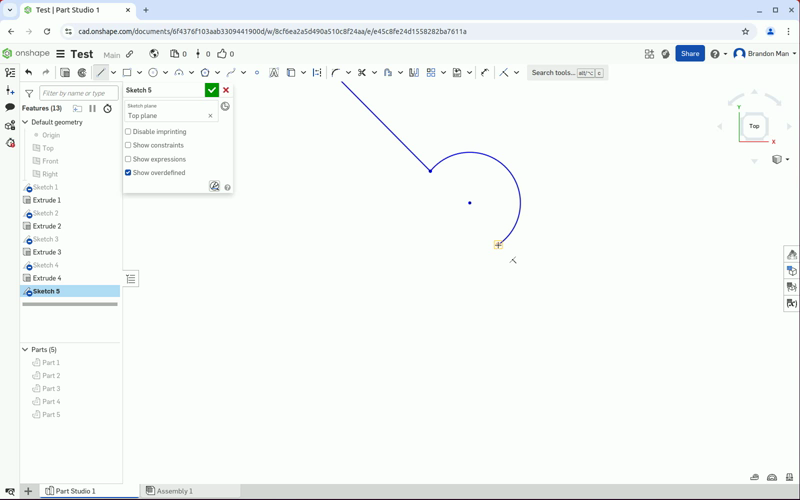
scroll(-6)
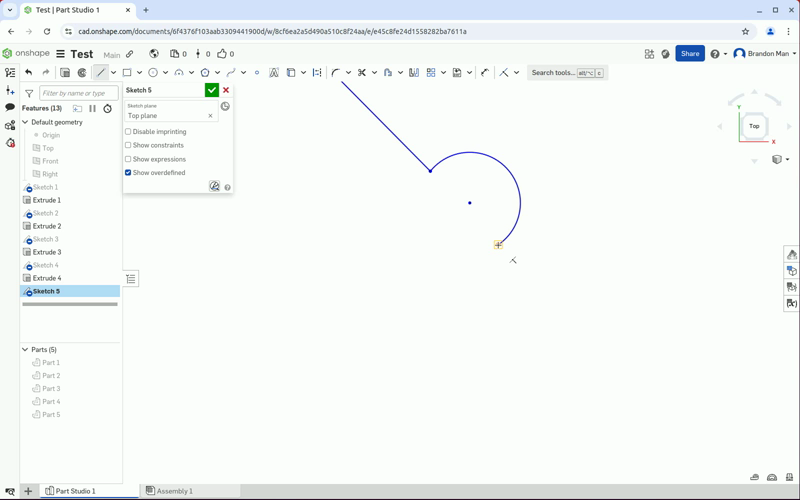
scroll(-6)
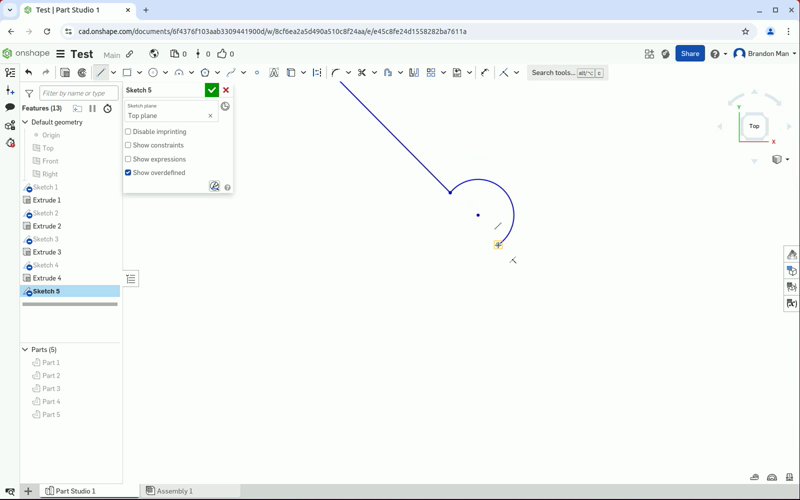
scroll(-6)
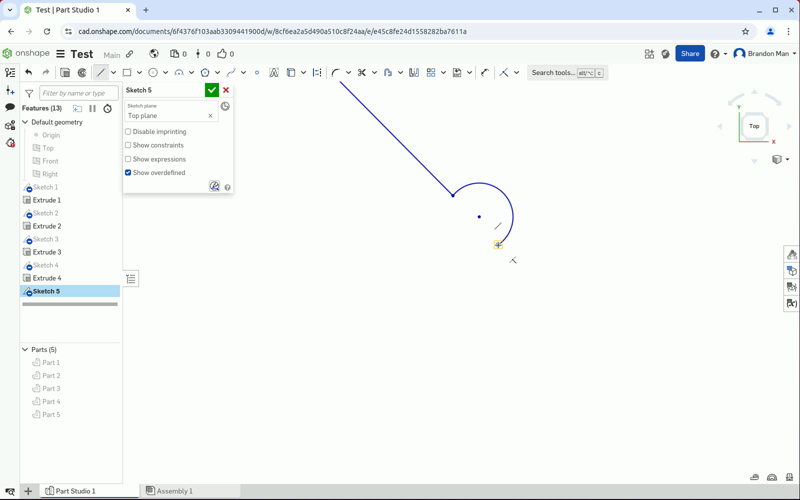
scroll(-6)
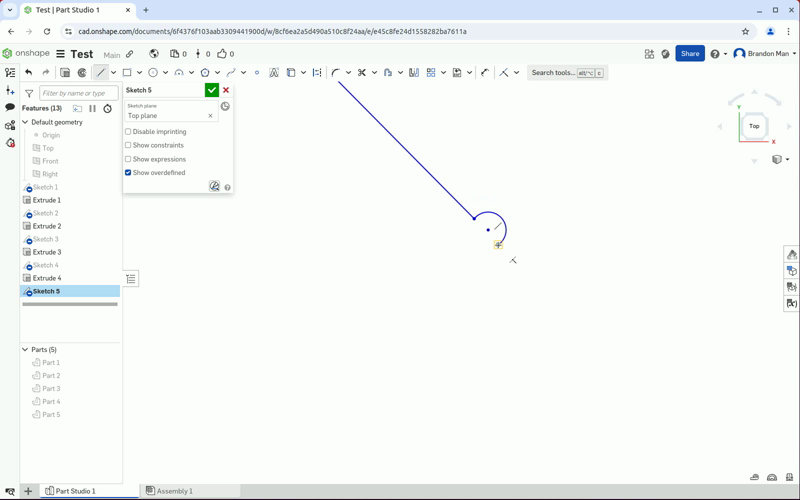
scroll(-6)
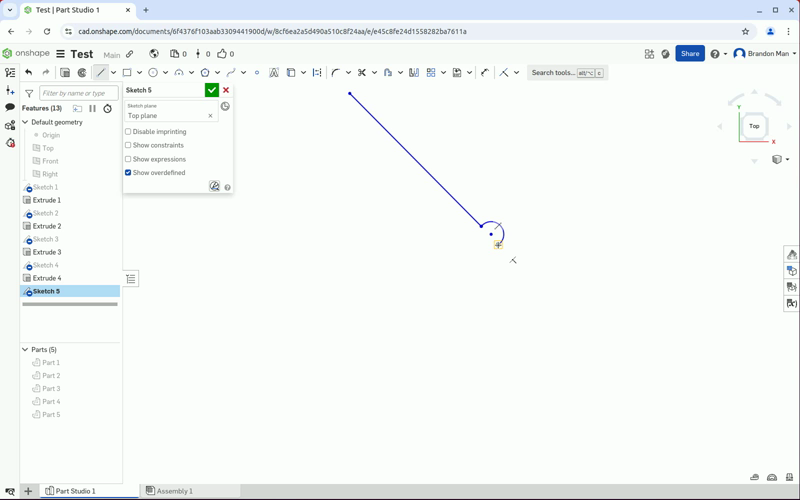
scroll(-6)
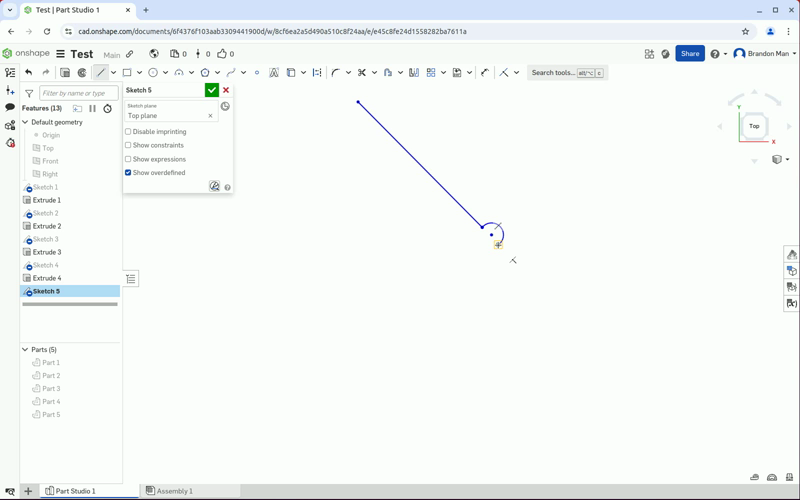
scroll(-6)
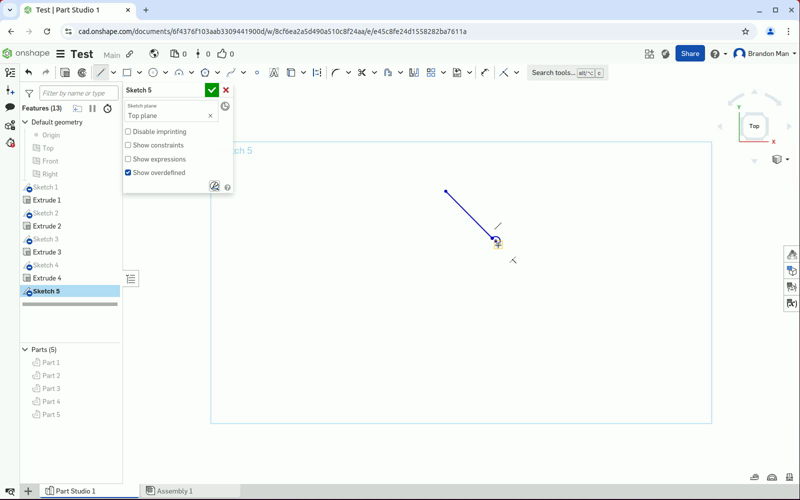
key_down(shift)
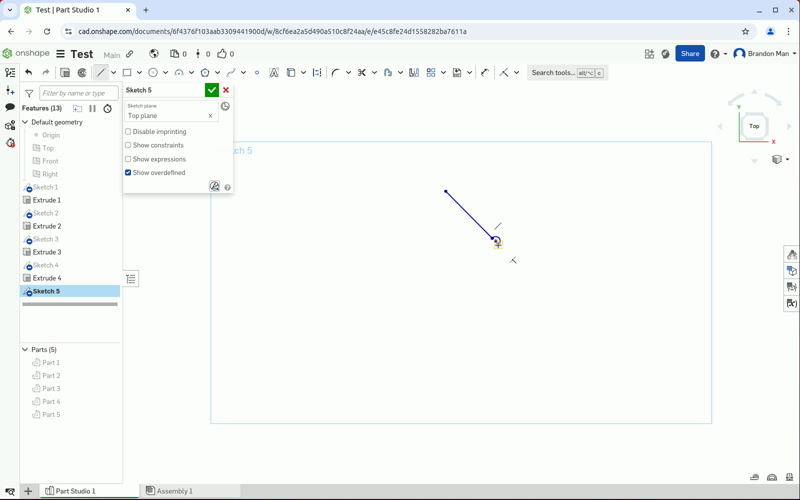
mouse_move(544, 291)
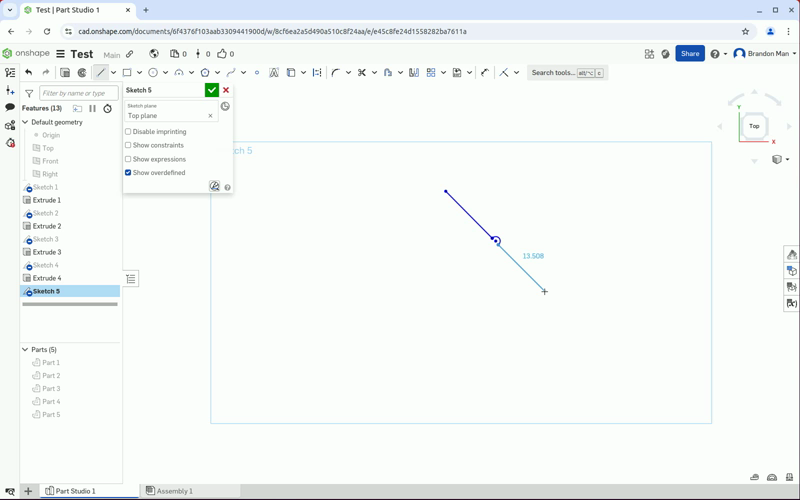
click(544, 291)
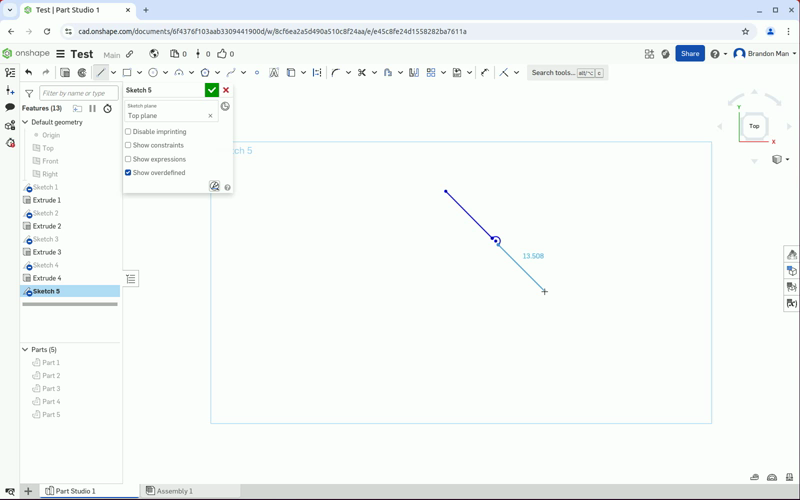
key_up(shift)
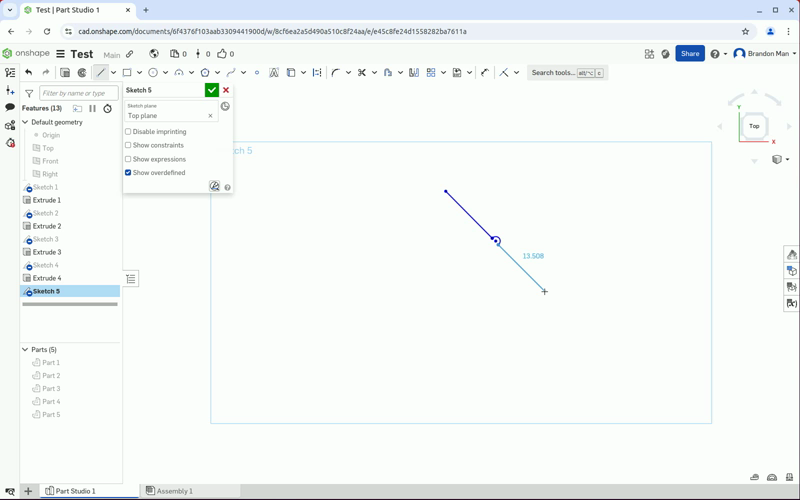
key(esc)
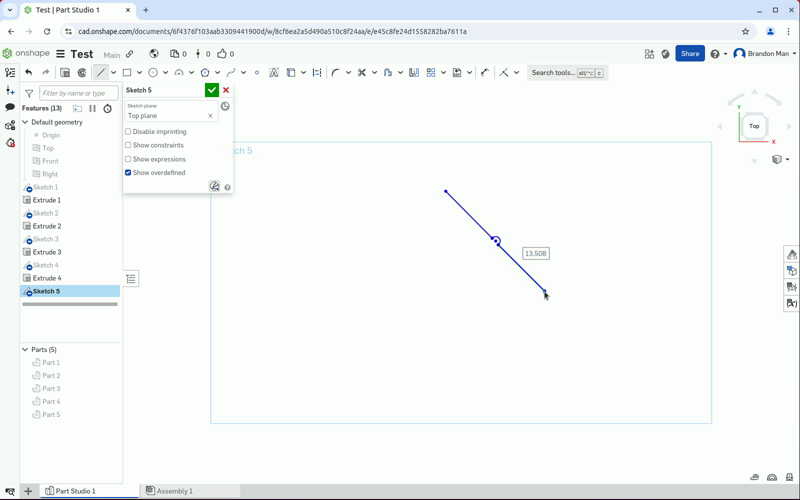
key(a)
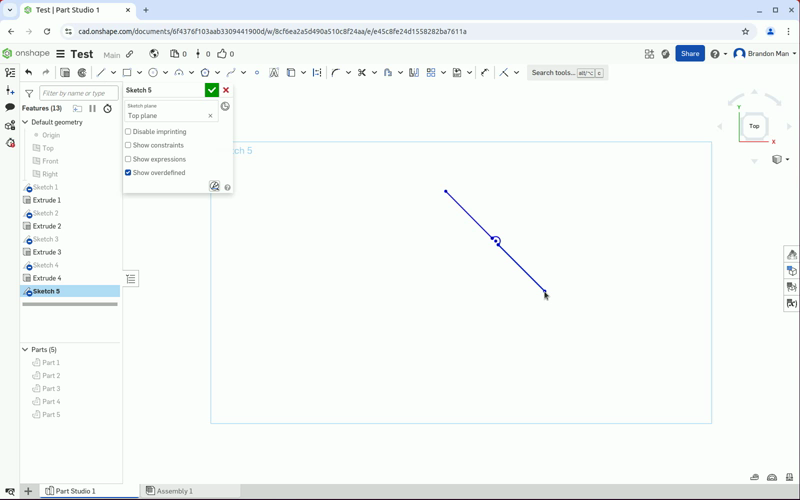
mouse_move(544, 291)
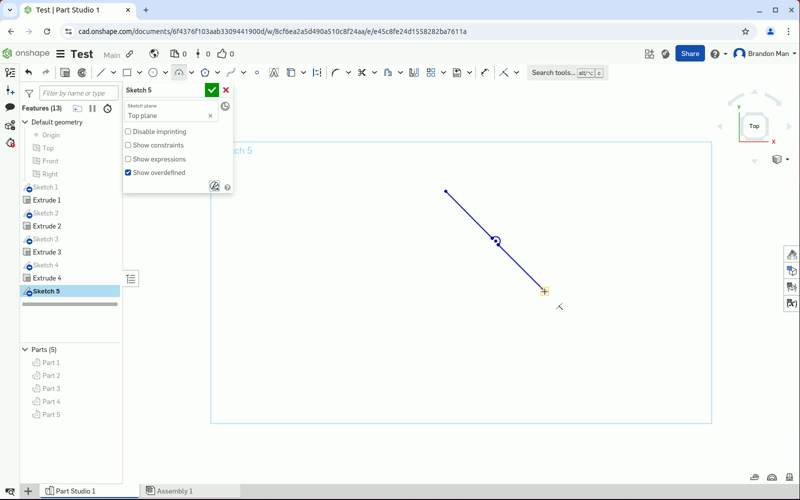
click(544, 291)
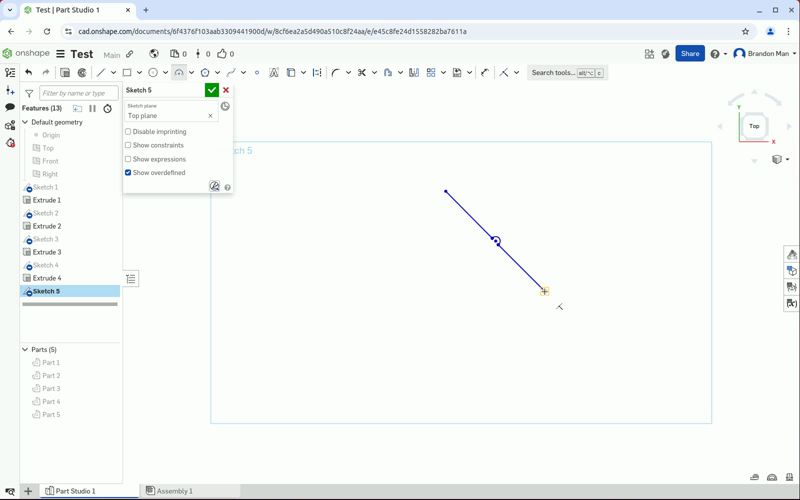
mouse_move(445, 191)
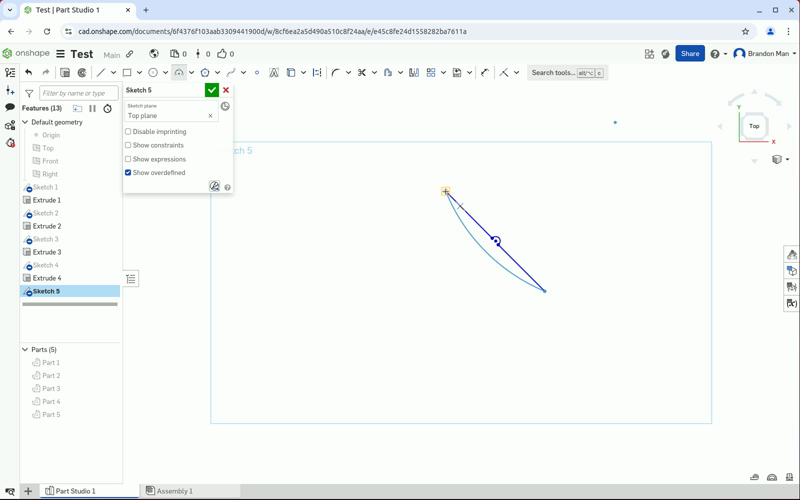
click(445, 191)
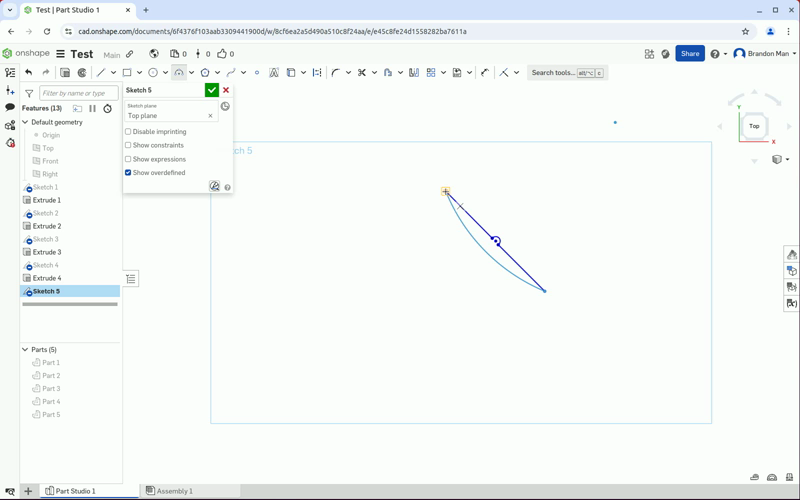
key_down(shift)
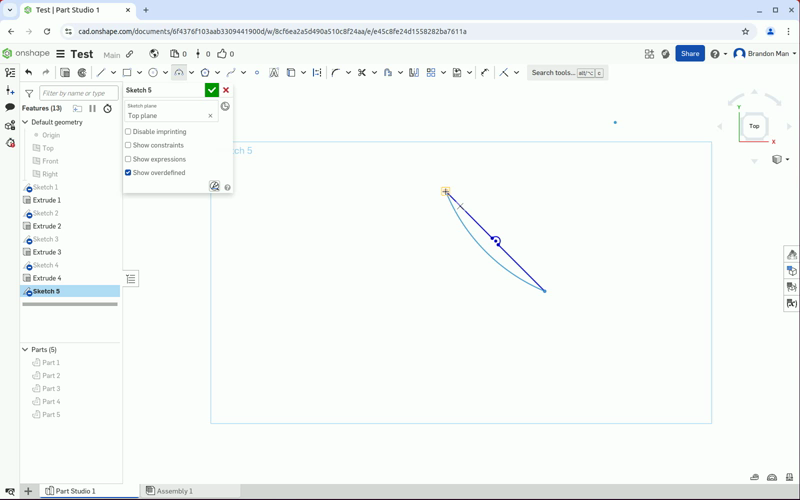
mouse_move(545, 190)
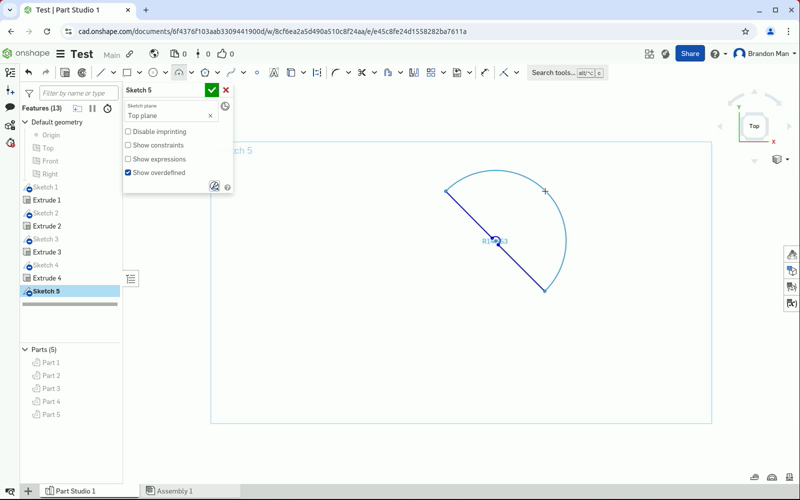
click(545, 190)
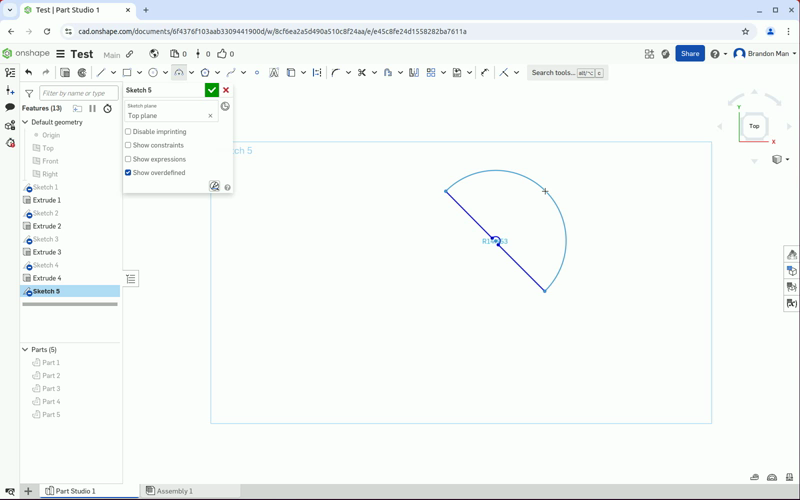
key_up(shift)
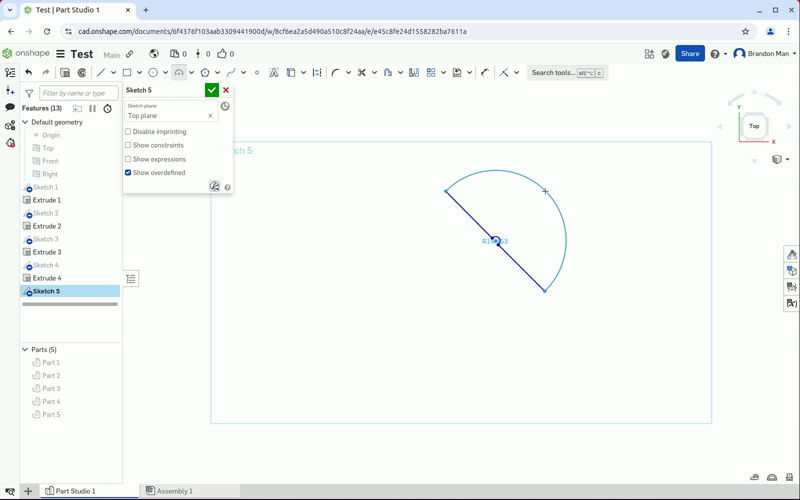
key(esc)
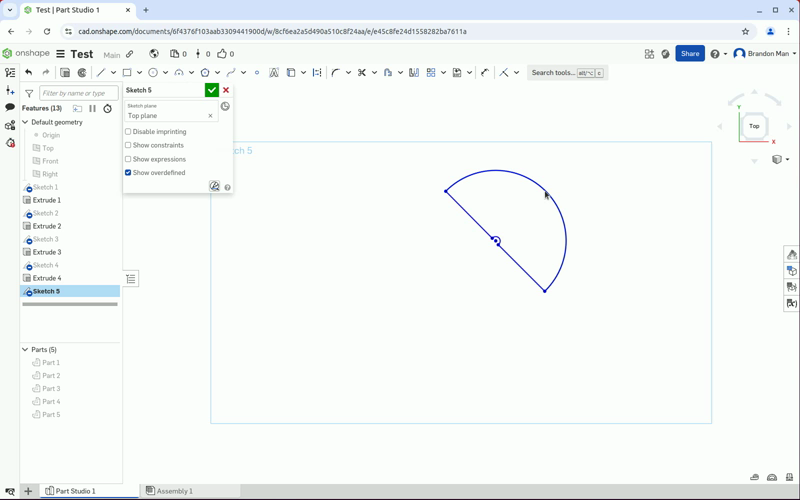
mouse_move(501, 191)
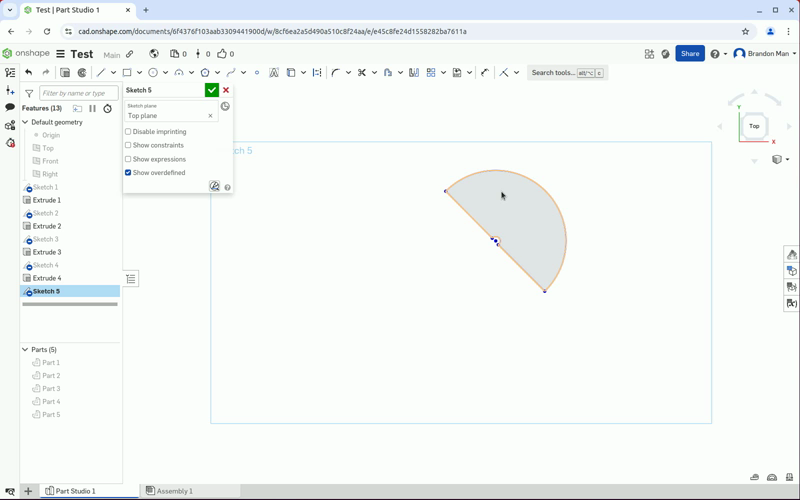
click(501, 191)
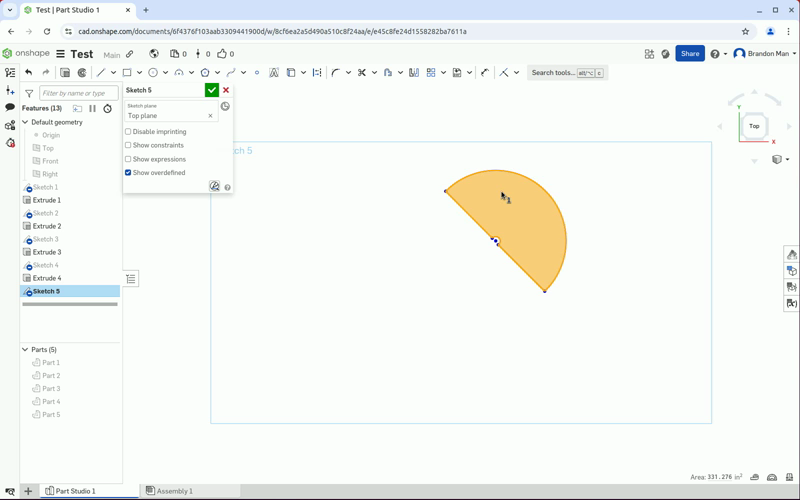
mouse_move(73, 352)
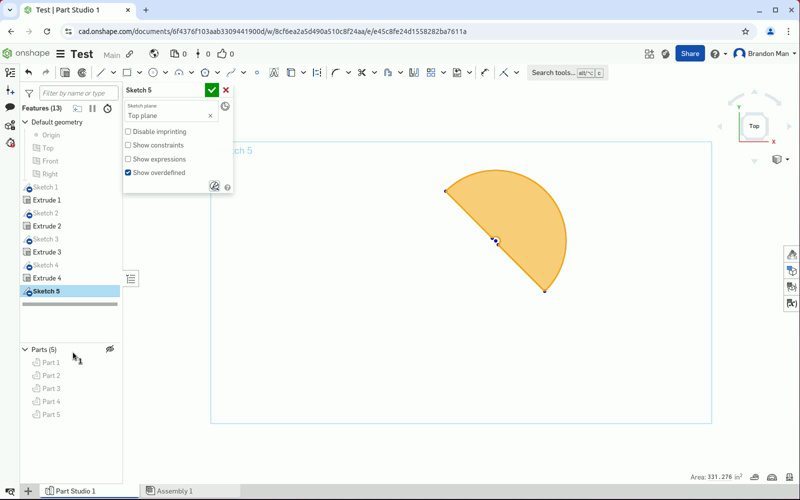
key(shift+y)
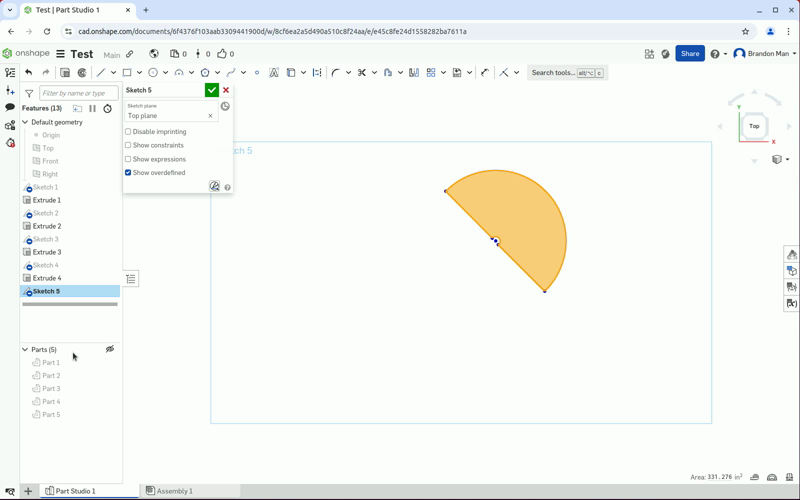
key(shift+e)
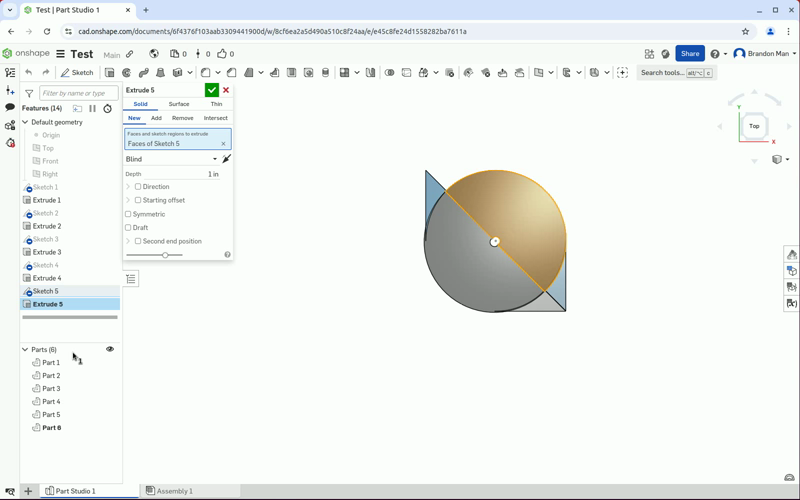
mouse_move(143, 106)
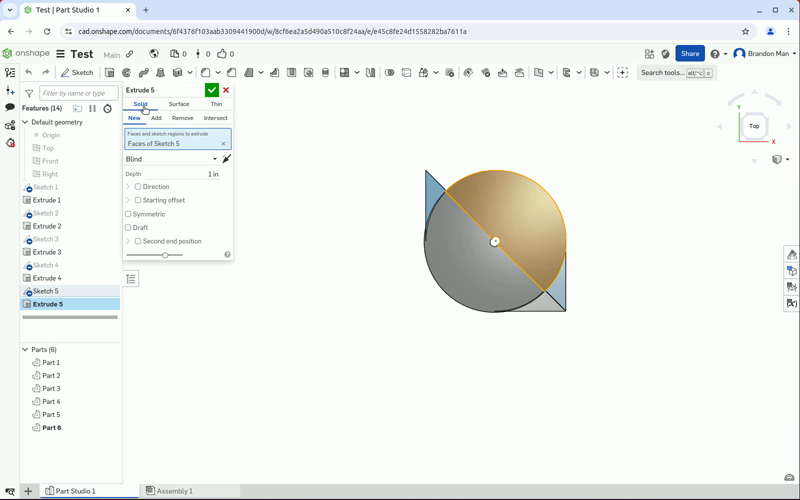
click(143, 106)
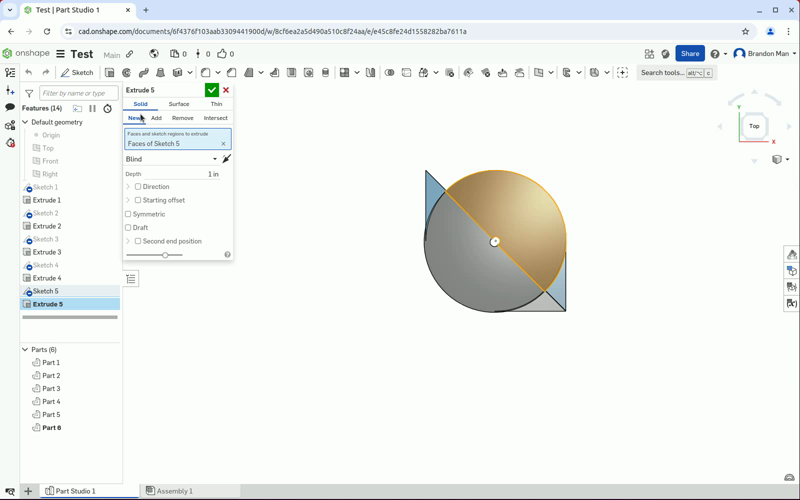
mouse_move(137, 120)
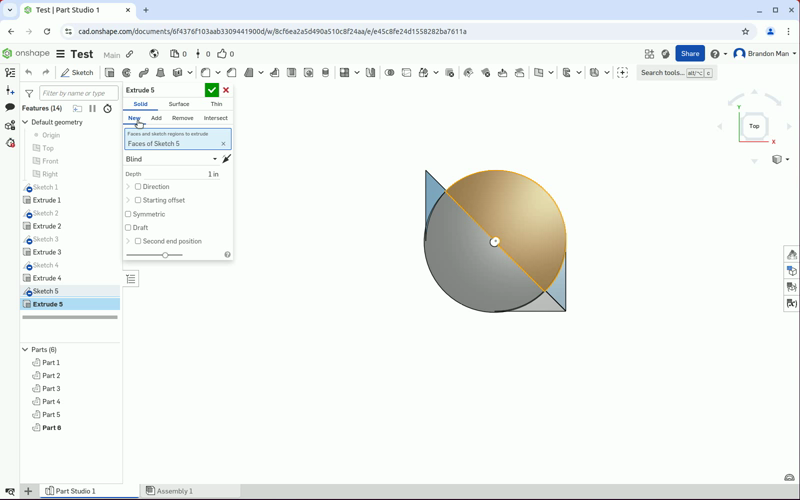
click(137, 120)
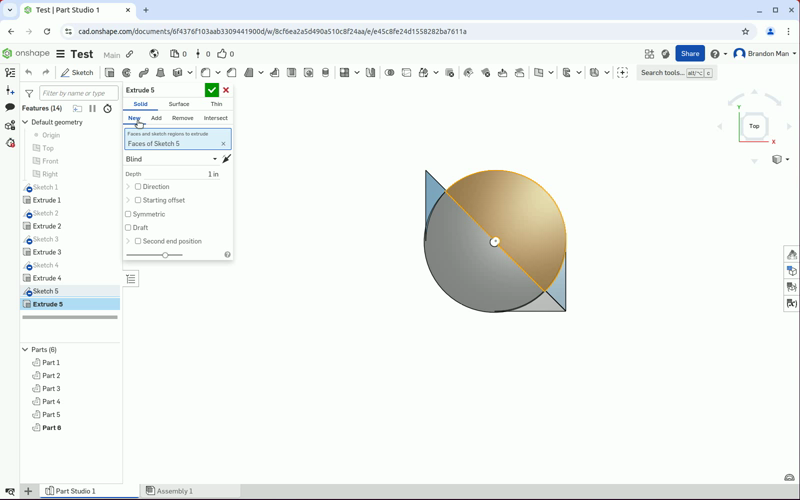
key(tab, 4)
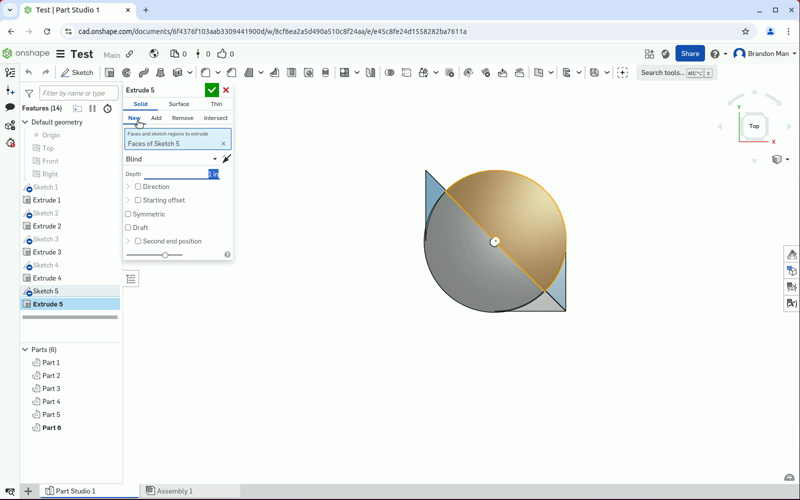
text(0.963)
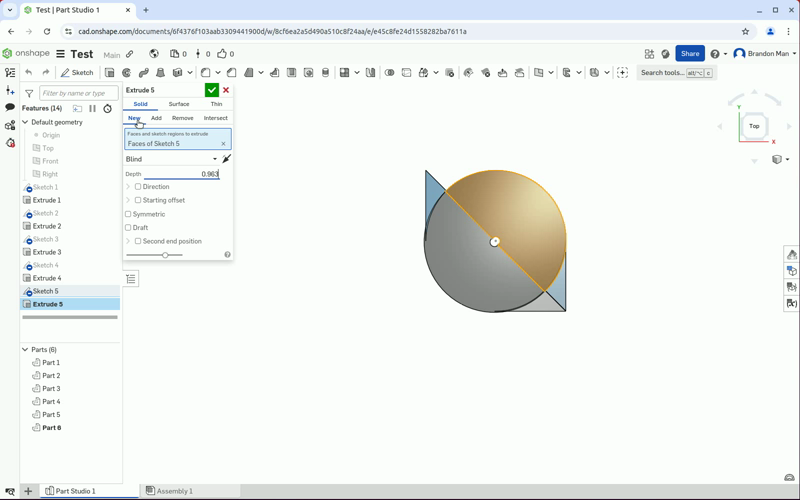
key(enter)
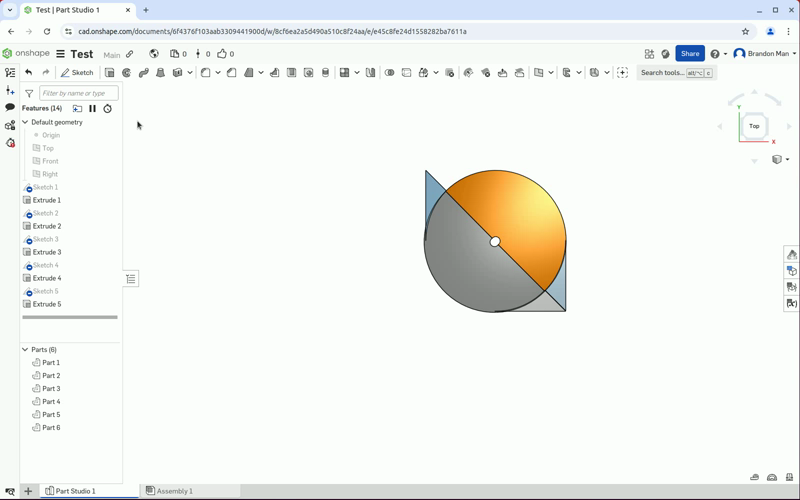
key(shift+h)
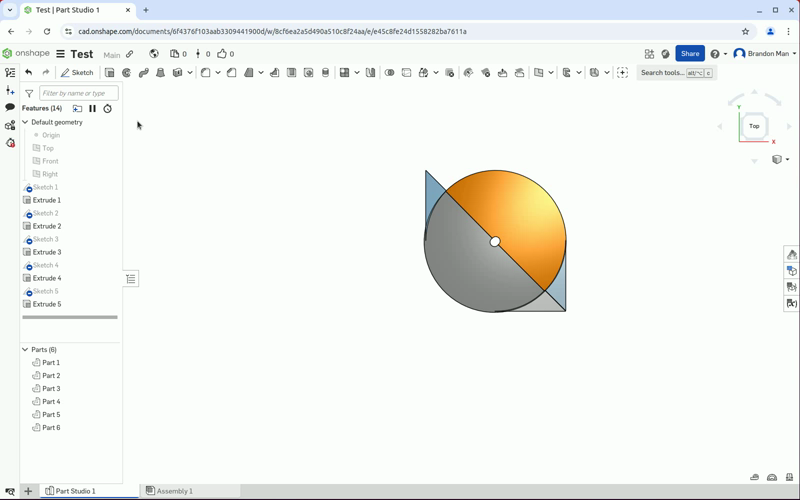
key(shift+h)
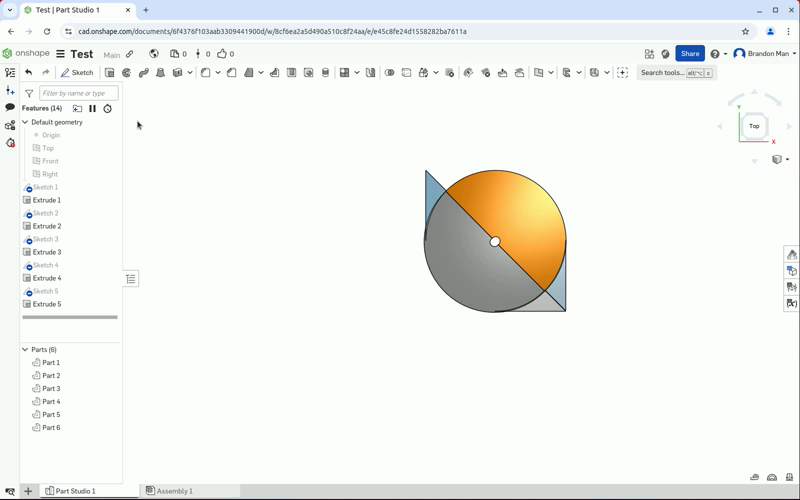
mouse_move(73, 189)
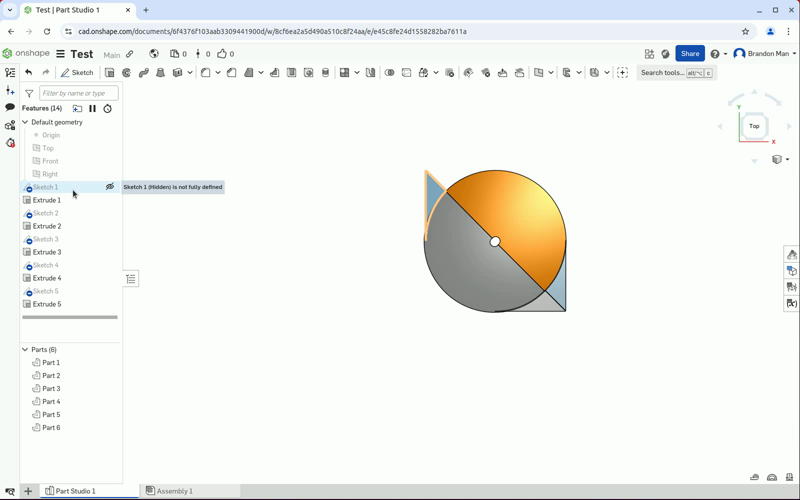
click(73, 189)
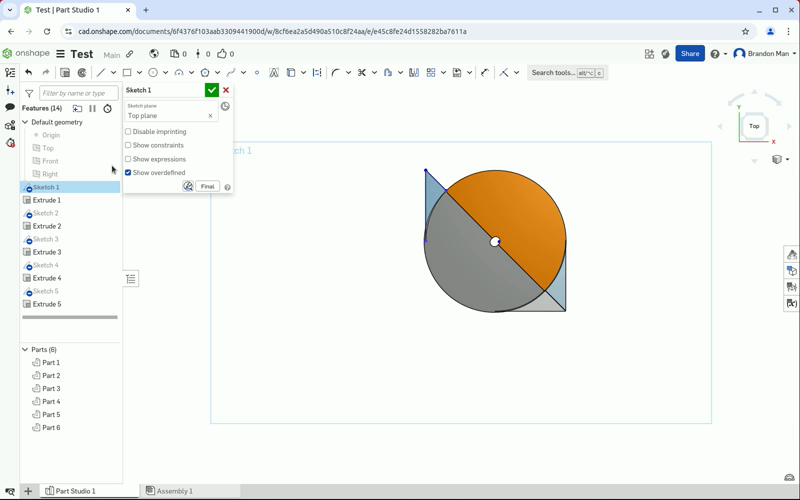
mouse_move(229, 92)
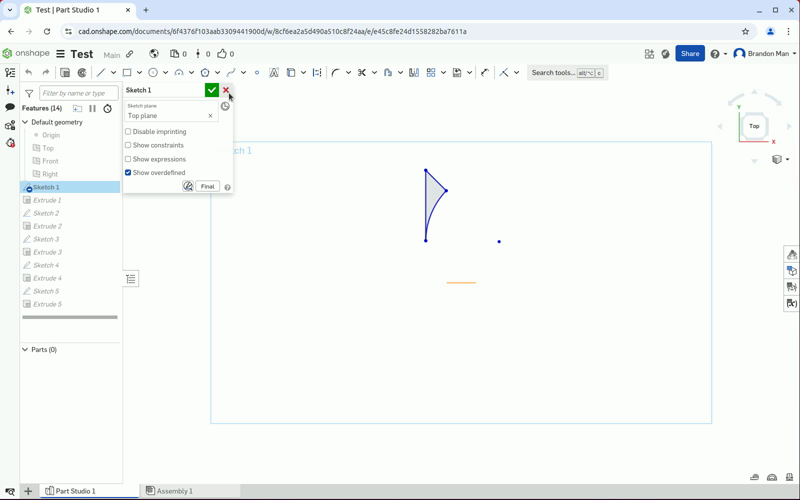
click(229, 92)
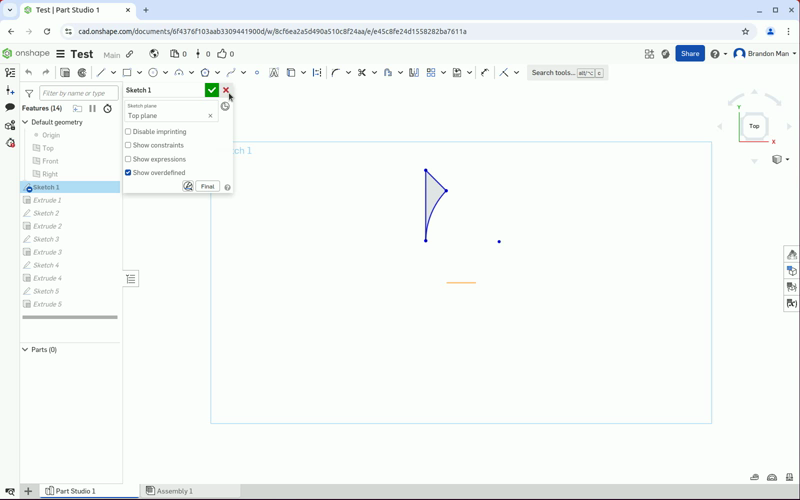
key(shift+s)
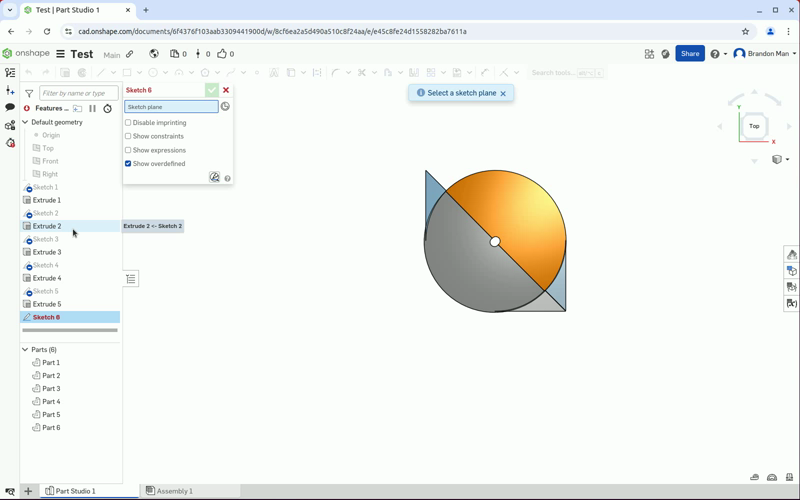
scroll(3)
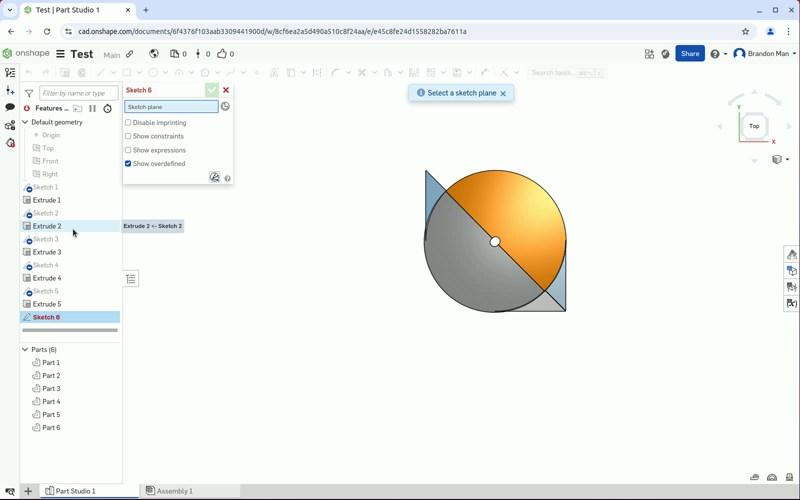
mouse_move(73, 150)
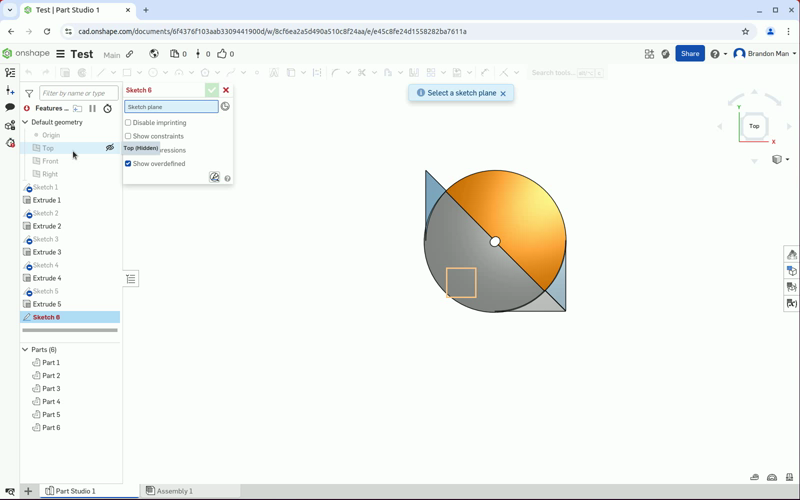
click(73, 150)
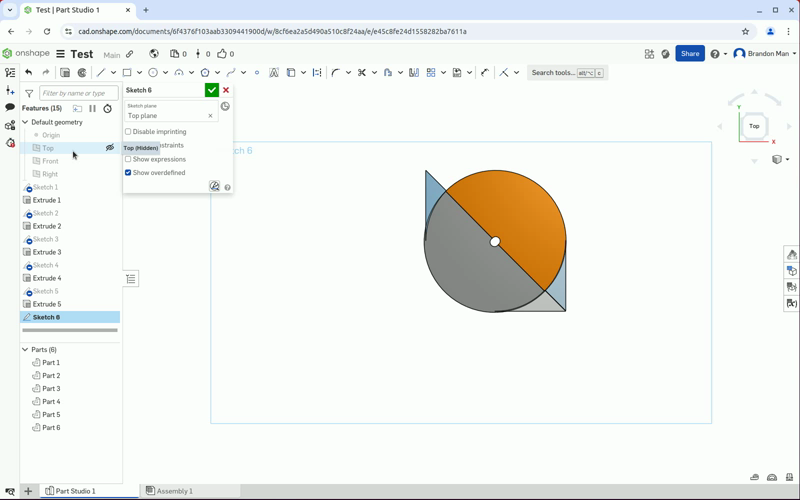
mouse_move(73, 352)
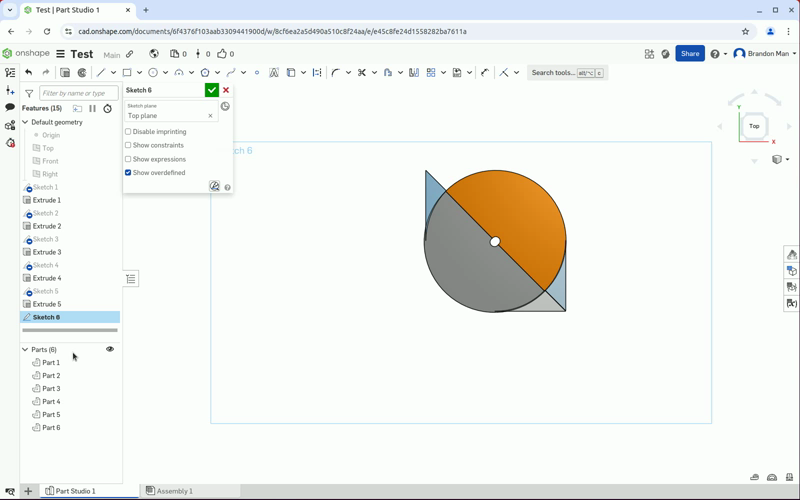
key(y)
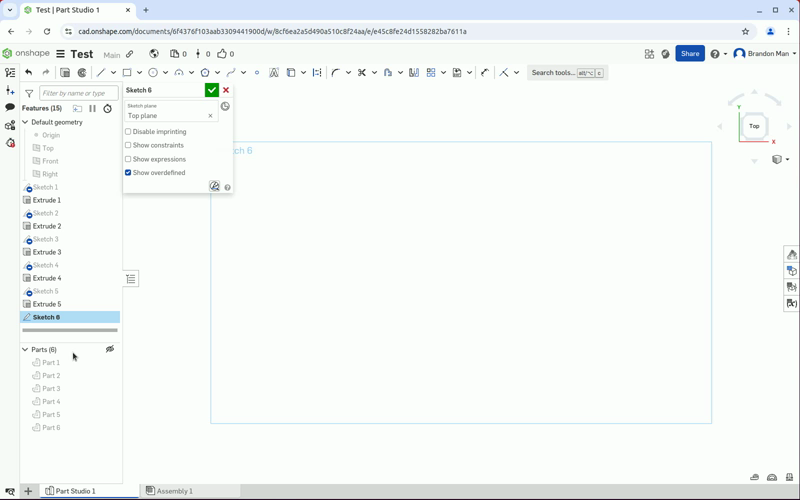
key(l)
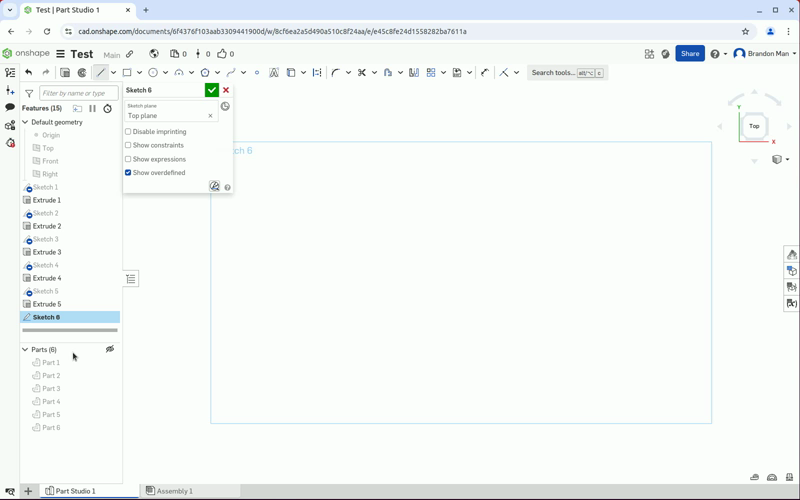
key_down(shift)
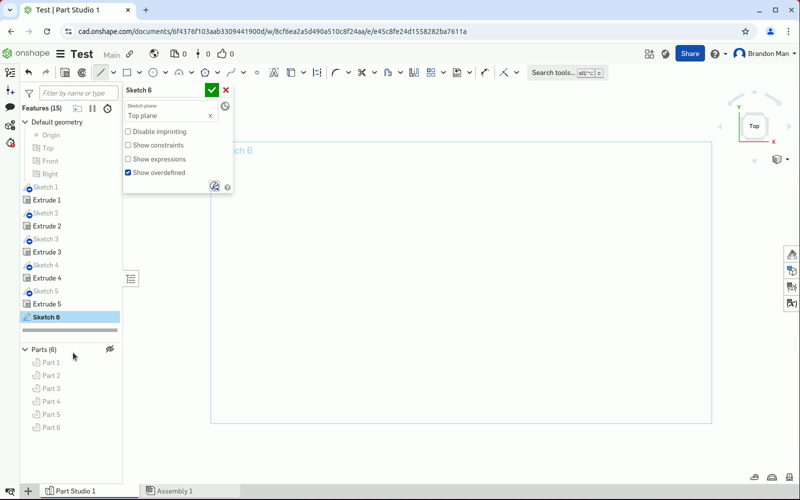
mouse_move(425, 170)
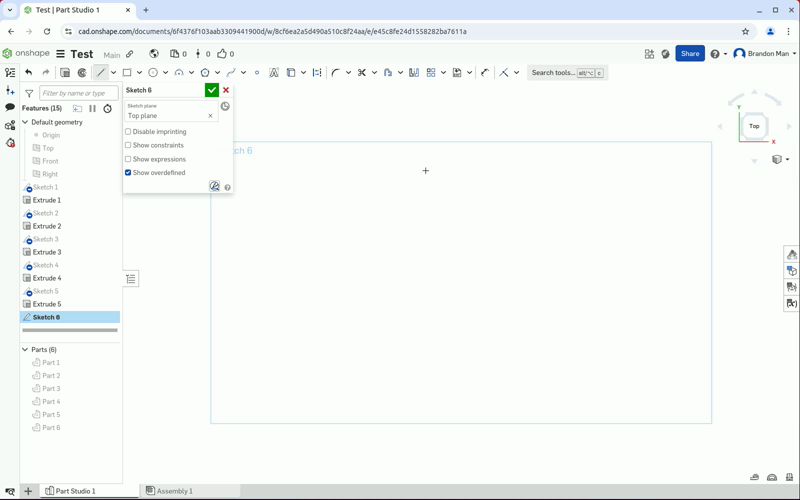
click(425, 170)
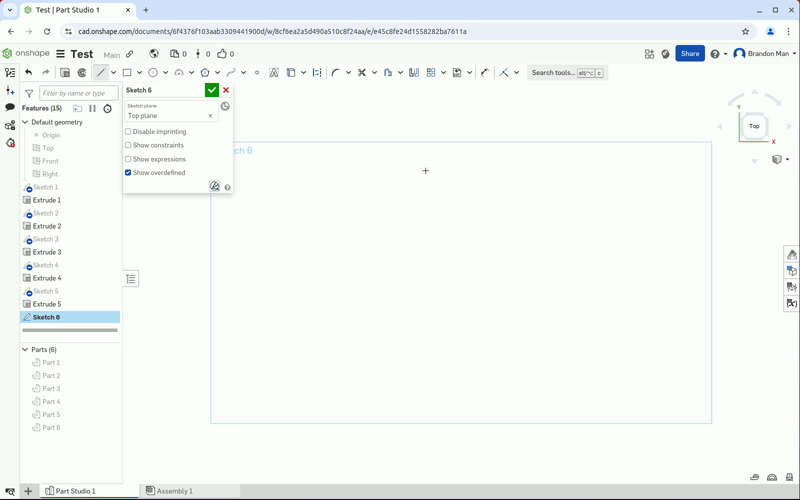
key_up(shift)
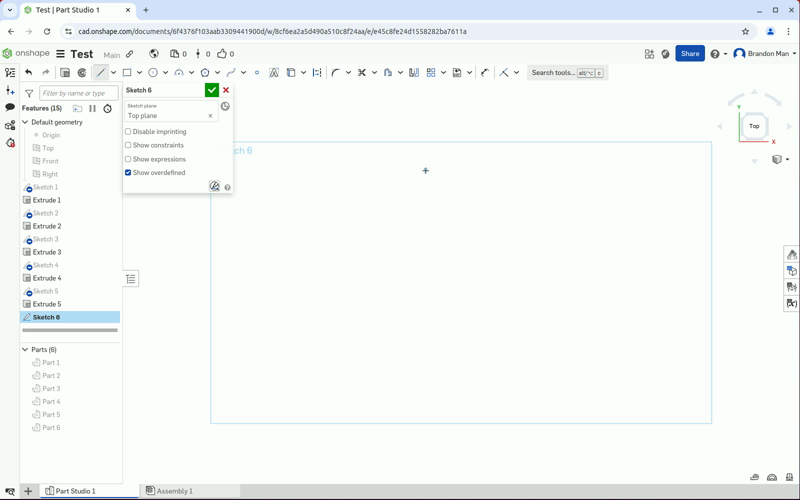
key_down(shift)
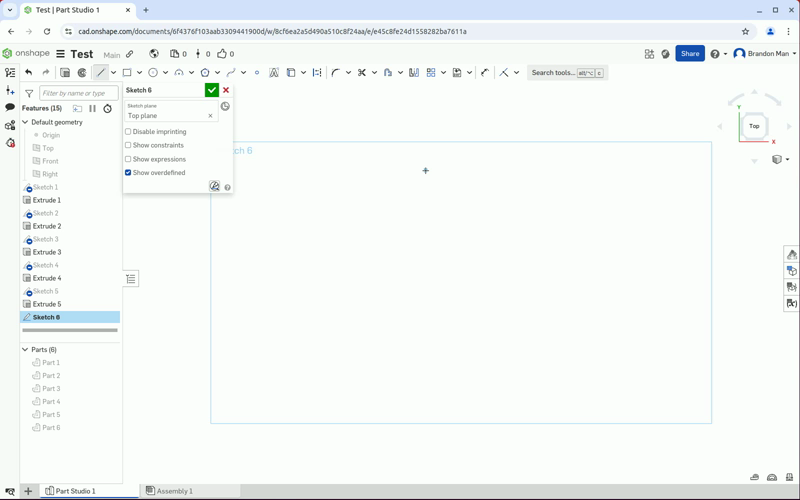
mouse_move(455, 170)
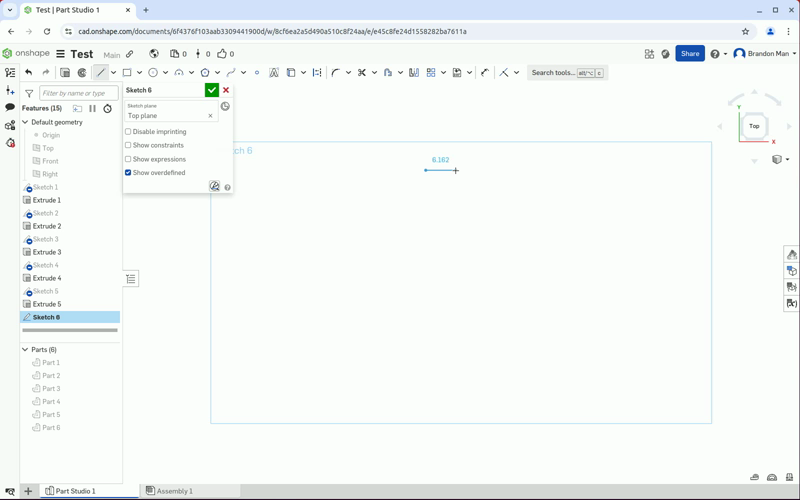
mouse_move(446, 191)
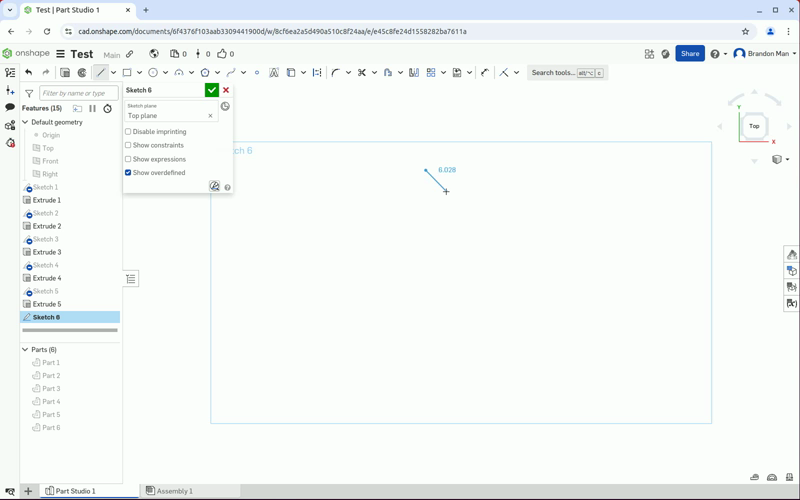
click(446, 191)
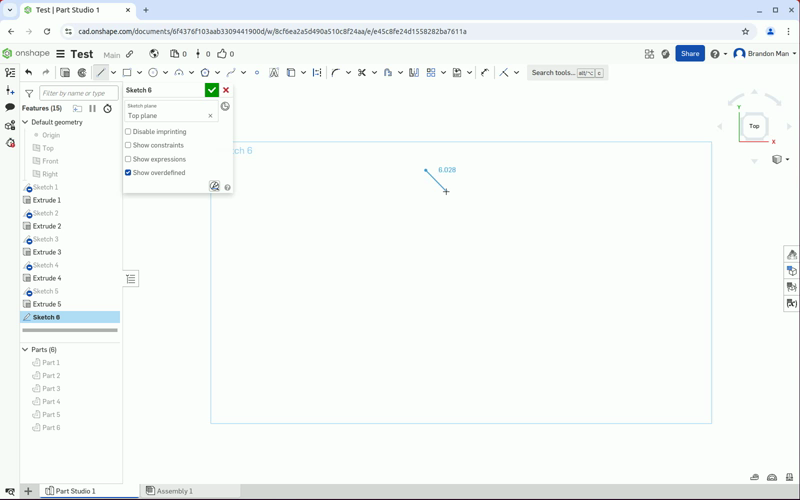
key_up(shift)
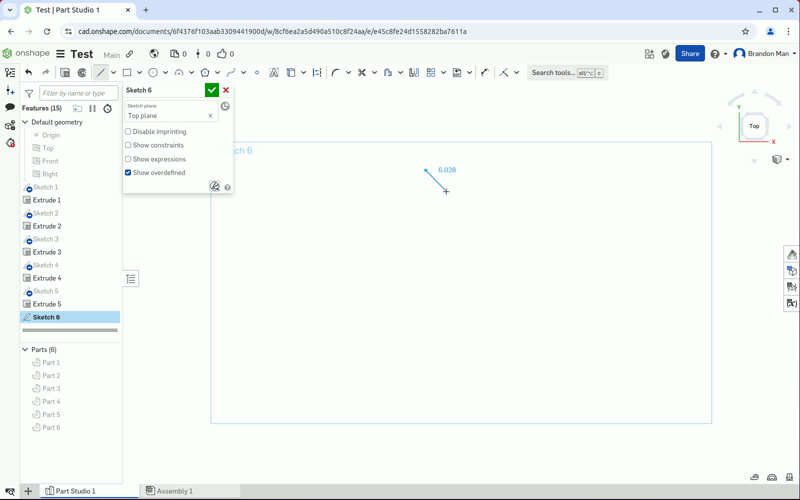
key(esc)
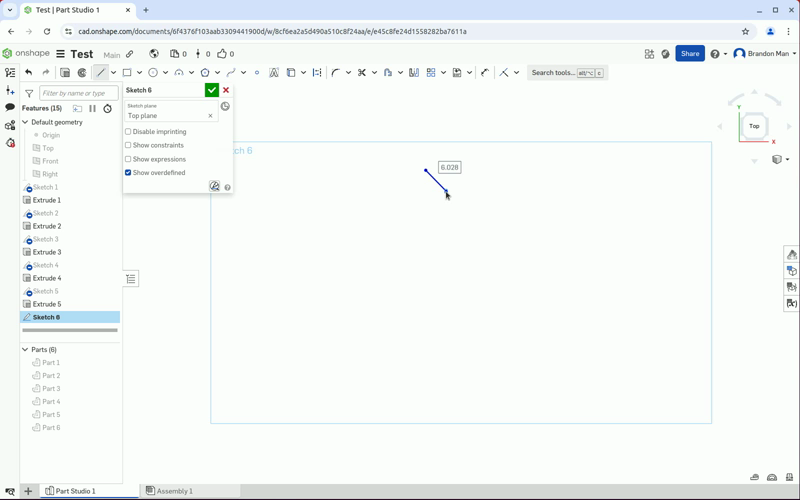
key(a)
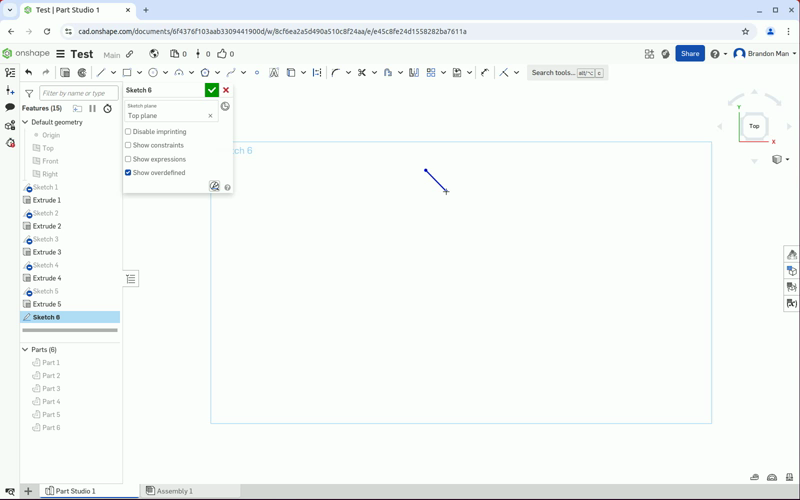
mouse_move(446, 191)
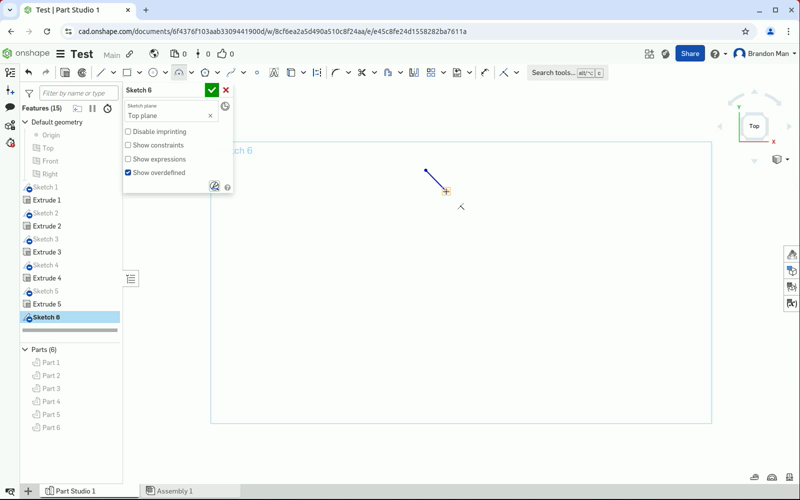
click(446, 191)
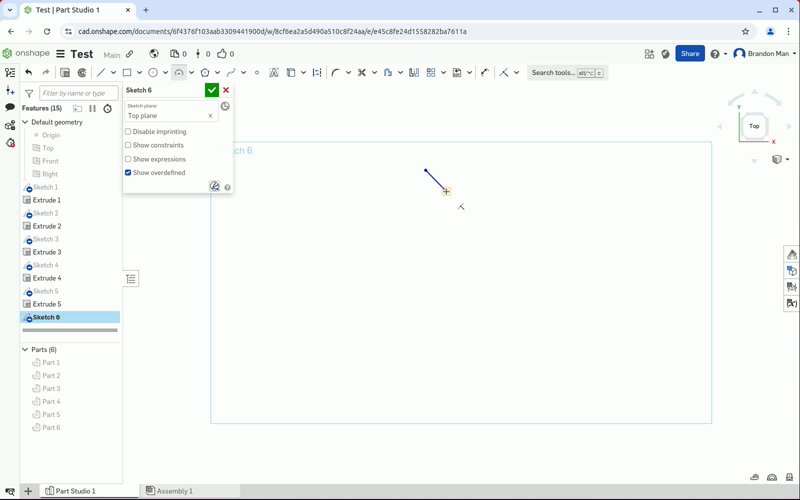
key_down(shift)
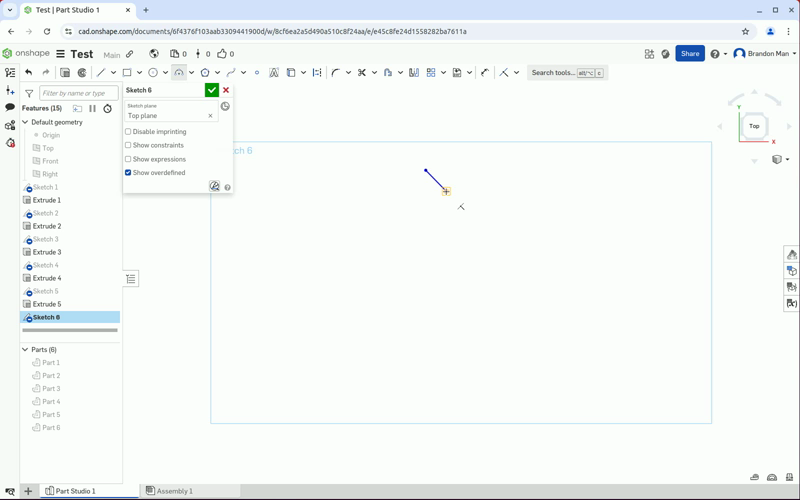
mouse_move(496, 170)
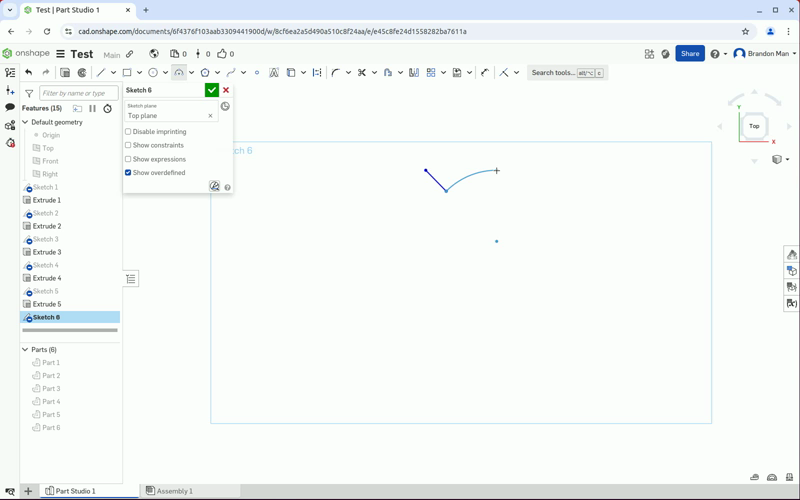
click(496, 170)
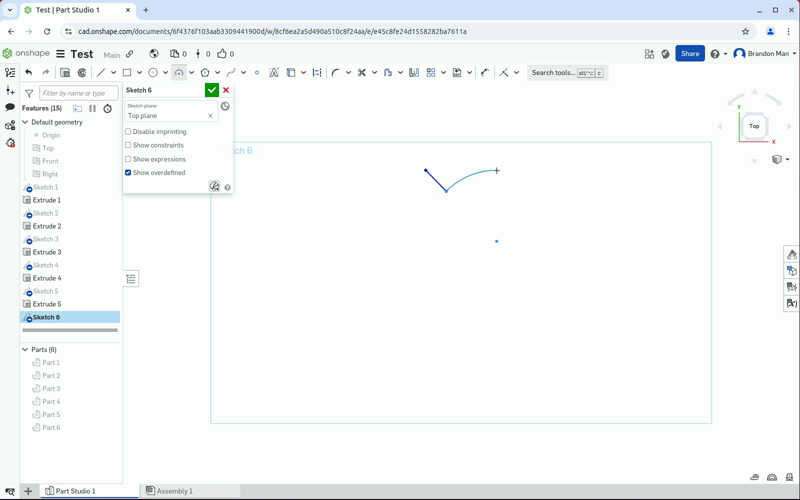
mouse_move(469, 175)
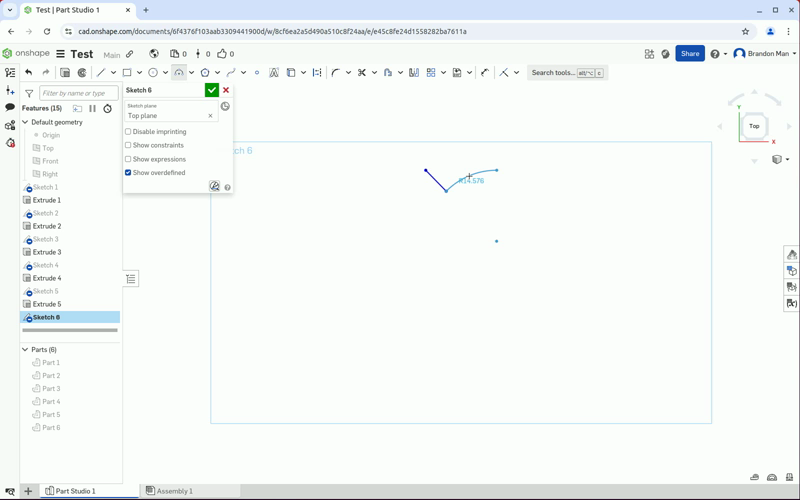
click(469, 175)
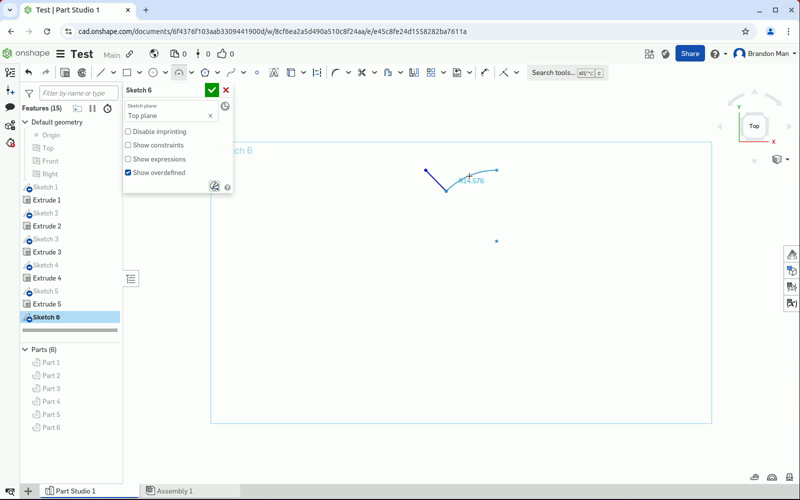
key_up(shift)
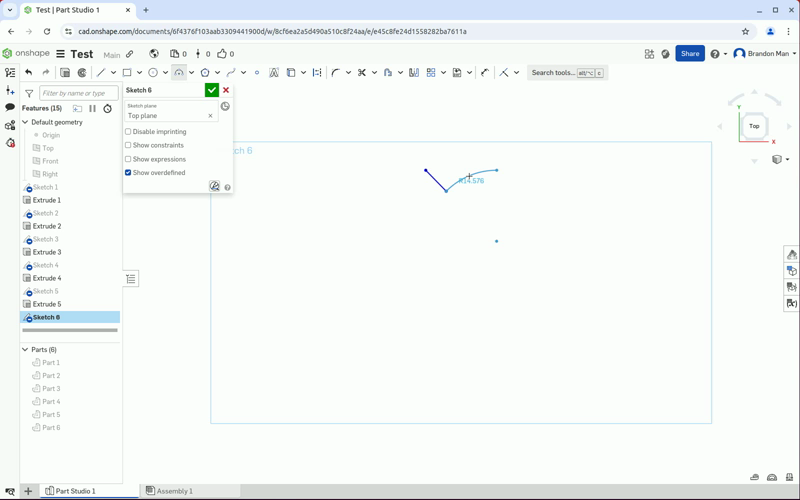
key(esc)
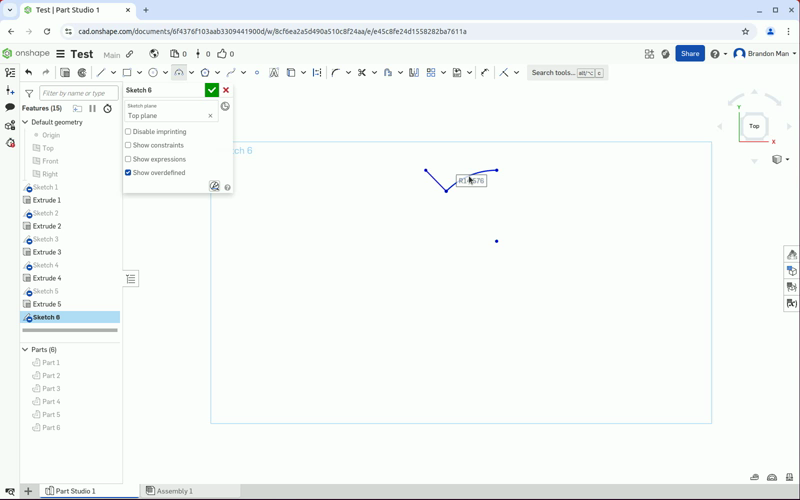
key(l)
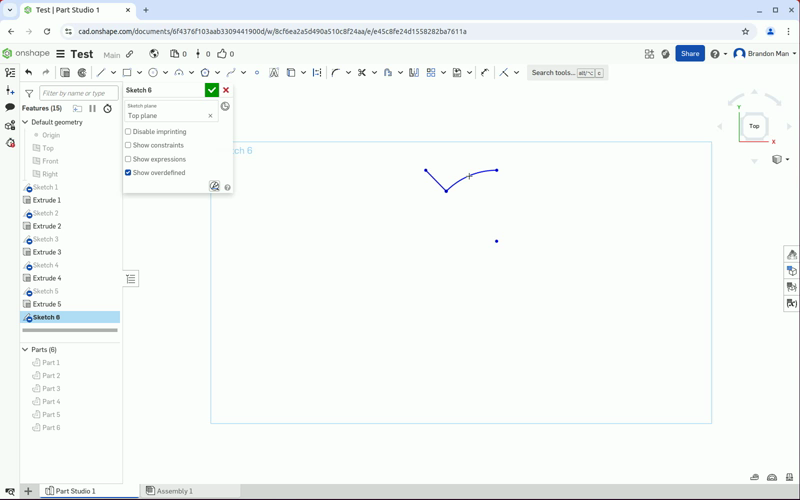
mouse_move(496, 170)
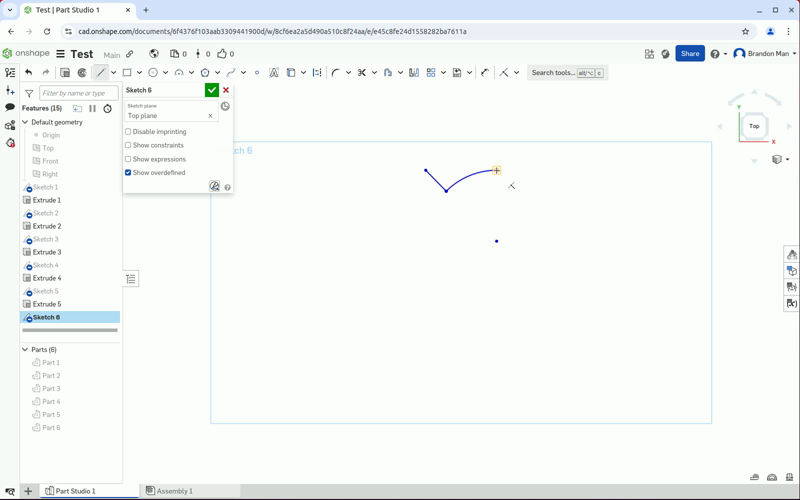
click(496, 170)
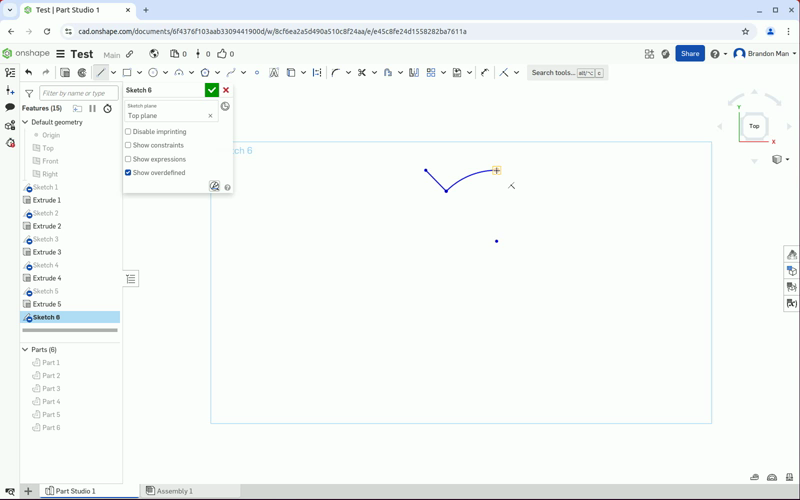
key_down(shift)
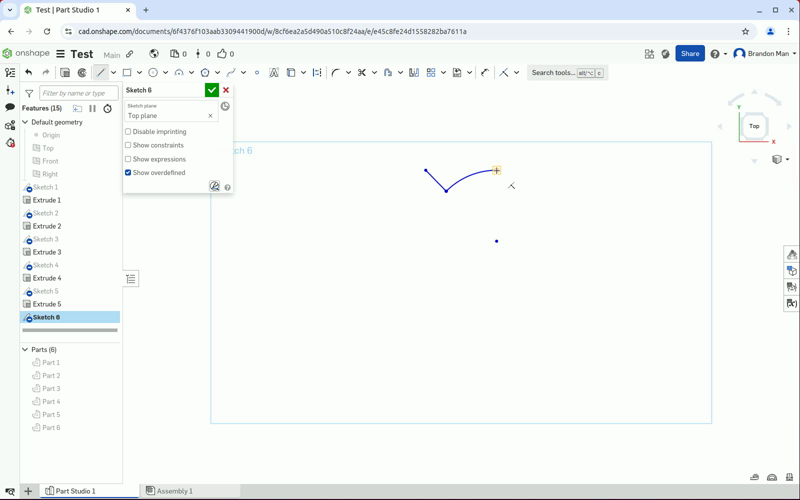
mouse_move(425, 170)
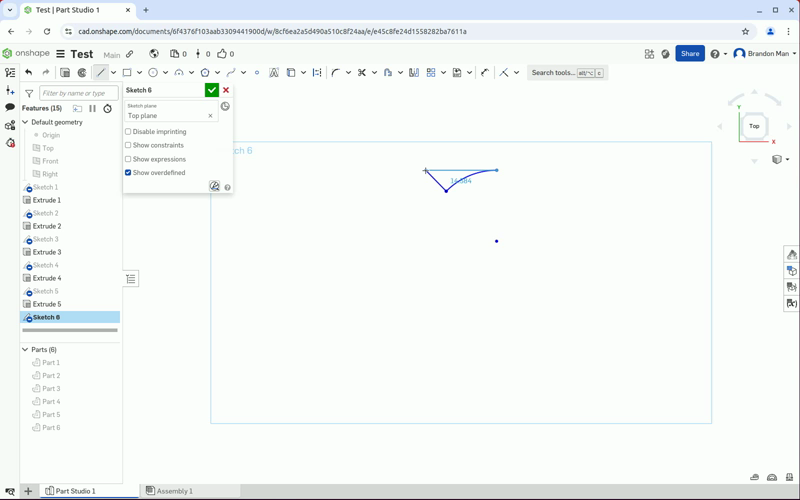
key_up(shift)
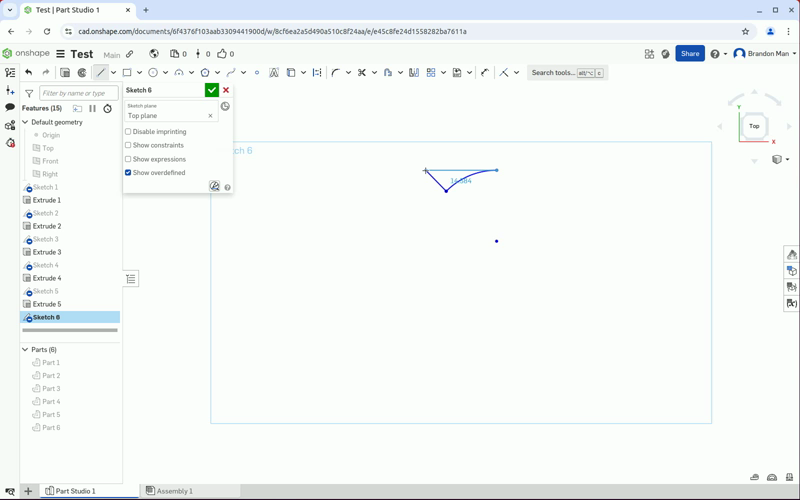
click(425, 170)
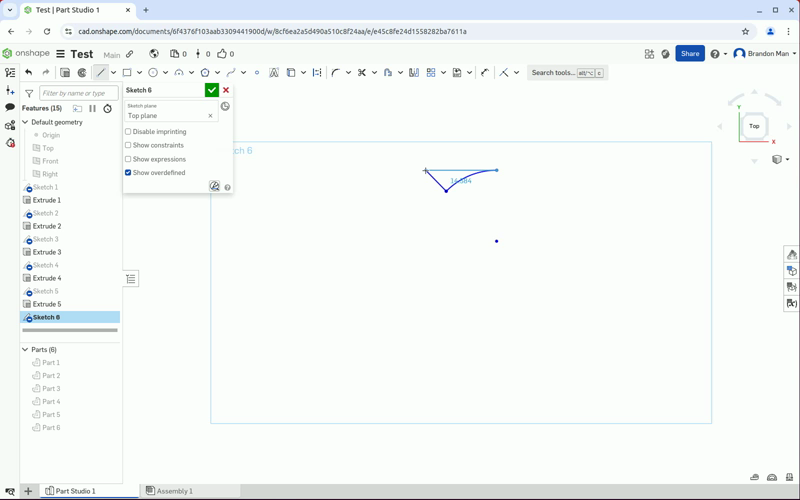
key(esc)
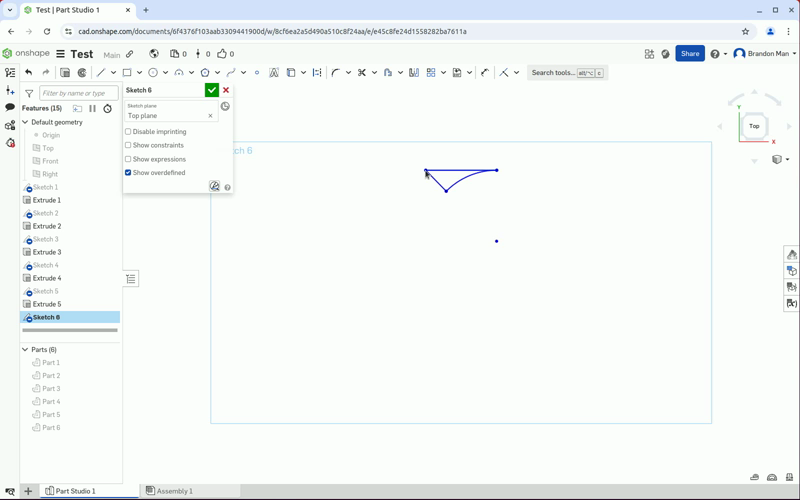
mouse_move(456, 171)
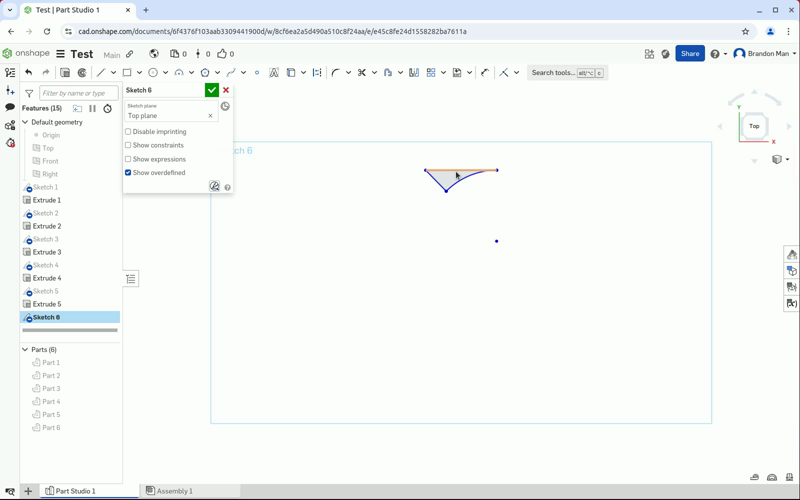
scroll(6)
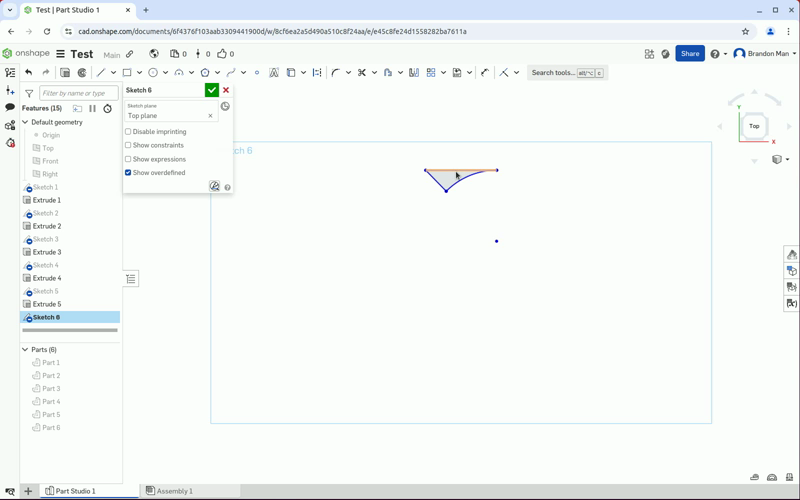
scroll(6)
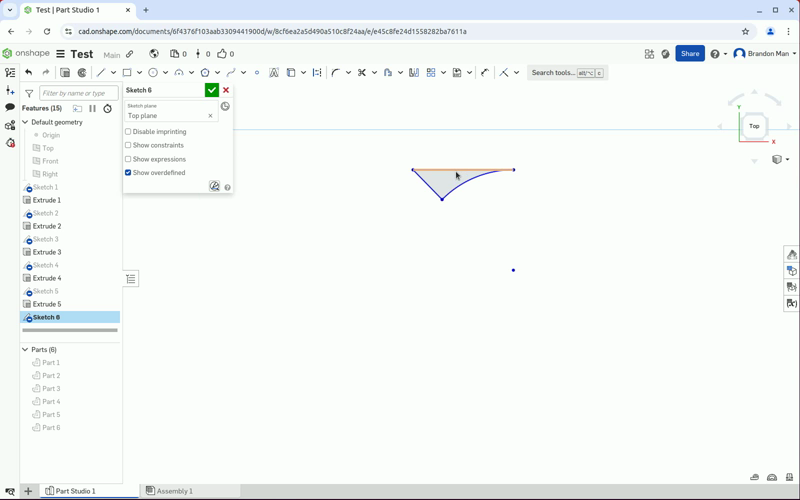
scroll(6)
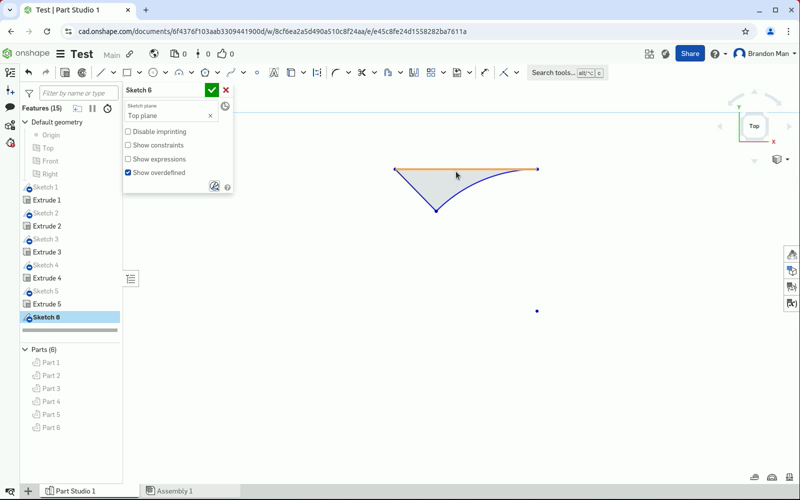
scroll(6)
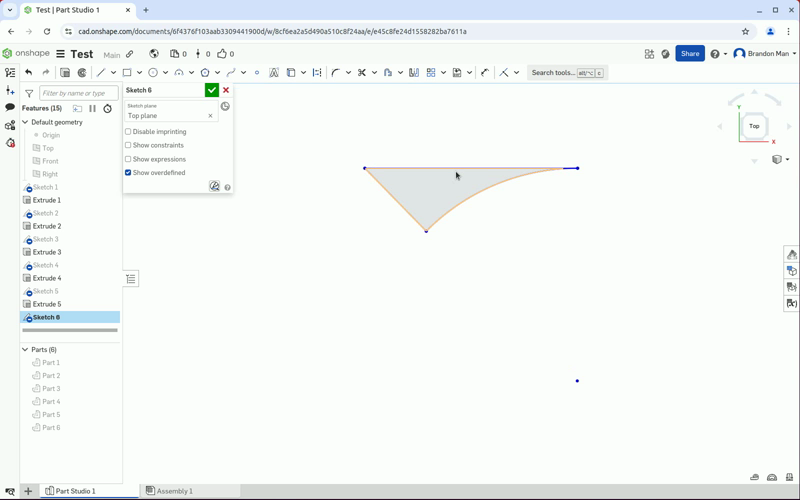
scroll(6)
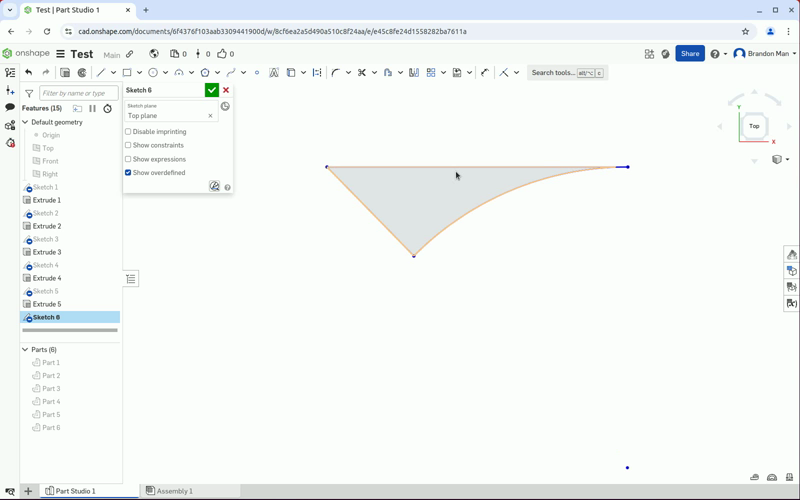
scroll(6)
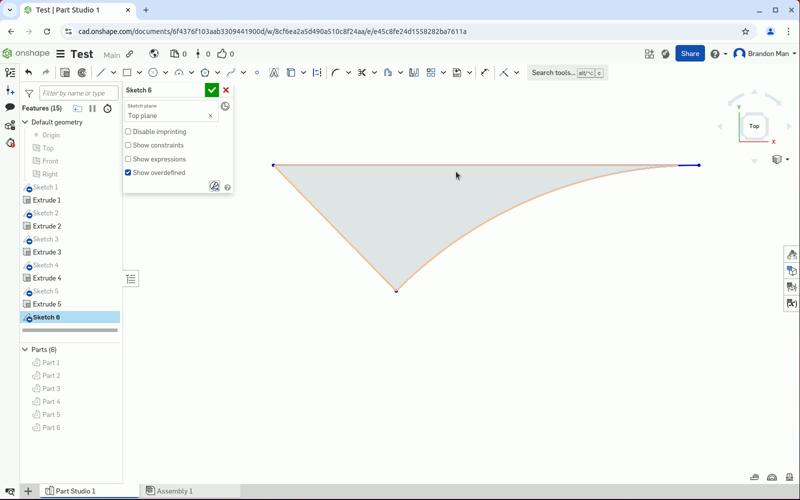
scroll(6)
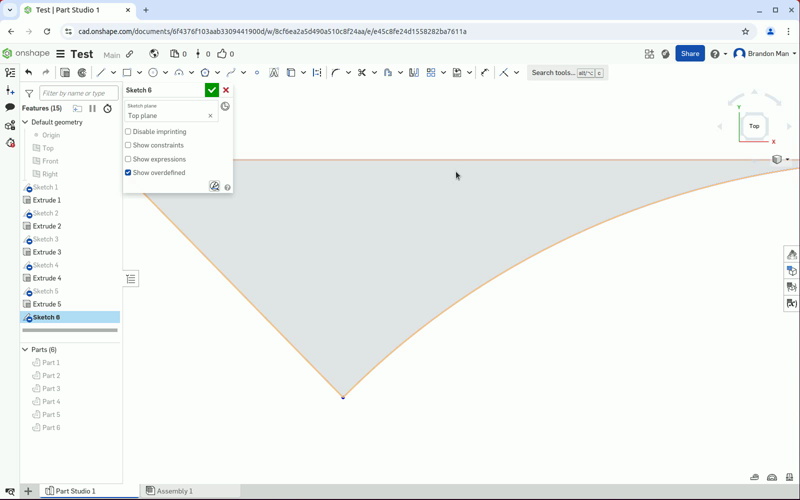
click(456, 171)
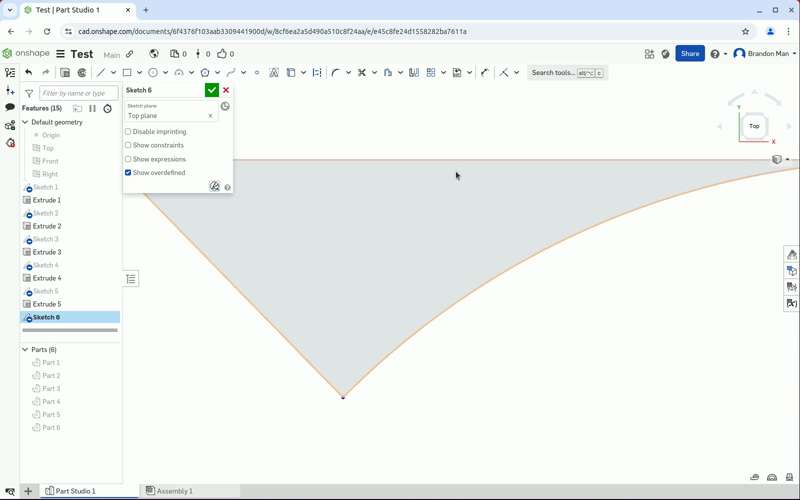
scroll(-6)
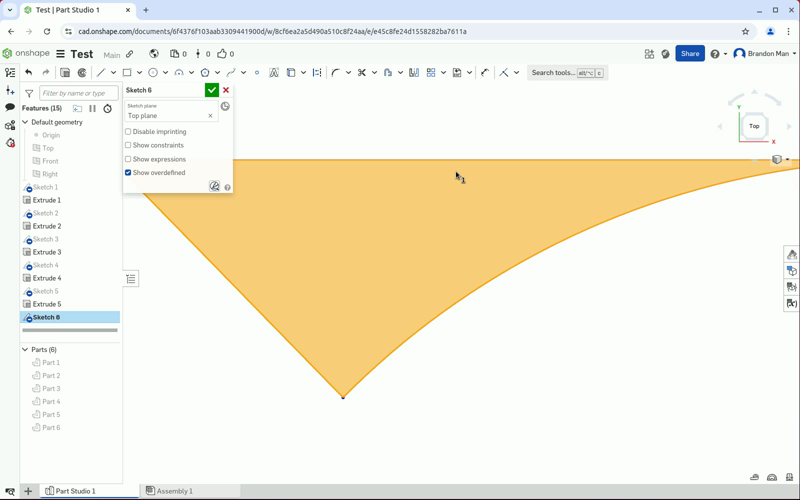
scroll(-6)
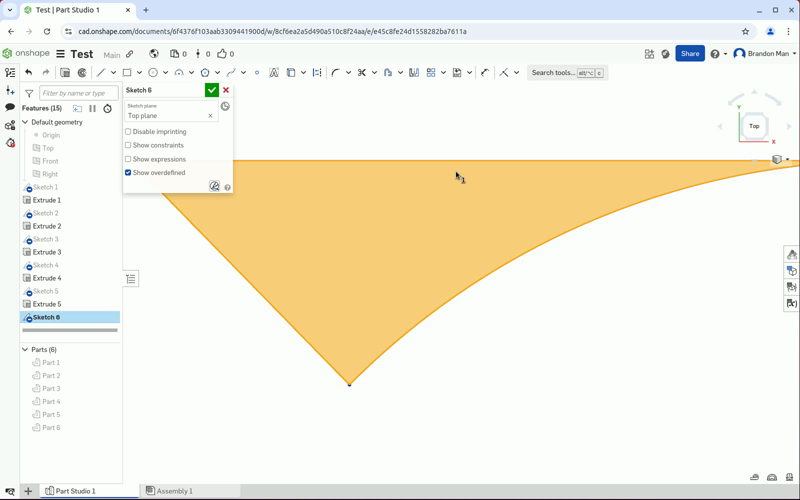
scroll(-6)
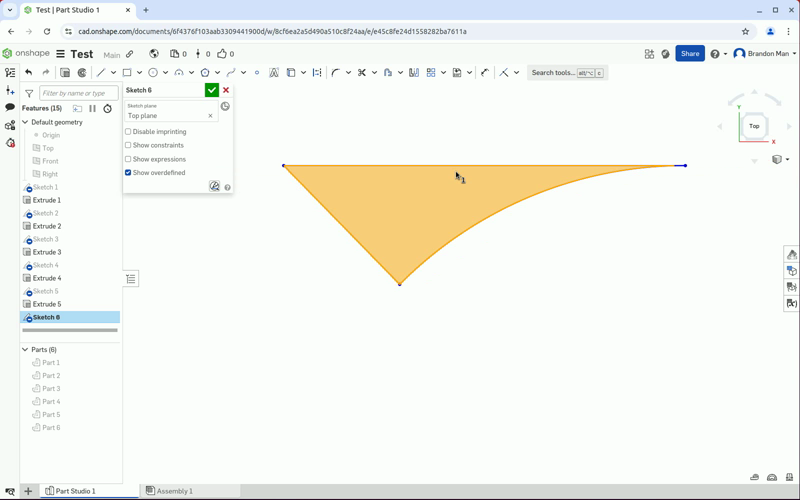
scroll(-6)
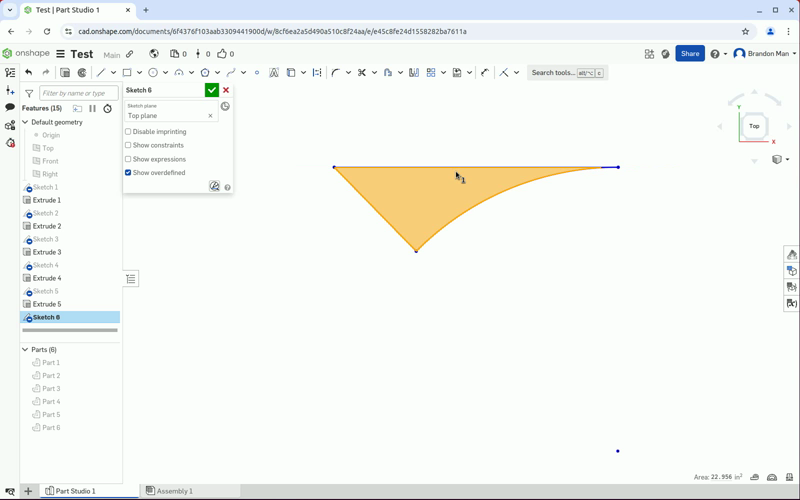
scroll(-6)
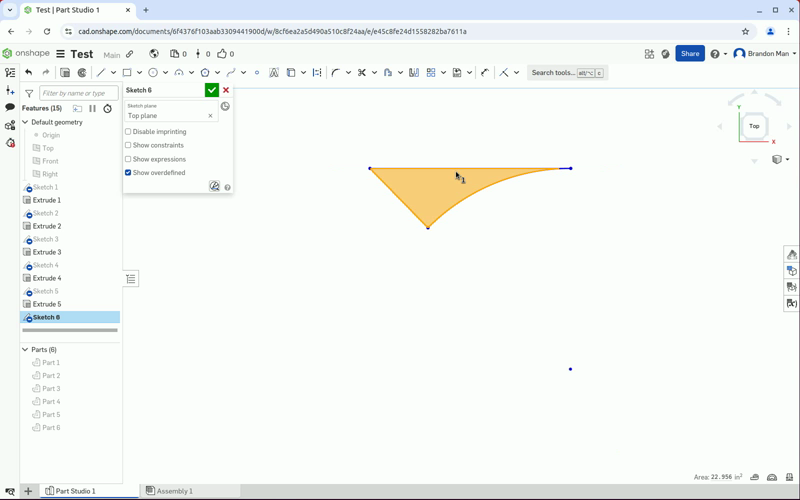
scroll(-6)
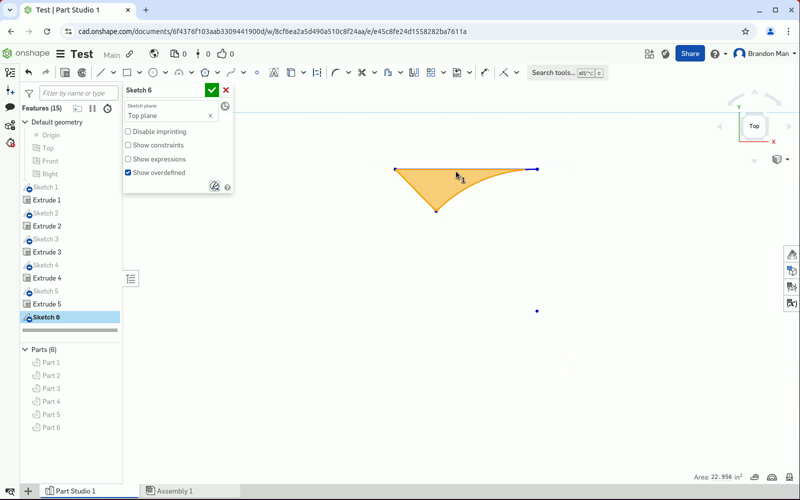
scroll(-6)
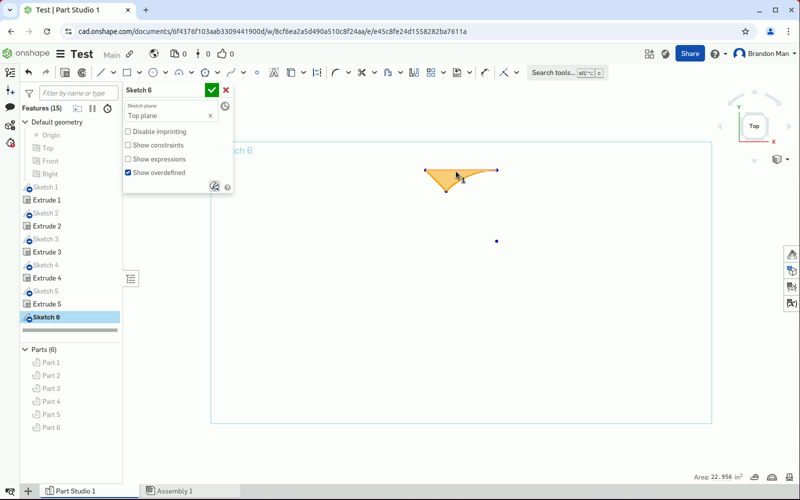
mouse_move(73, 352)
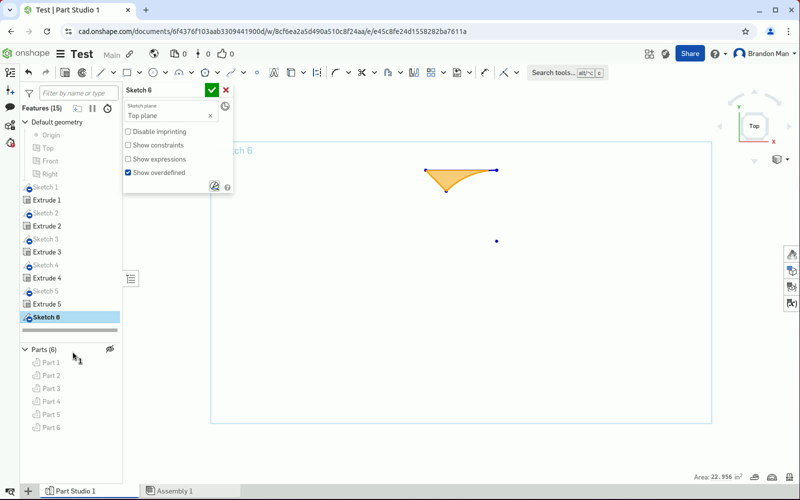
key(shift+y)
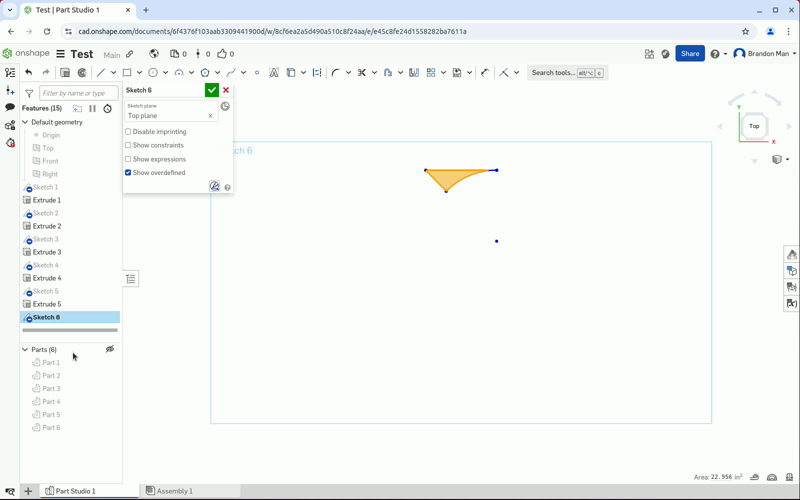
key(shift+e)
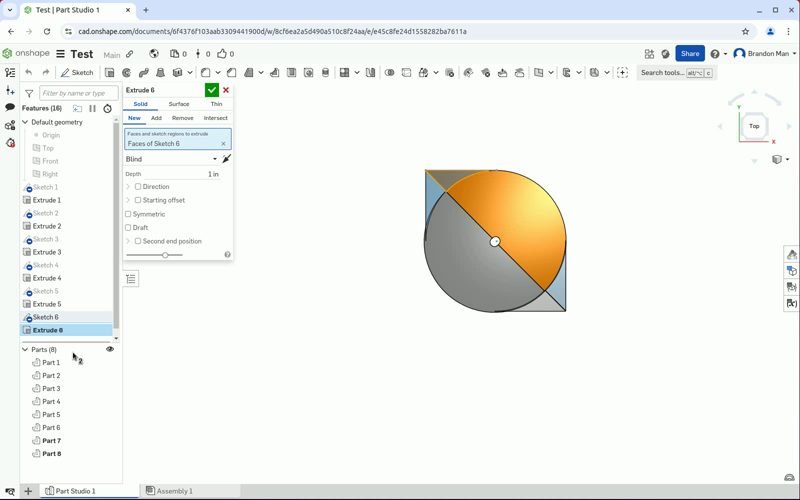
mouse_move(143, 106)
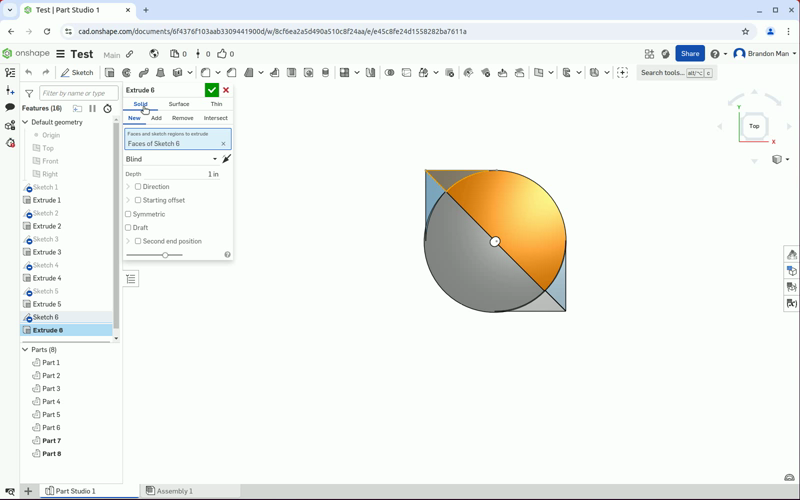
click(143, 106)
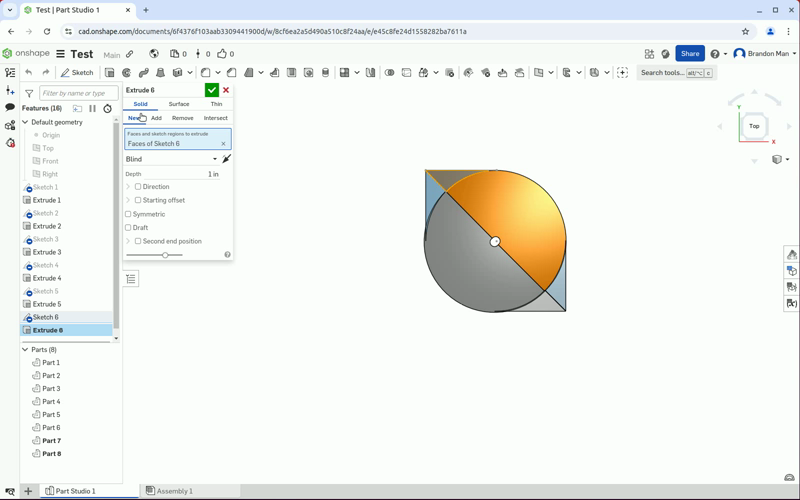
mouse_move(137, 120)
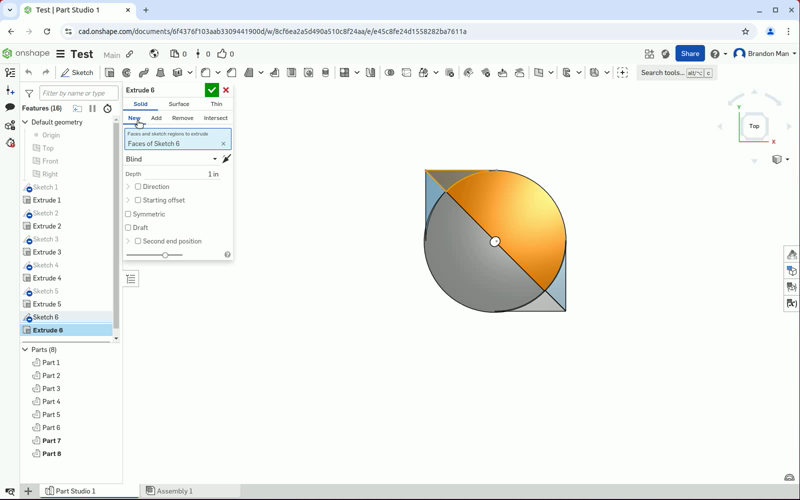
click(137, 120)
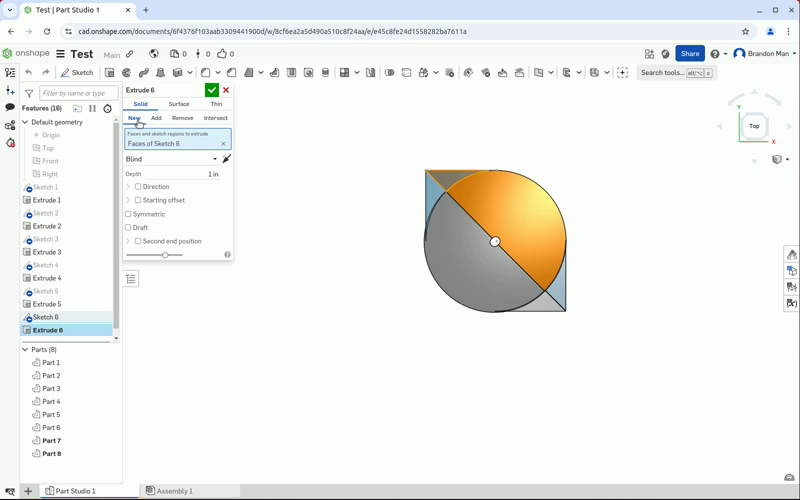
key(tab, 4)
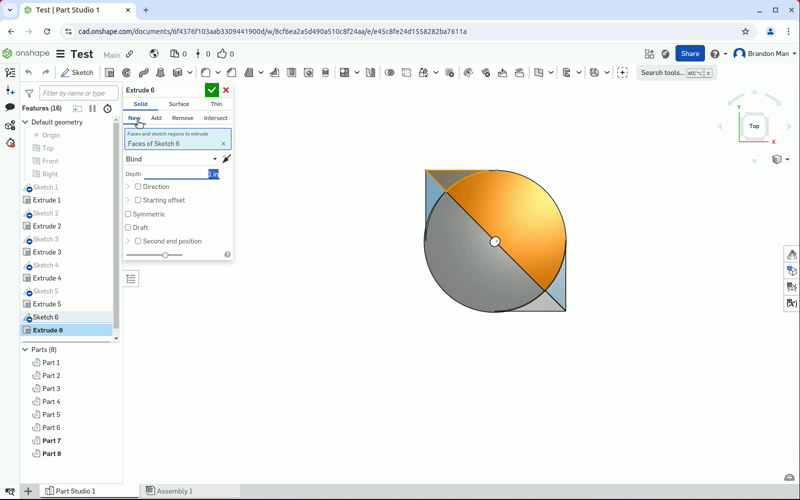
text(0.963)
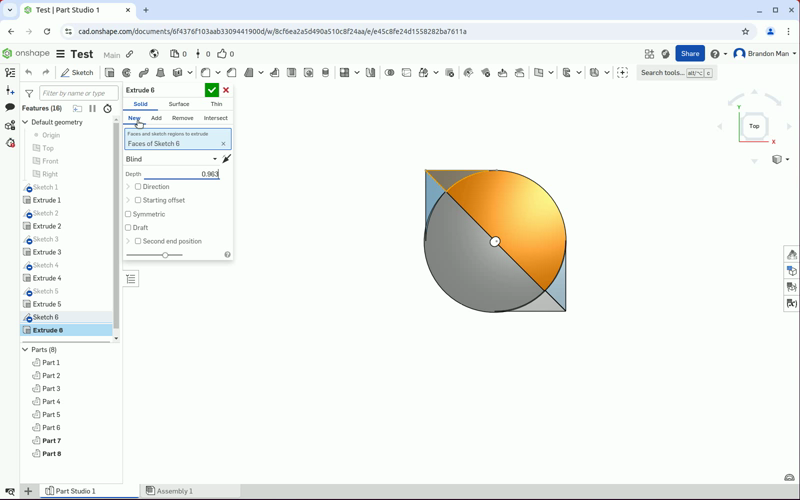
key(enter)
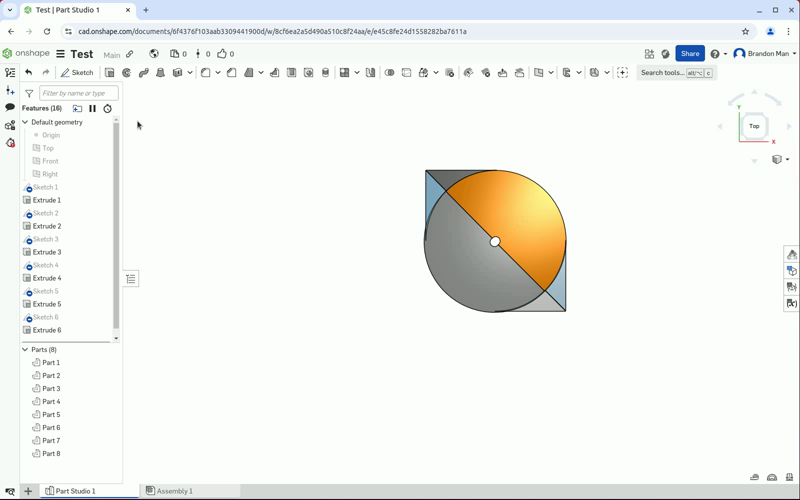
key(shift+h)
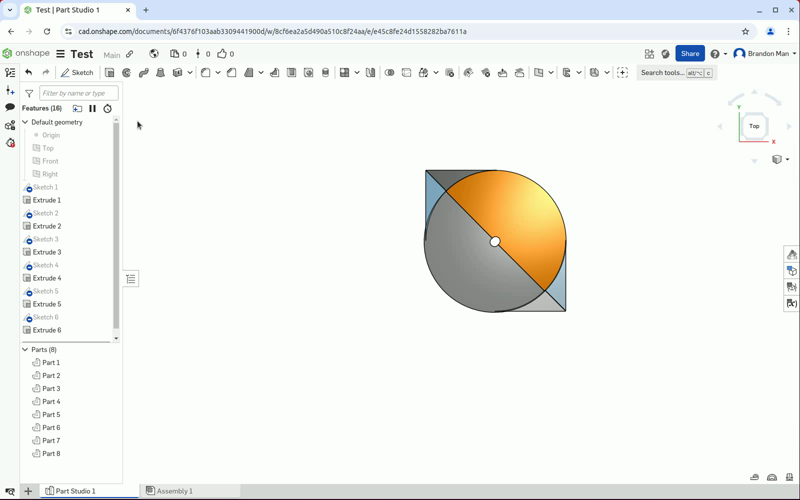
key(shift+h)
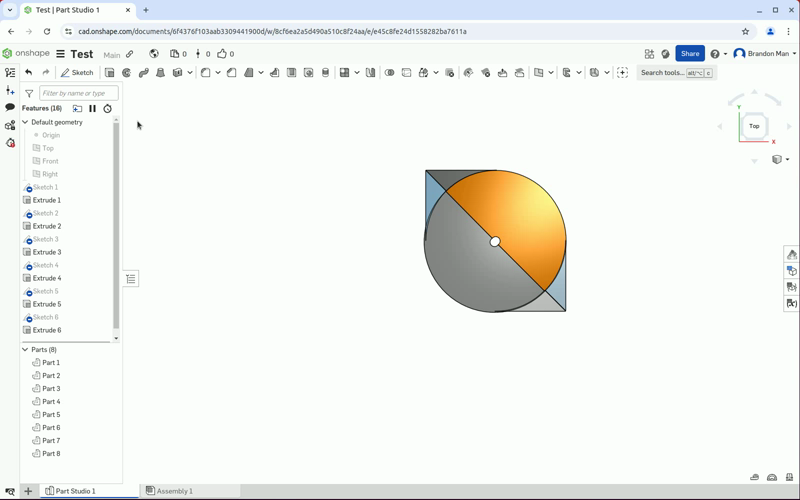
mouse_move(69, 189)
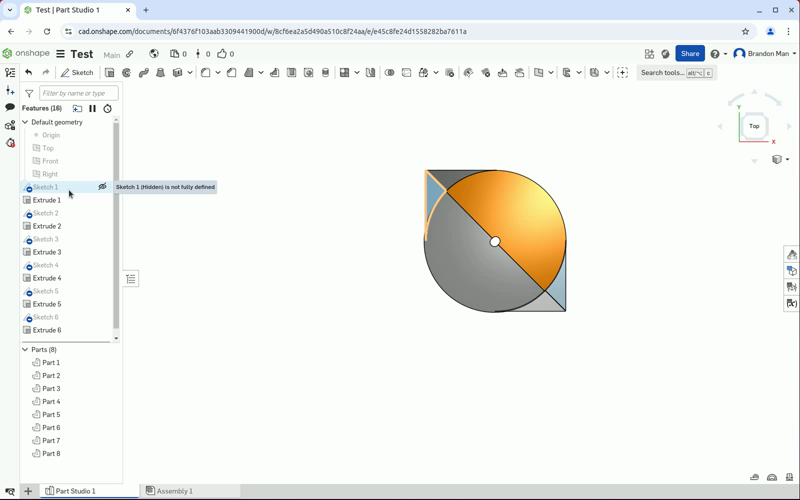
click(69, 189)
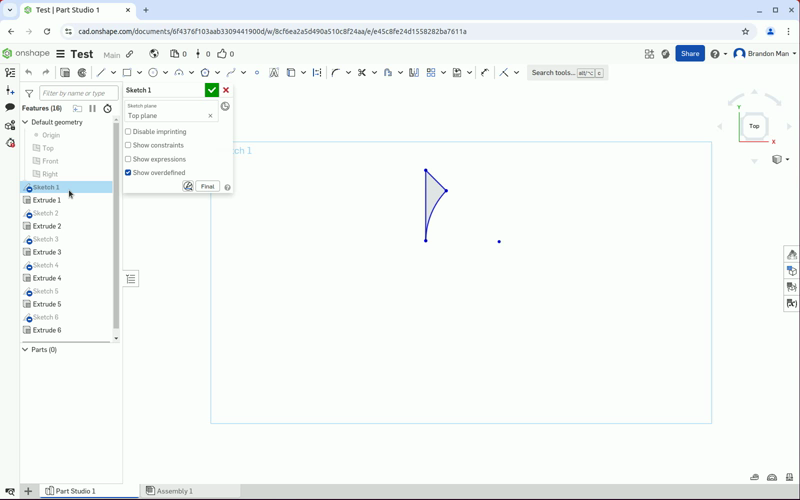
mouse_move(229, 92)
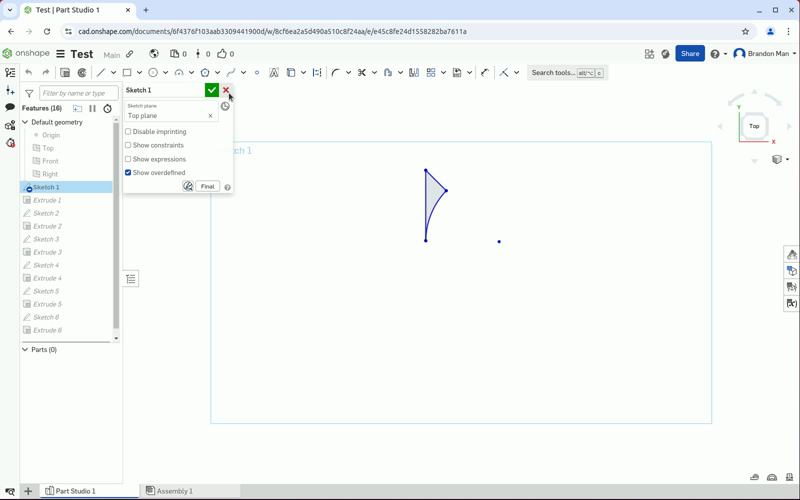
click(229, 92)
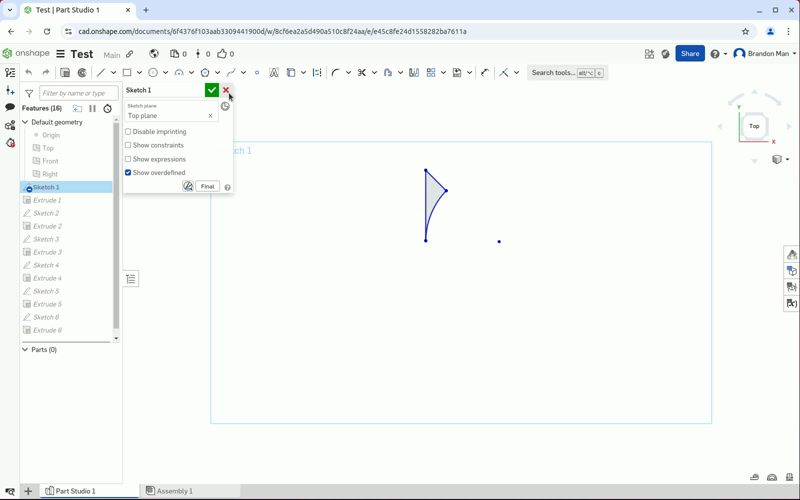
key(shift+s)
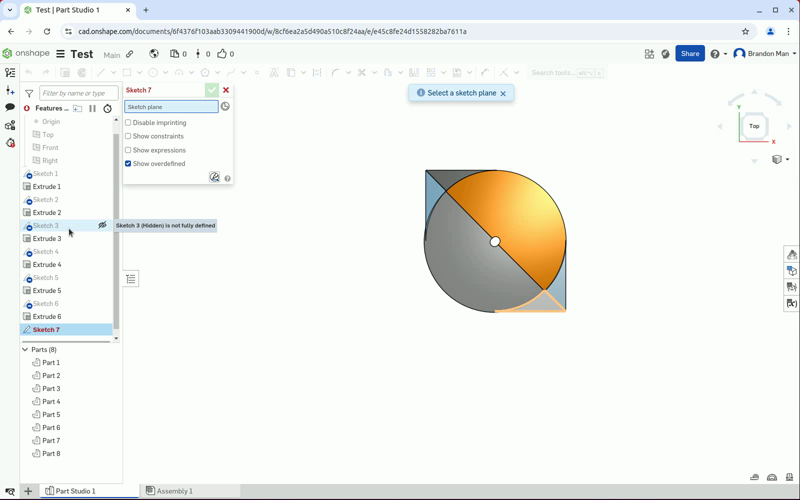
scroll(3)
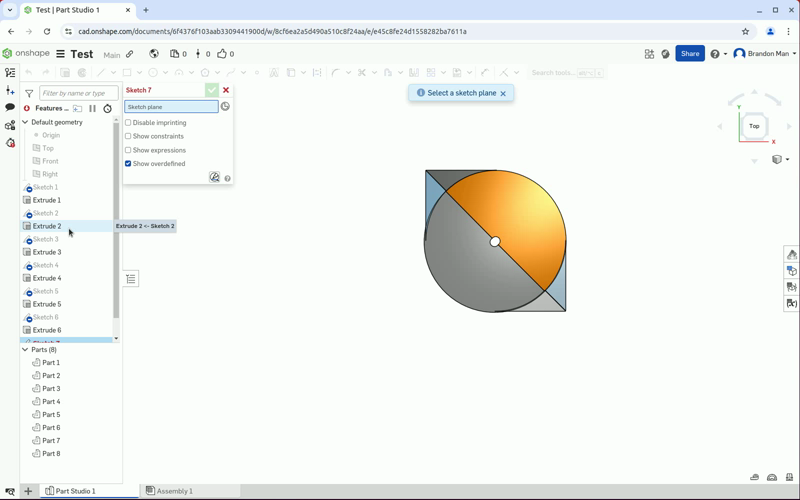
mouse_move(69, 150)
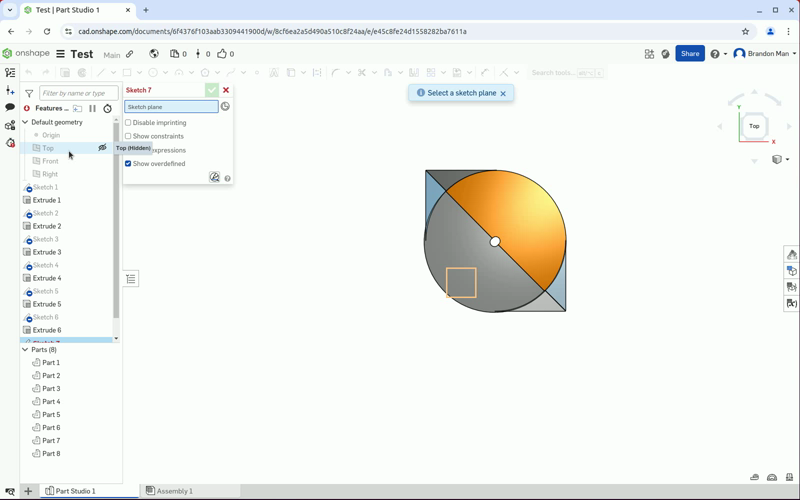
click(69, 150)
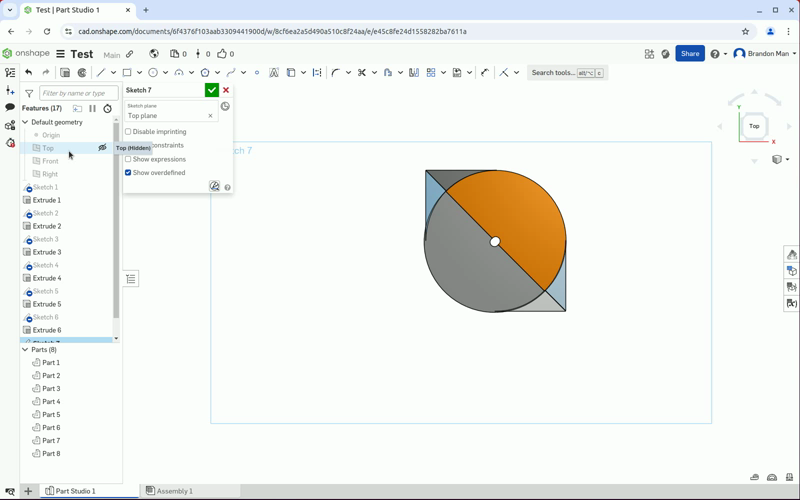
mouse_move(73, 352)
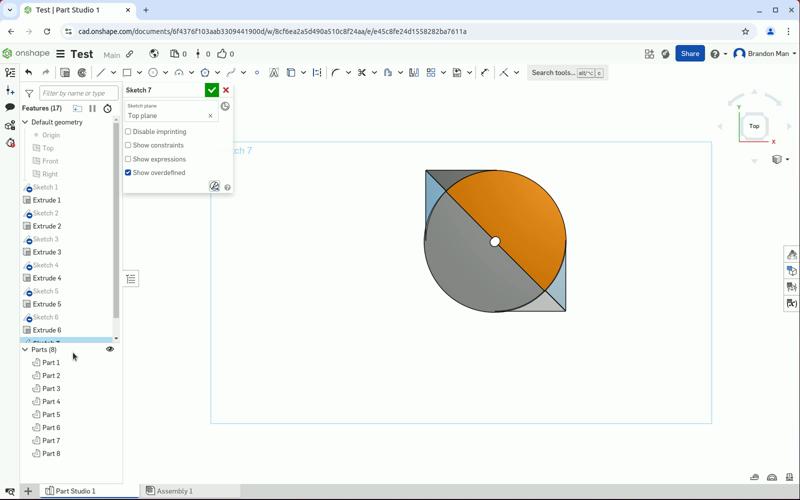
key(y)
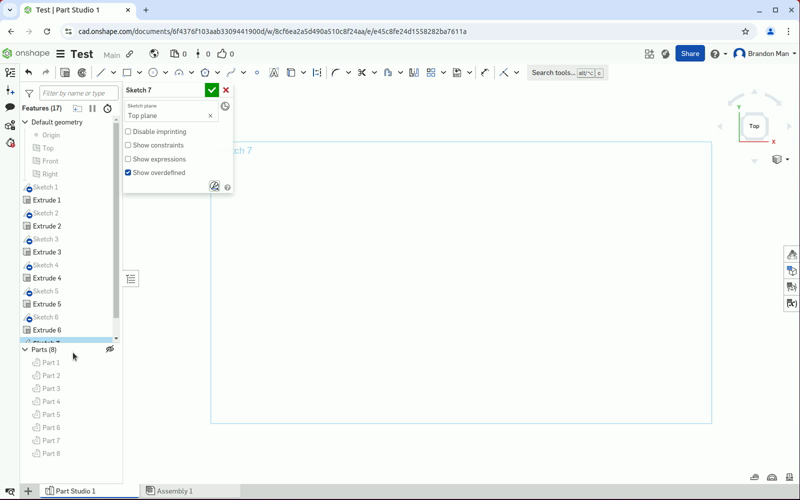
key(a)
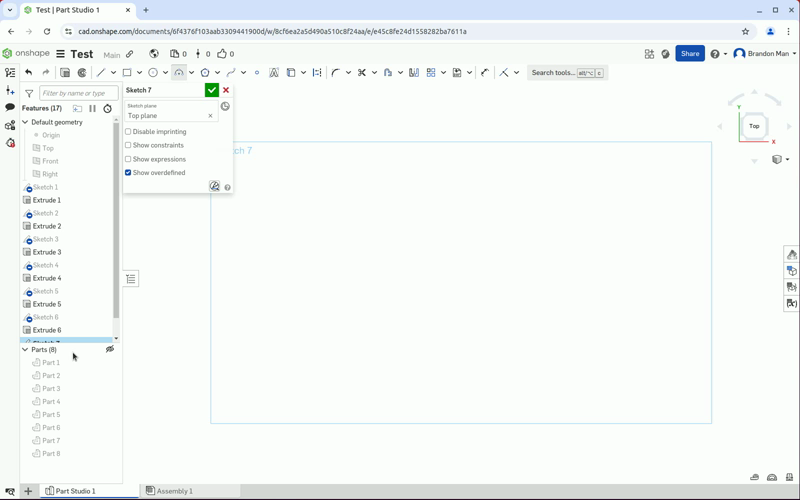
key_down(shift)
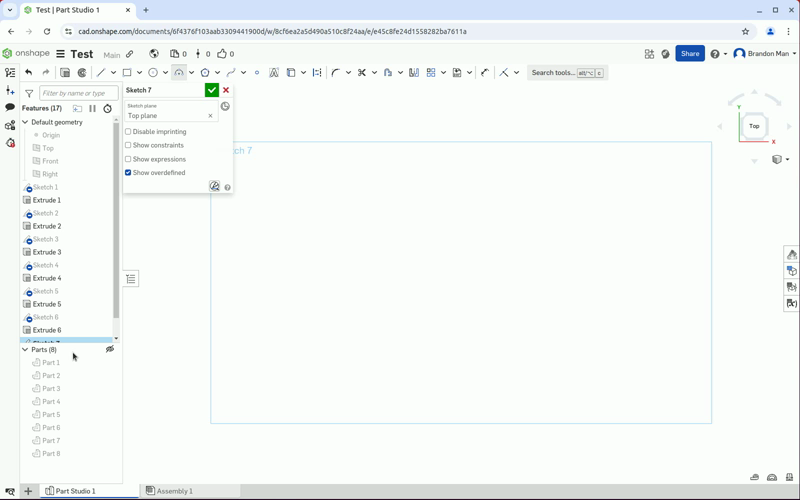
mouse_move(494, 170)
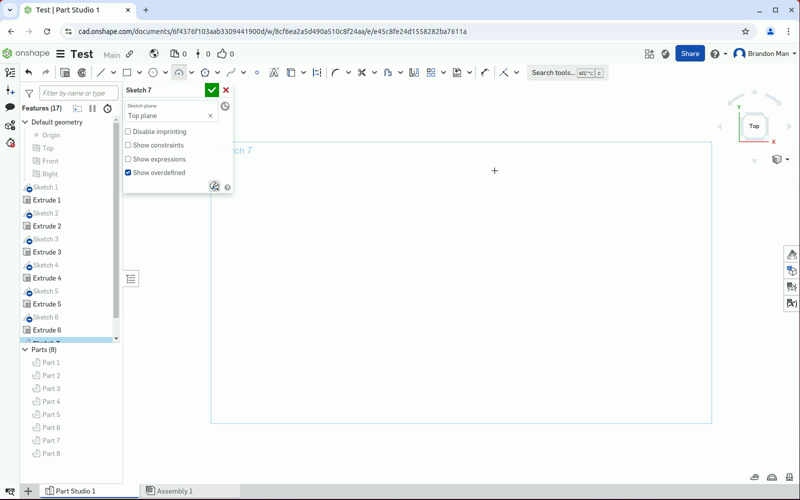
click(494, 170)
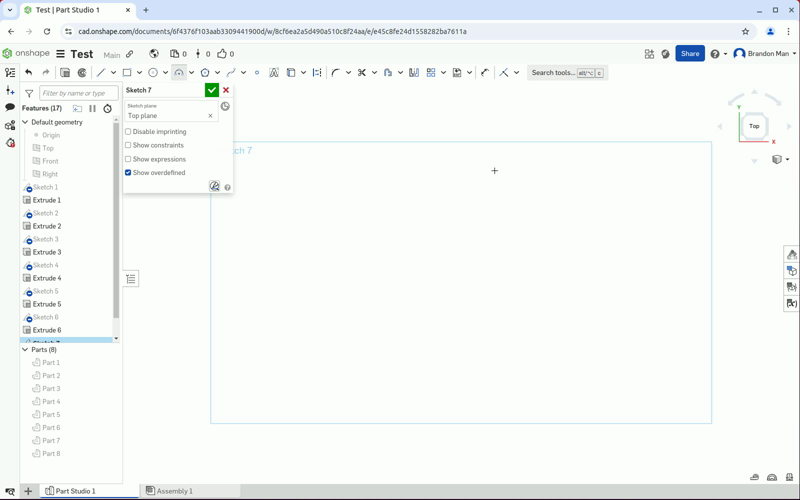
key_up(shift)
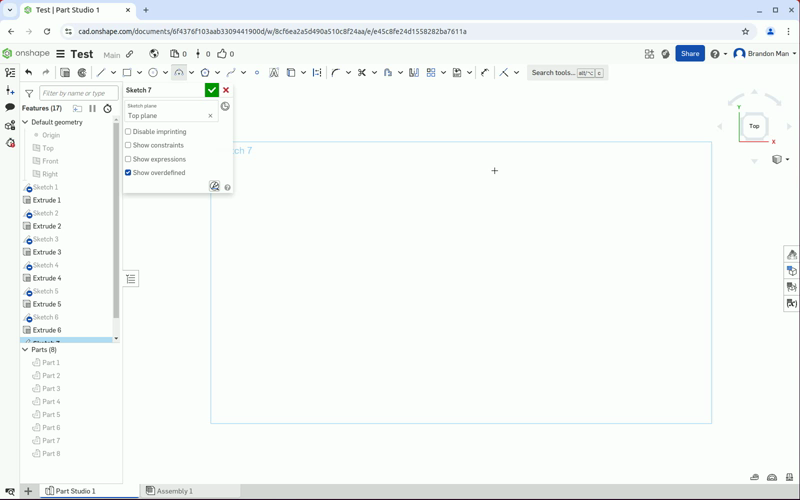
key_down(shift)
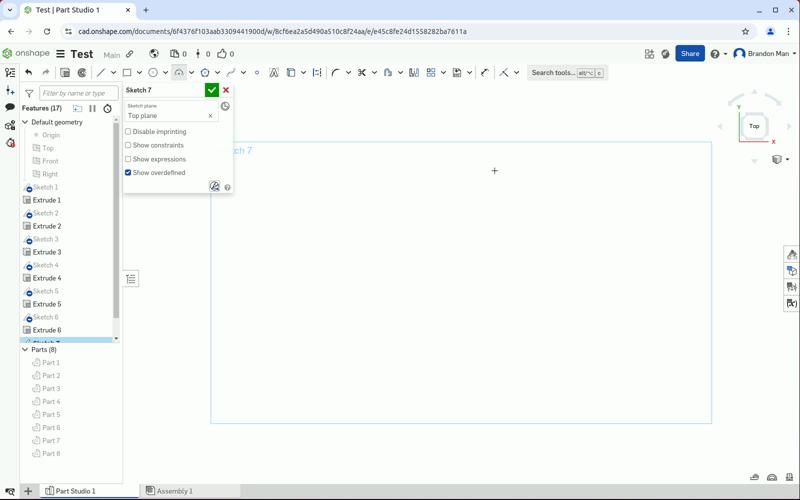
mouse_move(565, 241)
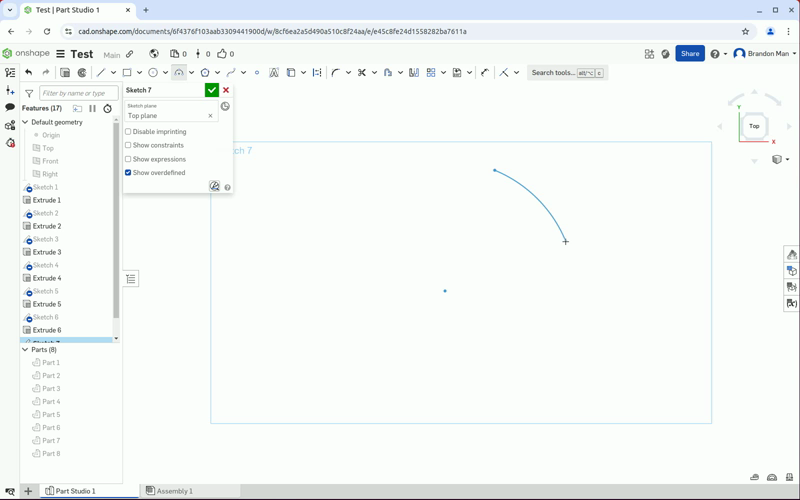
click(565, 241)
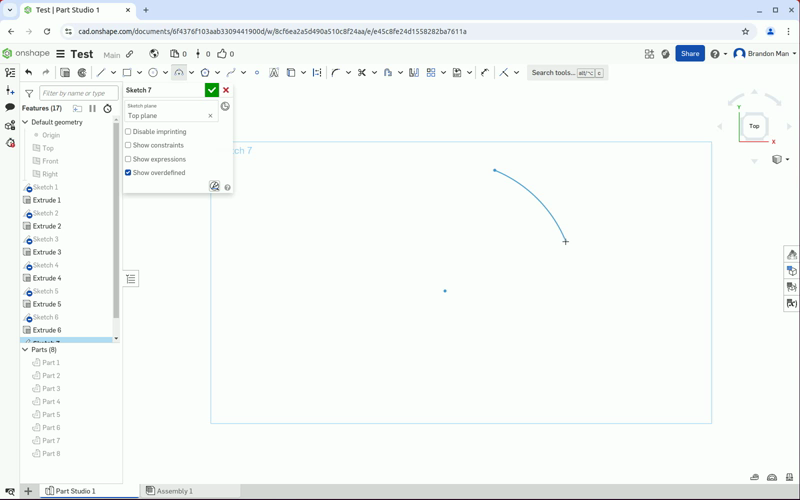
mouse_move(544, 191)
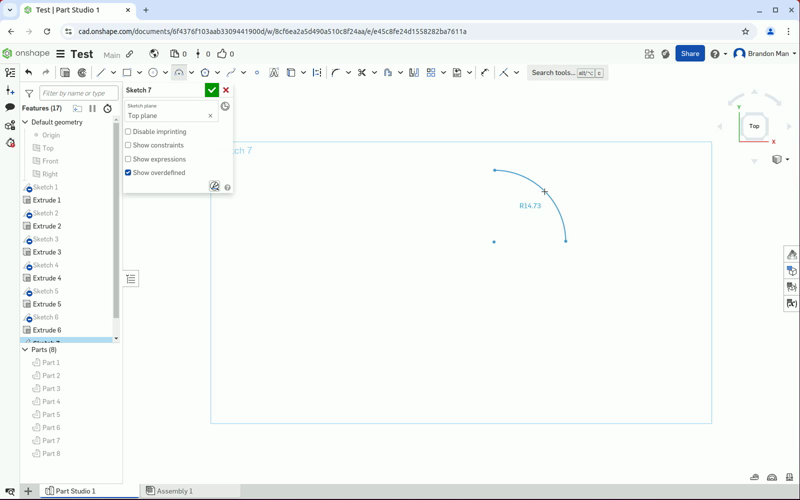
click(544, 191)
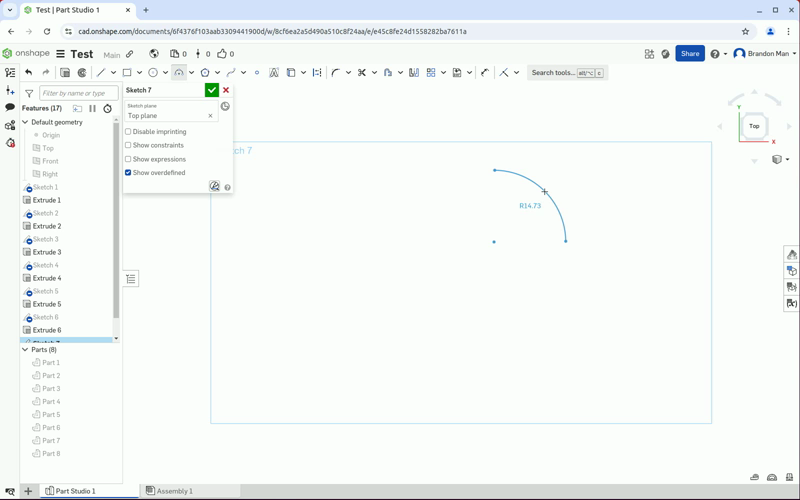
key_up(shift)
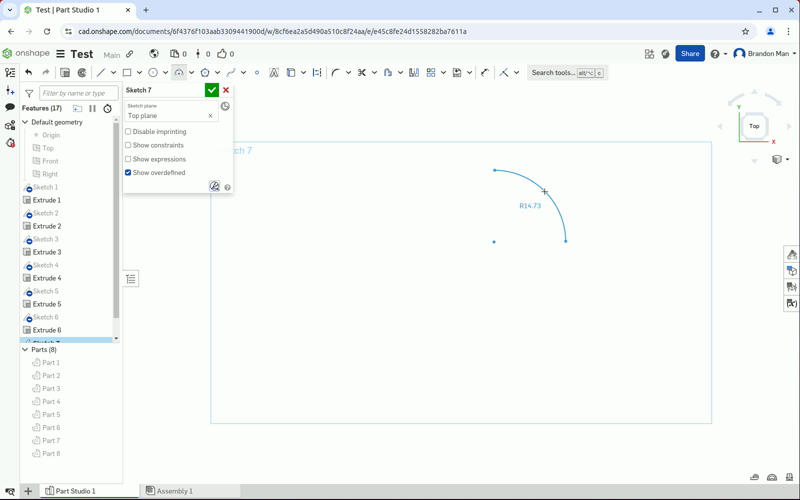
key(esc)
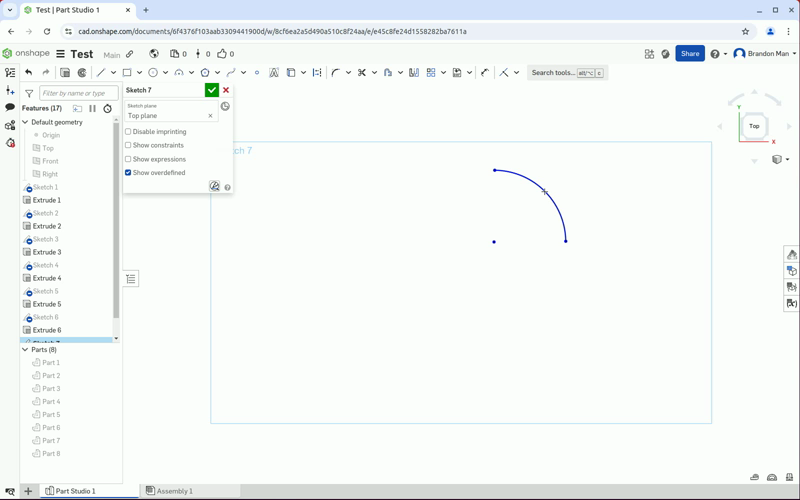
key(l)
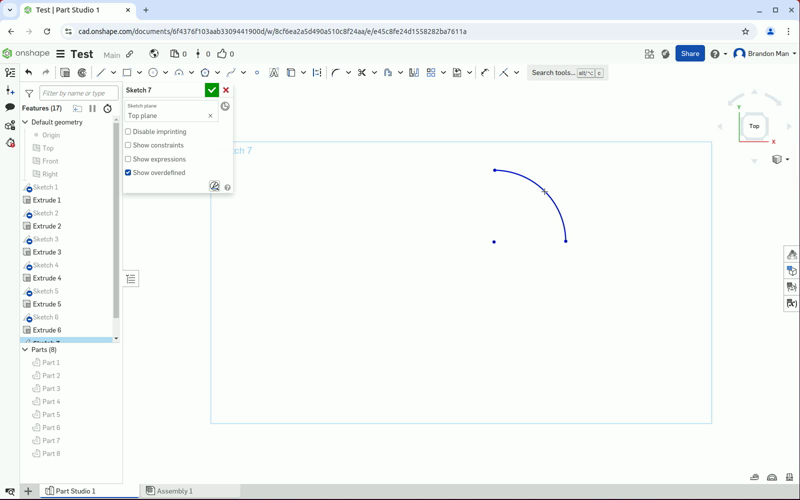
mouse_move(565, 241)
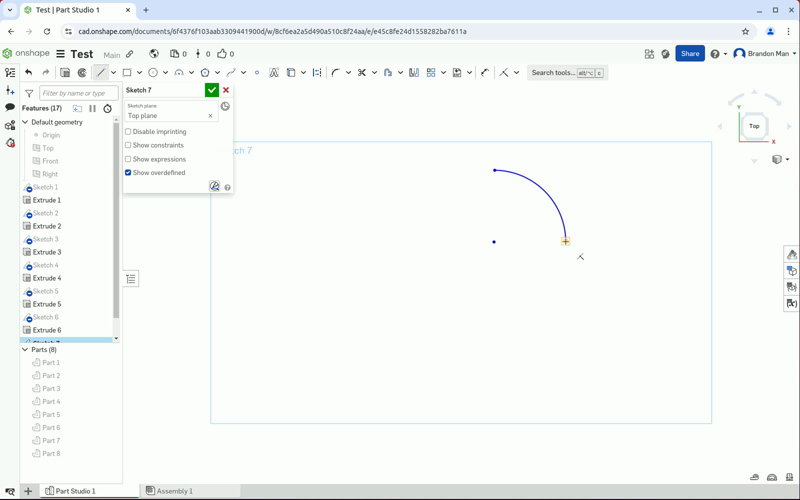
click(565, 241)
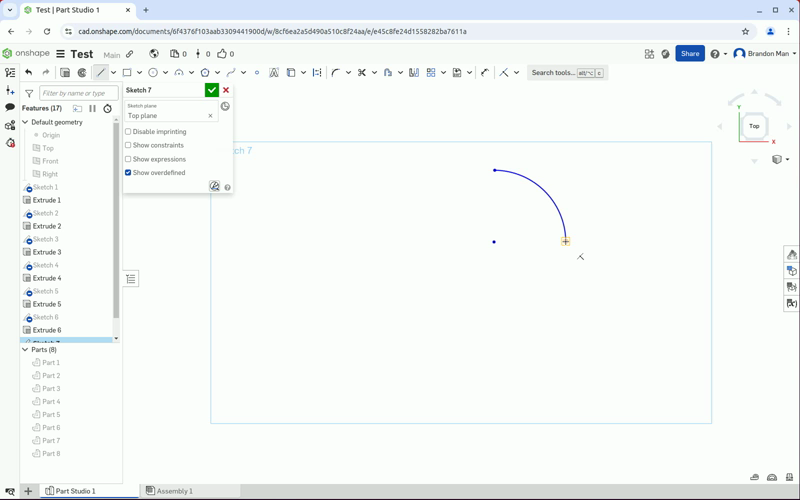
key_down(shift)
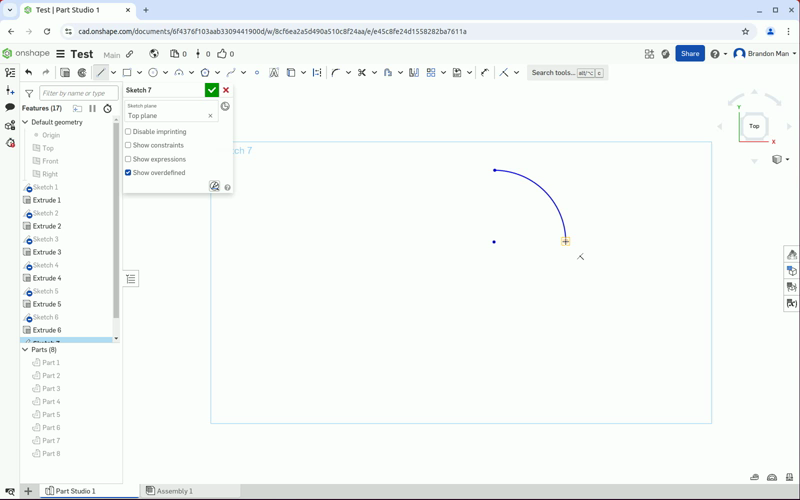
mouse_move(565, 170)
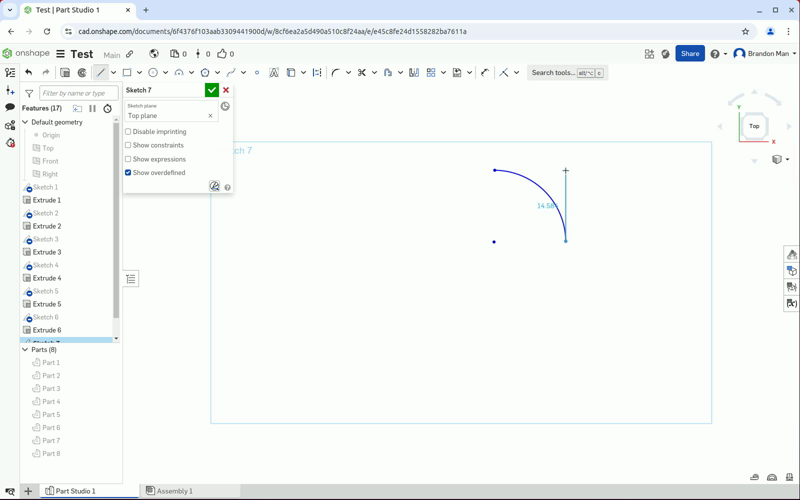
click(565, 170)
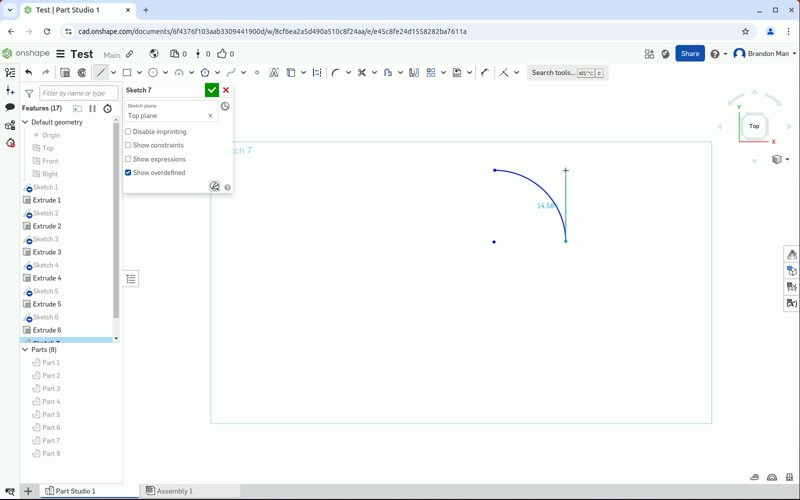
key_up(shift)
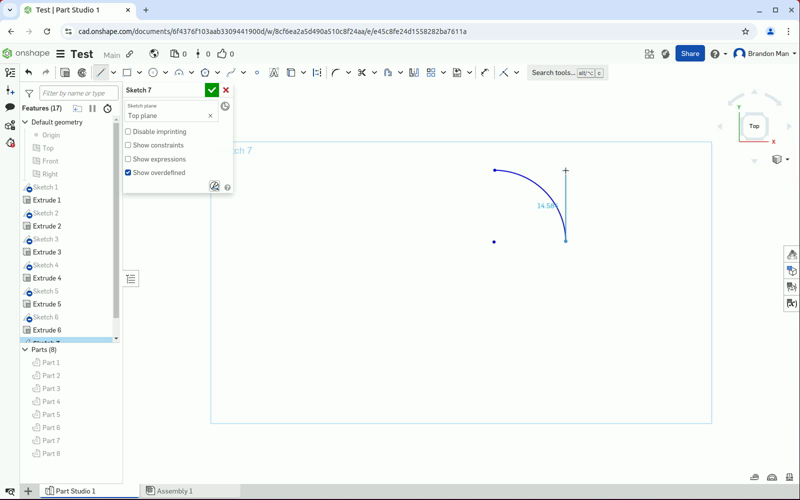
key_down(shift)
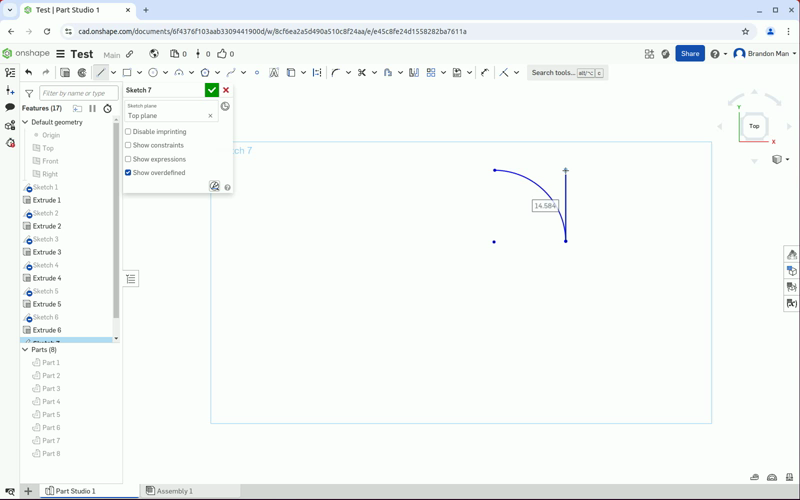
mouse_move(494, 170)
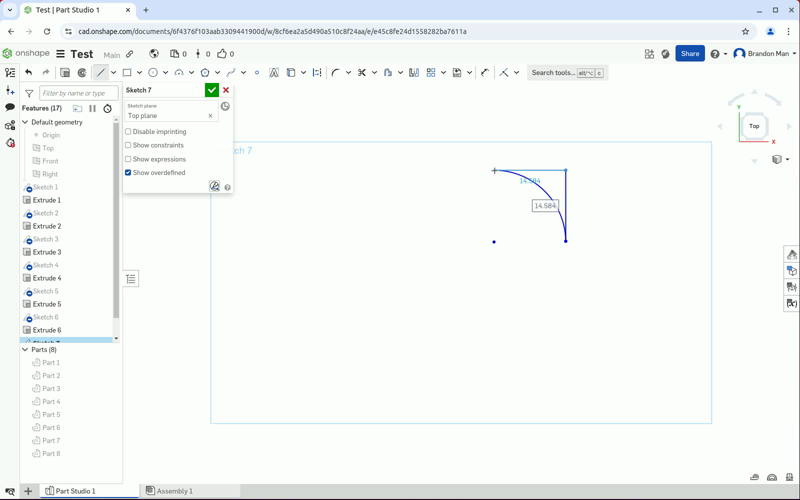
key_up(shift)
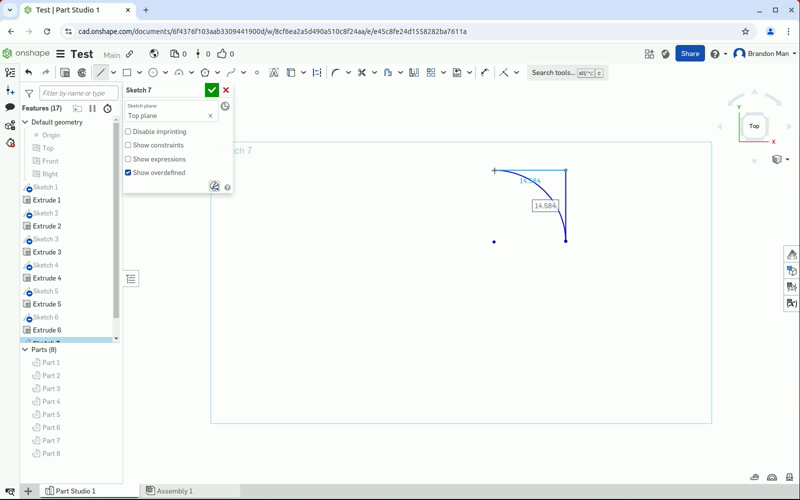
click(494, 170)
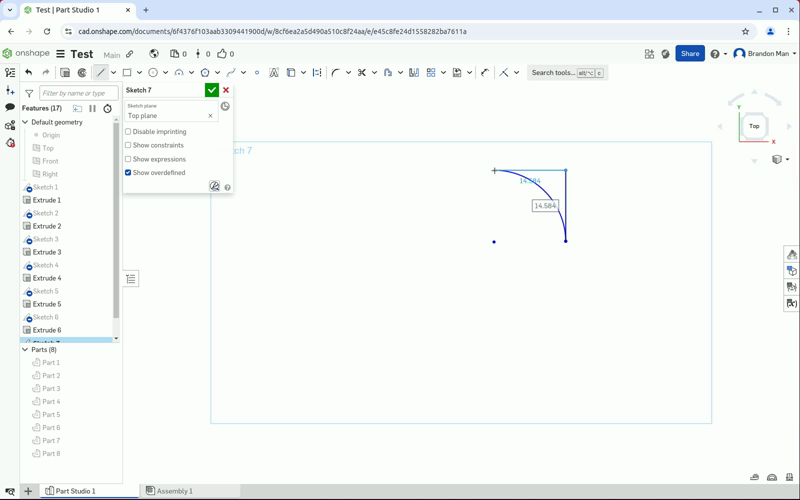
key(esc)
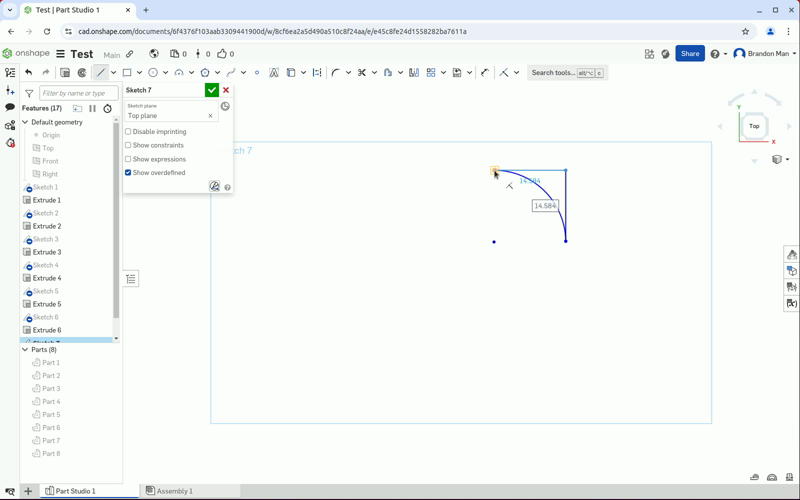
mouse_move(550, 190)
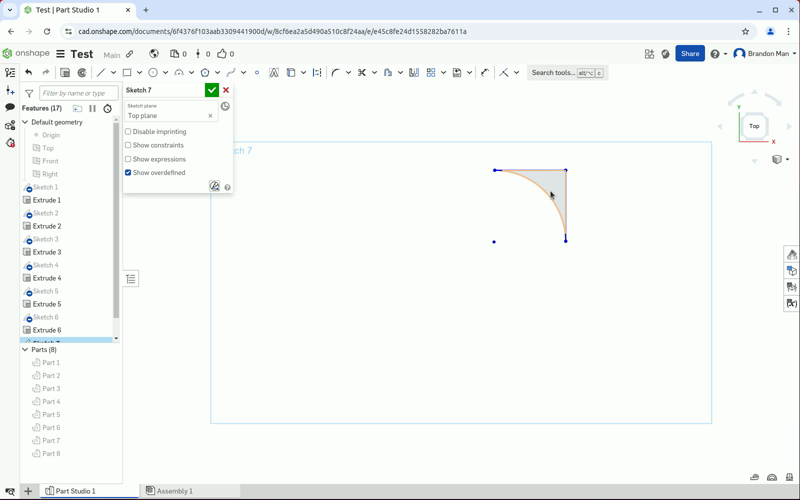
scroll(6)
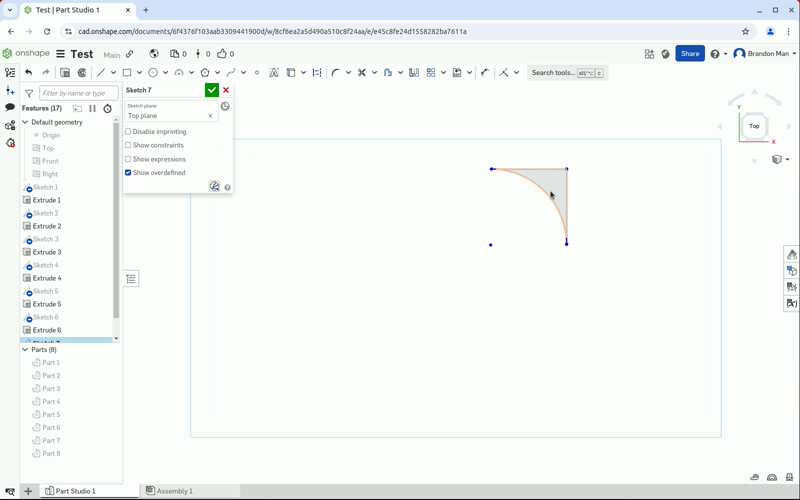
scroll(6)
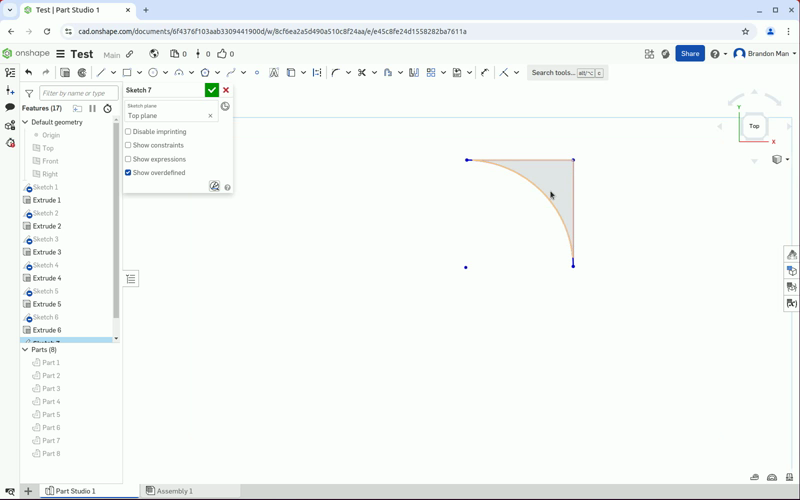
scroll(6)
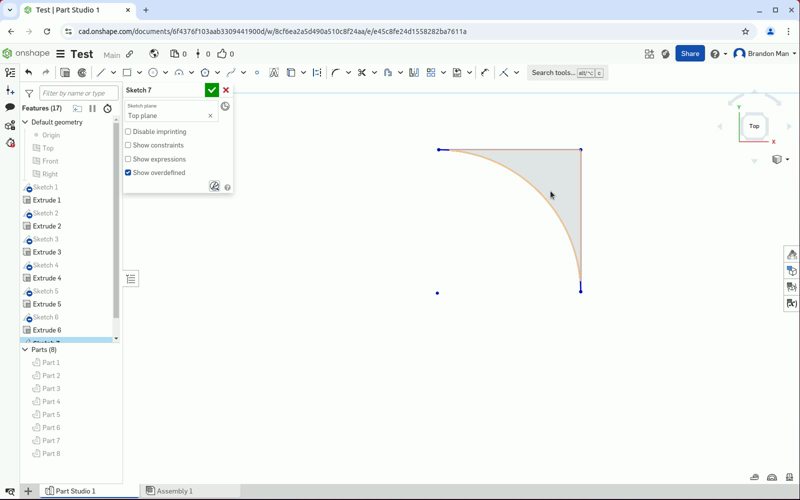
scroll(6)
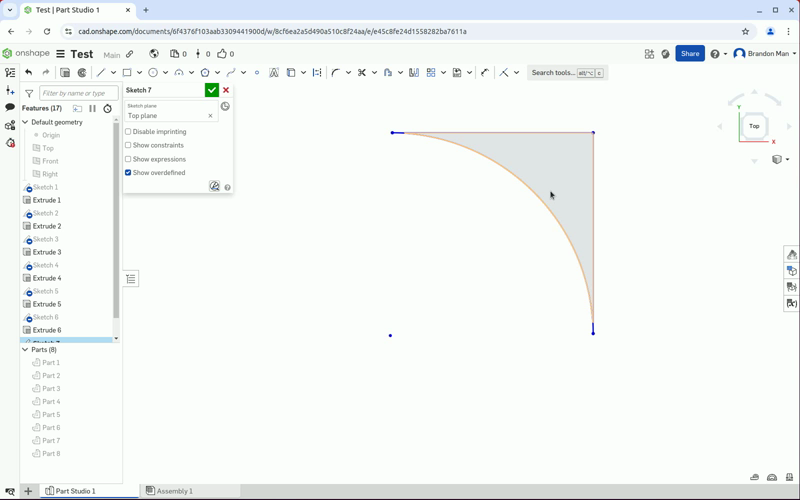
scroll(6)
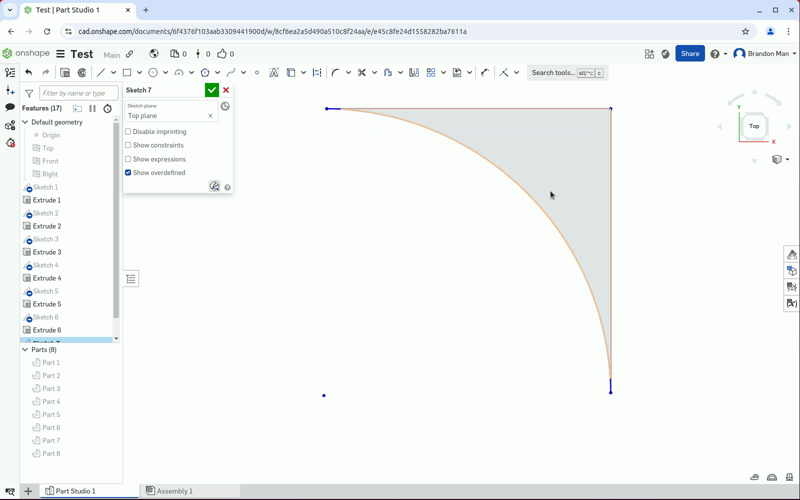
scroll(6)
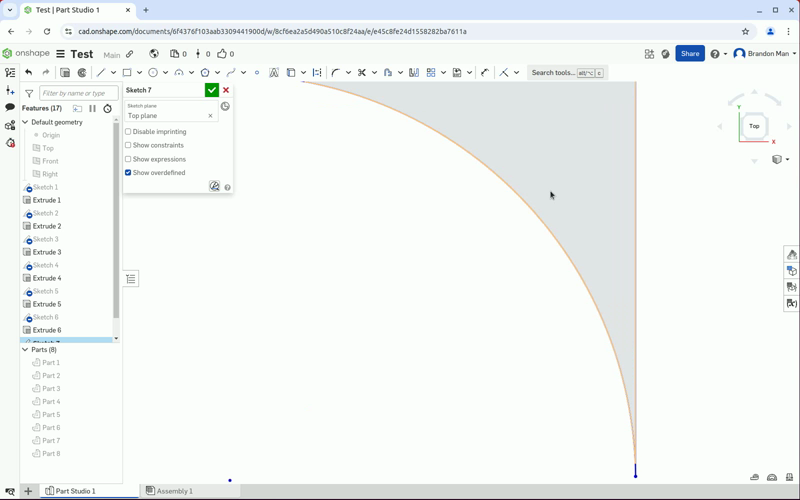
scroll(6)
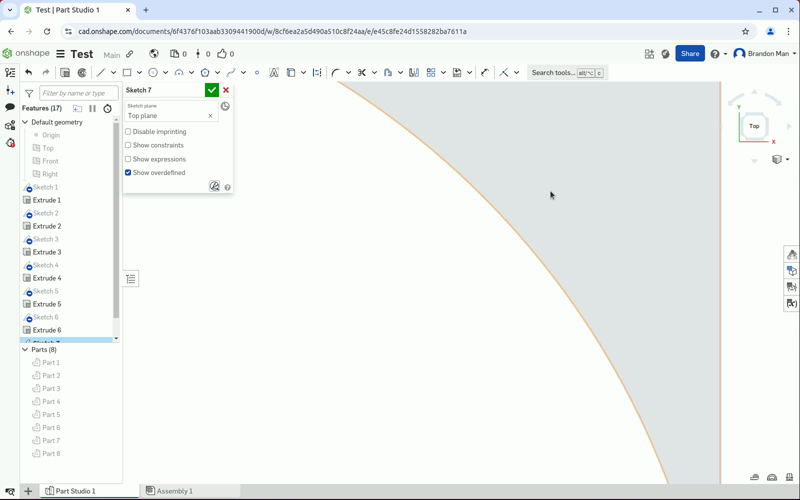
click(550, 190)
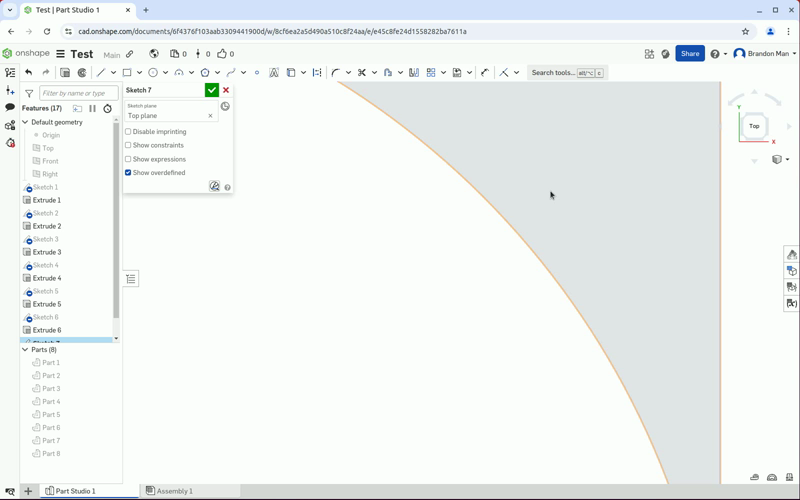
scroll(-6)
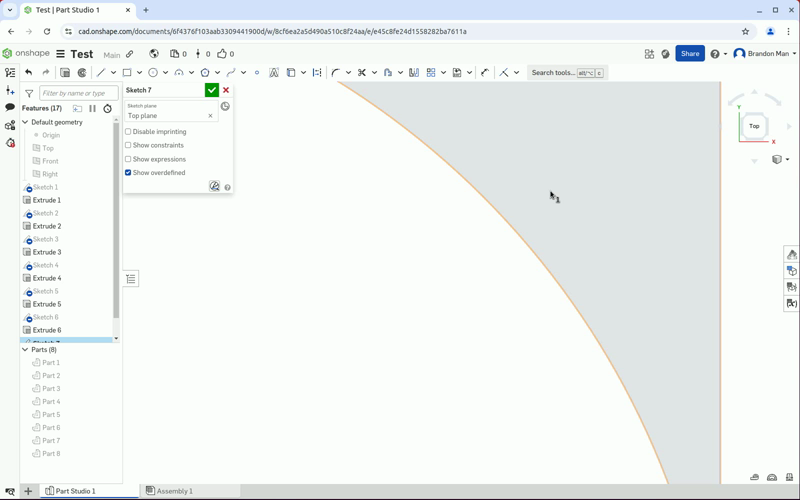
scroll(-6)
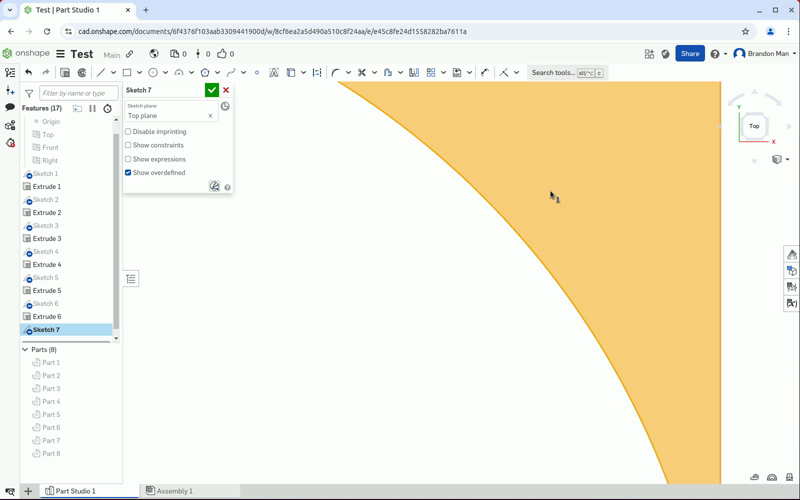
scroll(-6)
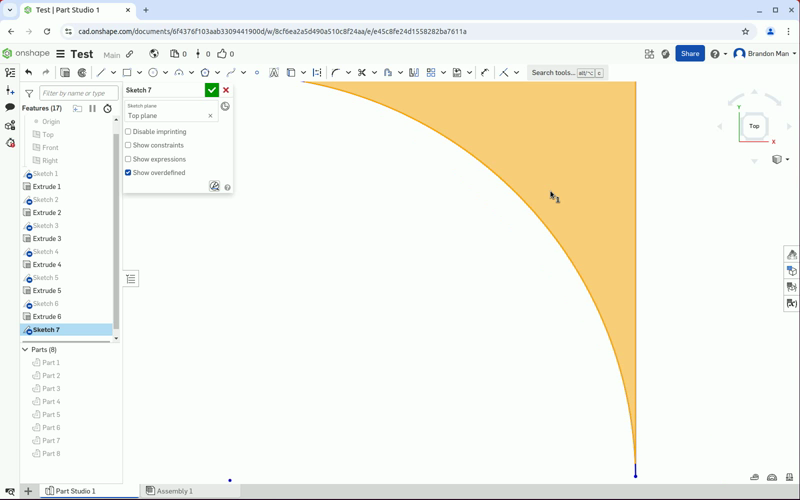
scroll(-6)
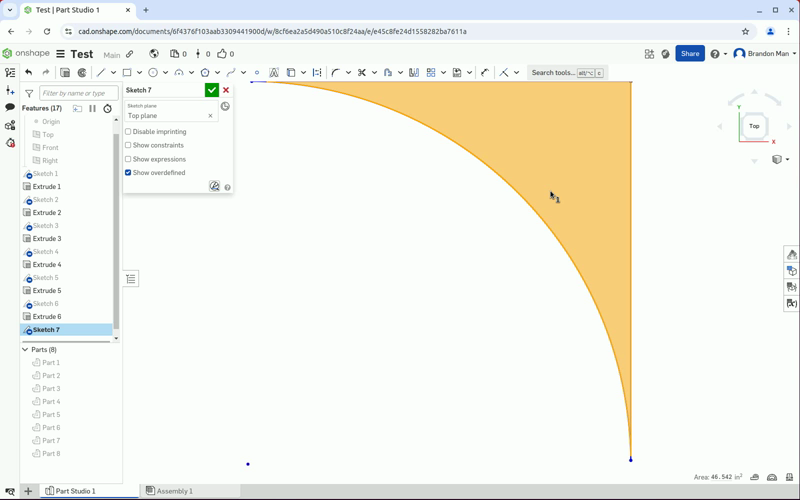
scroll(-6)
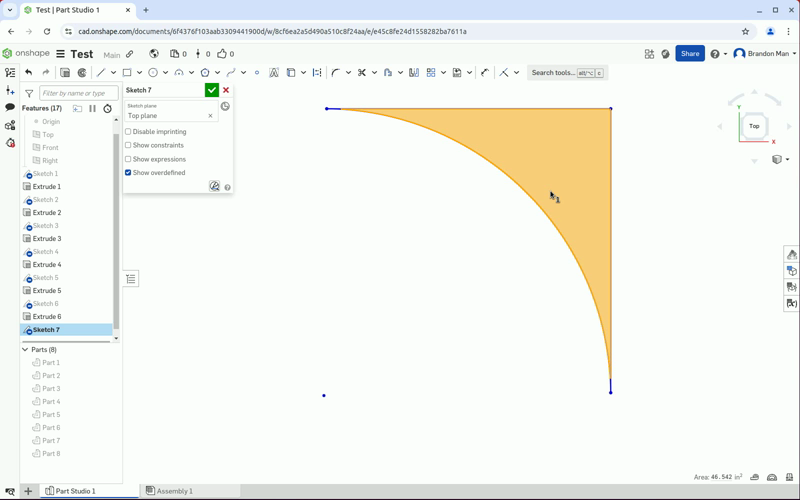
scroll(-6)
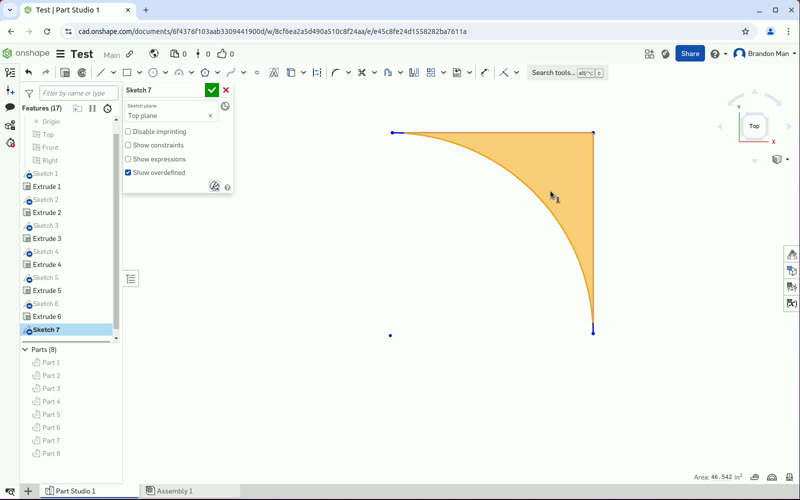
scroll(-6)
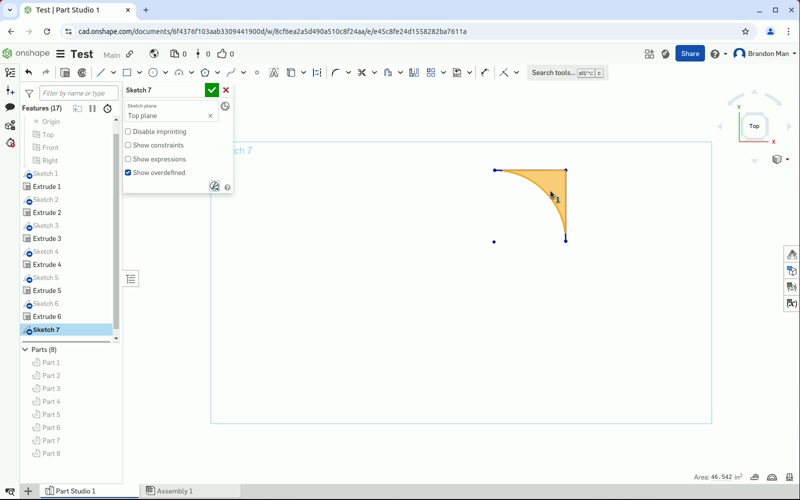
mouse_move(73, 352)
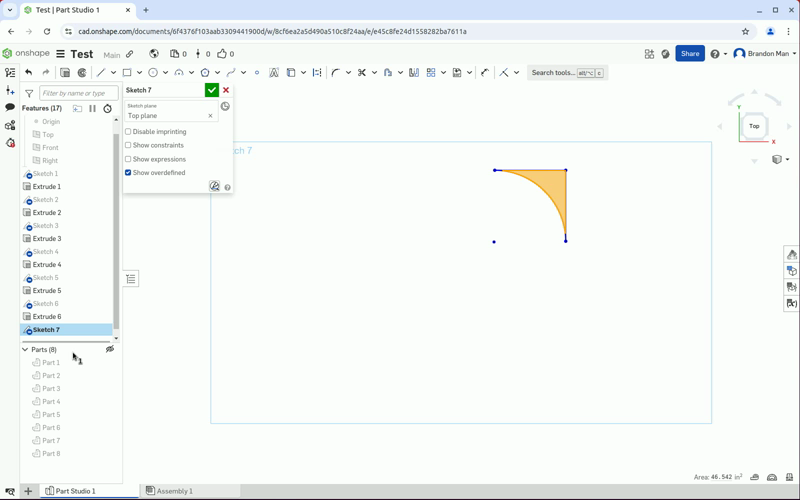
key(shift+y)
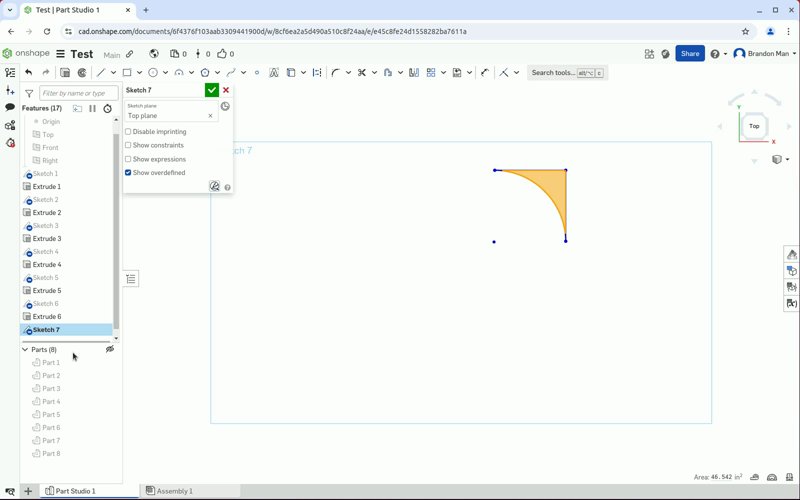
key(shift+e)
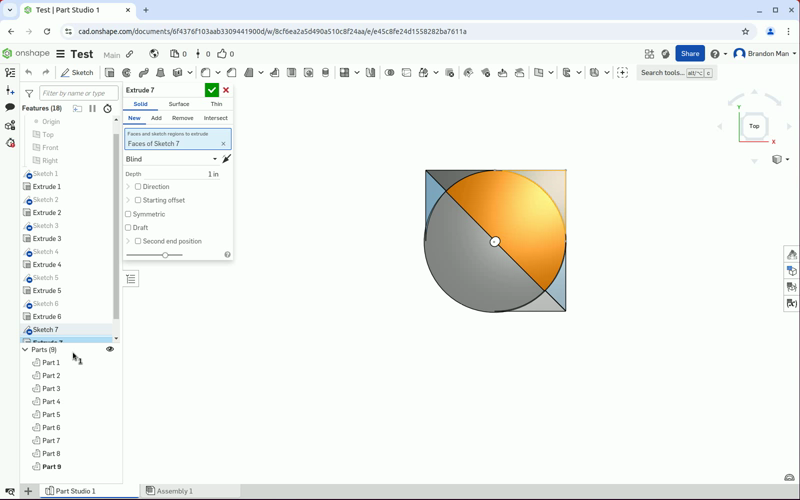
mouse_move(143, 106)
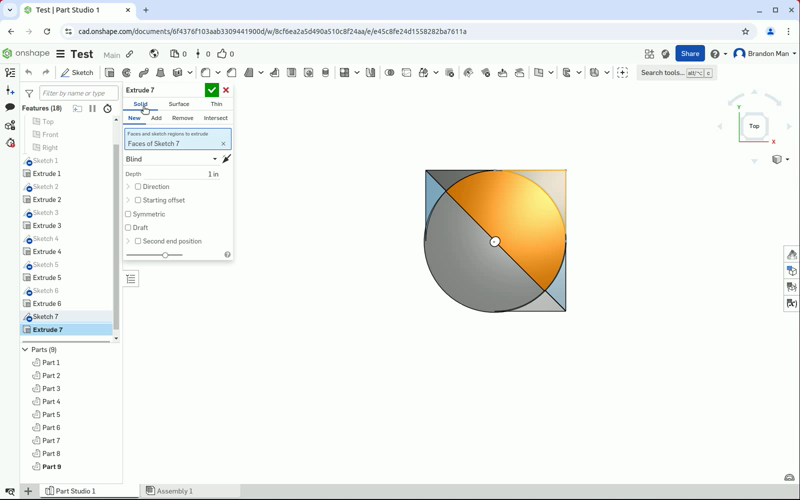
click(143, 106)
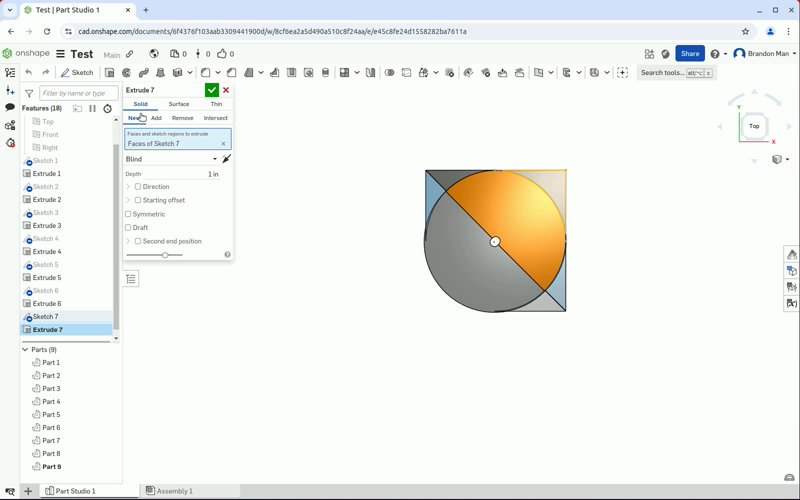
mouse_move(137, 120)
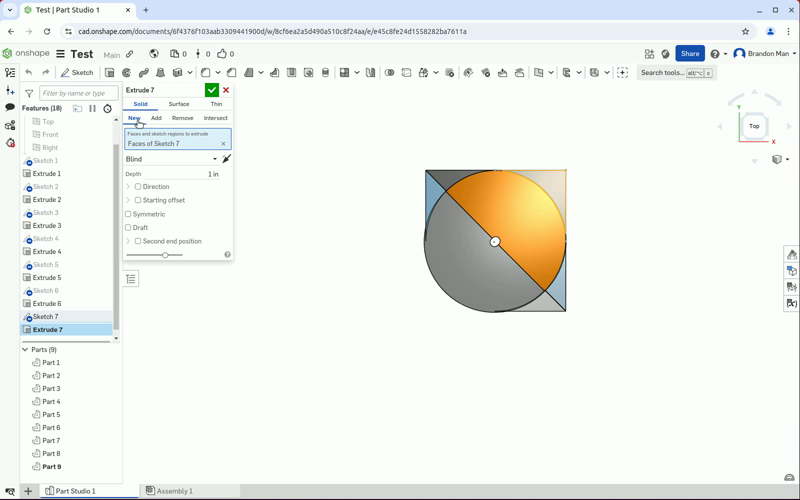
click(137, 120)
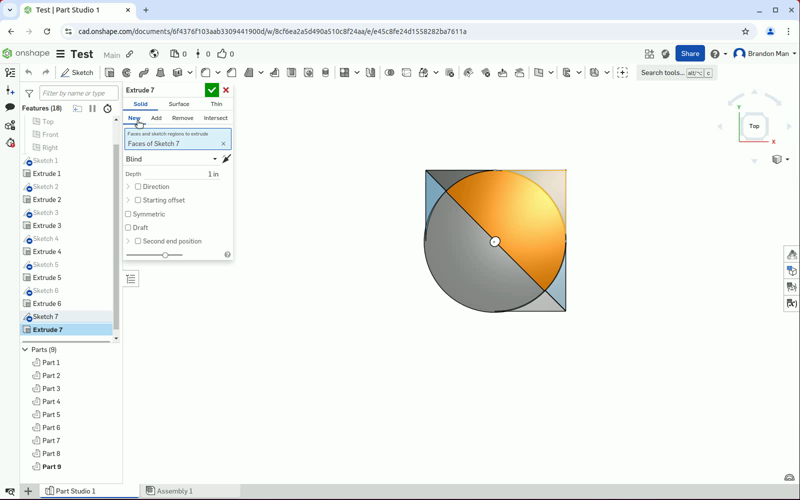
key(tab, 4)
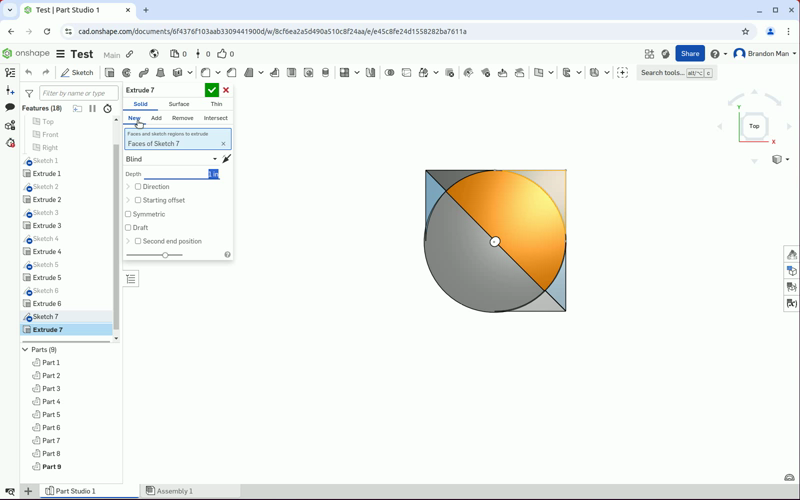
text(0.963)
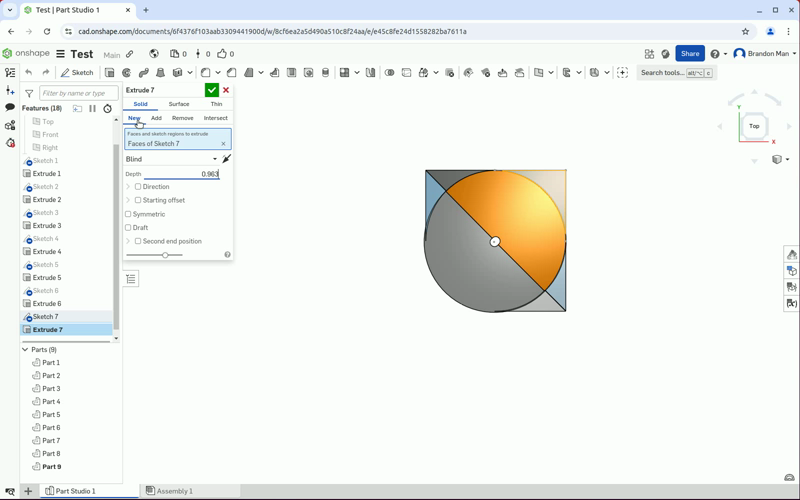
key(enter)
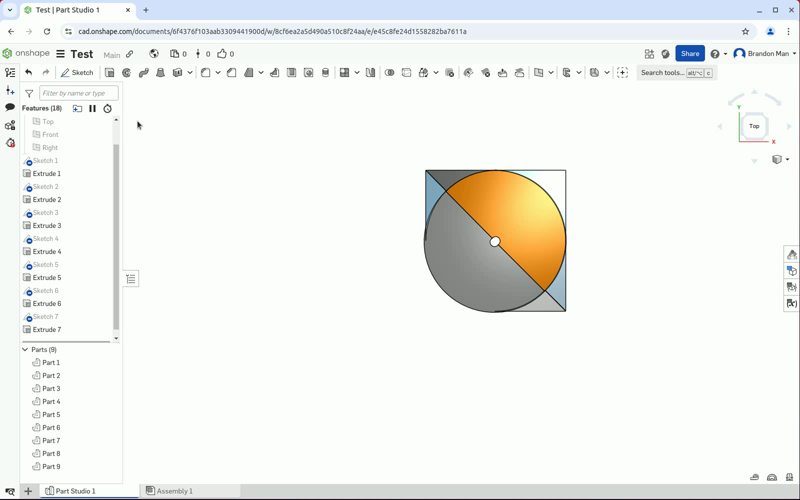
key(shift+h)
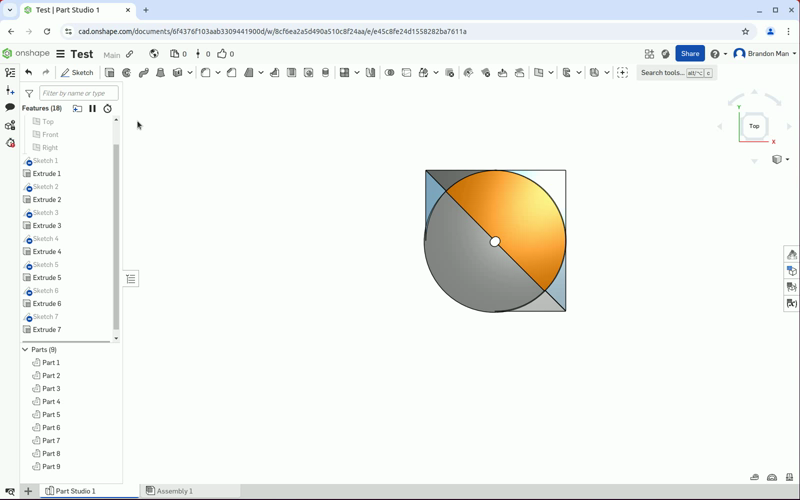
key(shift+h)
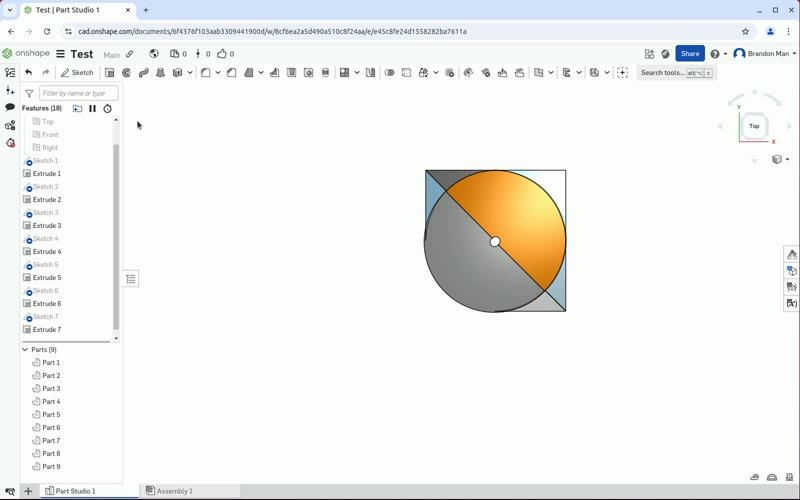
key(shift+7)
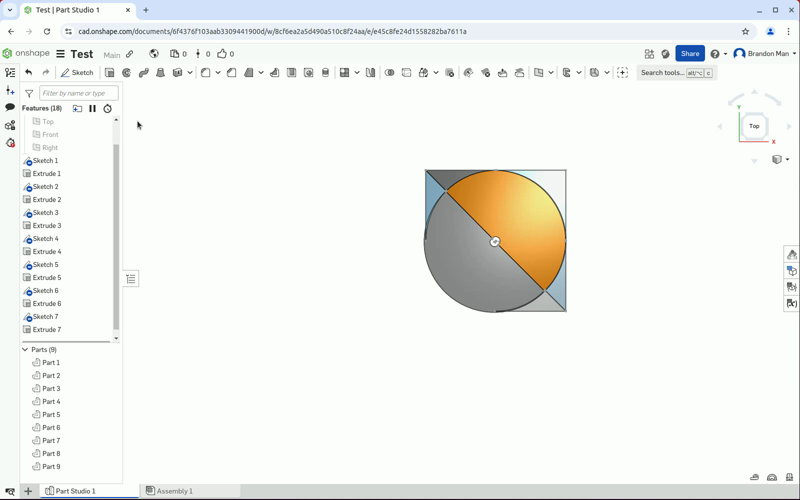
key(up, 3)
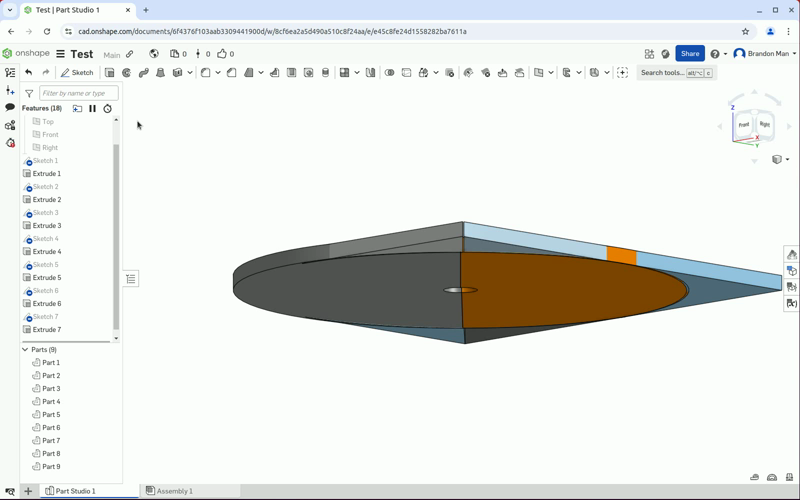
key(left, 3)
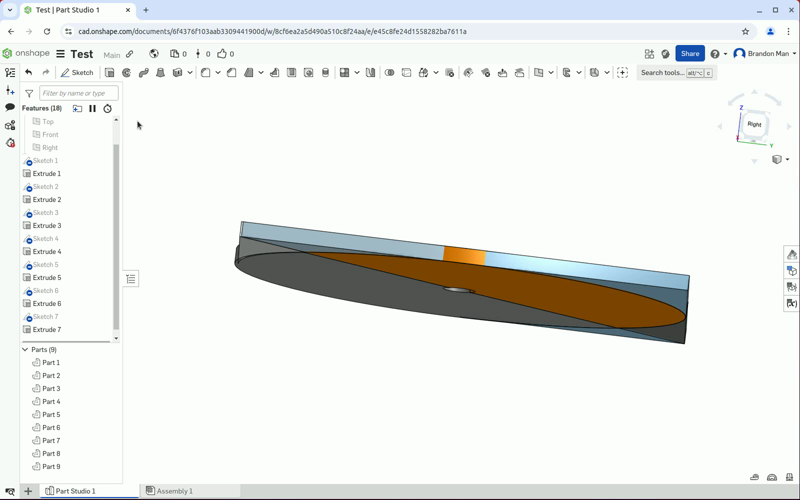
key(right, 3)
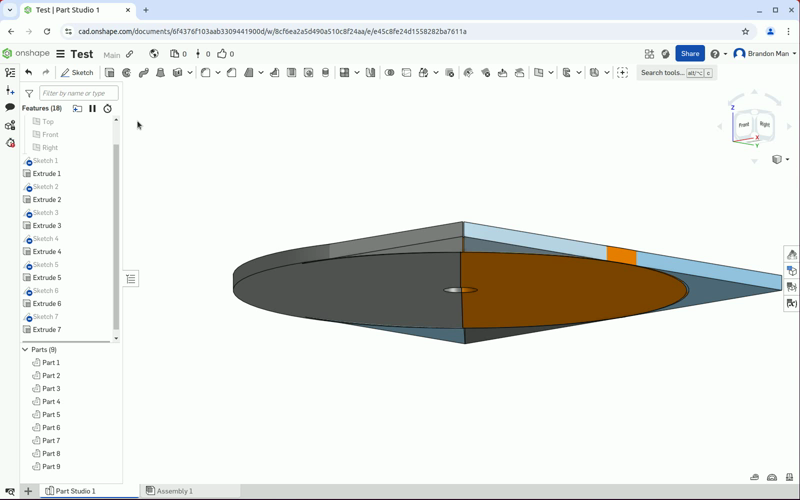
key(down, 3)
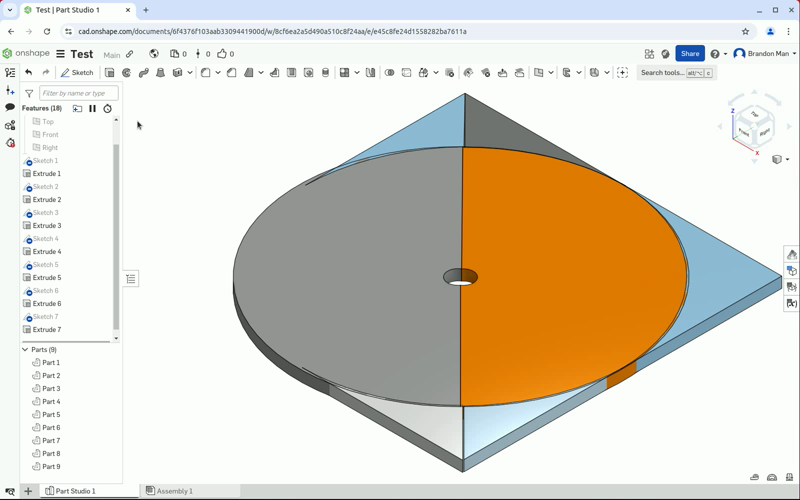
mouse_move(69, 163)
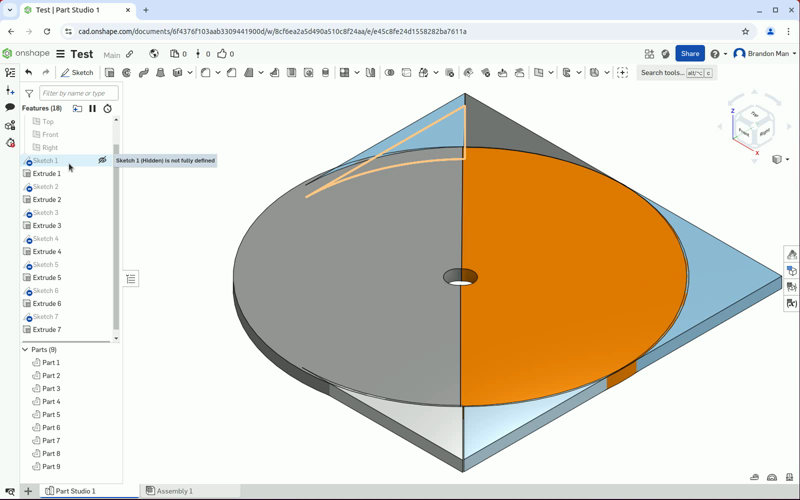
click(69, 163)